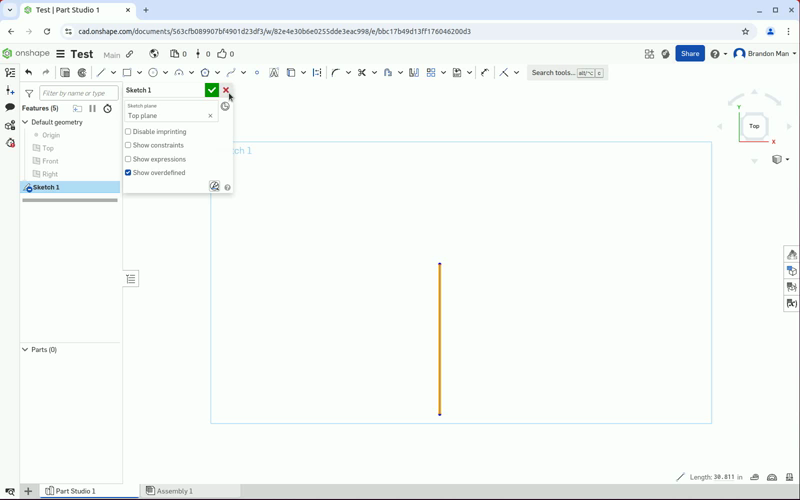
key(shift+h)
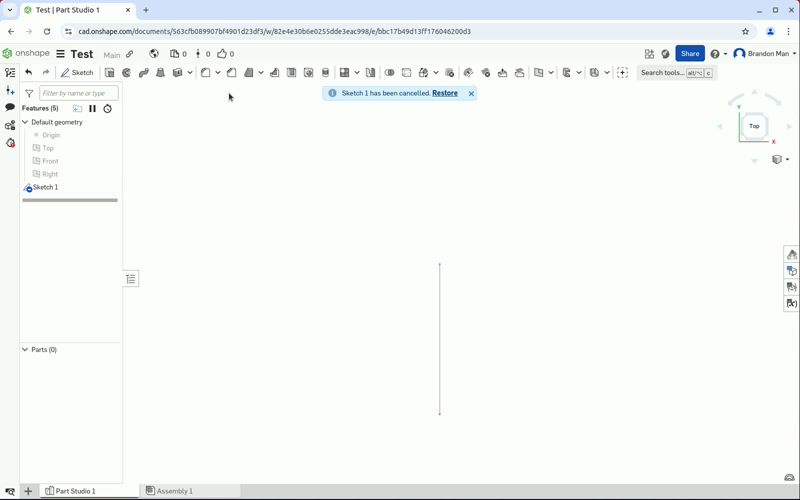
key(shift+s)
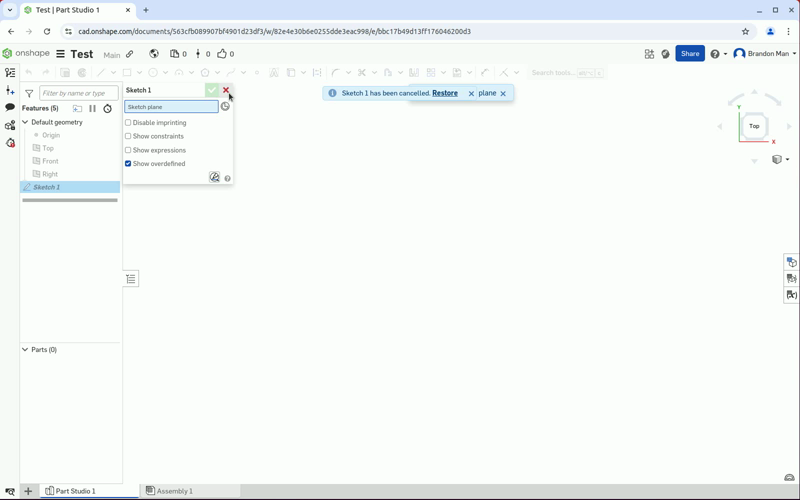
mouse_move(73, 150)
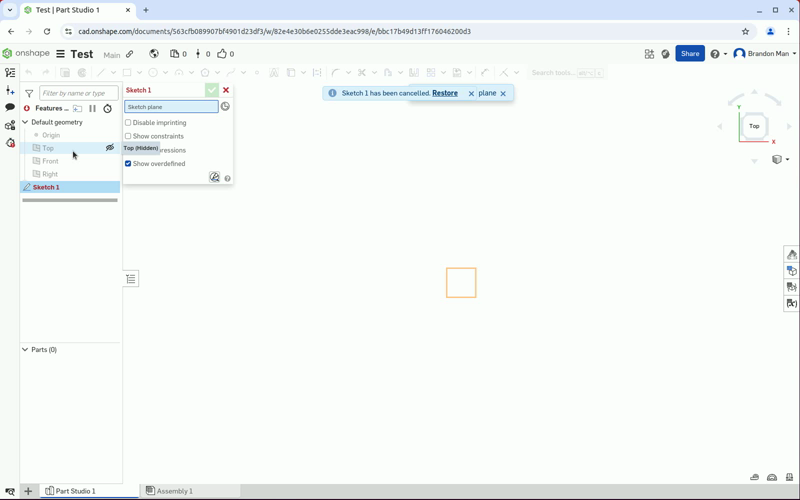
click(73, 150)
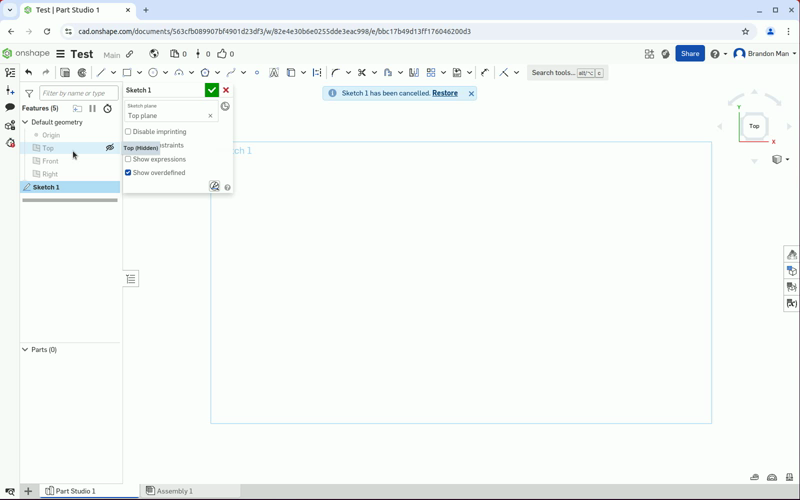
mouse_move(73, 352)
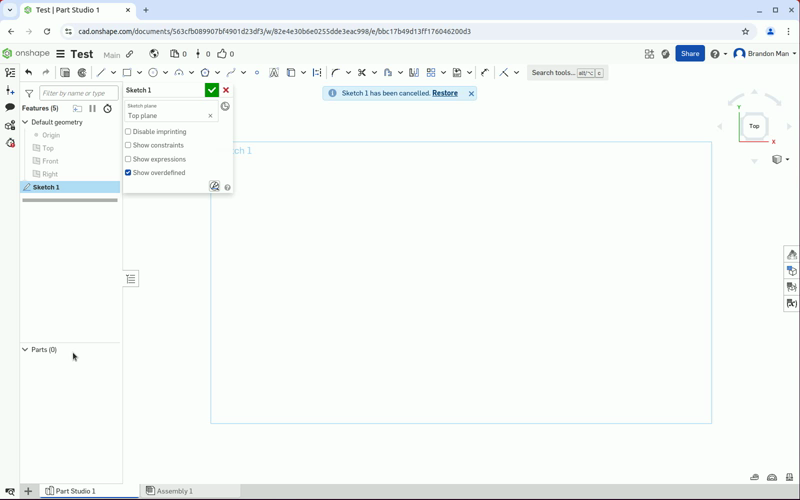
key(y)
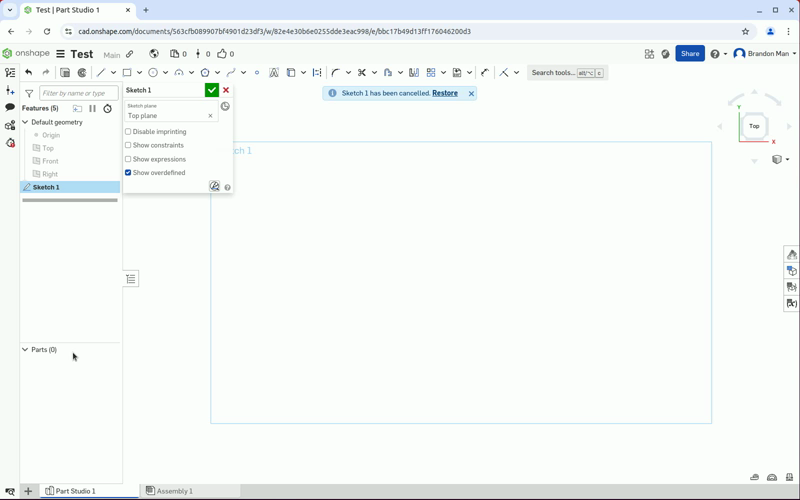
key(l)
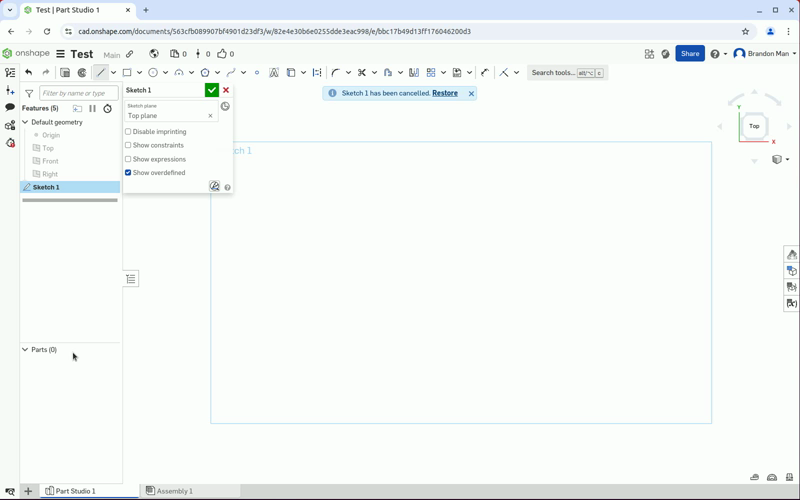
key_down(shift)
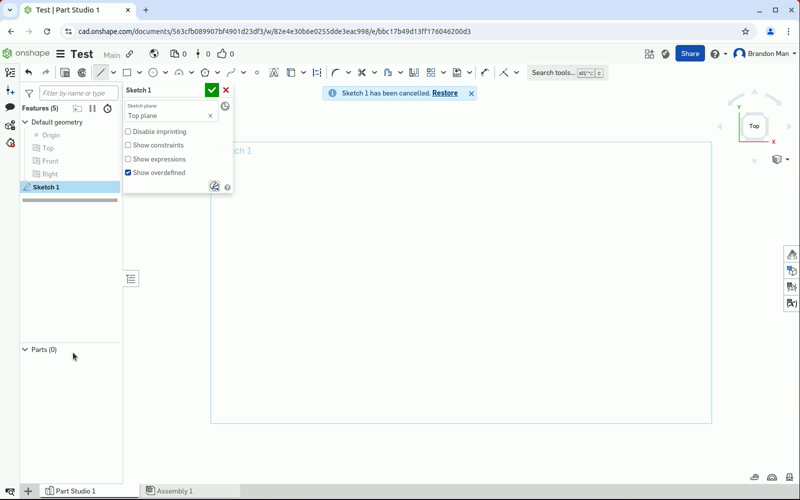
mouse_move(429, 336)
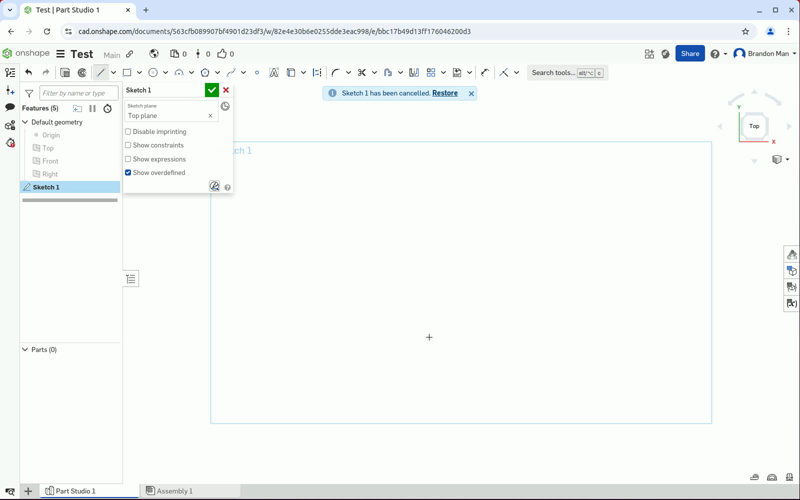
click(429, 336)
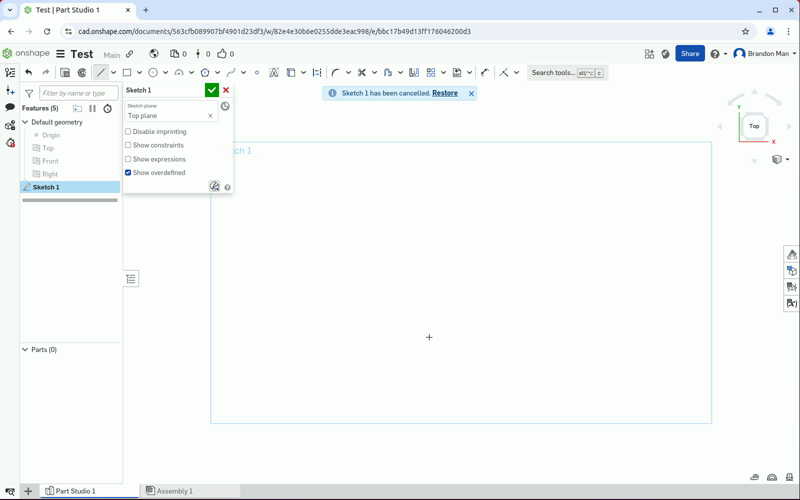
key_up(shift)
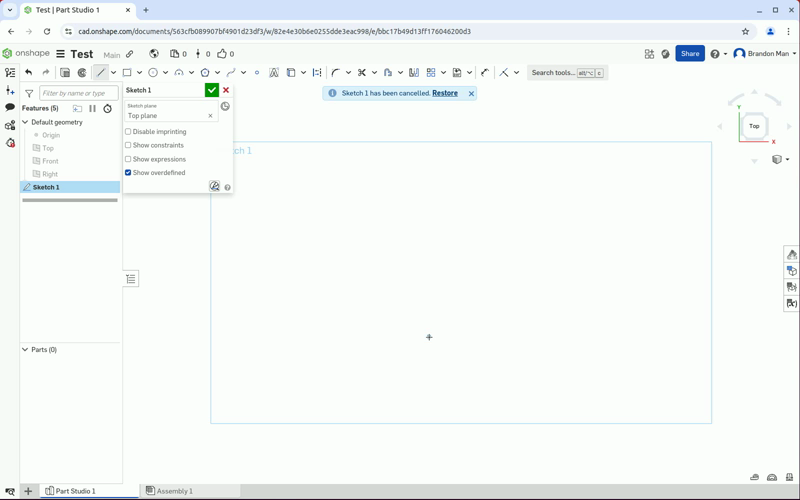
key_down(shift)
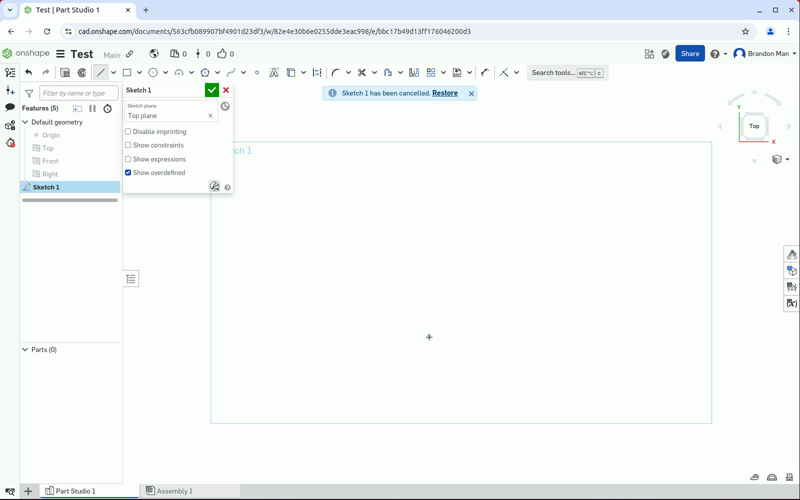
mouse_move(492, 336)
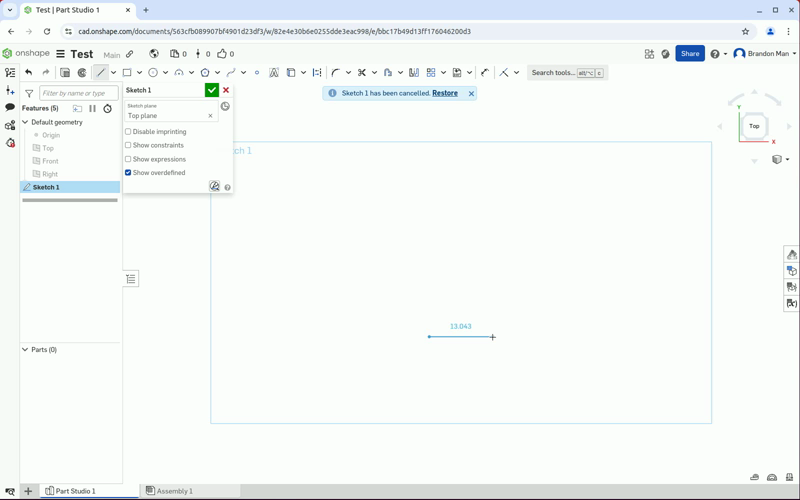
click(492, 336)
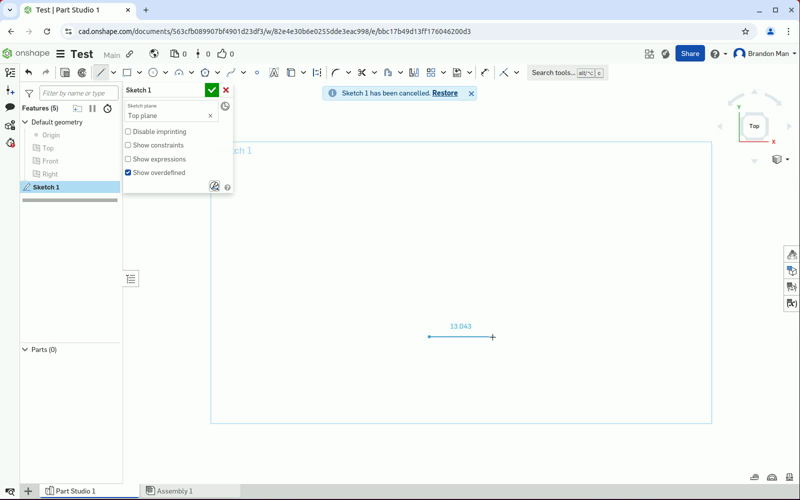
key_up(shift)
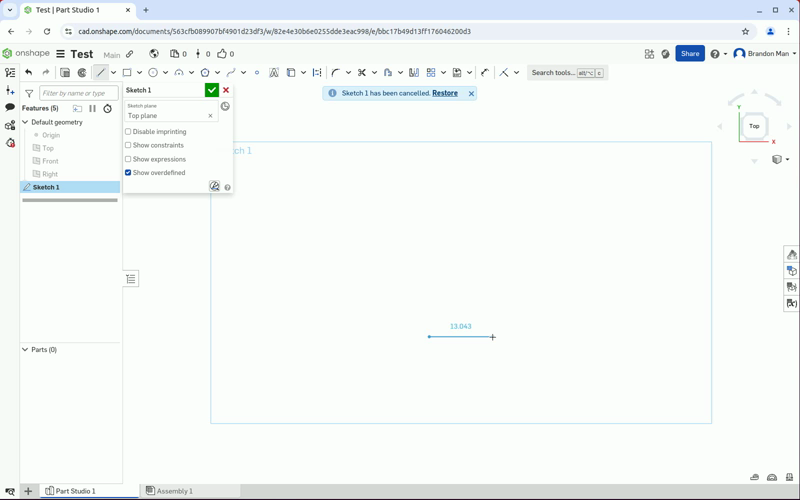
key_down(shift)
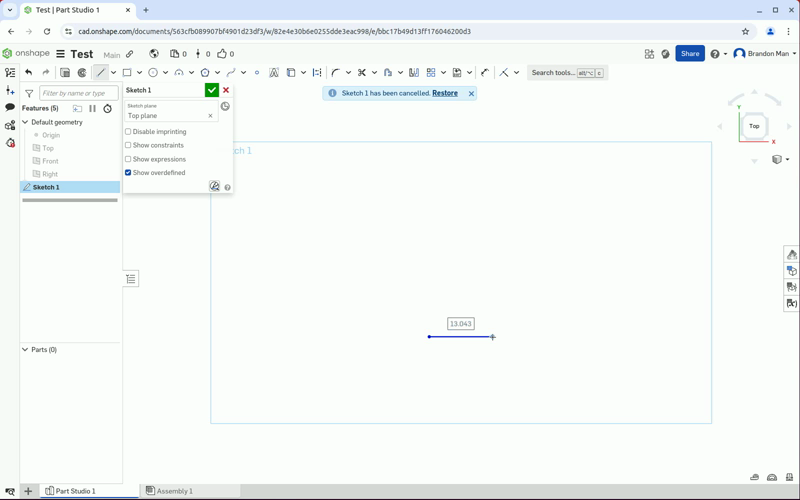
mouse_move(522, 336)
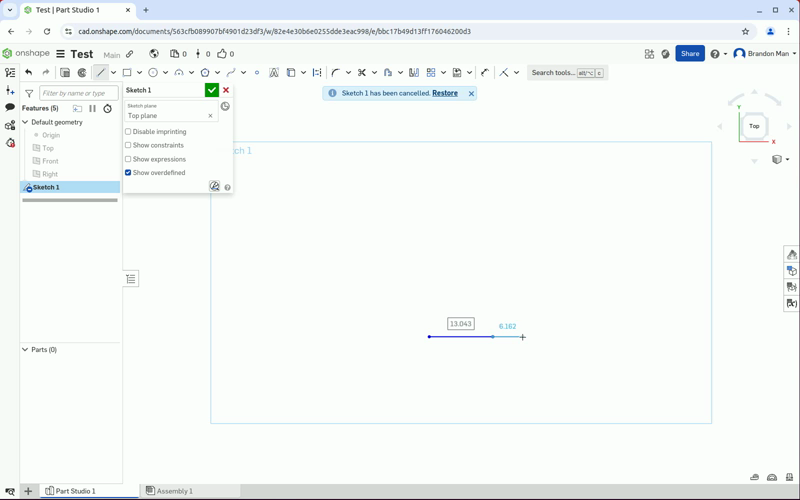
mouse_move(489, 329)
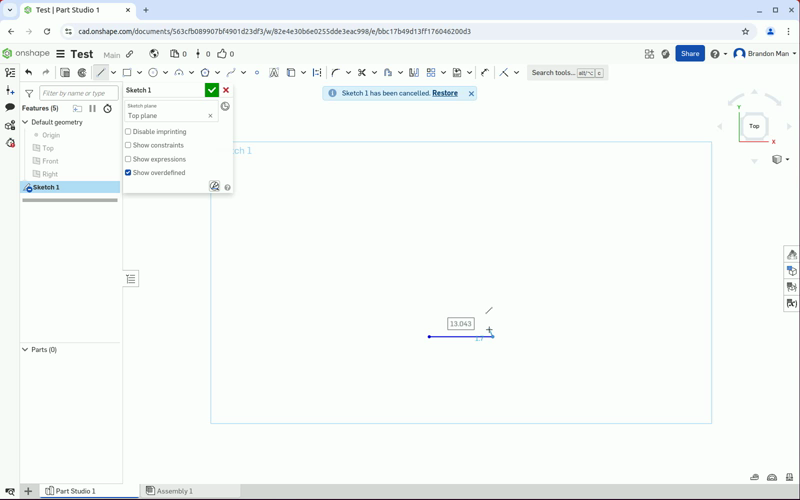
click(489, 329)
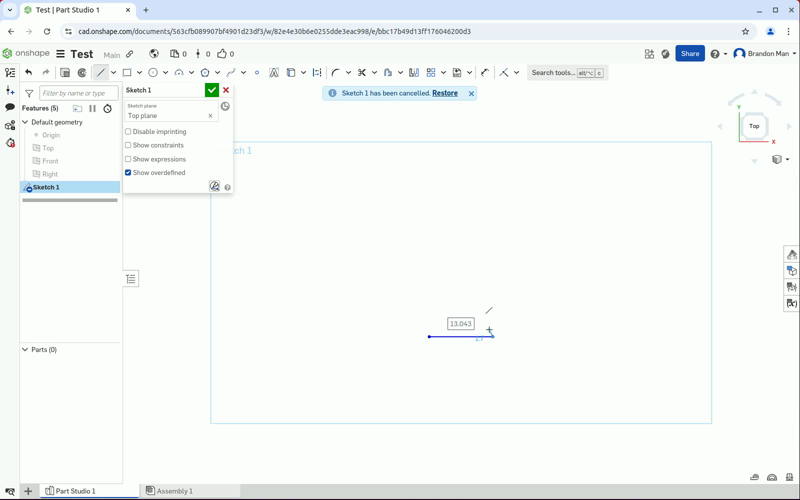
key_up(shift)
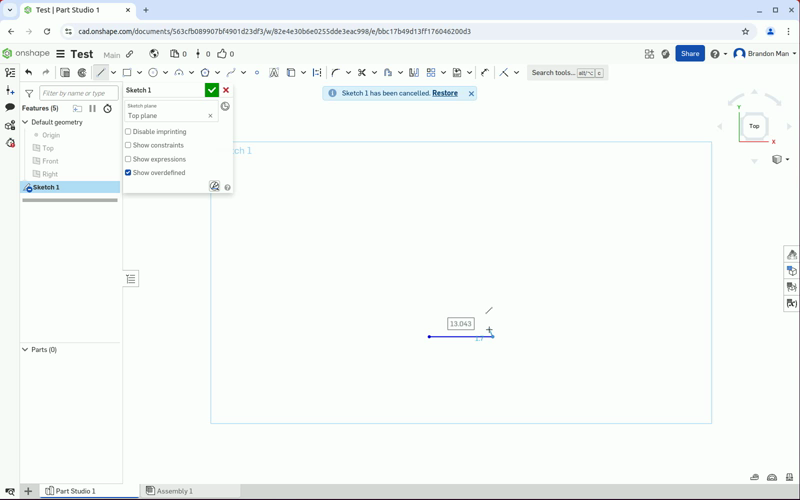
key_down(shift)
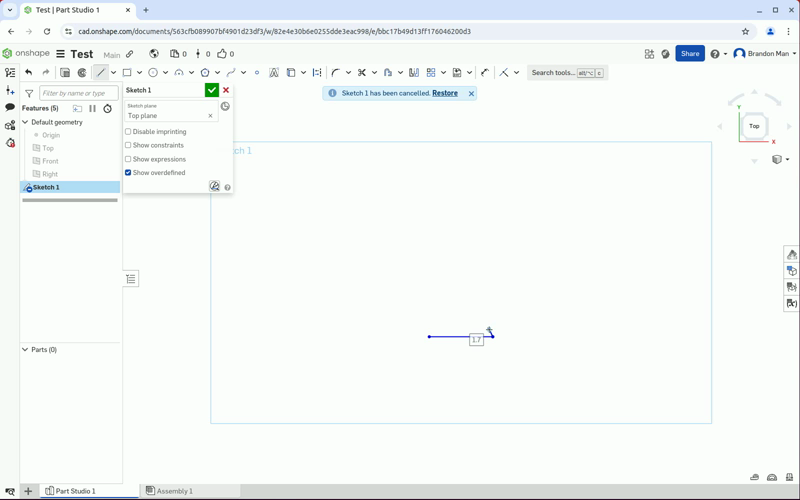
mouse_move(519, 329)
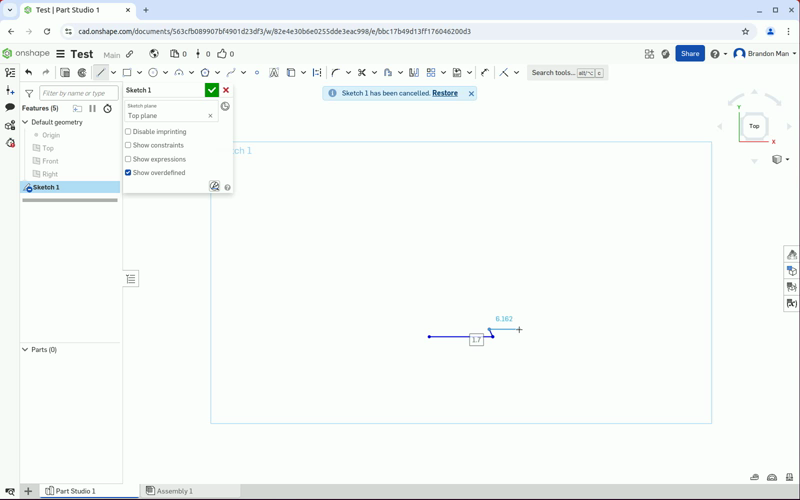
mouse_move(433, 329)
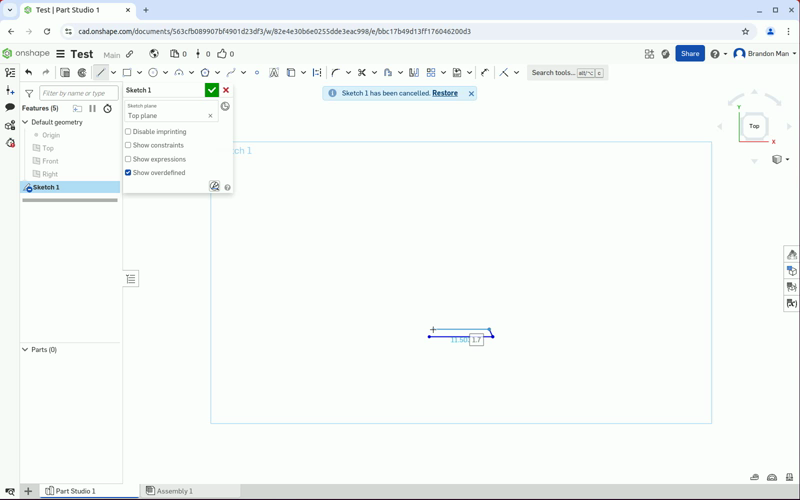
click(433, 329)
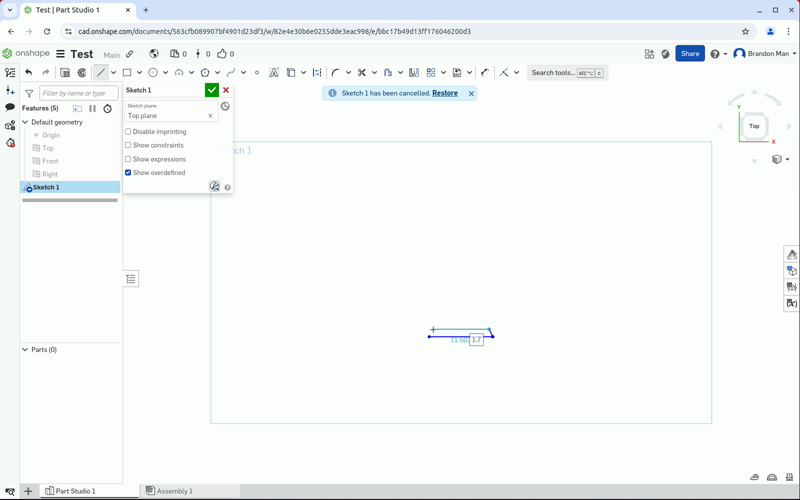
key_up(shift)
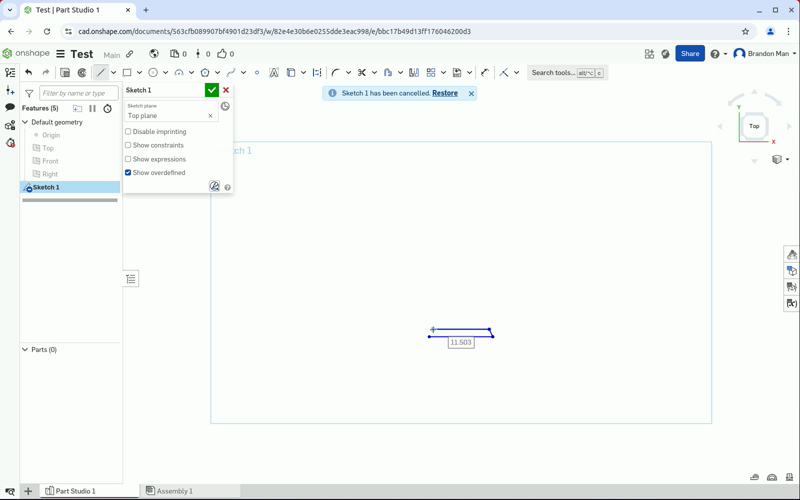
mouse_move(463, 329)
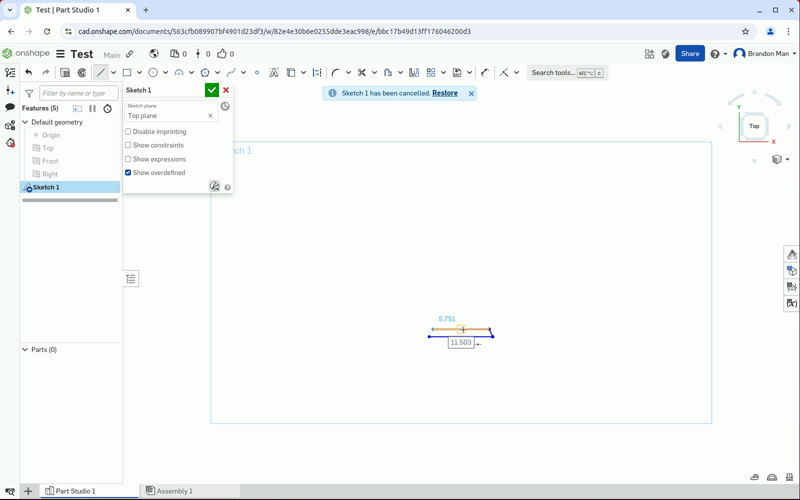
key_down(shift)
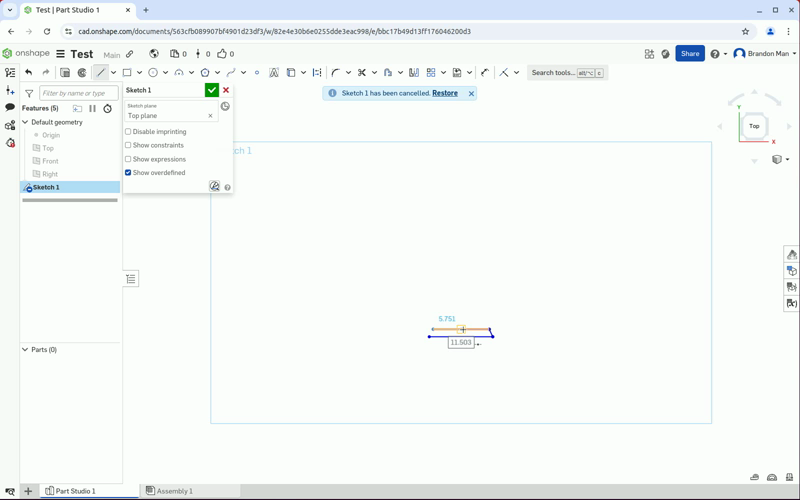
mouse_move(429, 336)
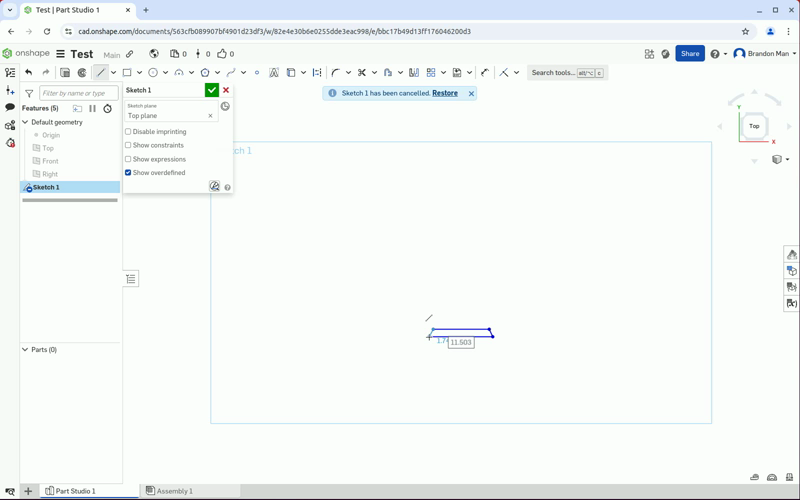
key_up(shift)
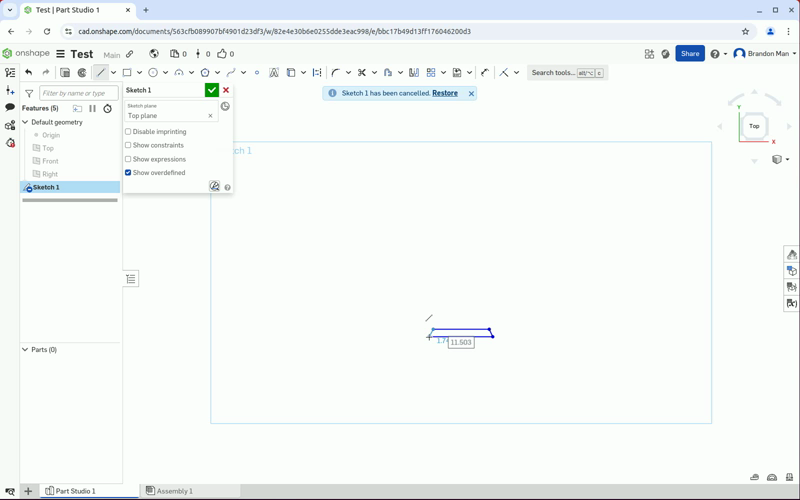
click(429, 336)
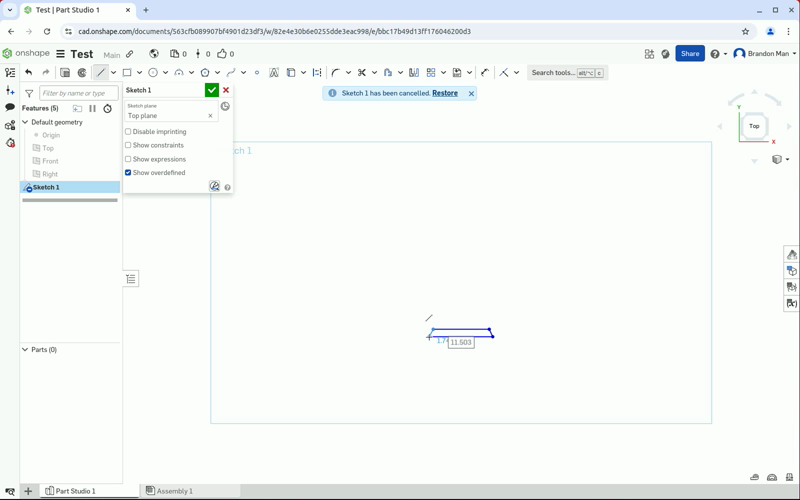
key(esc)
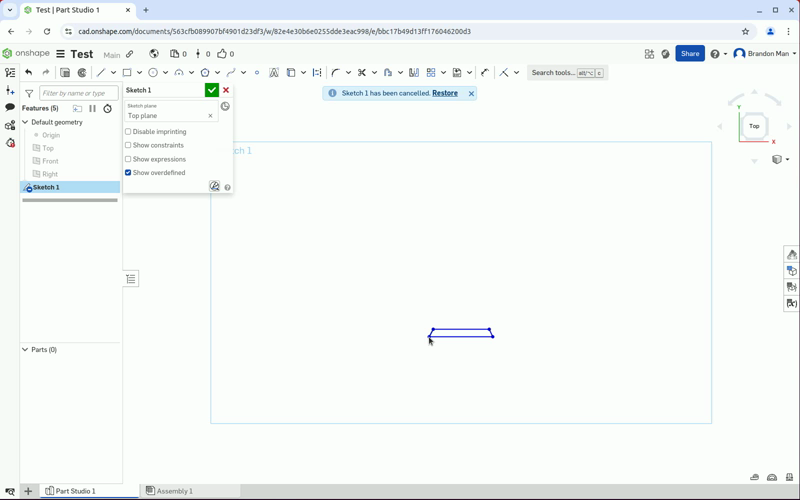
mouse_move(436, 336)
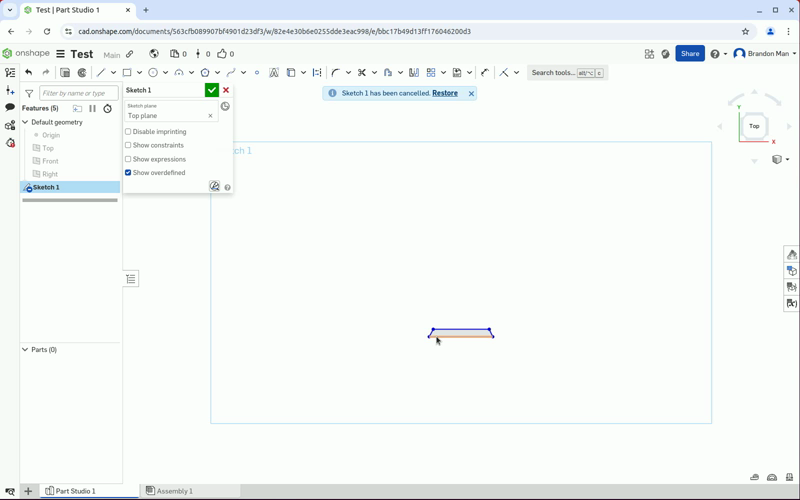
scroll(6)
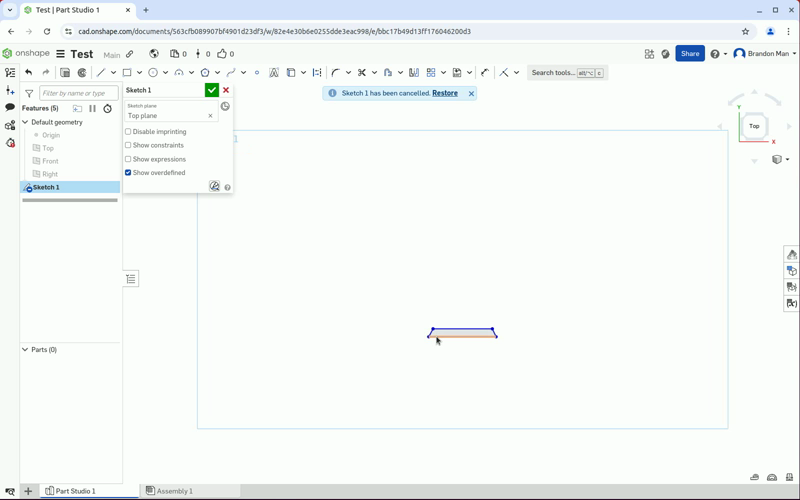
scroll(6)
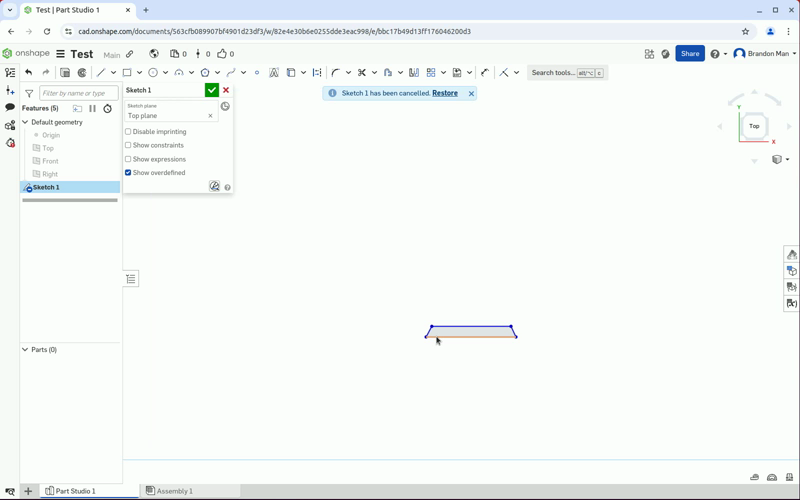
scroll(6)
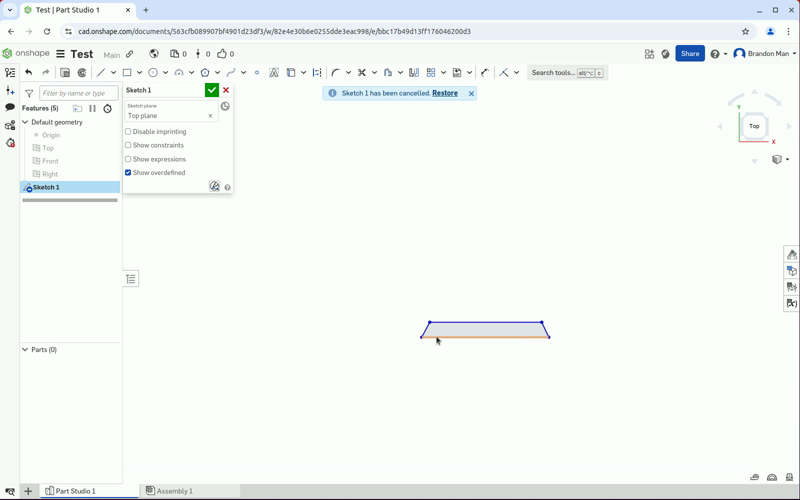
scroll(6)
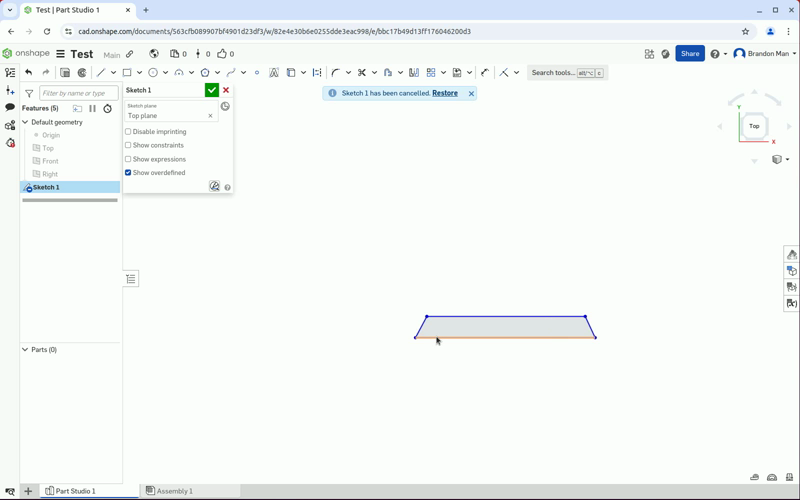
scroll(6)
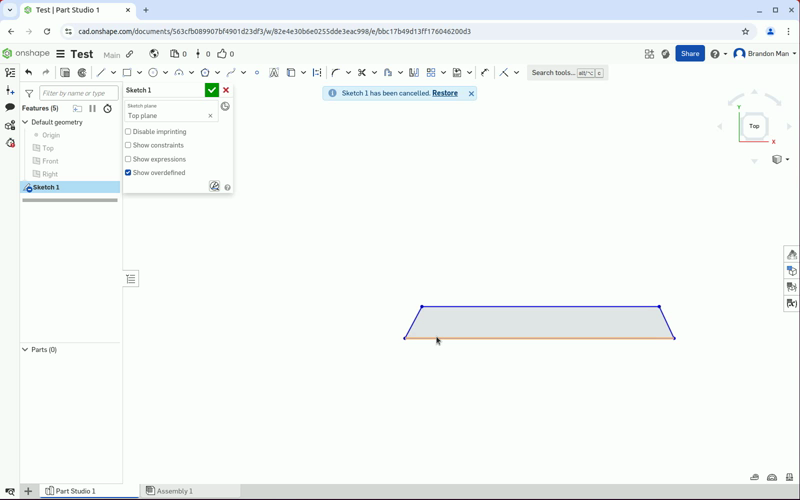
scroll(6)
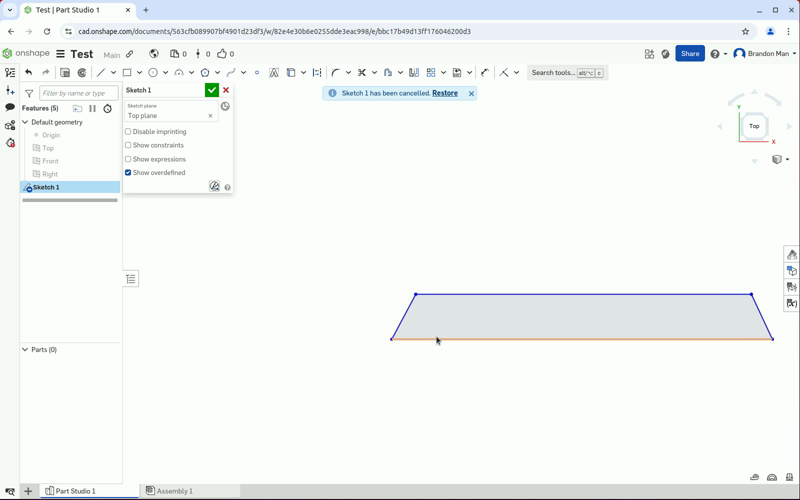
scroll(6)
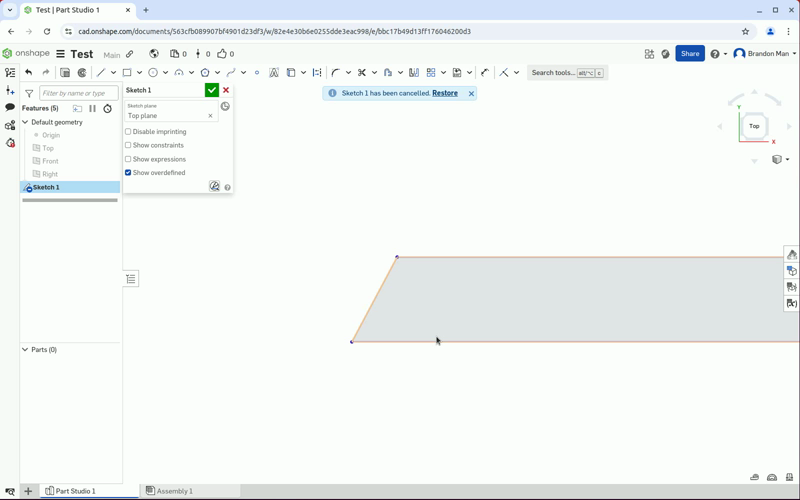
click(436, 336)
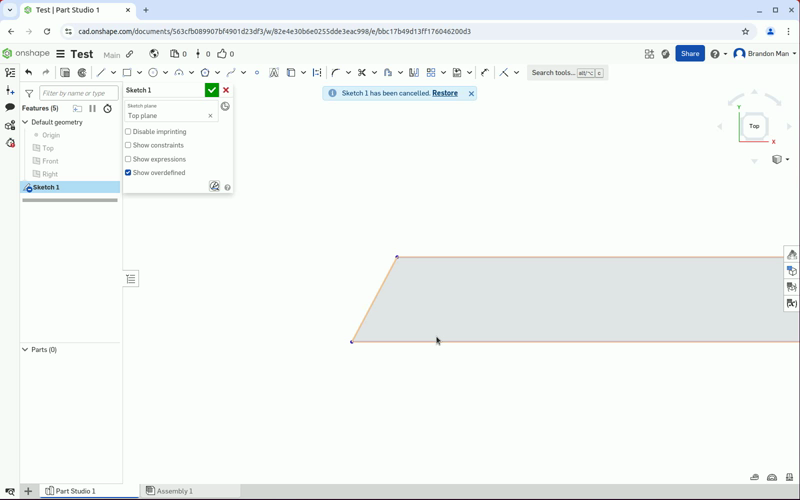
scroll(-6)
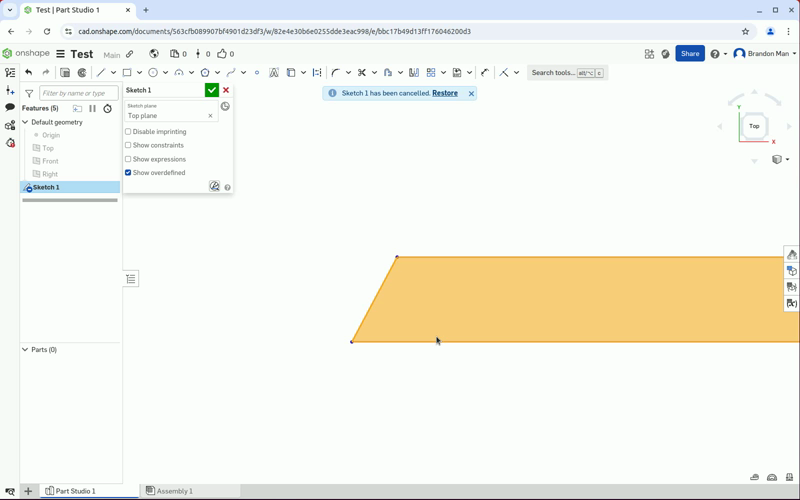
scroll(-6)
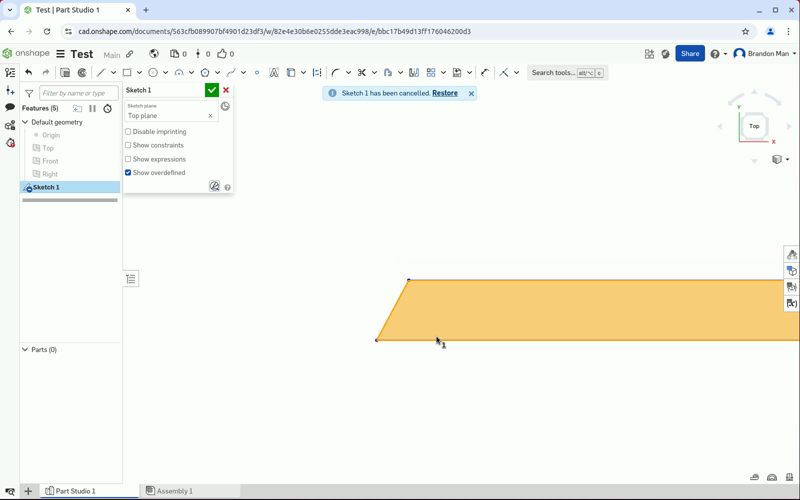
scroll(-6)
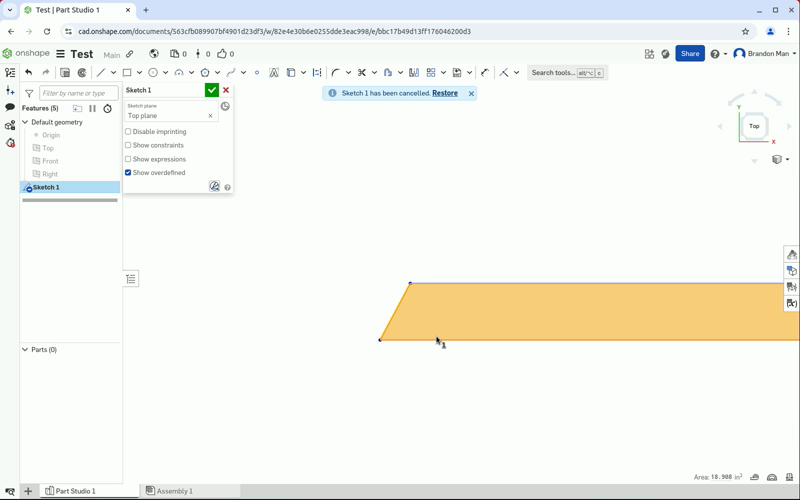
scroll(-6)
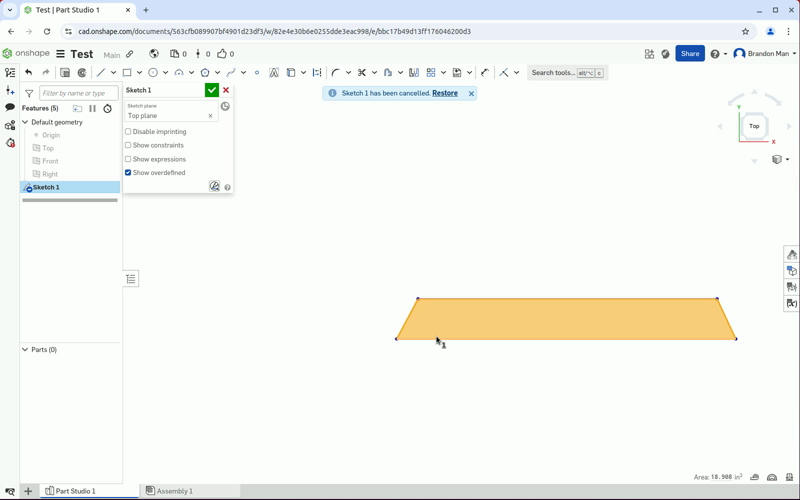
scroll(-6)
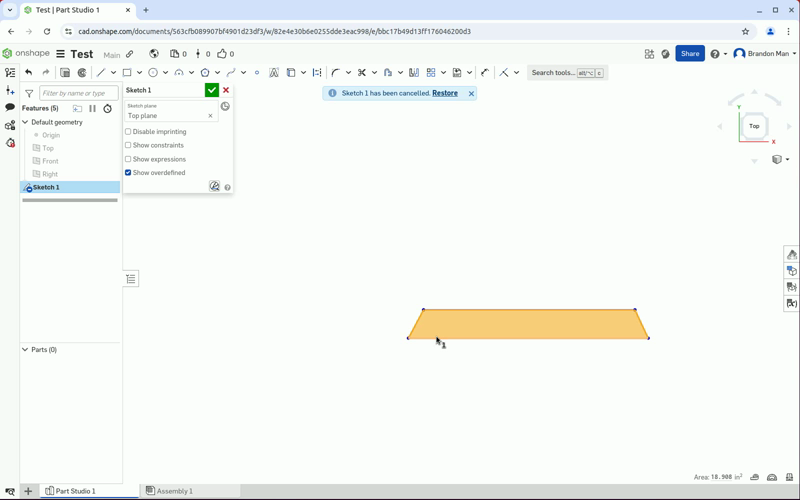
scroll(-6)
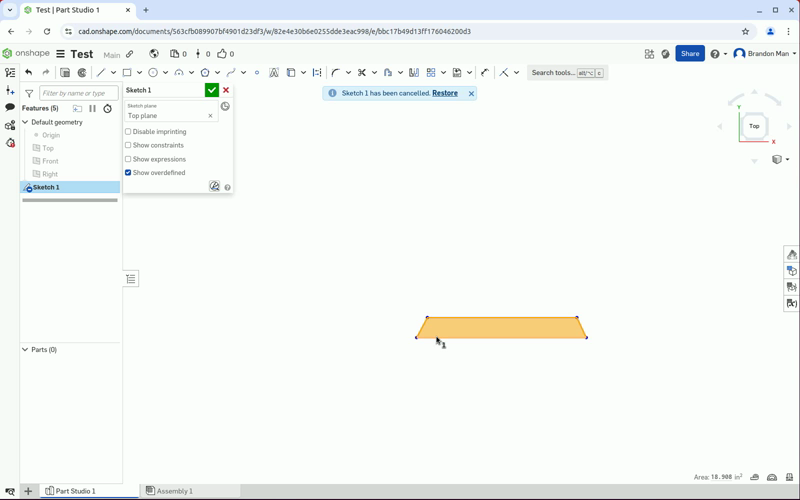
scroll(-6)
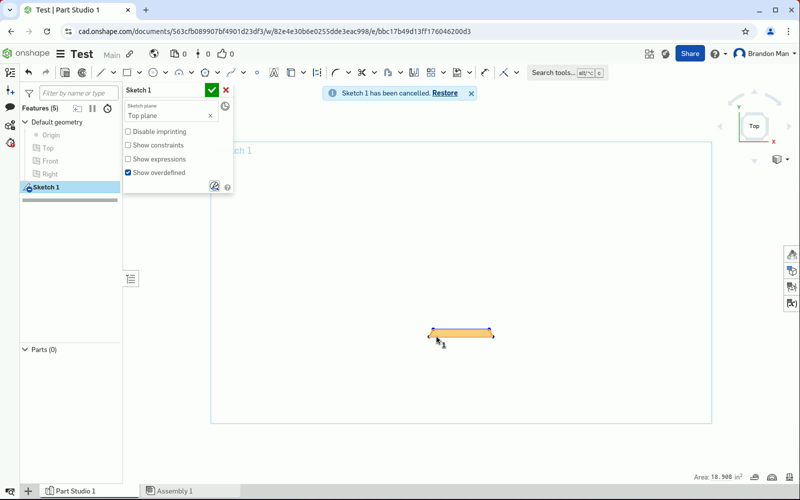
mouse_move(73, 352)
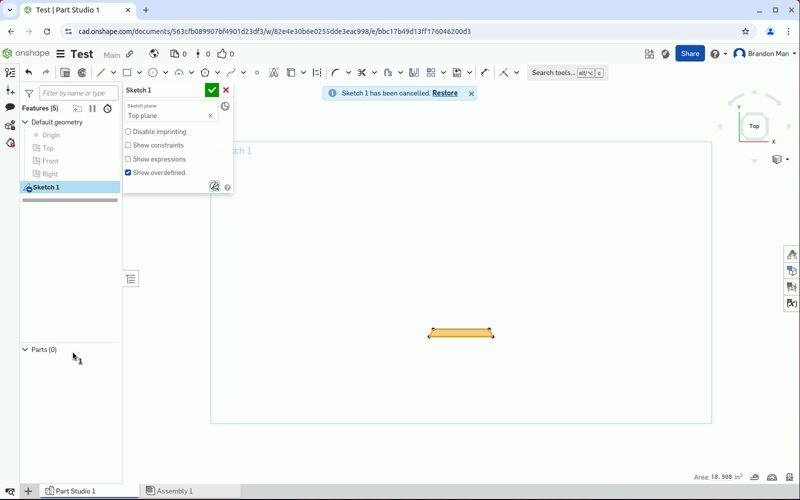
key(shift+y)
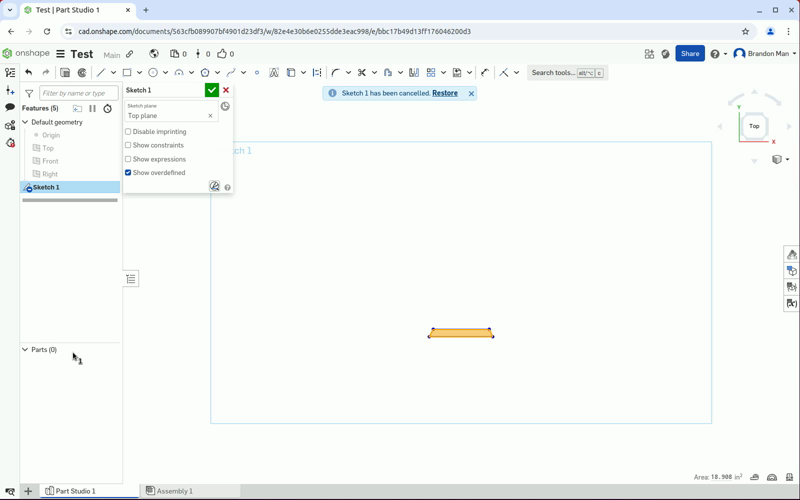
key(shift+e)
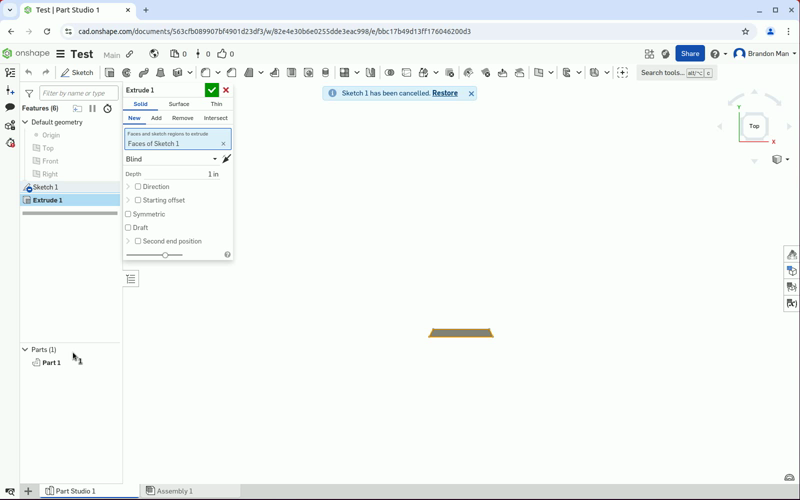
mouse_move(143, 106)
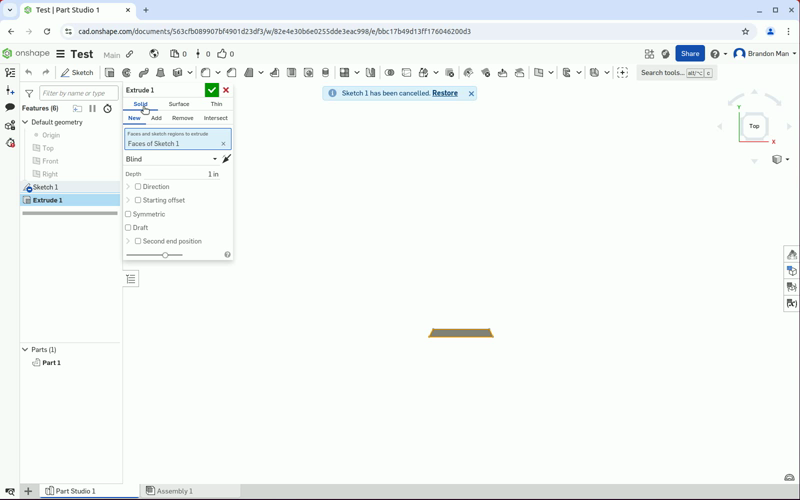
click(143, 106)
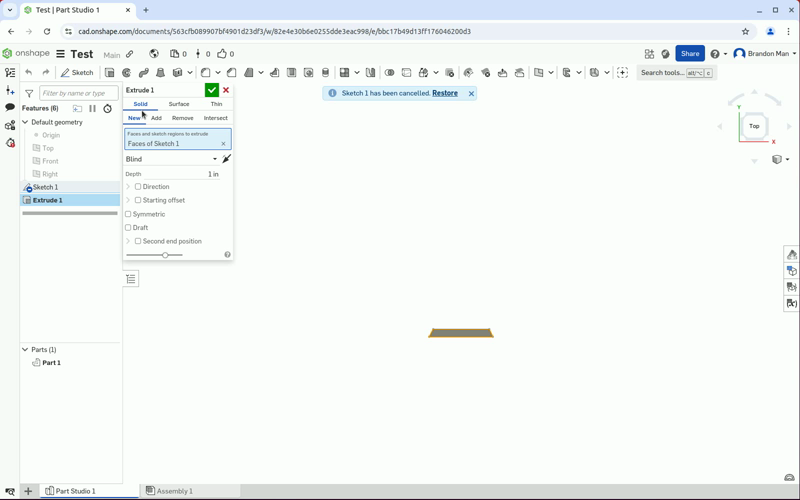
mouse_move(137, 120)
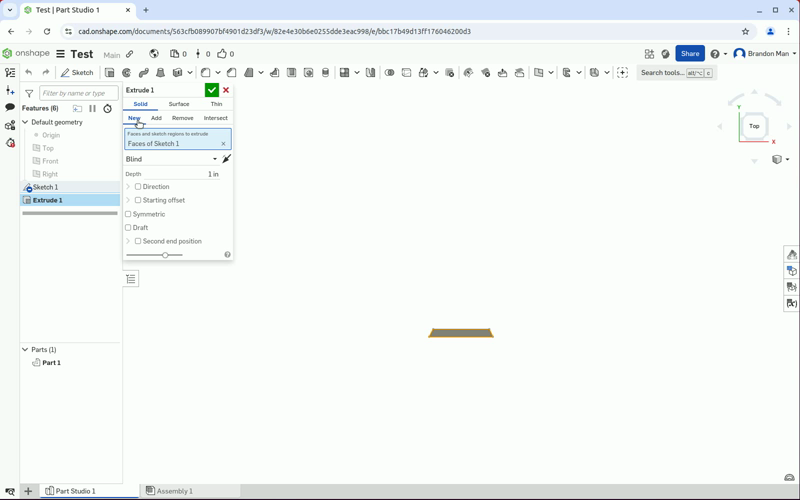
click(137, 120)
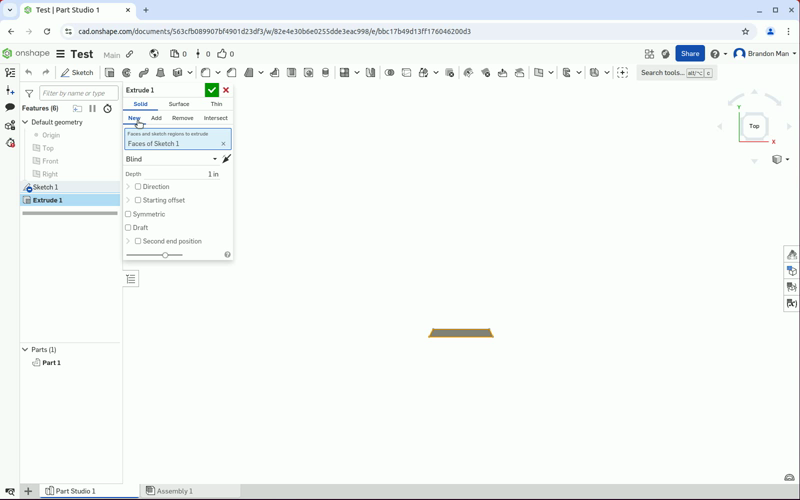
key(tab, 4)
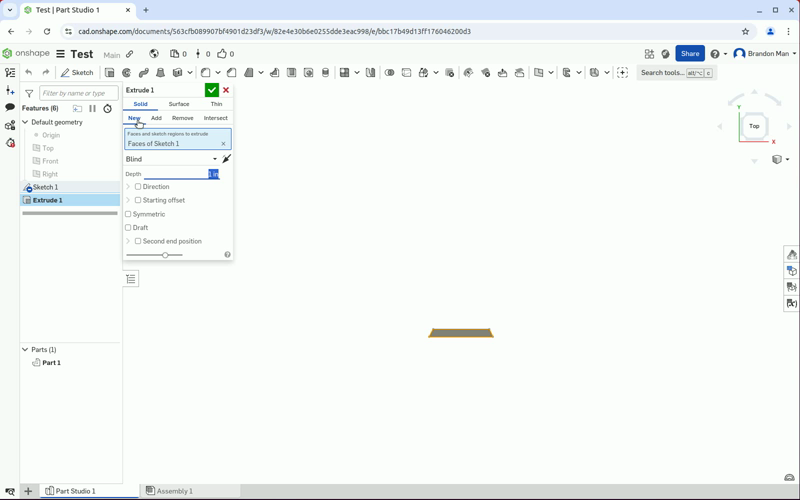
text(23.108)
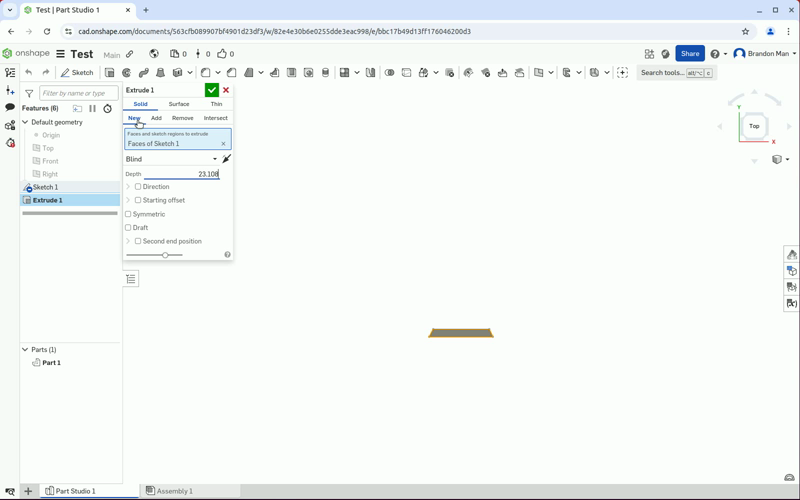
key(enter)
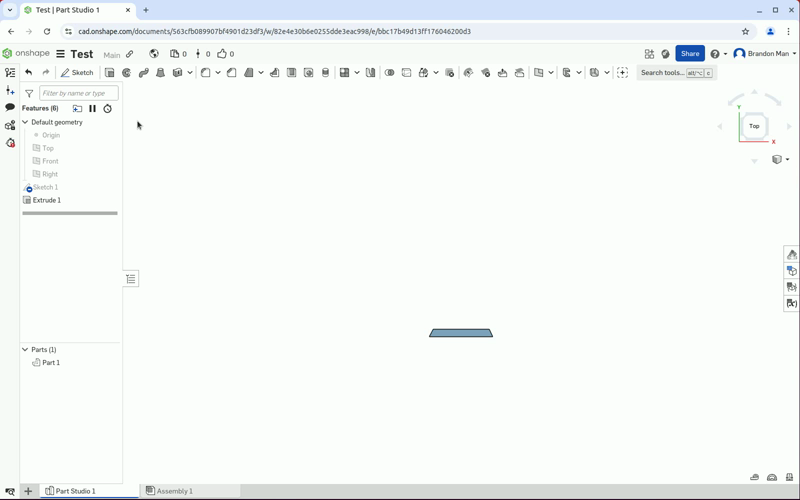
key(shift+h)
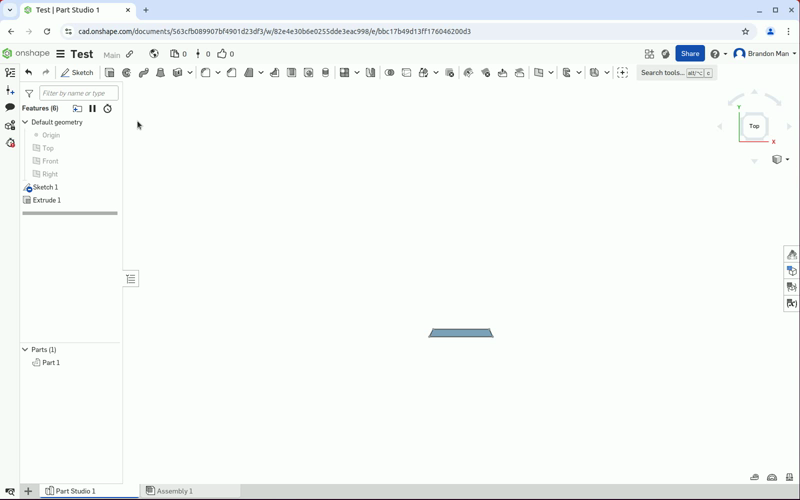
key(shift+h)
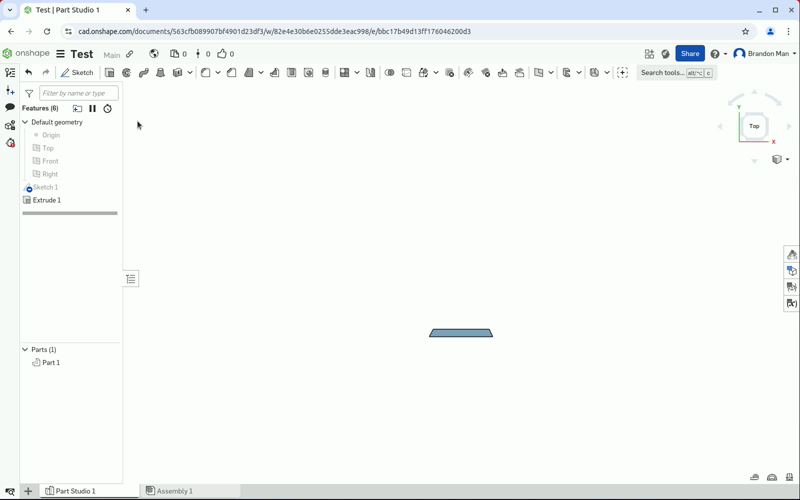
mouse_move(73, 189)
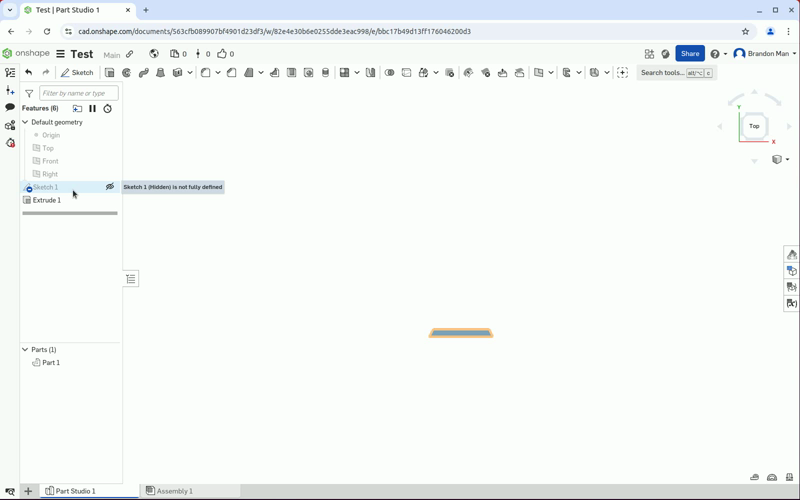
click(73, 189)
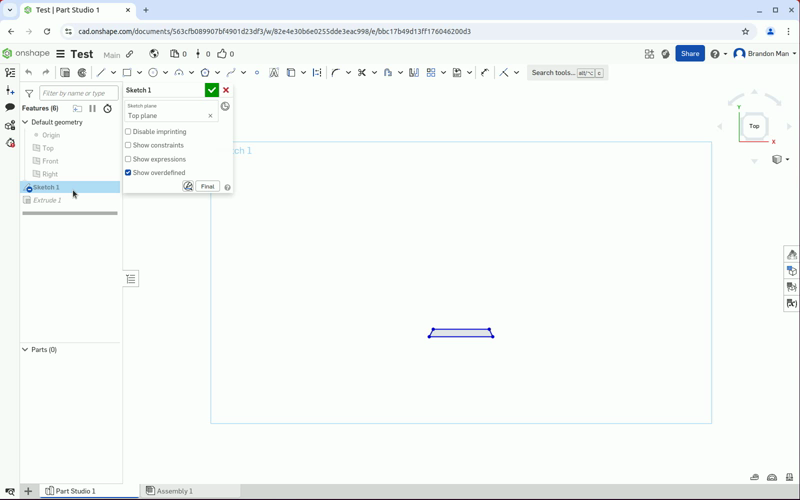
mouse_move(229, 92)
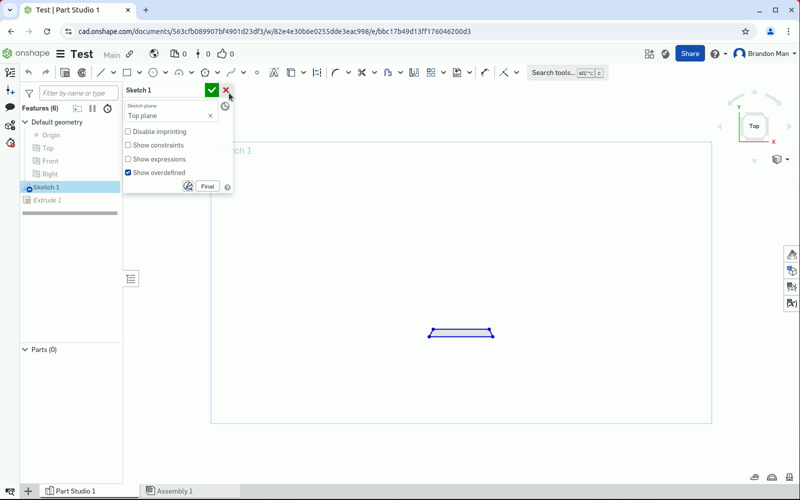
click(229, 92)
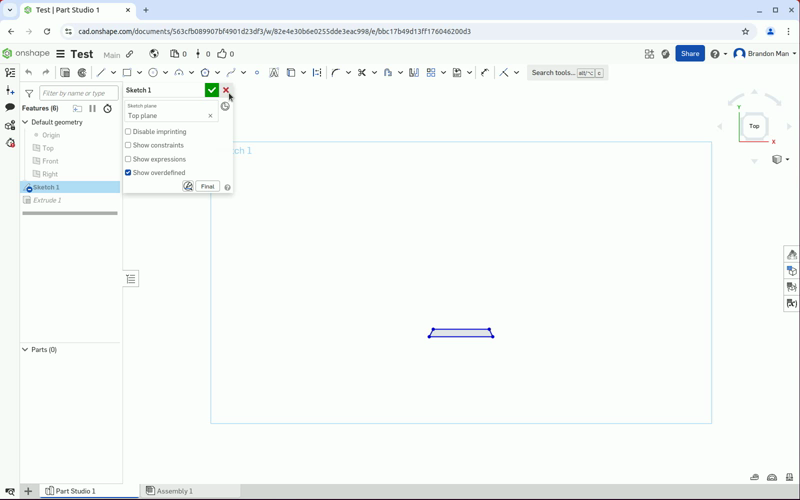
key(shift+s)
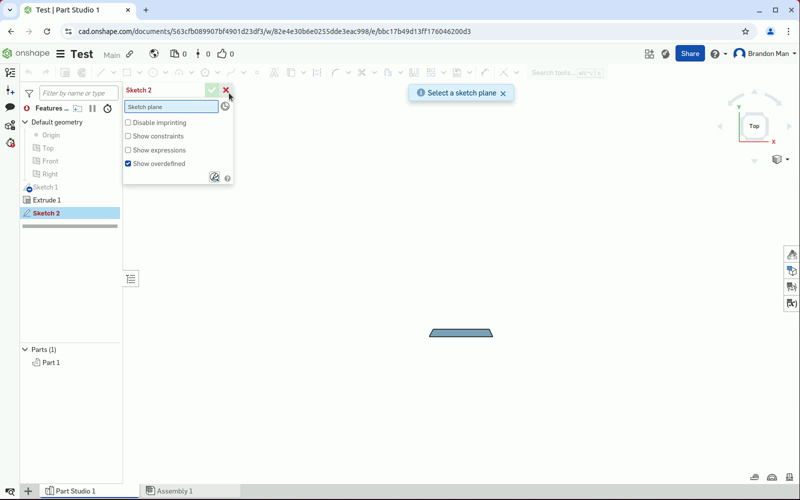
mouse_move(73, 150)
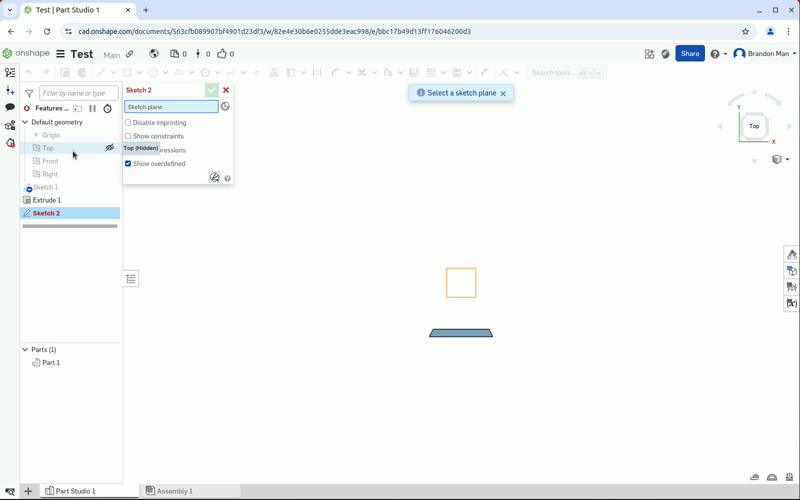
click(73, 150)
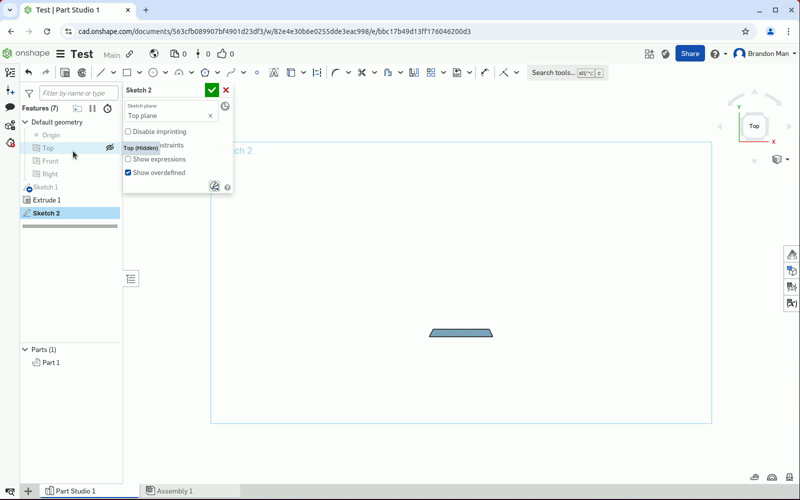
mouse_move(73, 352)
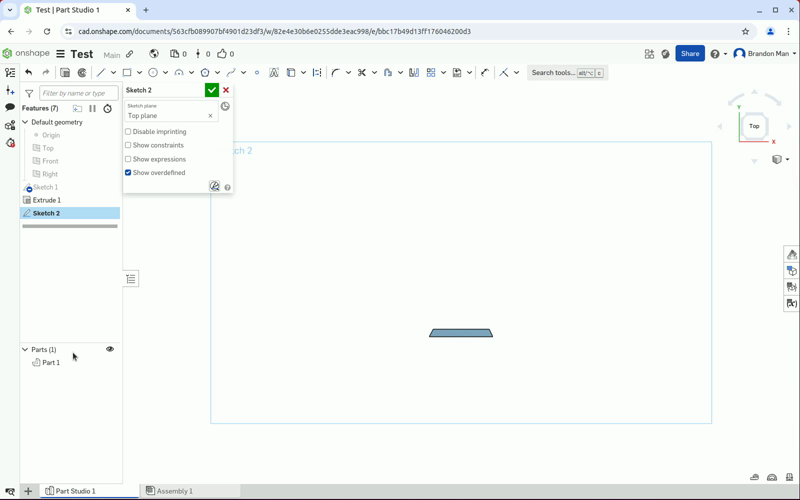
key(y)
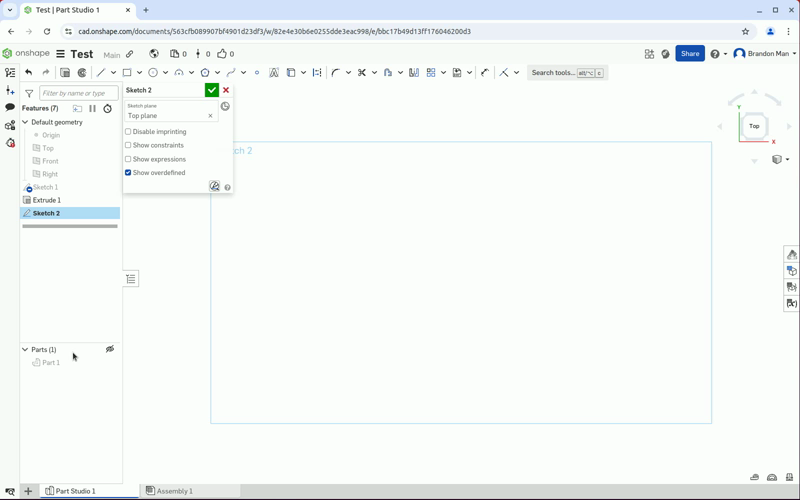
key(l)
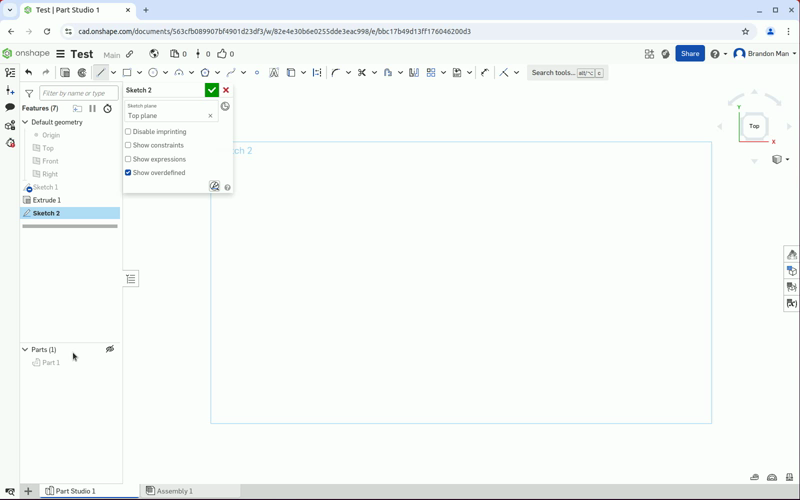
key_down(shift)
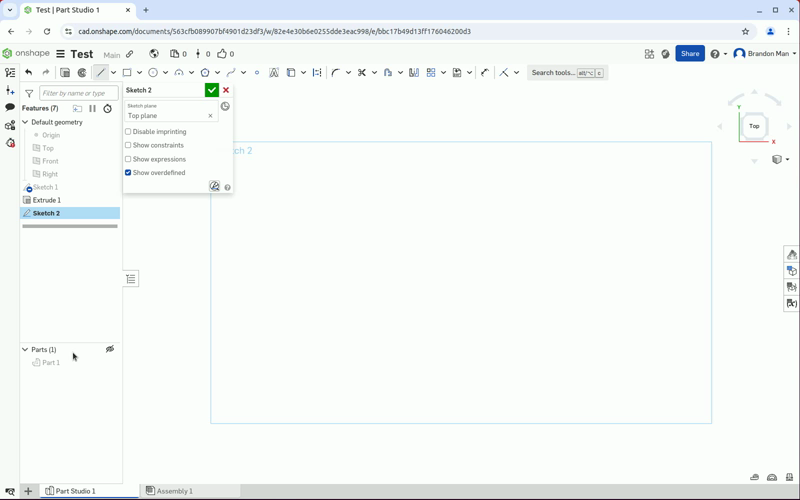
mouse_move(397, 282)
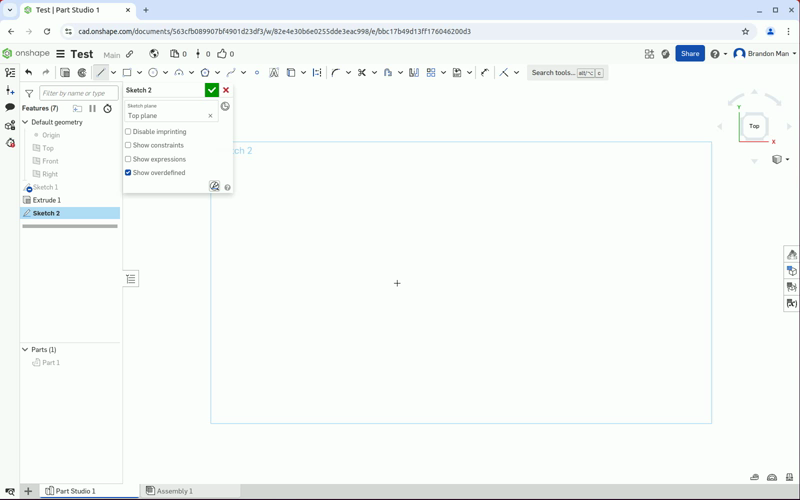
click(397, 282)
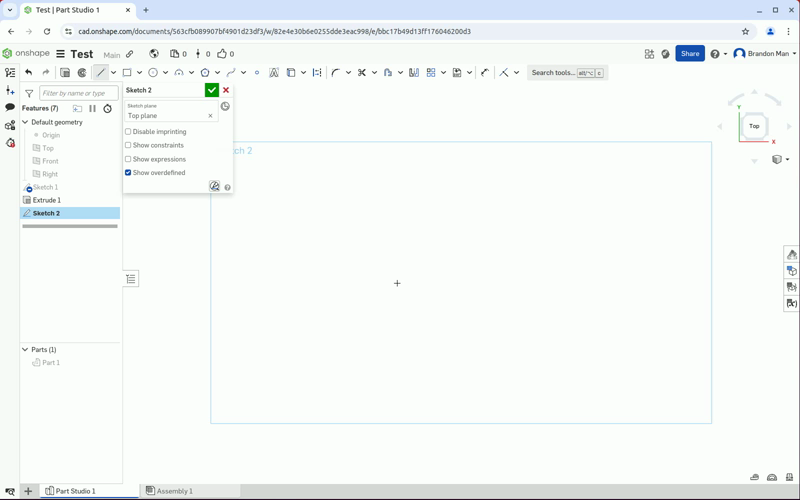
key_up(shift)
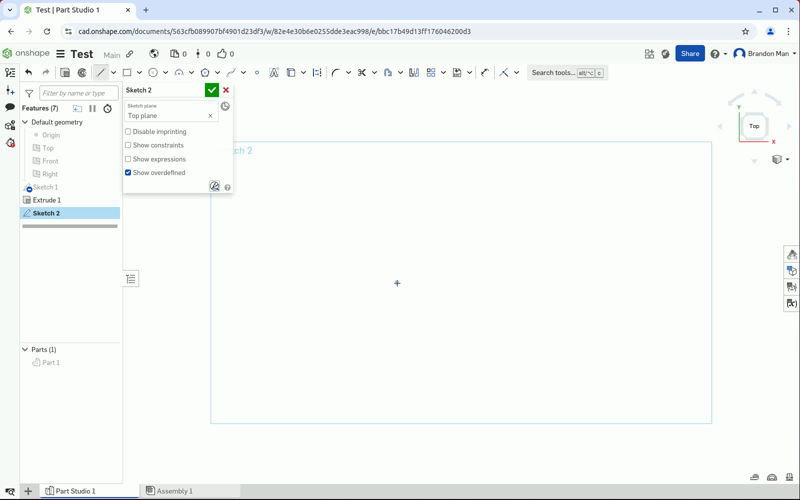
key_down(shift)
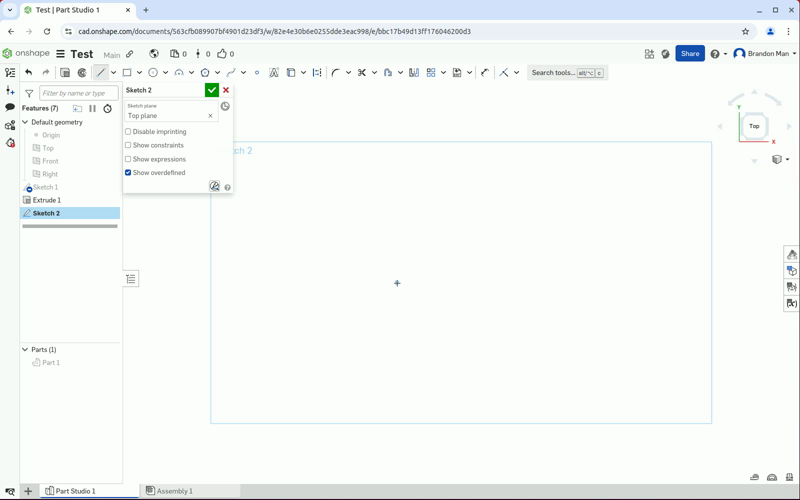
mouse_move(429, 337)
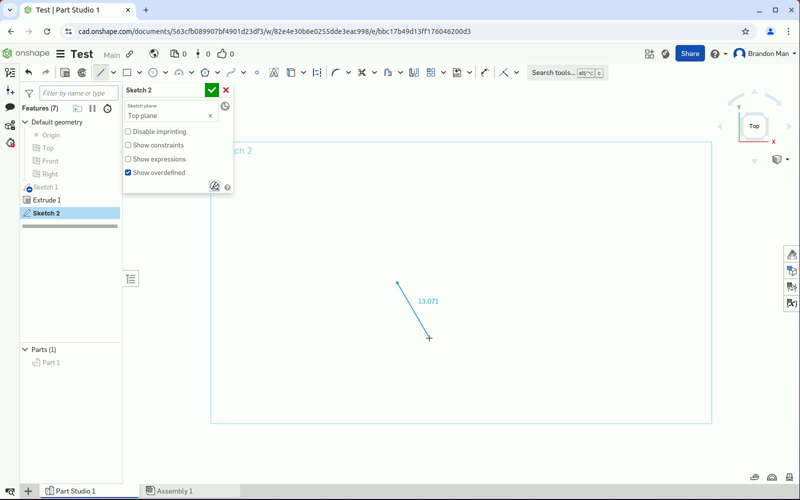
click(429, 337)
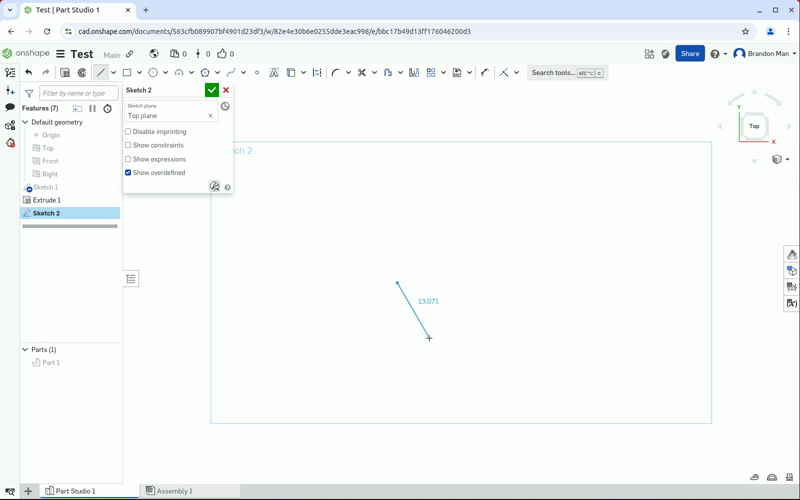
key_up(shift)
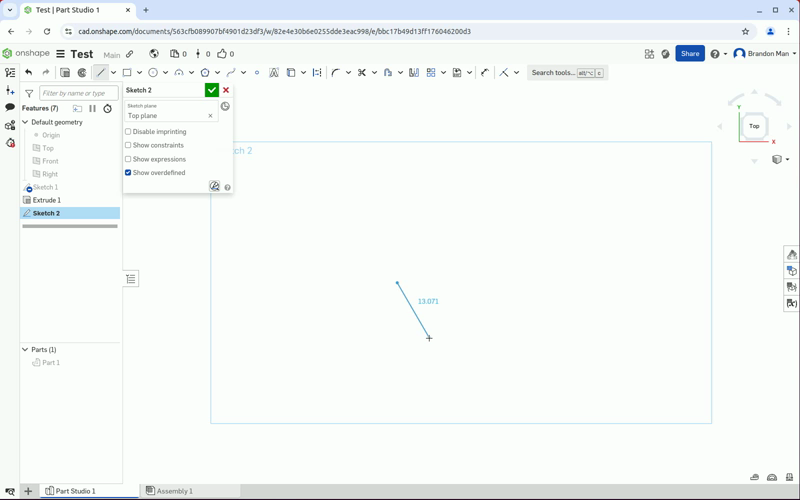
key_down(shift)
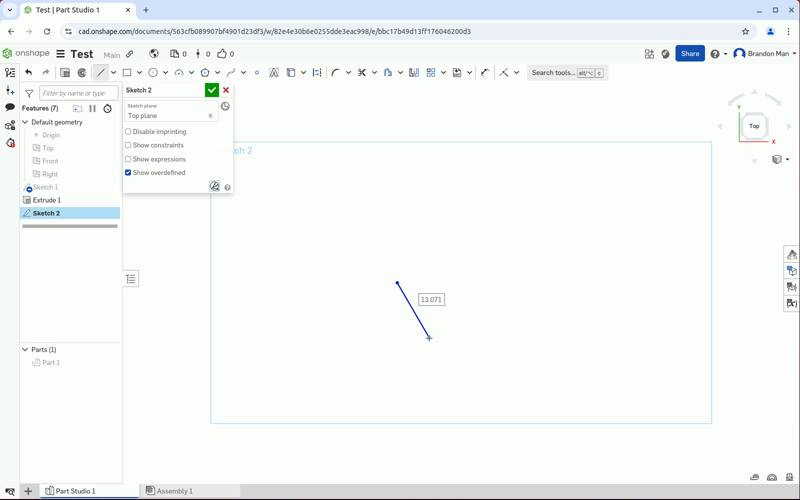
mouse_move(459, 337)
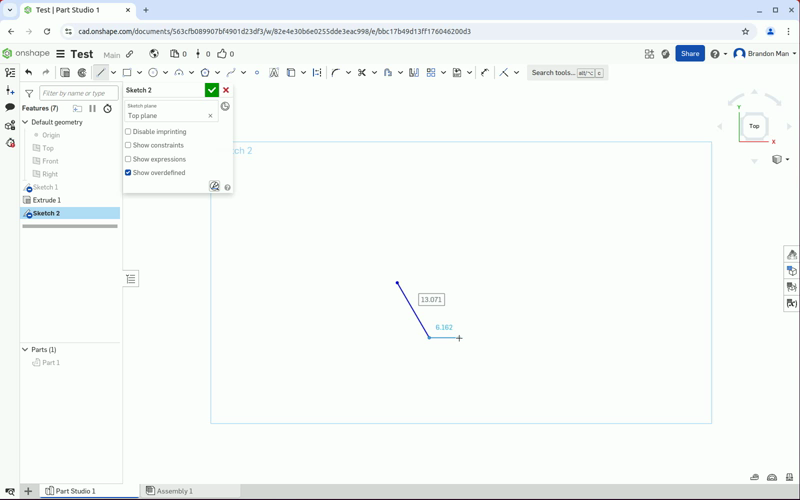
mouse_move(433, 330)
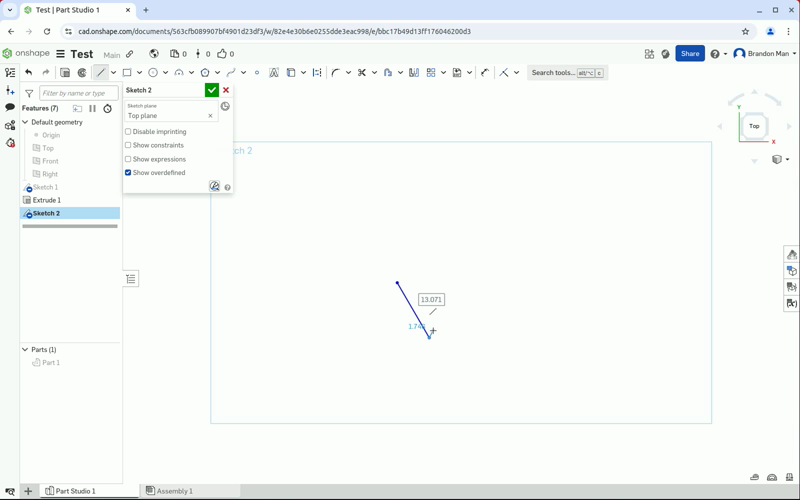
click(433, 330)
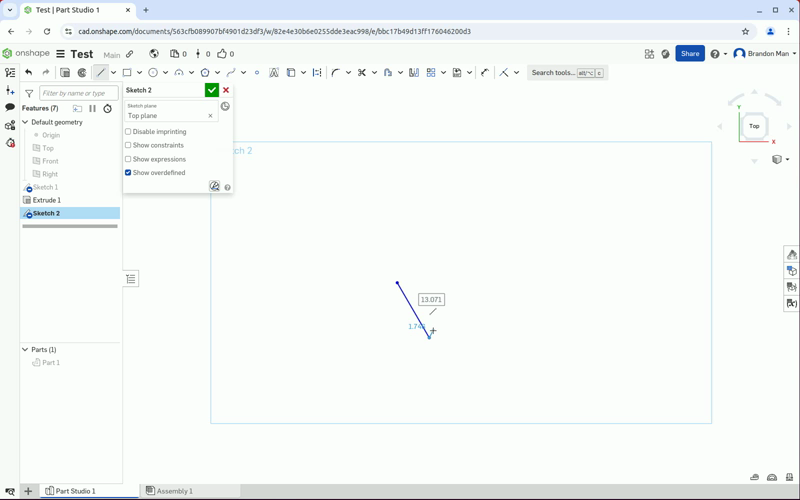
key_up(shift)
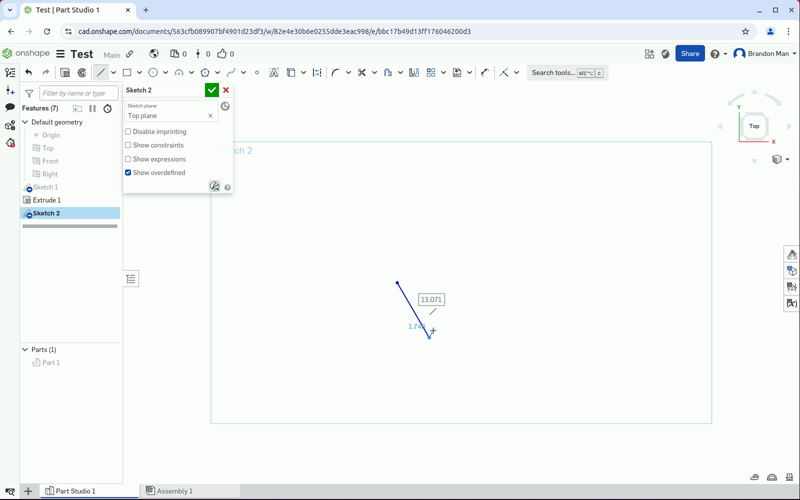
key_down(shift)
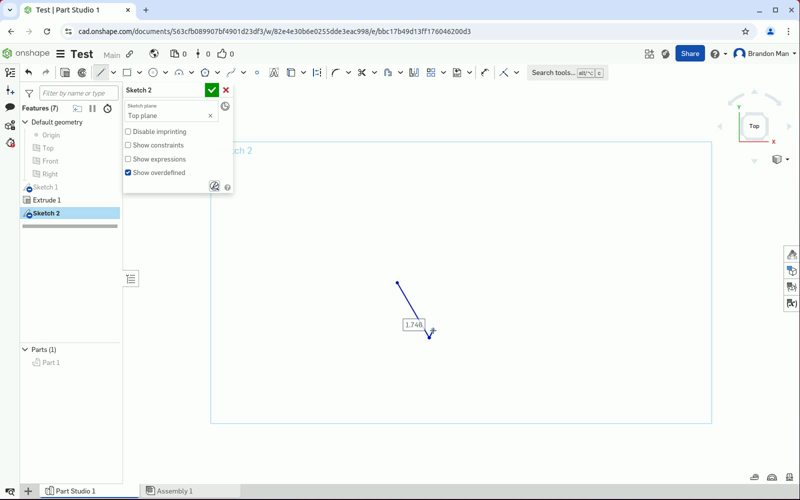
mouse_move(463, 330)
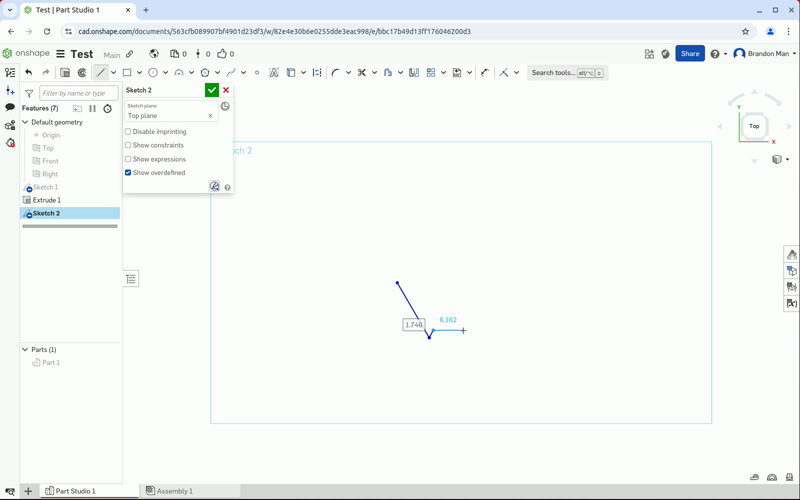
mouse_move(406, 282)
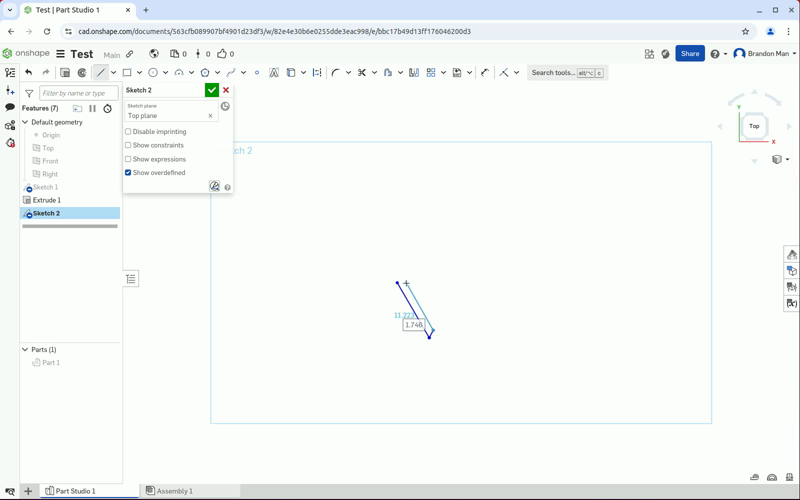
click(406, 282)
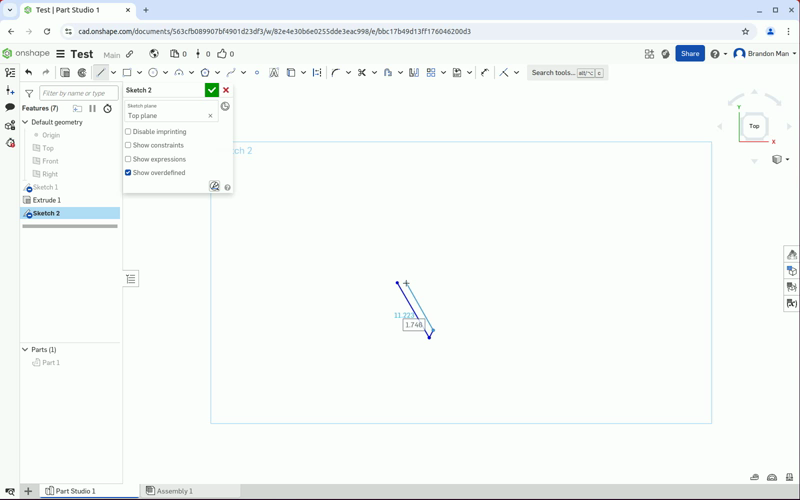
key_up(shift)
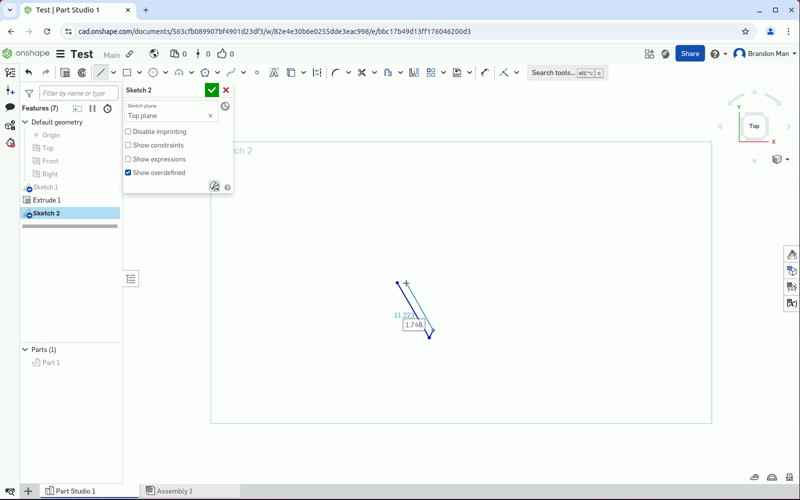
mouse_move(436, 282)
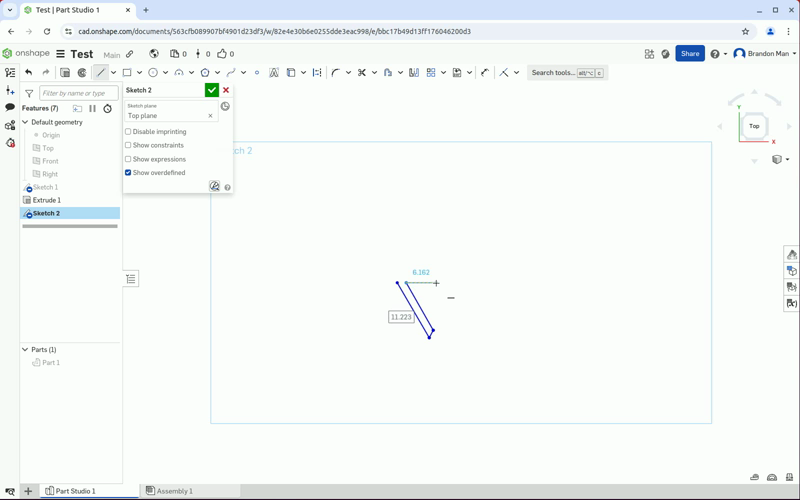
key_down(shift)
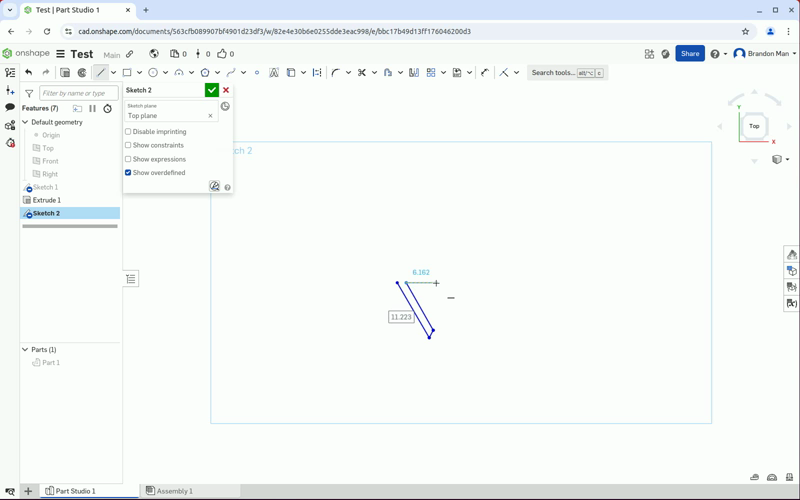
mouse_move(397, 282)
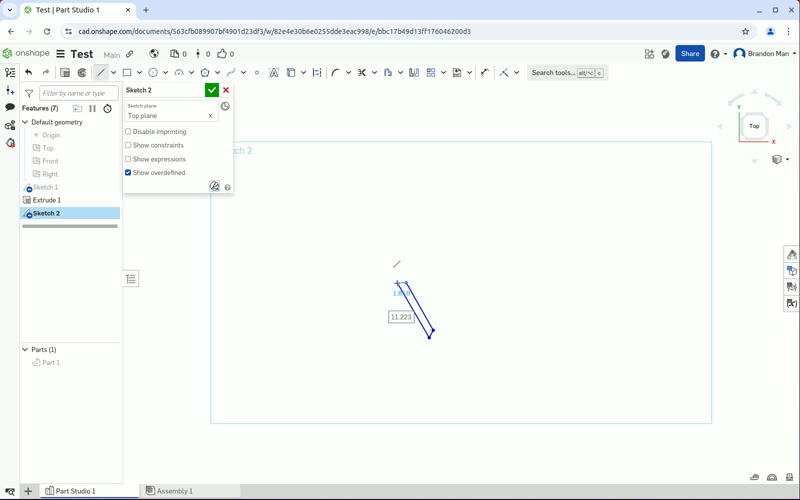
key_up(shift)
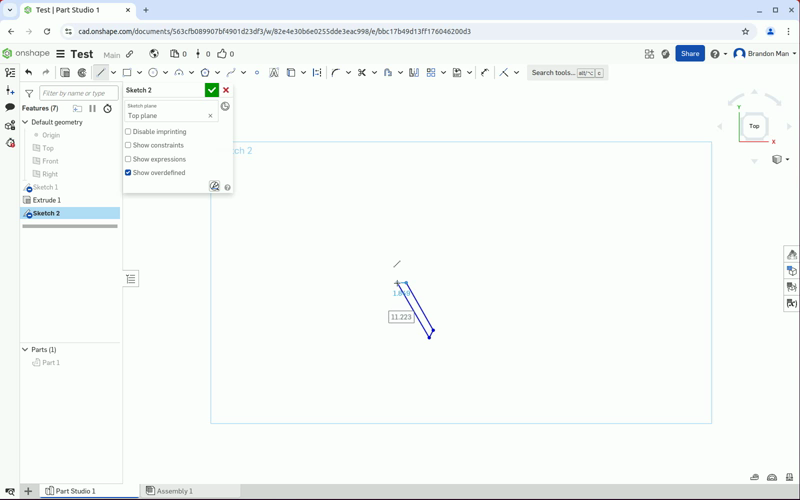
click(397, 282)
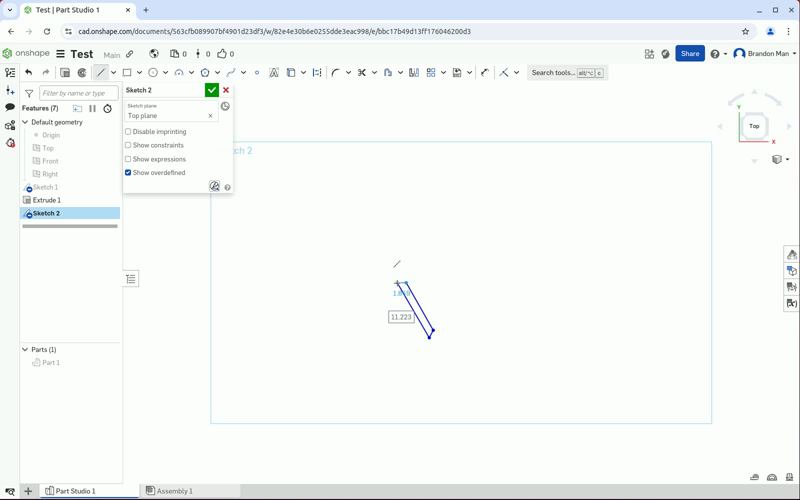
key(esc)
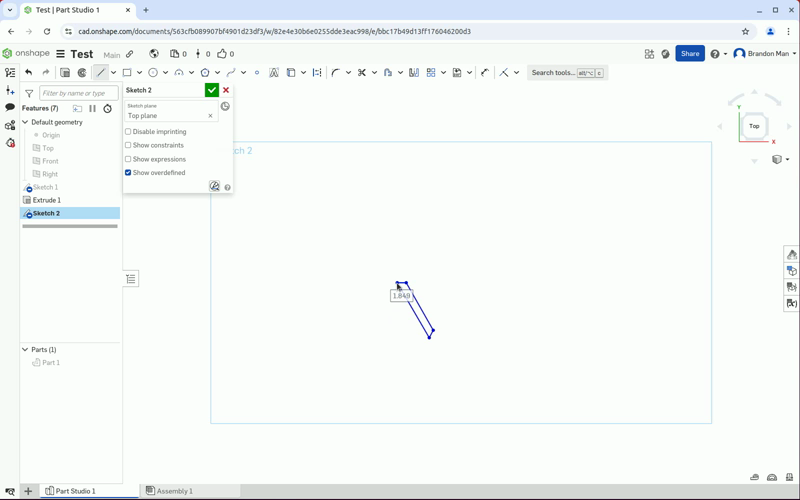
mouse_move(425, 318)
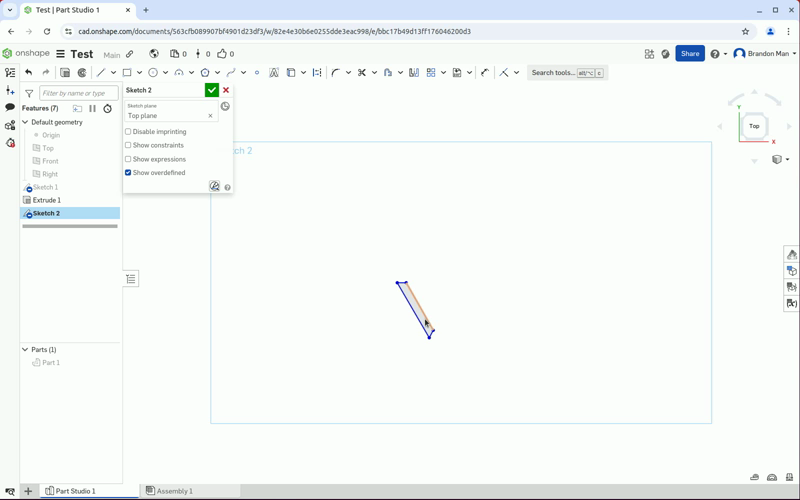
scroll(6)
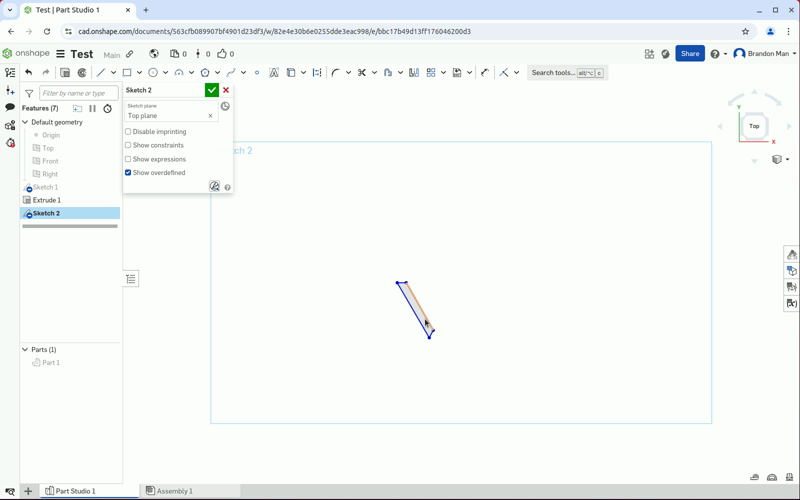
scroll(6)
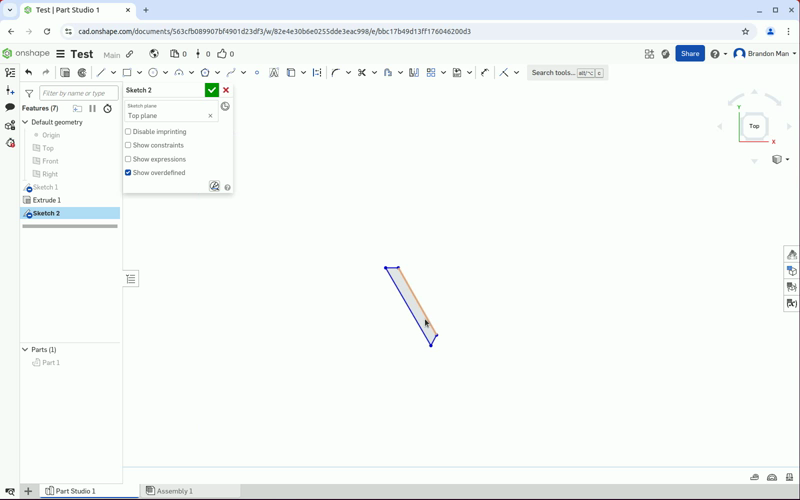
scroll(6)
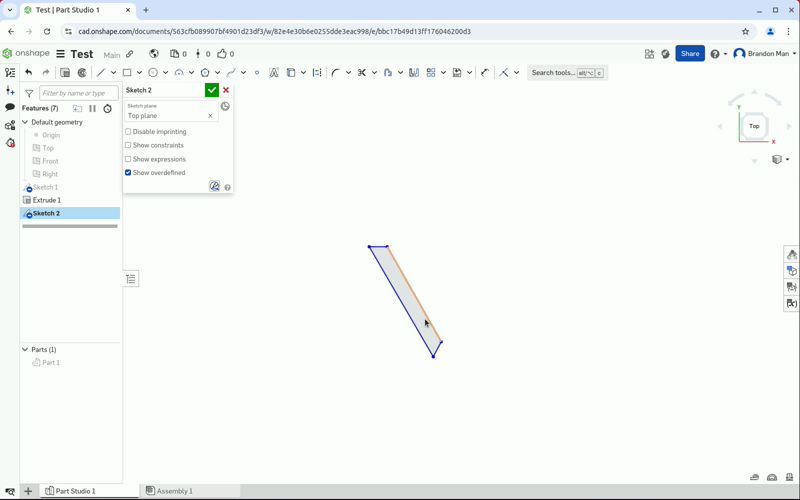
scroll(6)
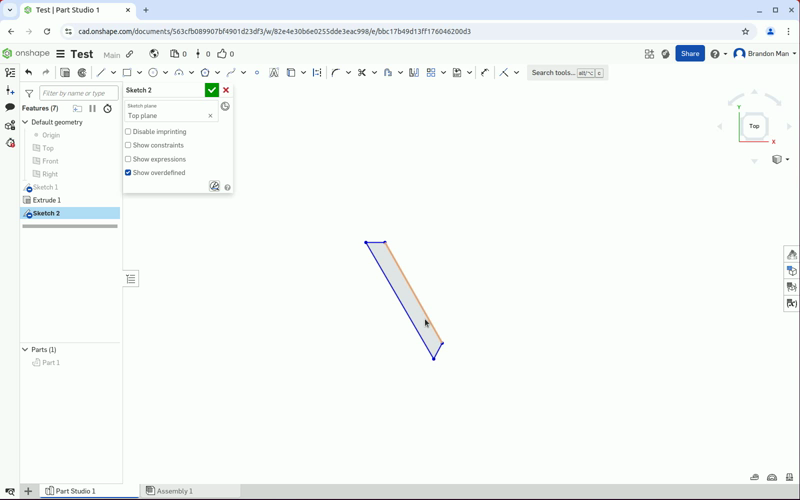
scroll(6)
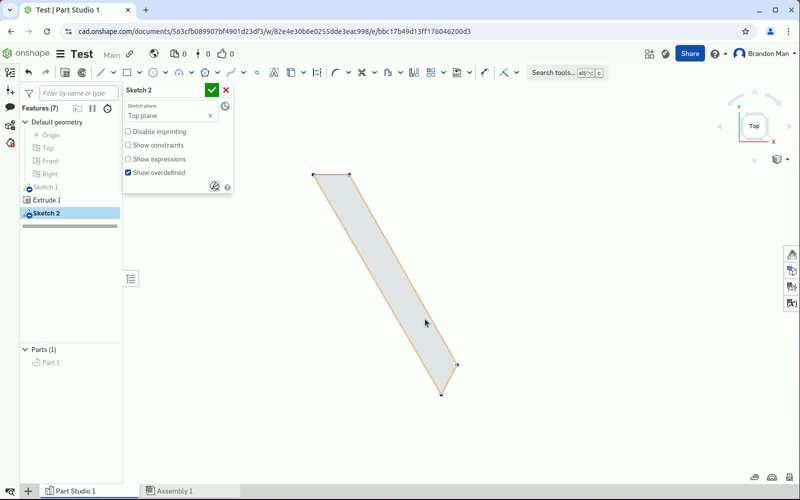
scroll(6)
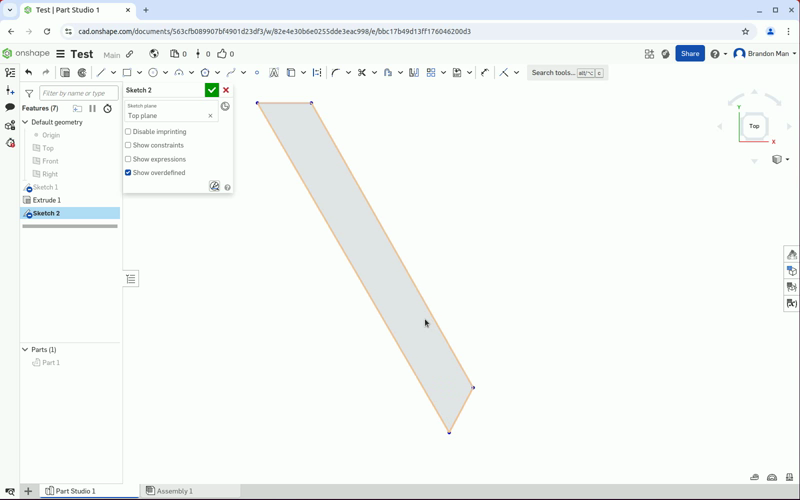
scroll(6)
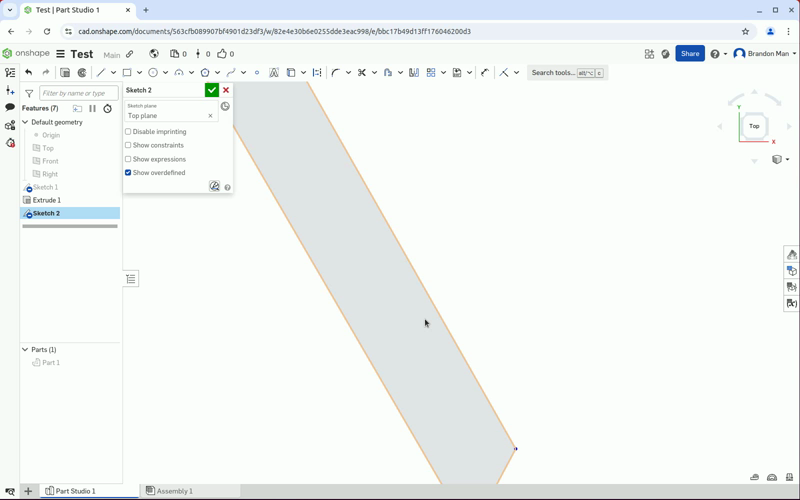
click(425, 318)
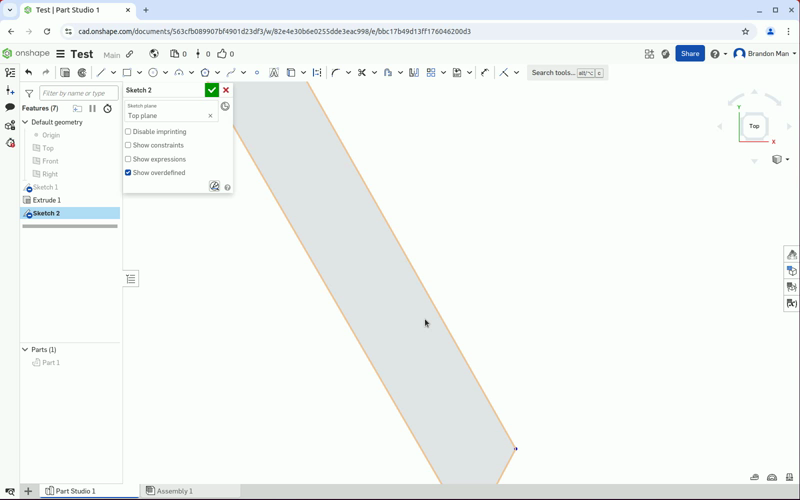
scroll(-6)
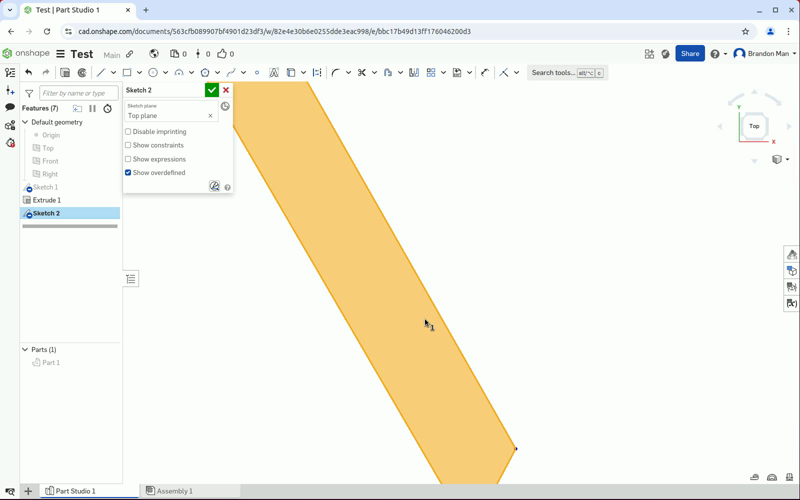
scroll(-6)
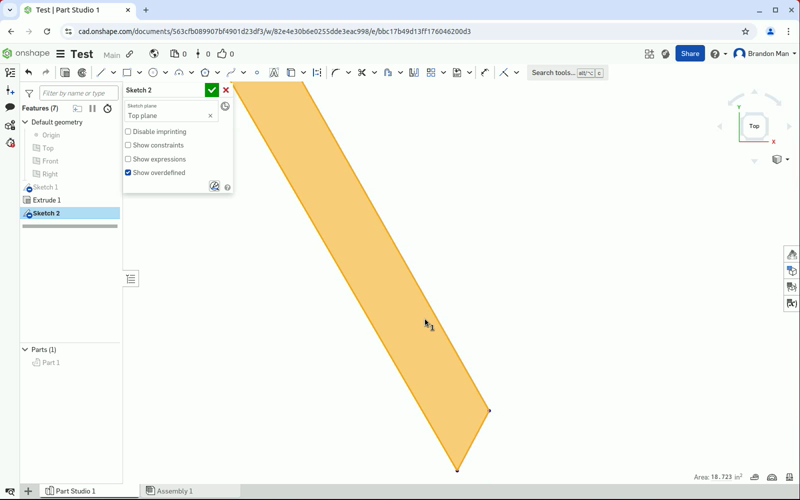
scroll(-6)
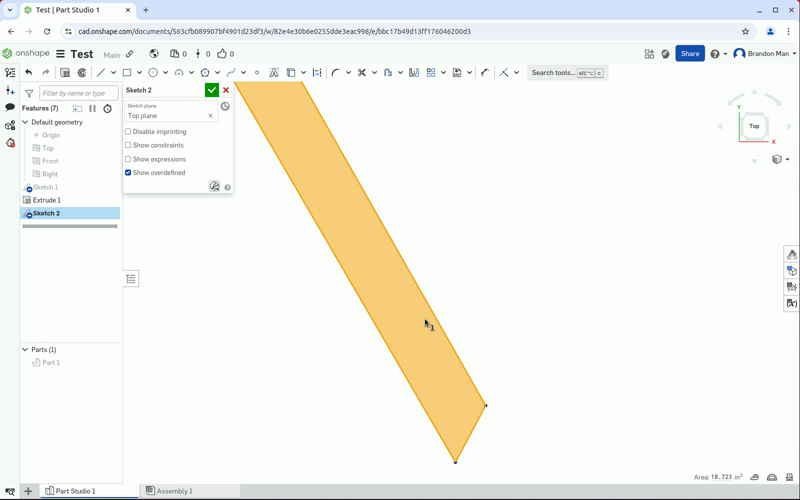
scroll(-6)
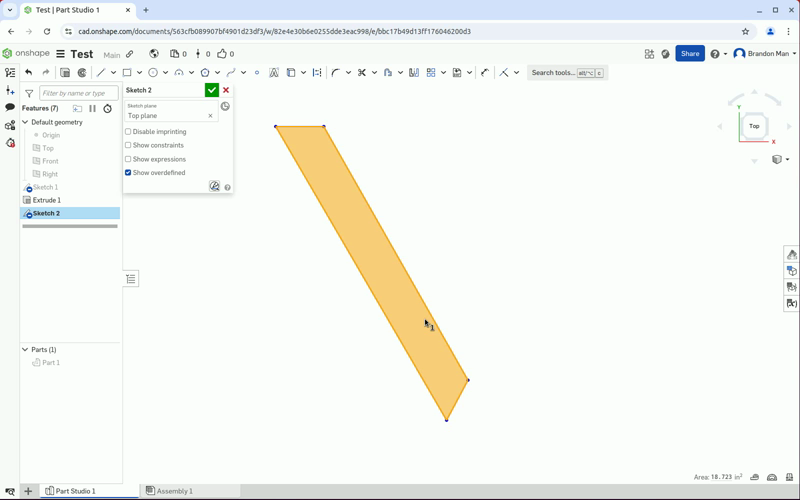
scroll(-6)
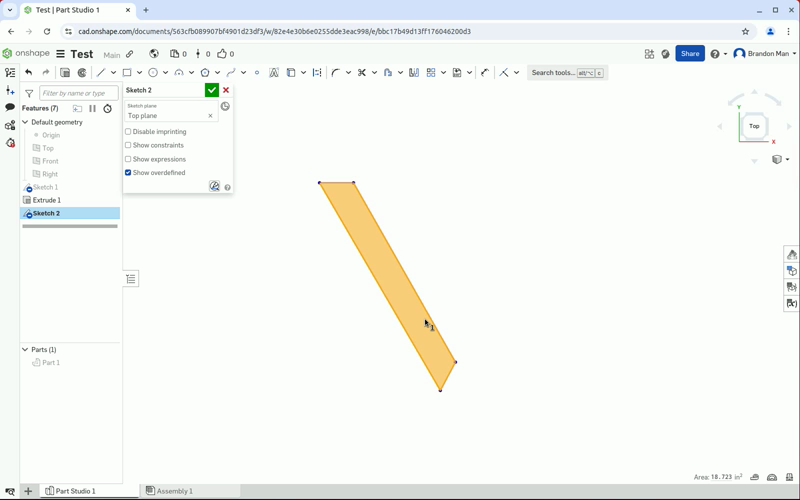
scroll(-6)
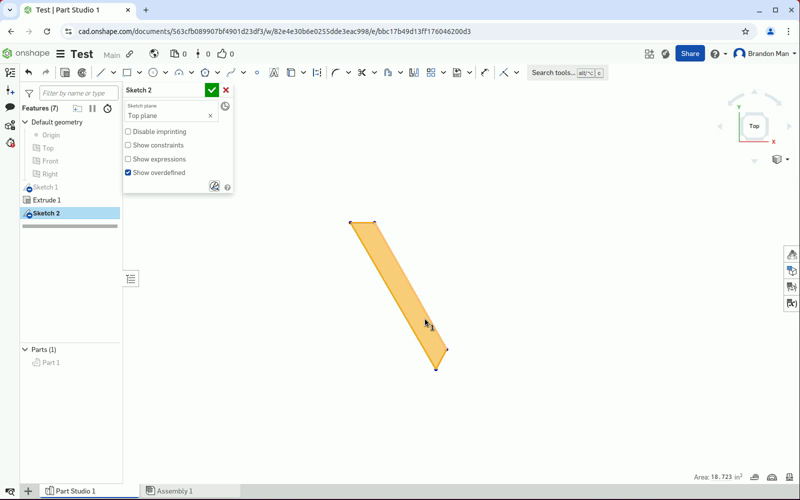
scroll(-6)
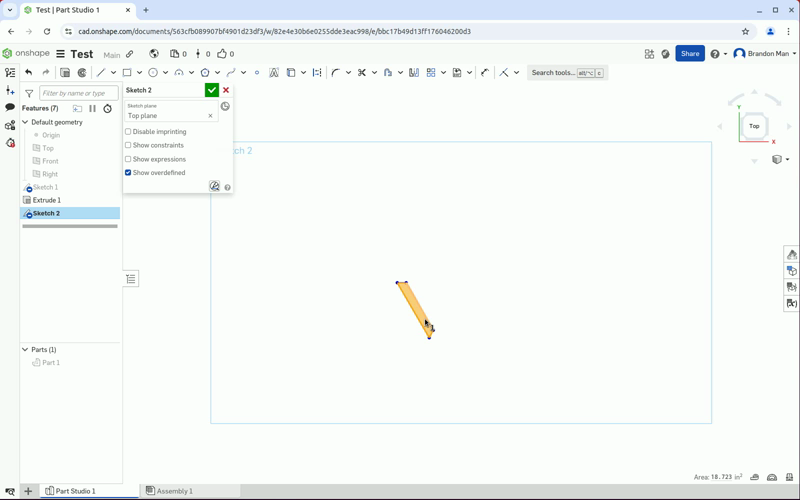
mouse_move(73, 352)
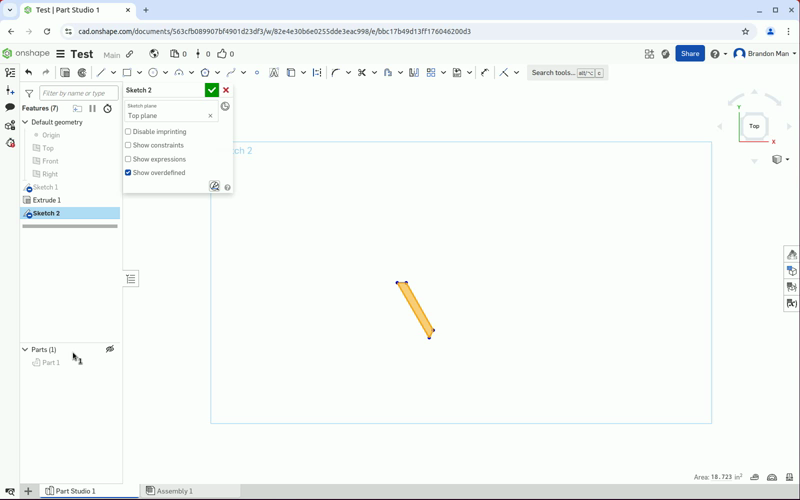
key(shift+y)
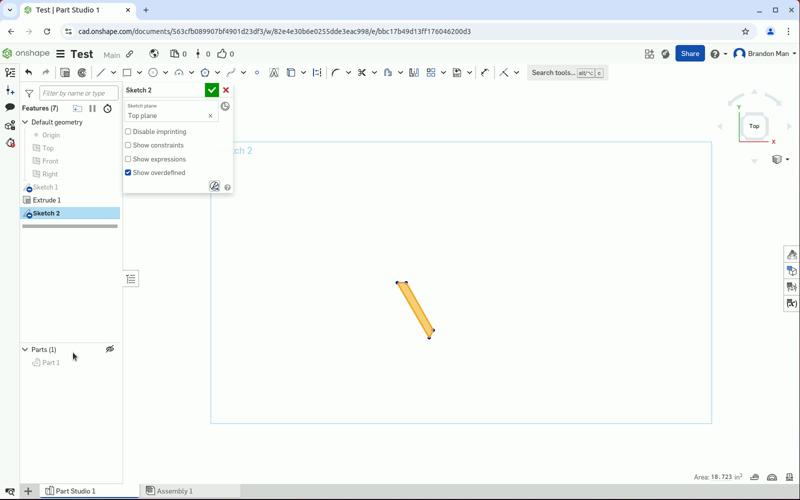
key(shift+e)
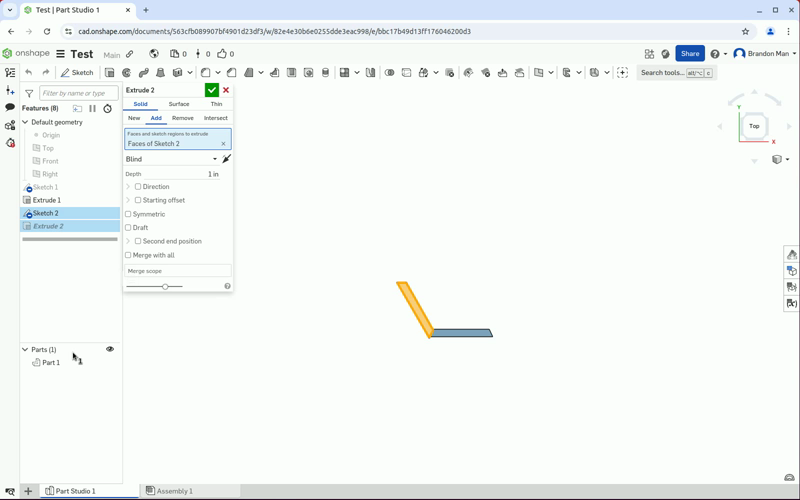
mouse_move(143, 106)
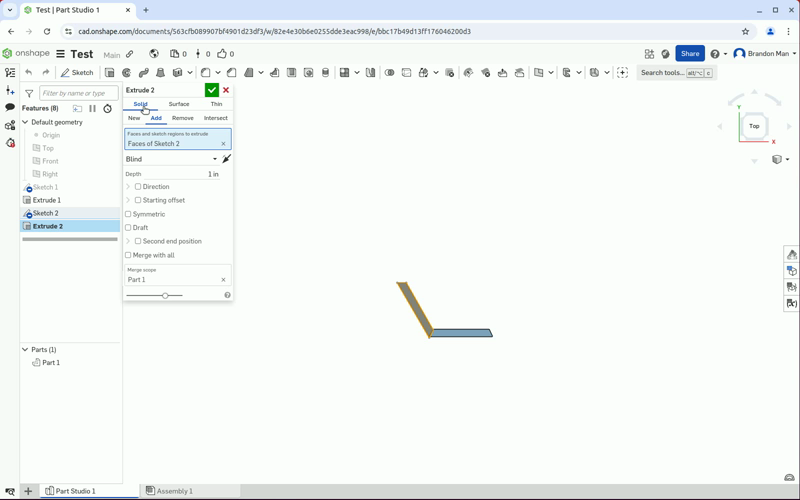
click(143, 106)
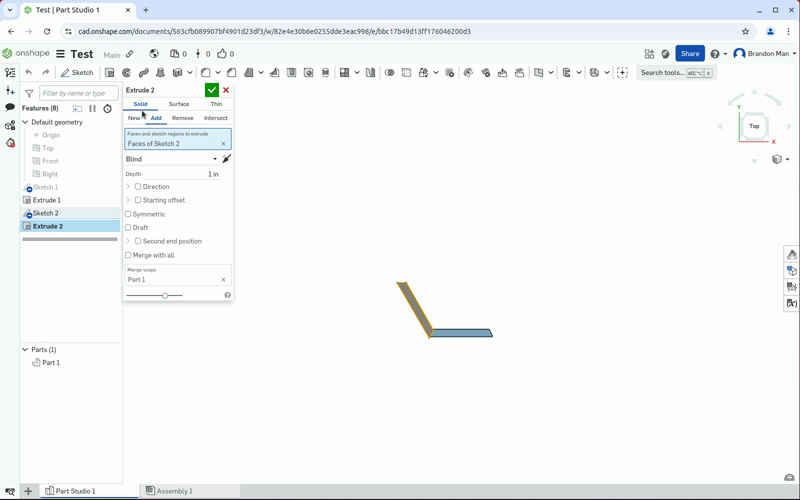
mouse_move(137, 120)
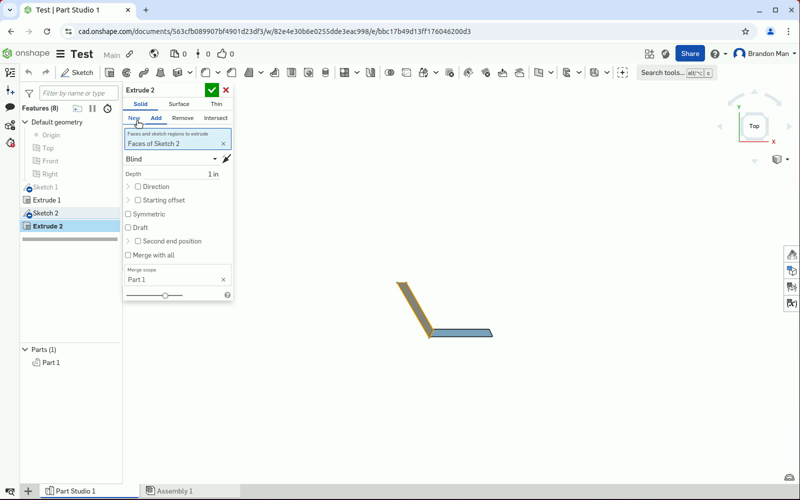
click(137, 120)
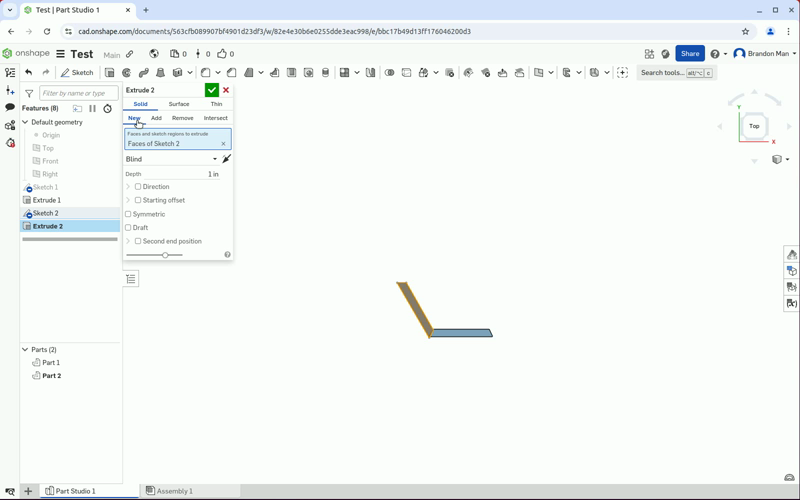
key(tab, 4)
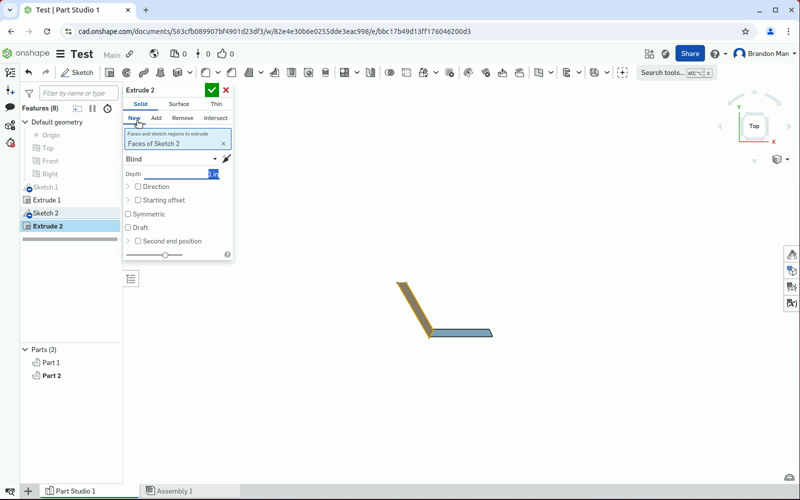
text(23.108)
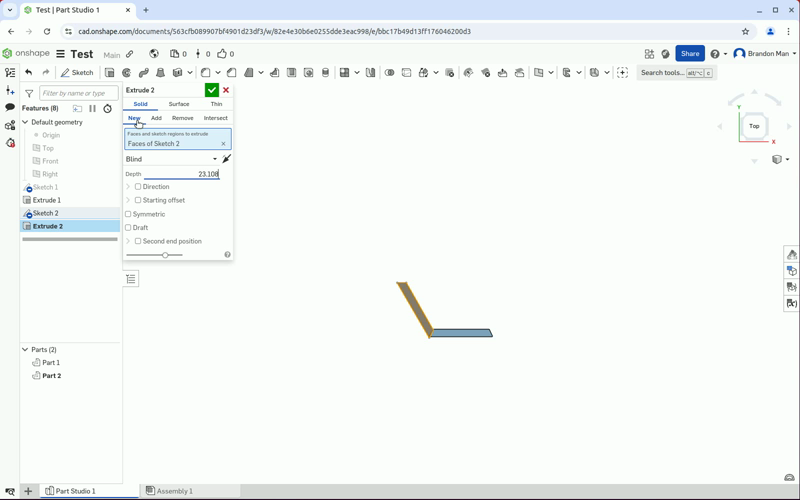
key(enter)
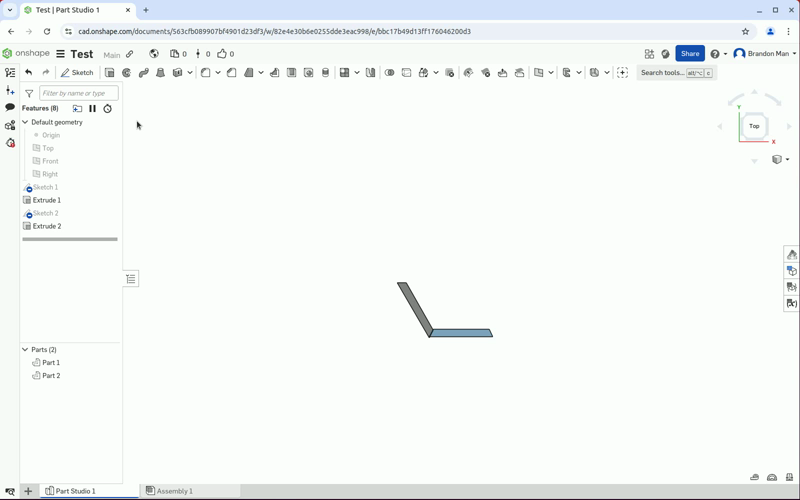
key(shift+h)
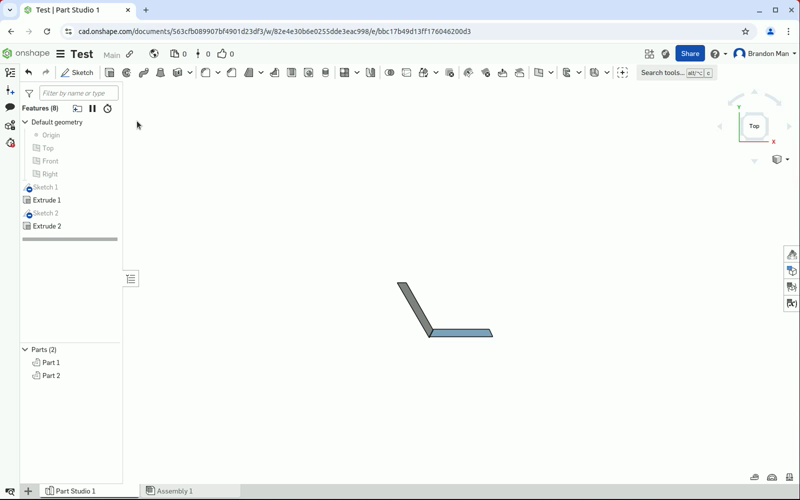
key(shift+h)
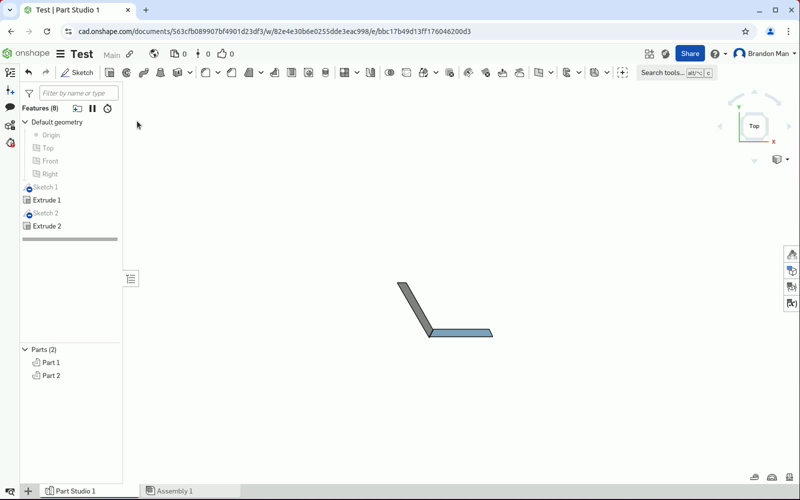
mouse_move(73, 189)
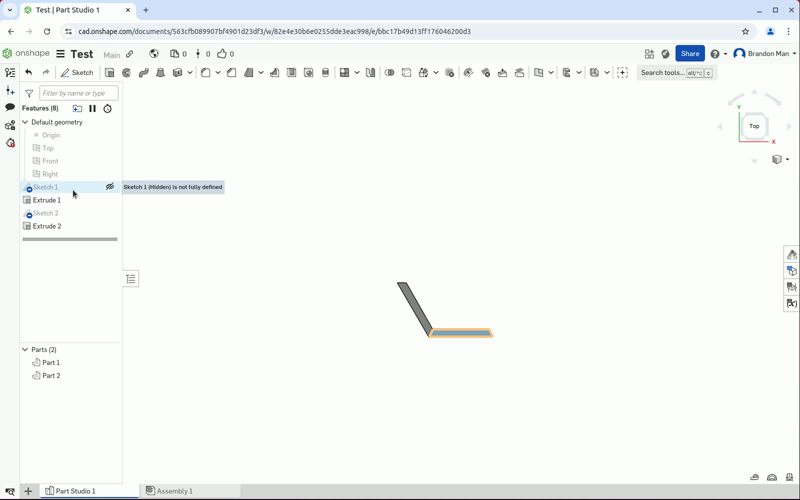
click(73, 189)
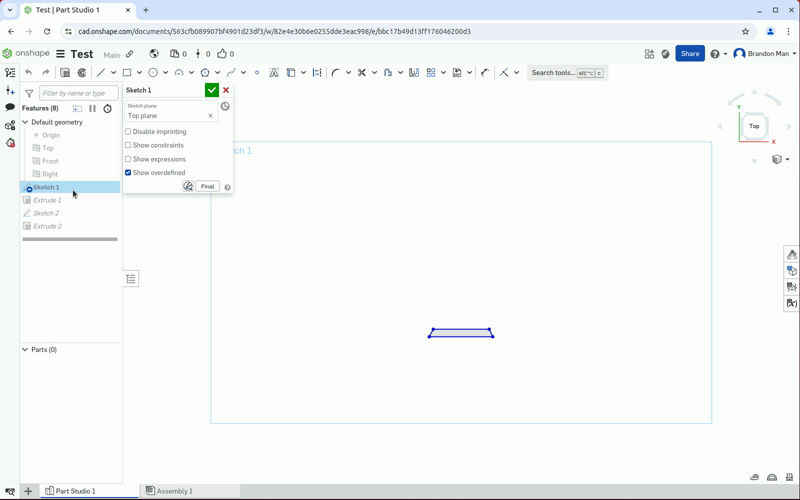
mouse_move(229, 92)
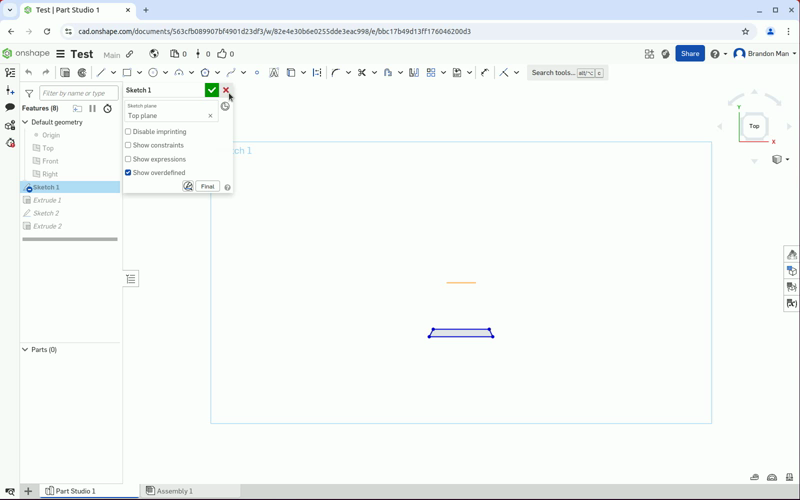
click(229, 92)
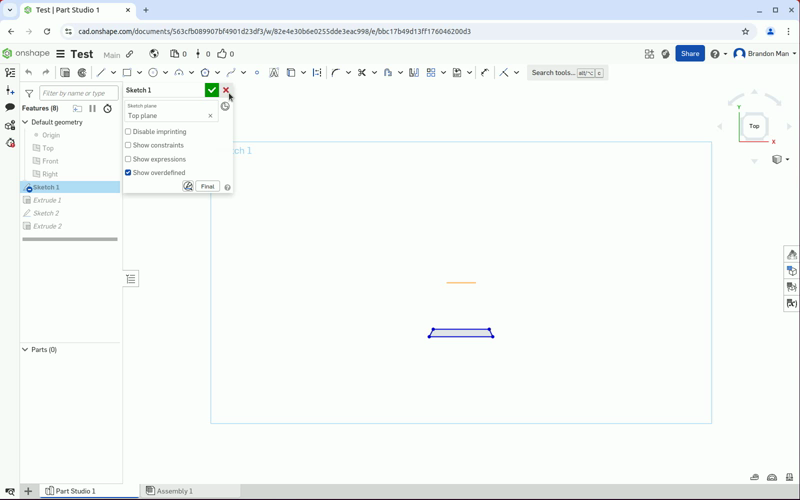
key(shift+s)
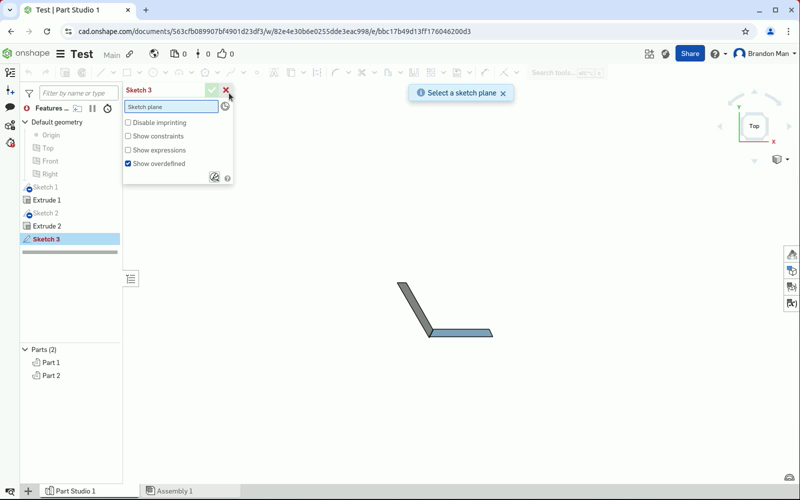
mouse_move(73, 150)
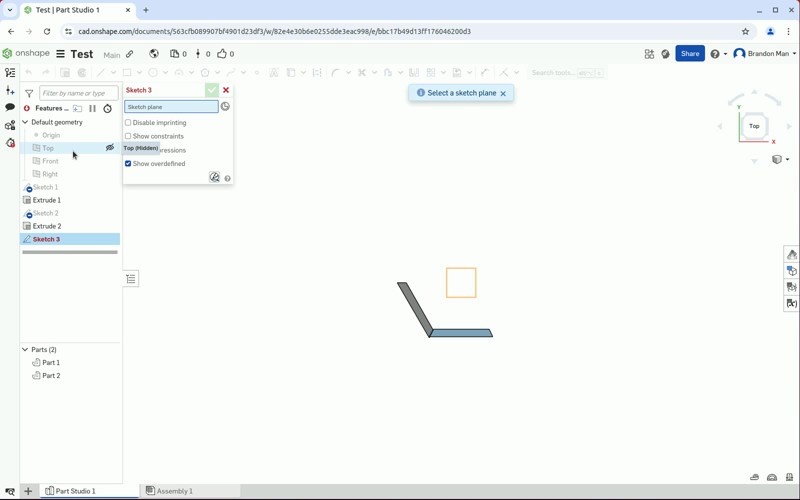
click(73, 150)
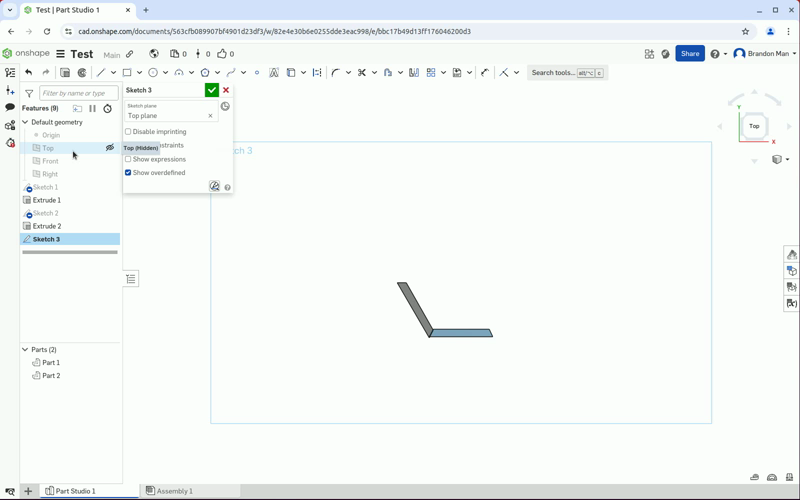
mouse_move(73, 352)
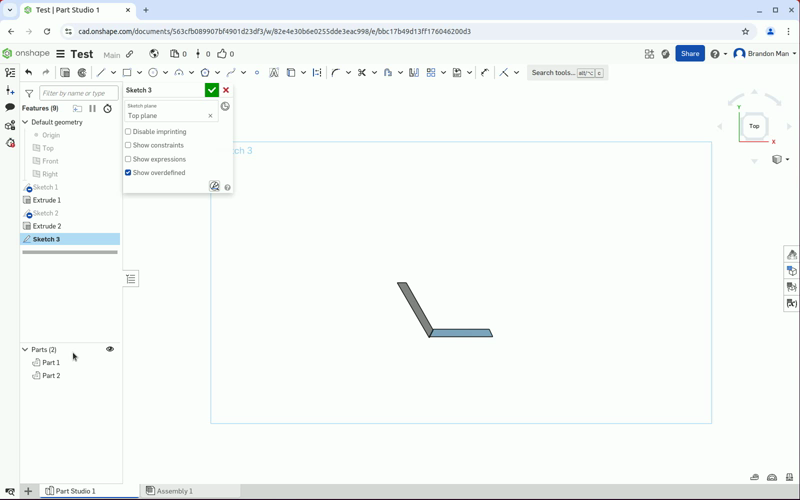
key(y)
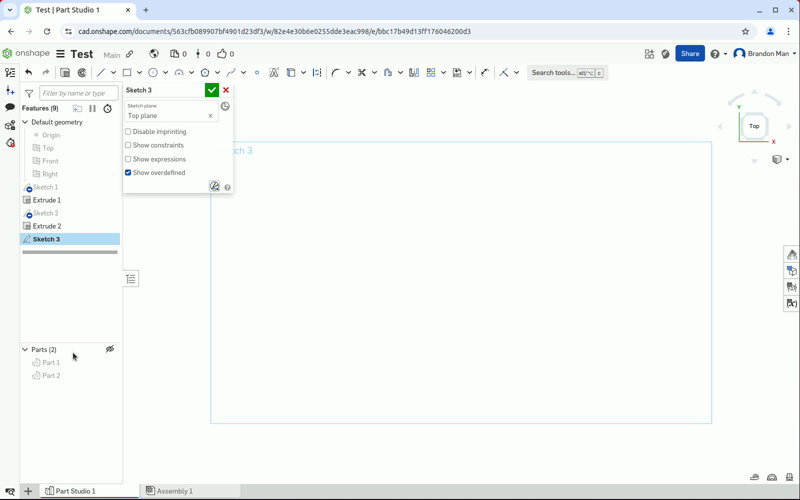
key(l)
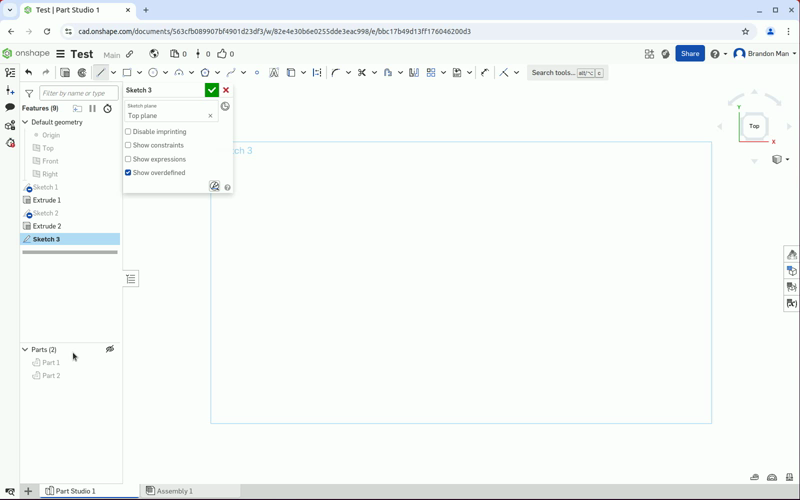
key_down(shift)
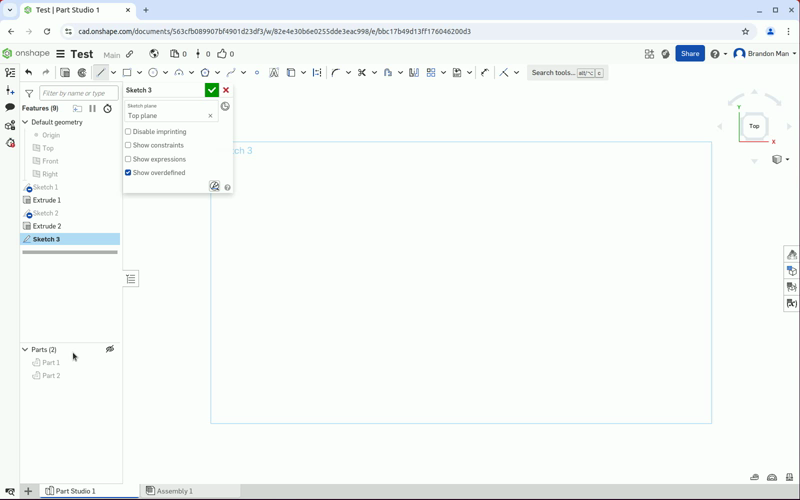
mouse_move(397, 282)
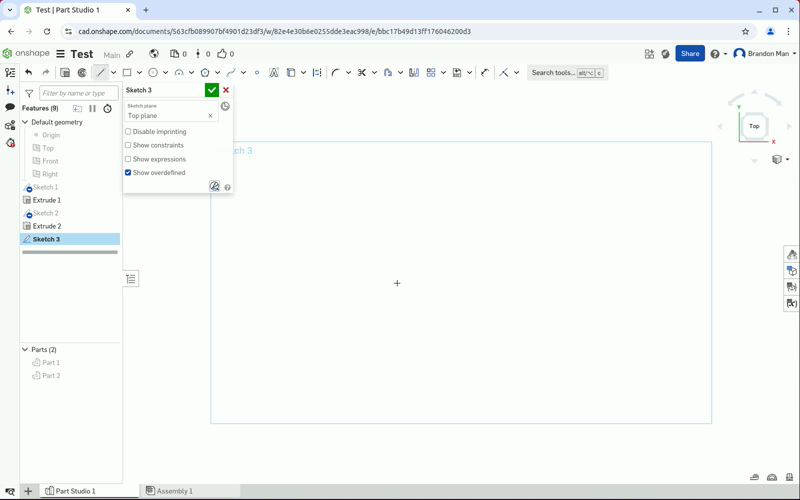
click(397, 282)
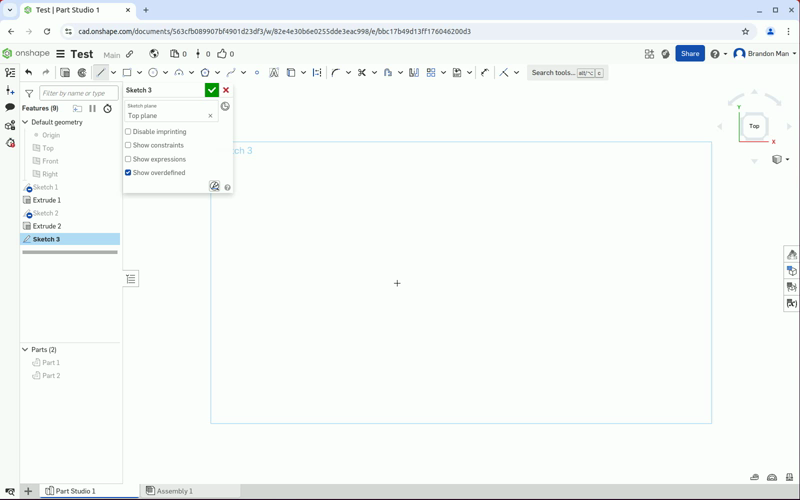
key_up(shift)
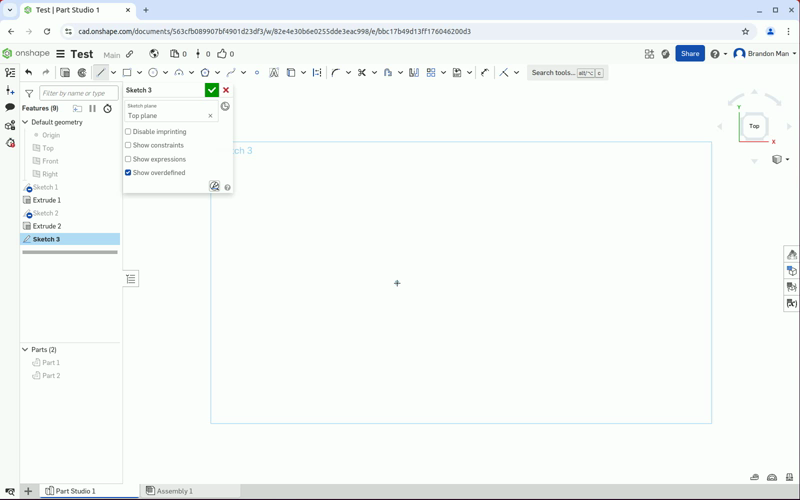
key_down(shift)
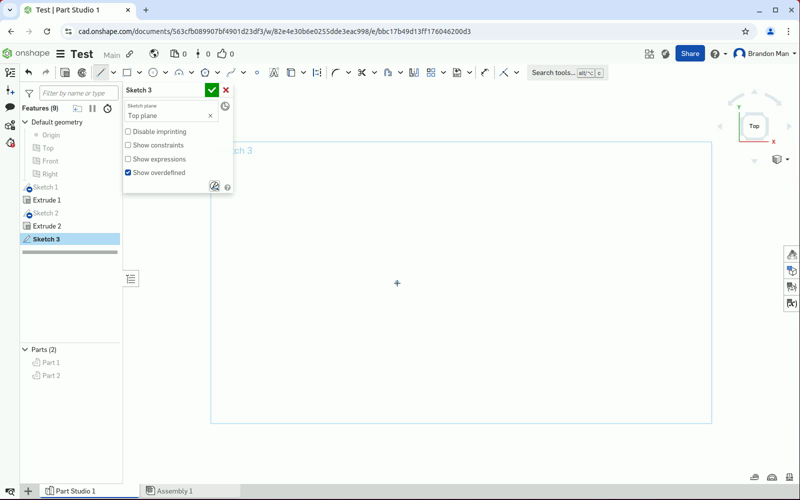
mouse_move(427, 282)
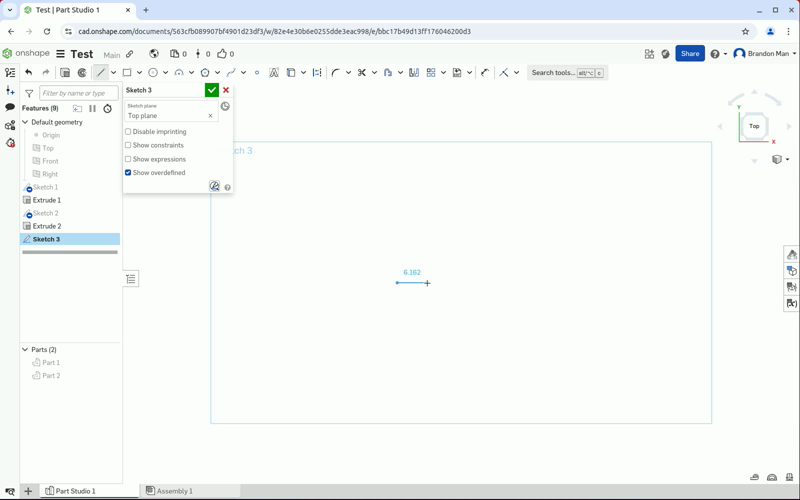
mouse_move(406, 282)
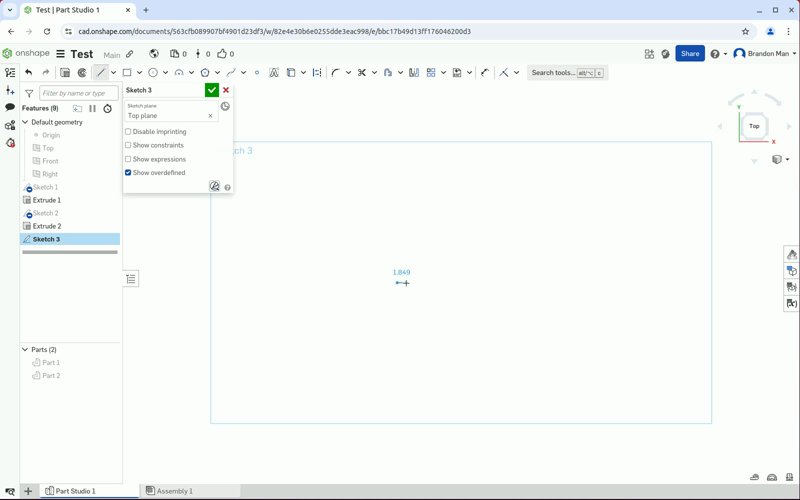
click(406, 282)
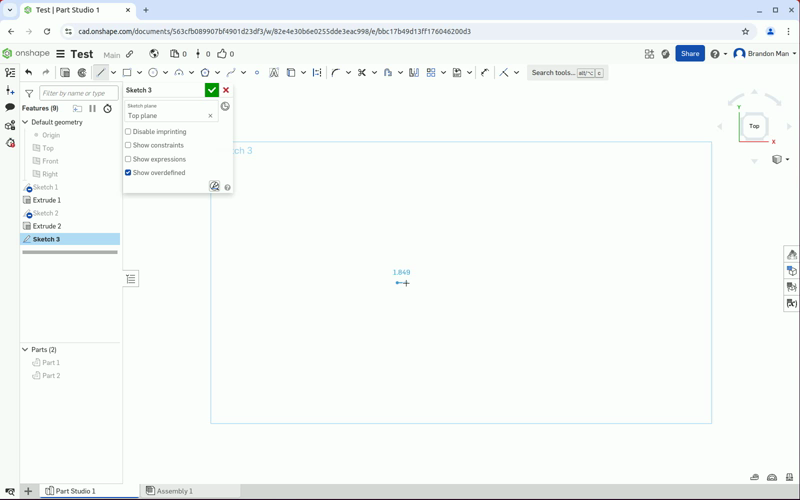
key_up(shift)
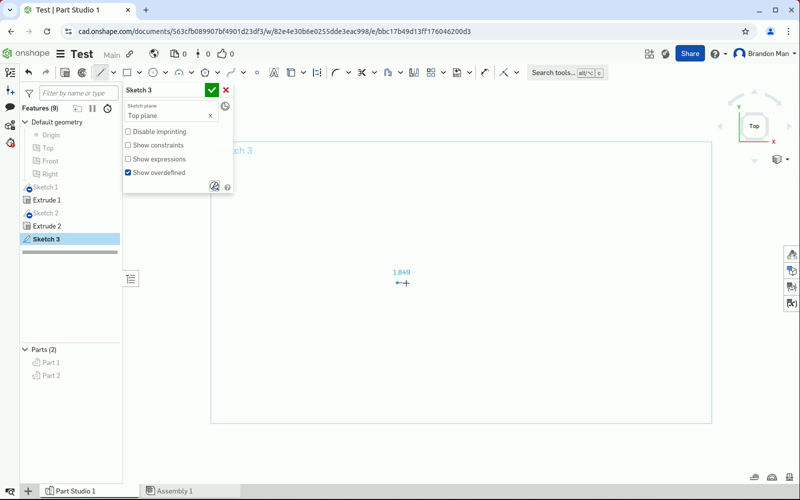
key_down(shift)
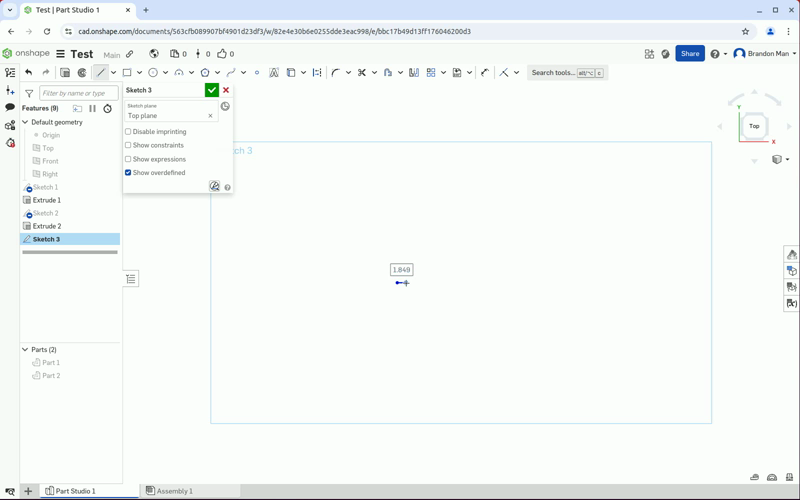
mouse_move(436, 282)
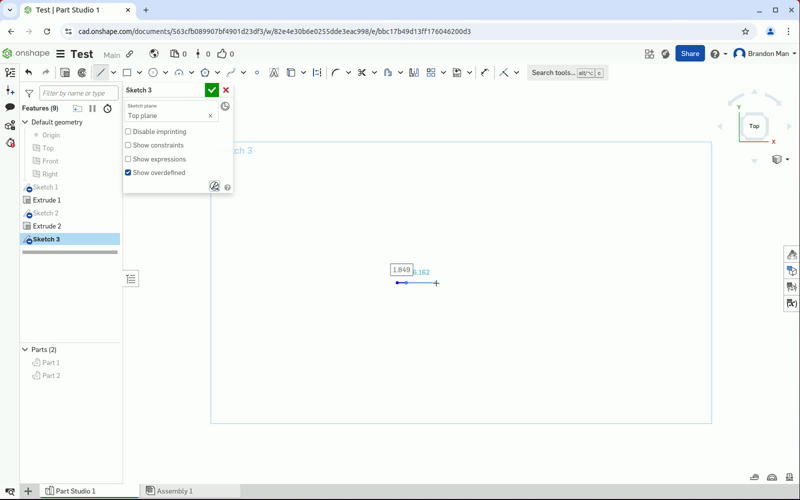
mouse_move(433, 235)
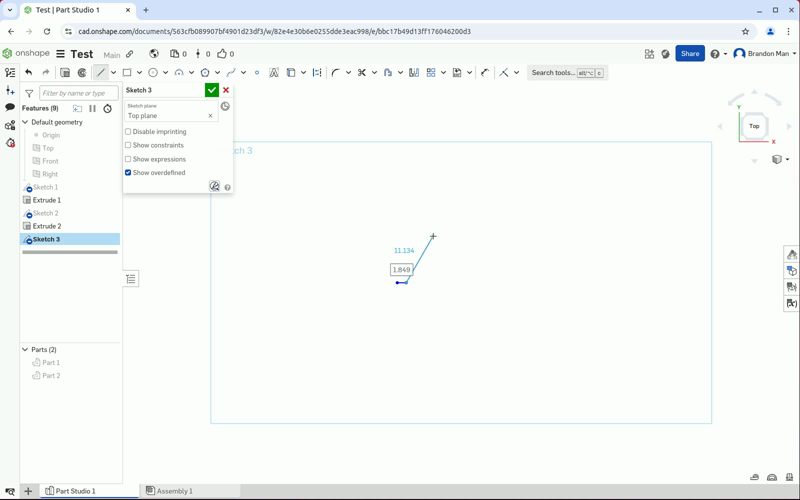
click(433, 235)
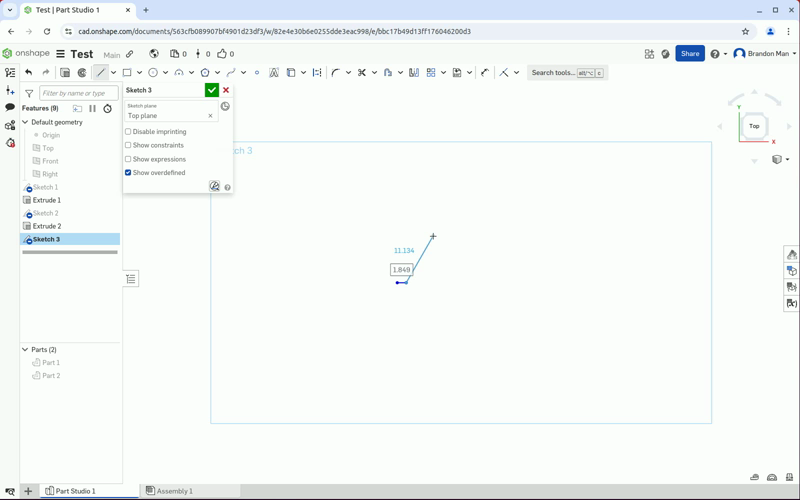
key_up(shift)
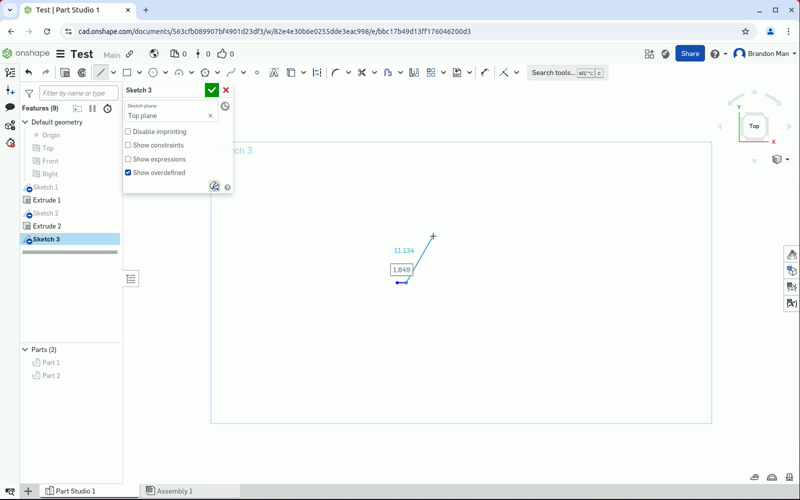
key_down(shift)
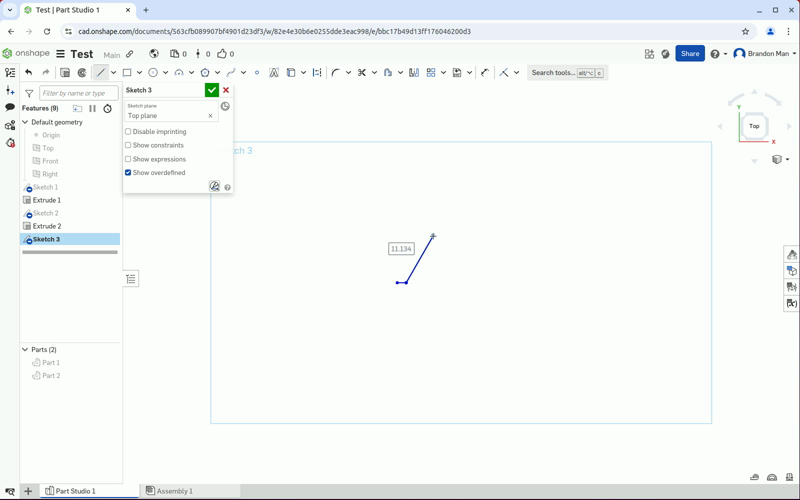
mouse_move(463, 235)
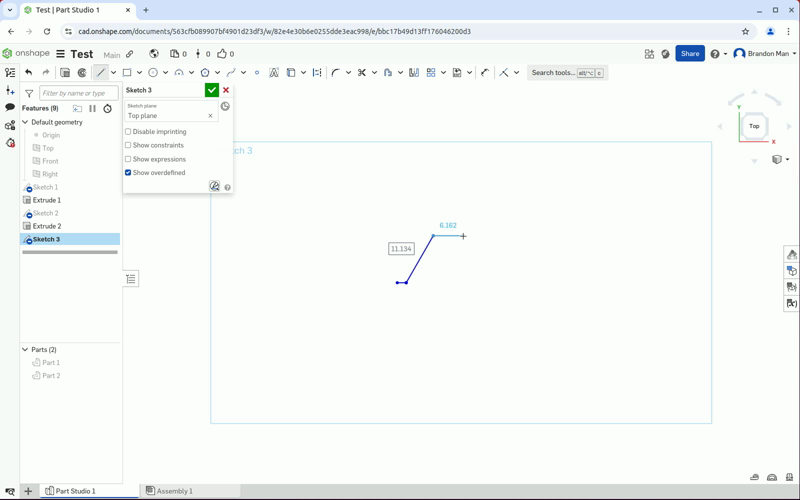
mouse_move(429, 228)
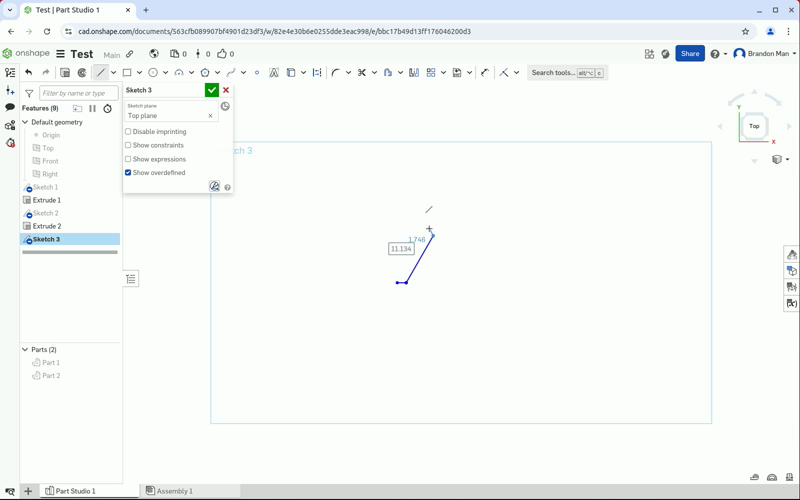
click(429, 228)
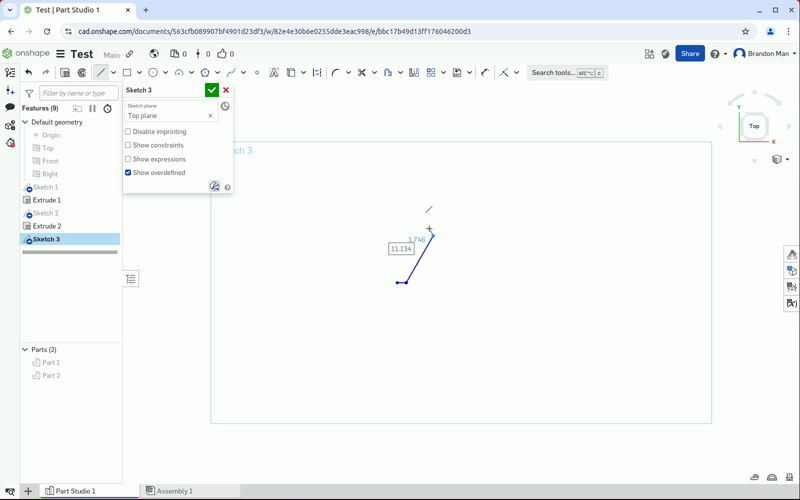
key_up(shift)
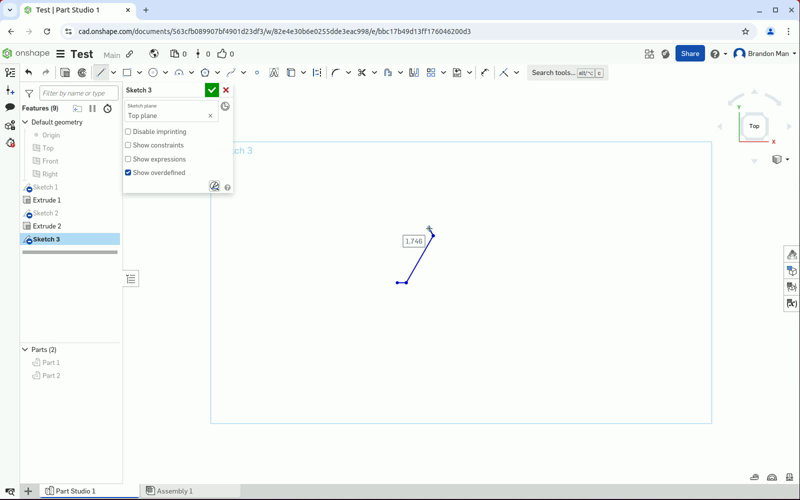
key_down(shift)
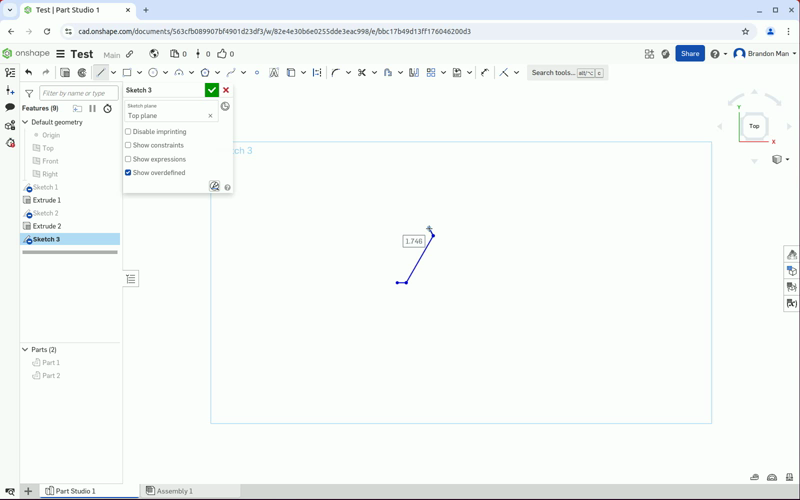
mouse_move(459, 228)
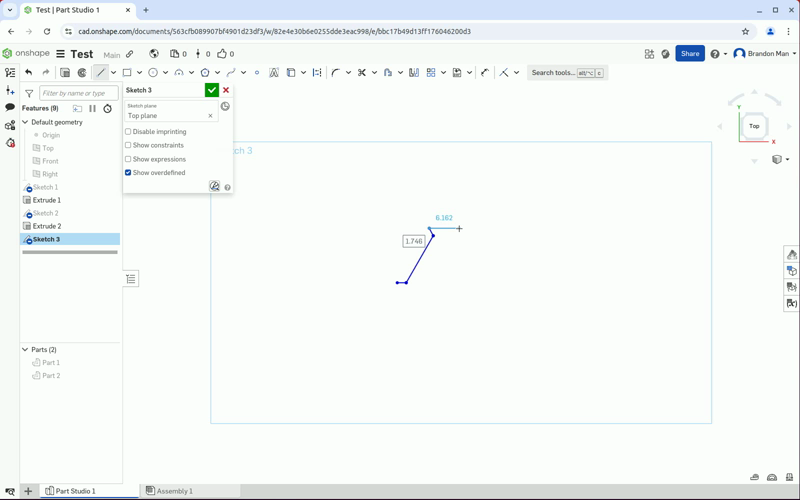
mouse_move(413, 255)
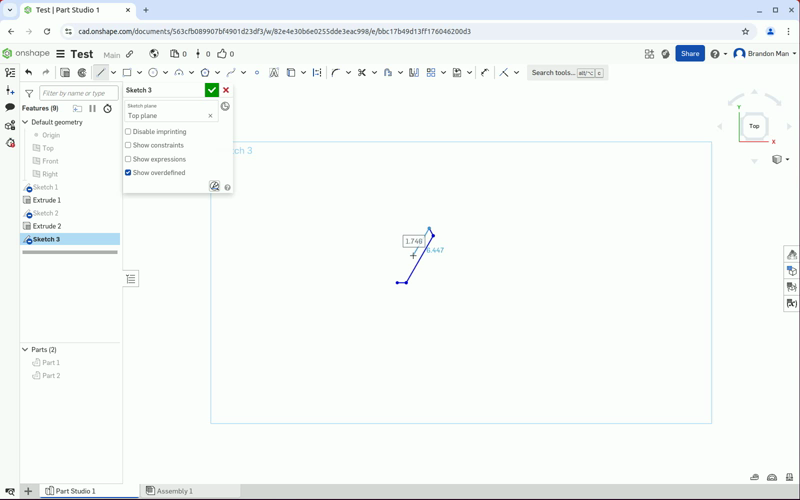
click(413, 255)
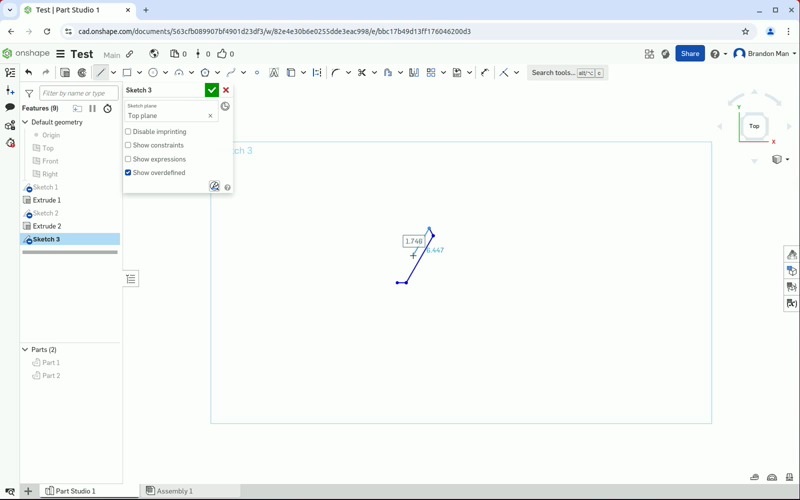
key_up(shift)
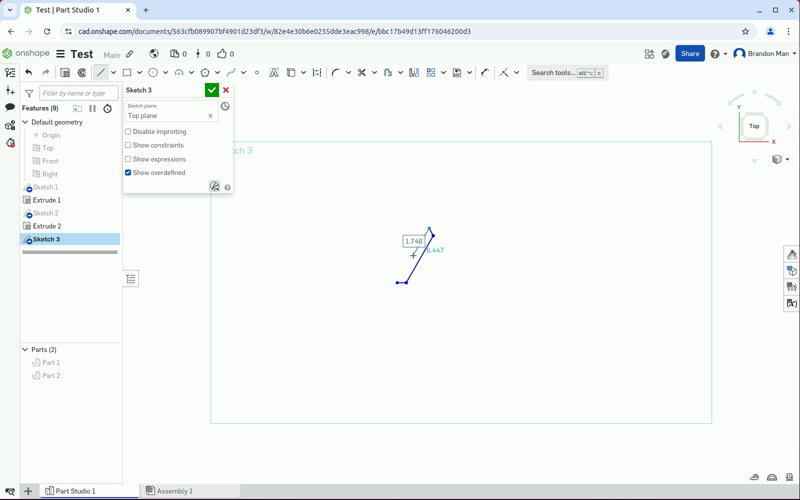
mouse_move(443, 255)
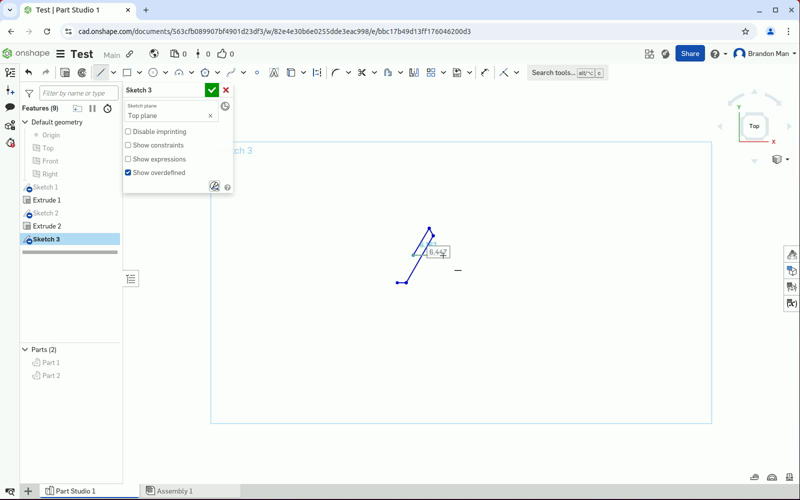
key_down(shift)
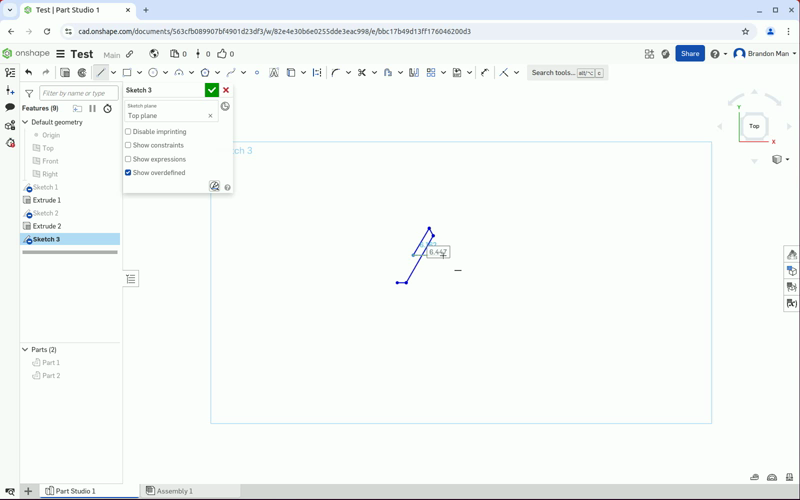
mouse_move(397, 282)
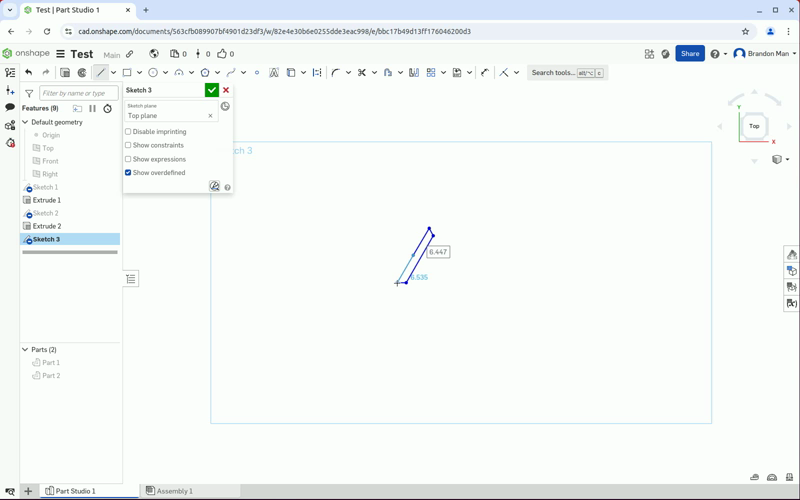
key_up(shift)
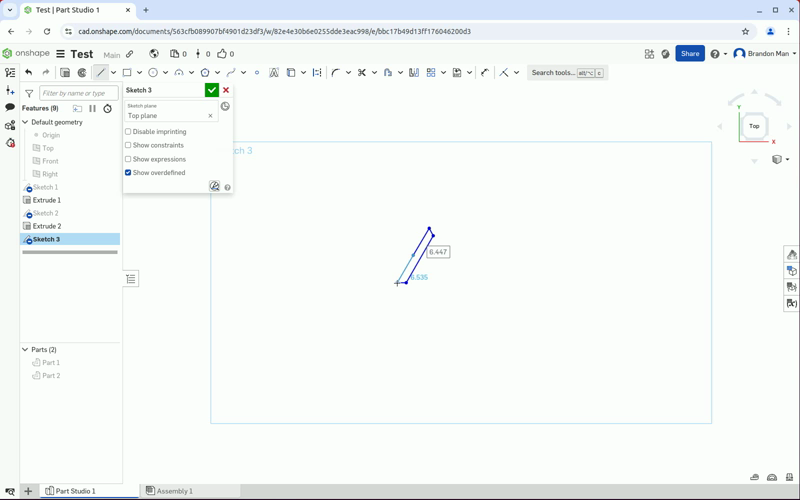
click(397, 282)
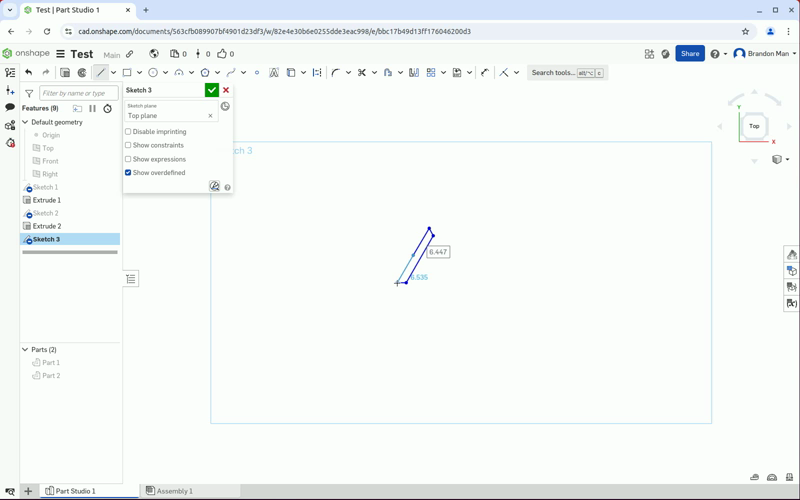
key(esc)
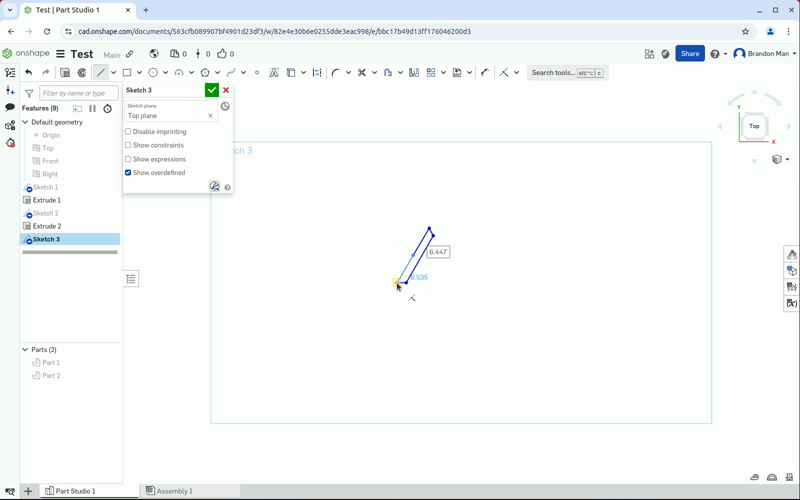
mouse_move(430, 240)
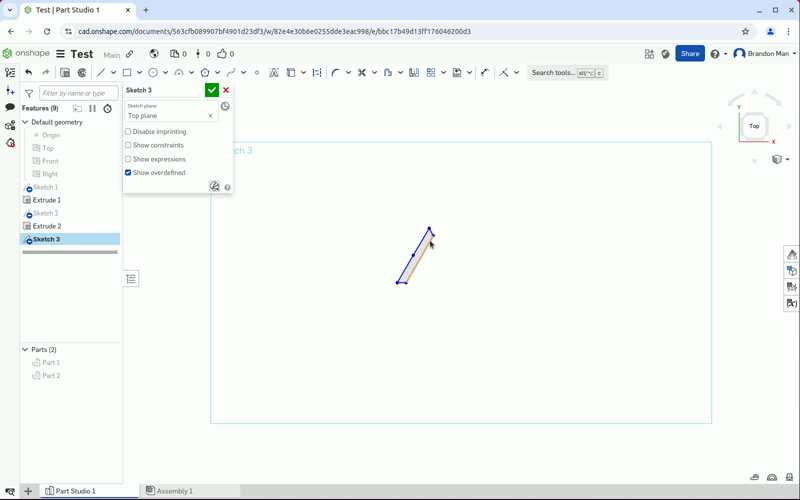
scroll(6)
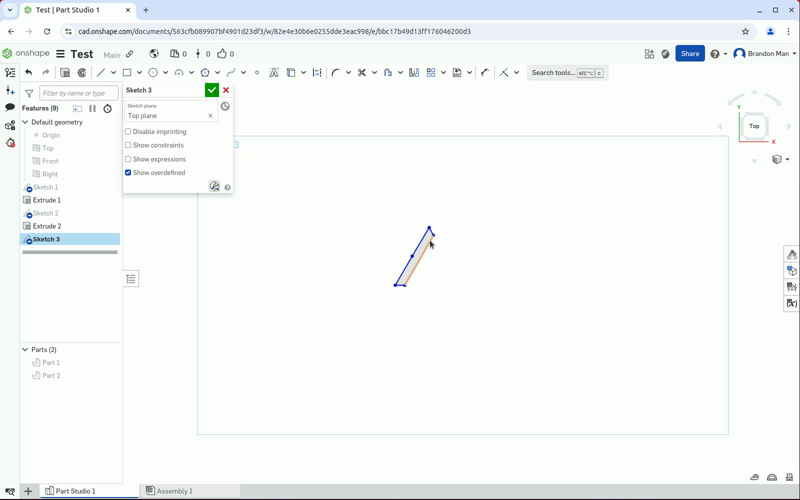
scroll(6)
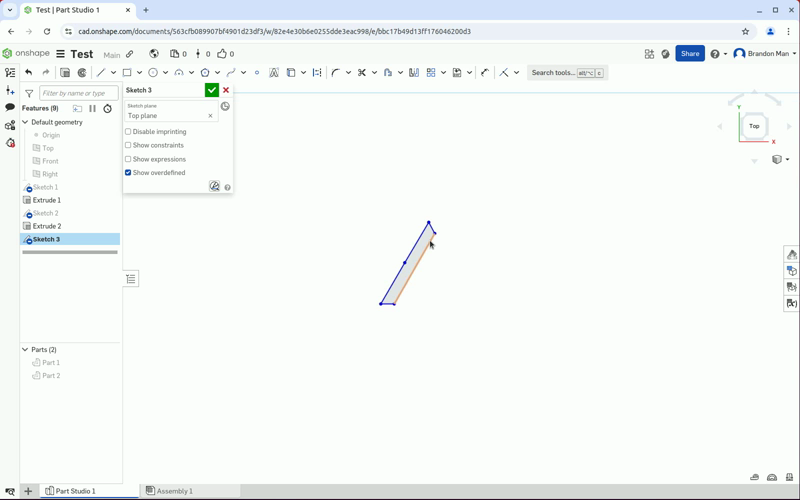
scroll(6)
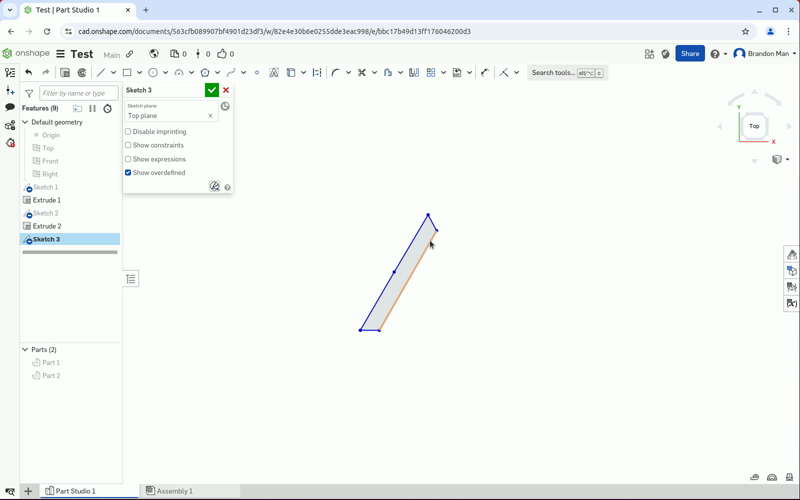
scroll(6)
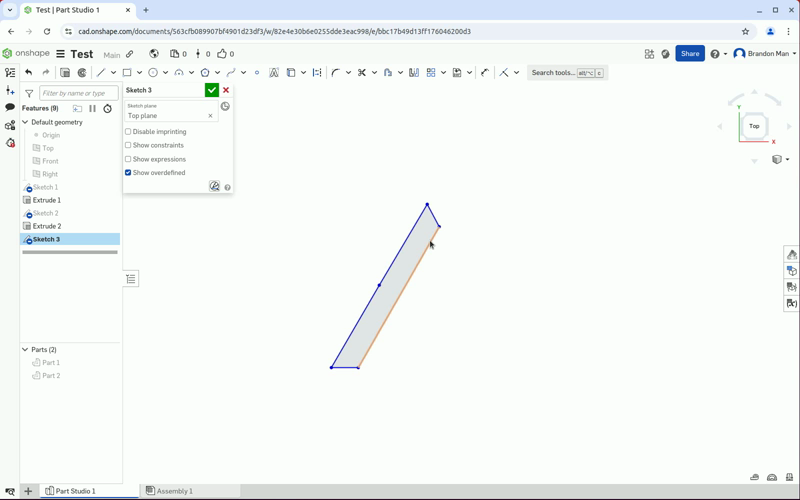
scroll(6)
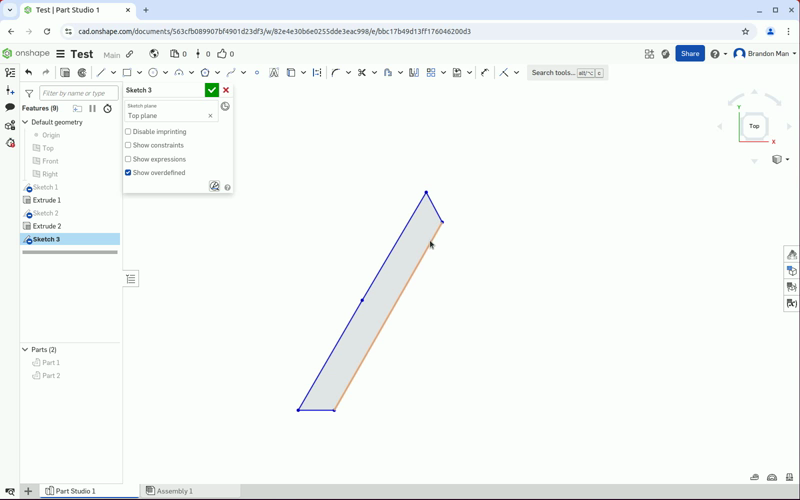
scroll(6)
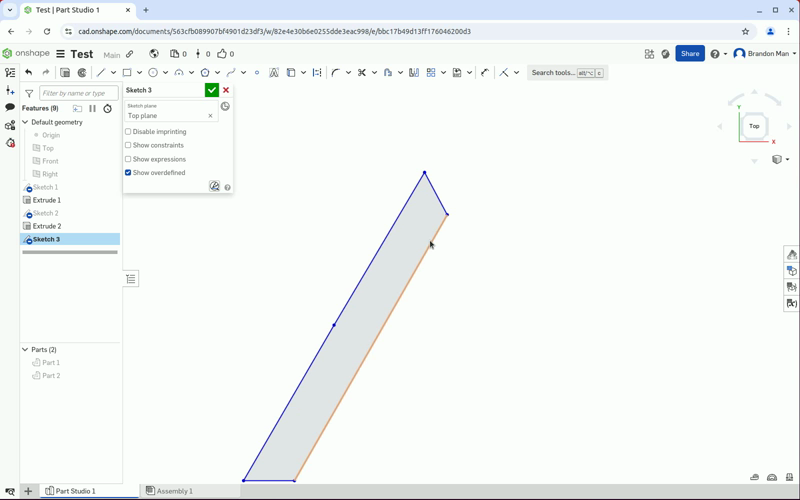
scroll(6)
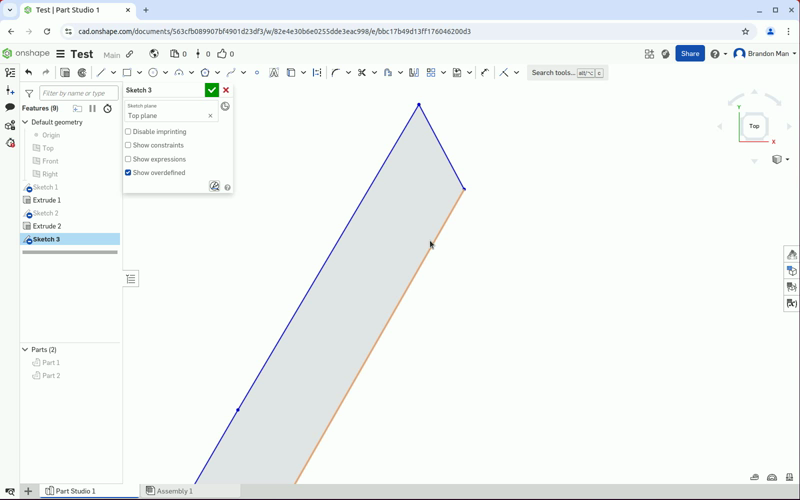
click(430, 240)
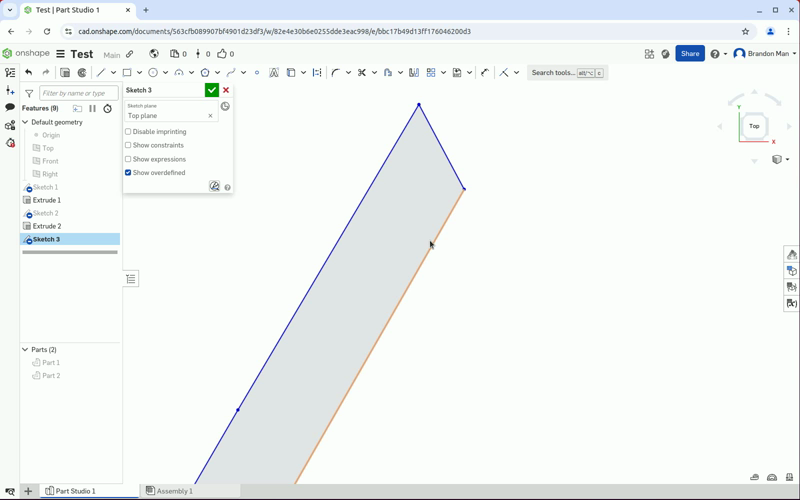
scroll(-6)
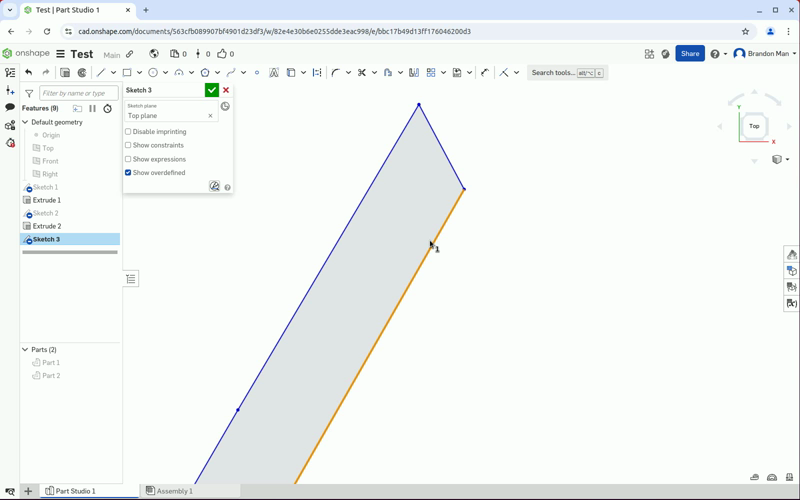
scroll(-6)
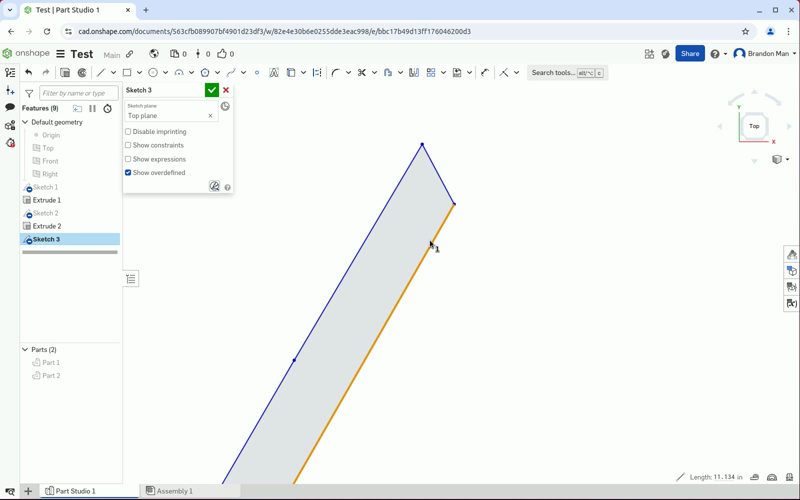
scroll(-6)
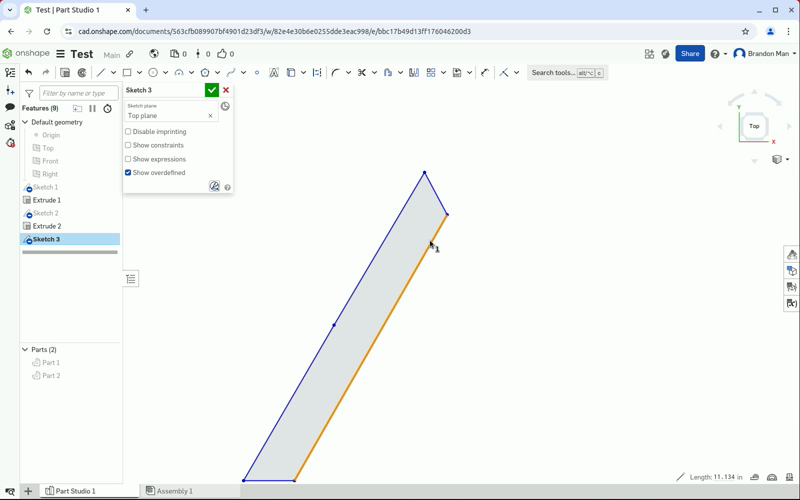
scroll(-6)
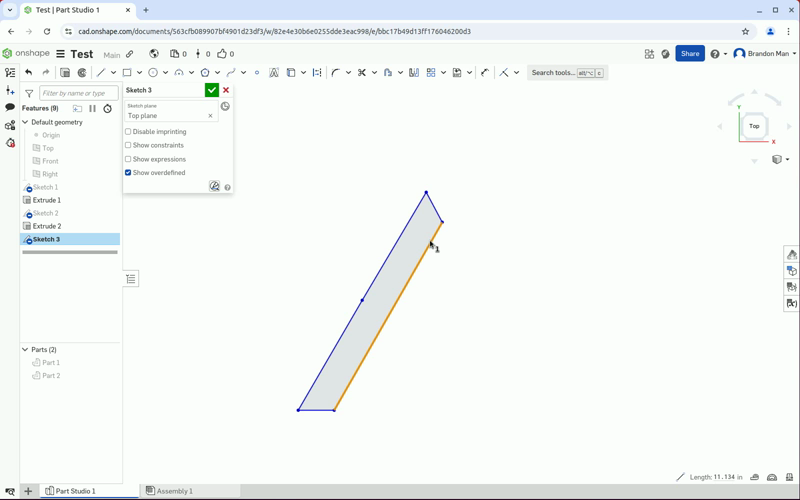
scroll(-6)
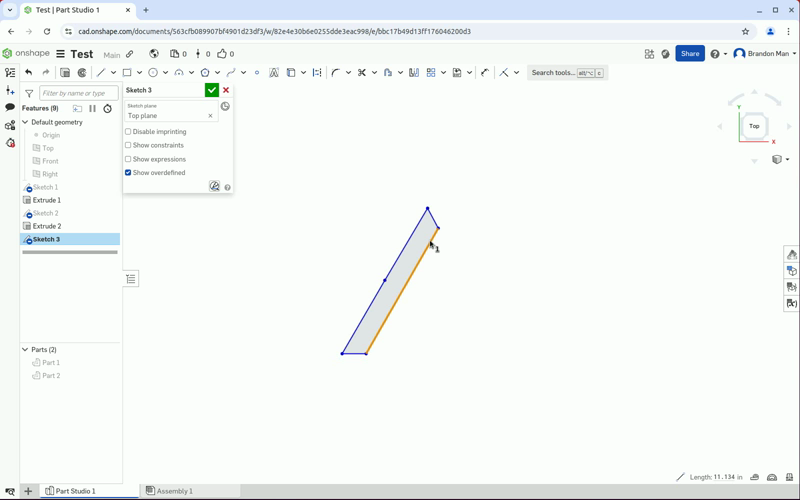
scroll(-6)
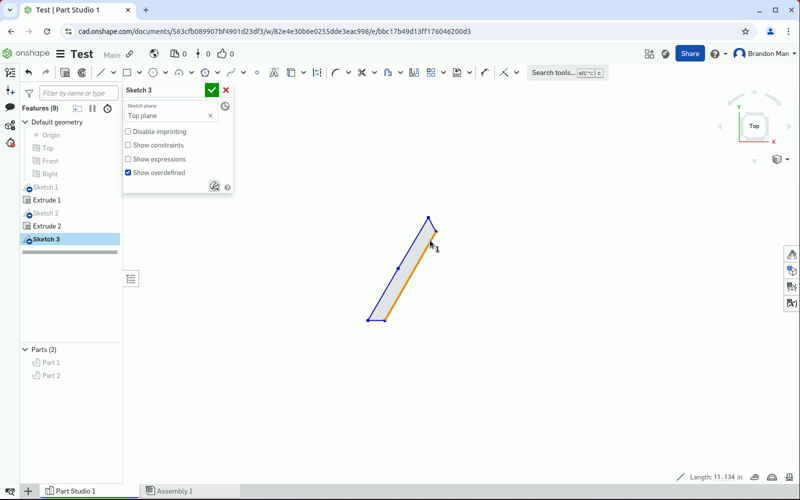
scroll(-6)
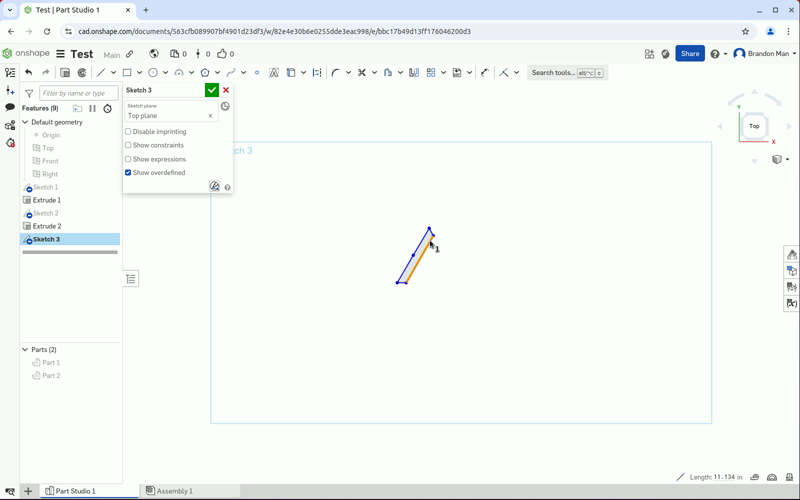
mouse_move(73, 352)
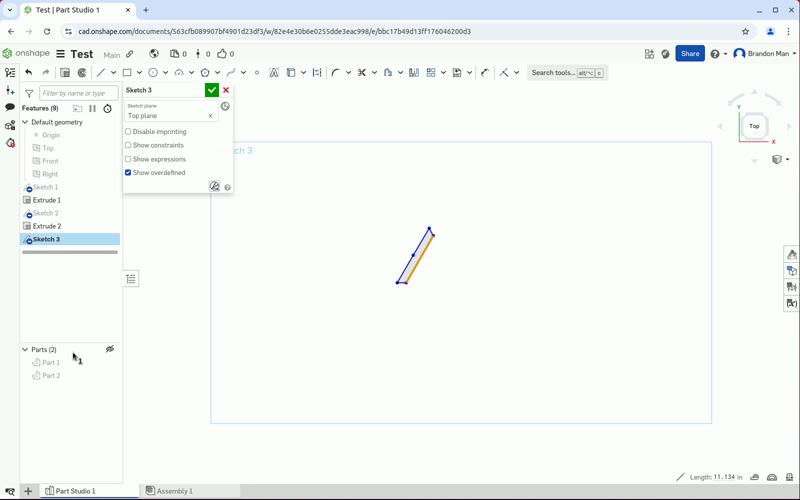
key(shift+y)
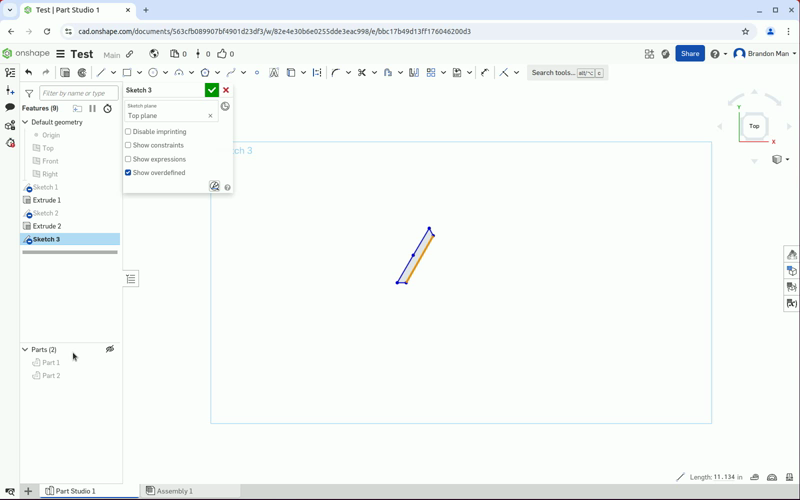
key(shift+e)
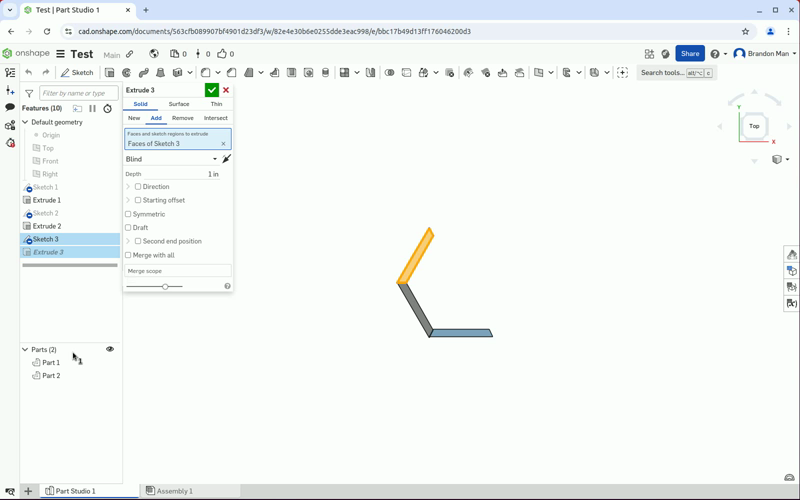
mouse_move(143, 106)
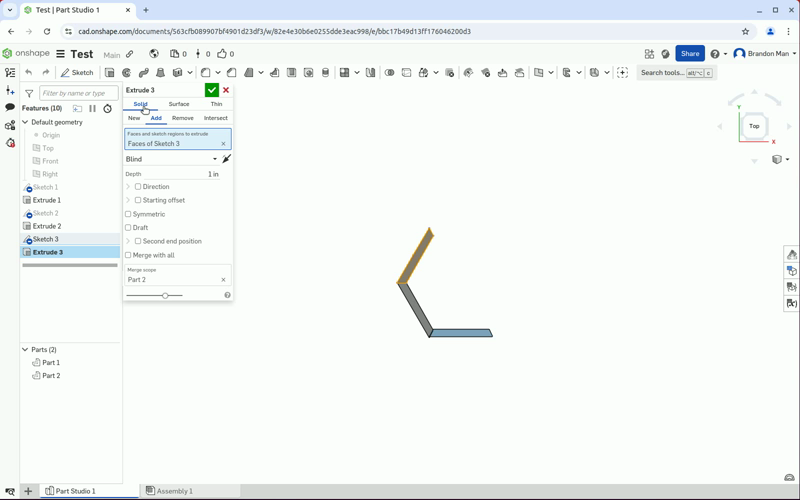
click(143, 106)
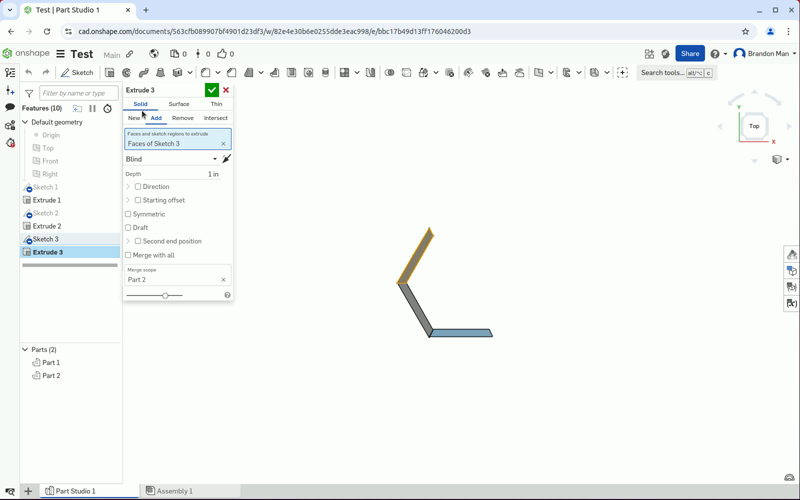
mouse_move(137, 120)
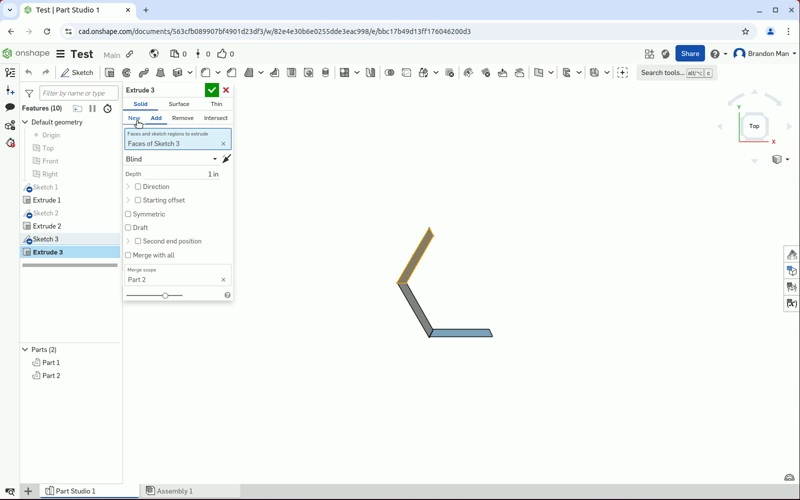
click(137, 120)
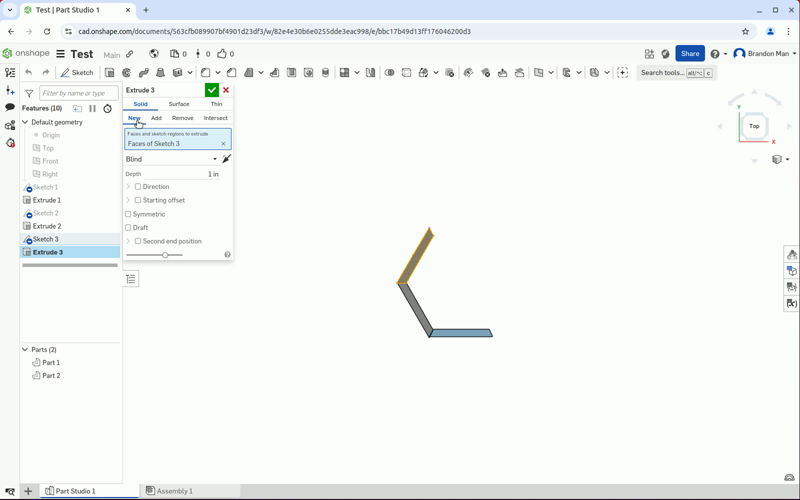
key(tab, 4)
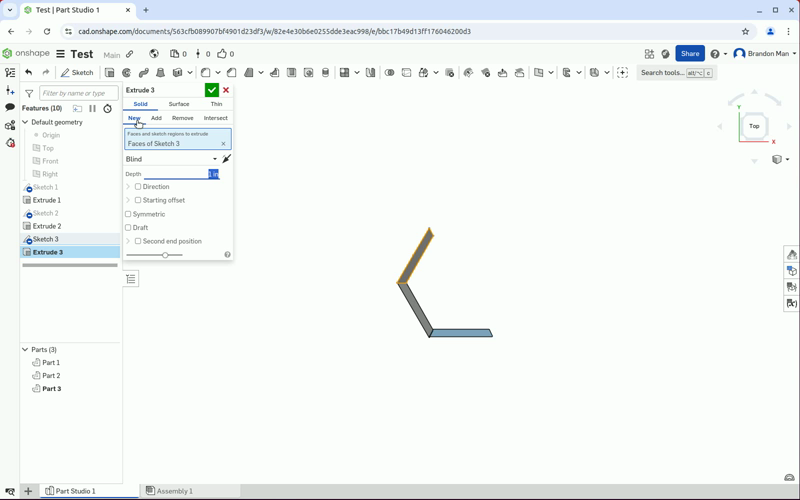
text(23.108)
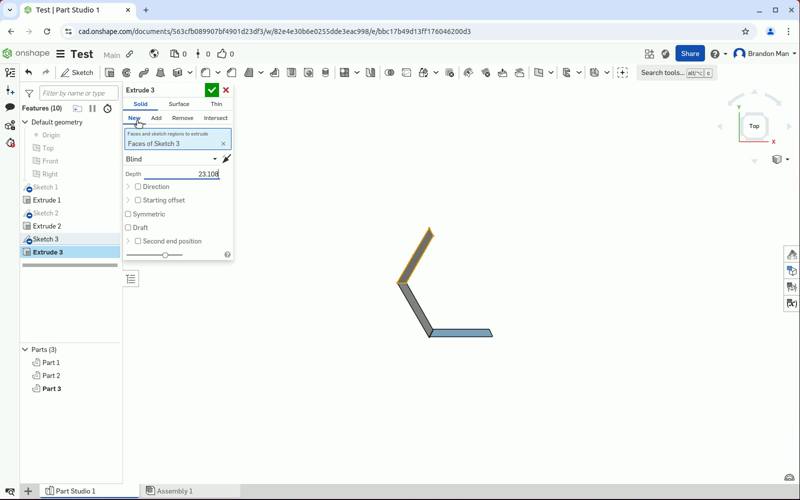
key(enter)
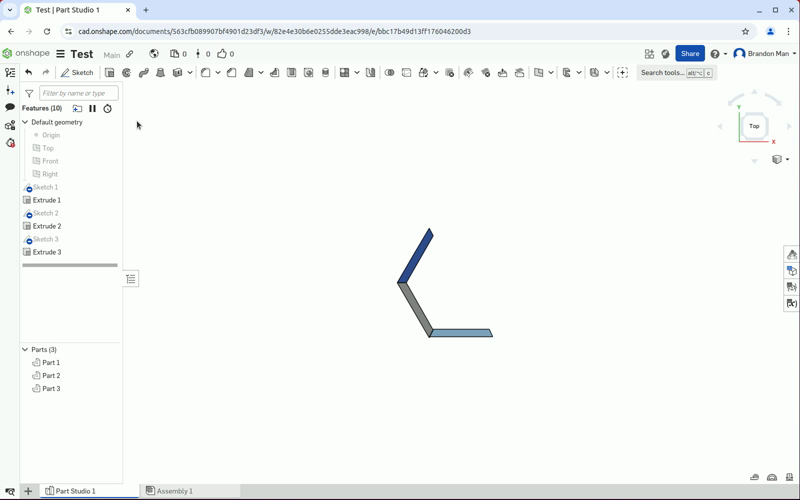
key(shift+h)
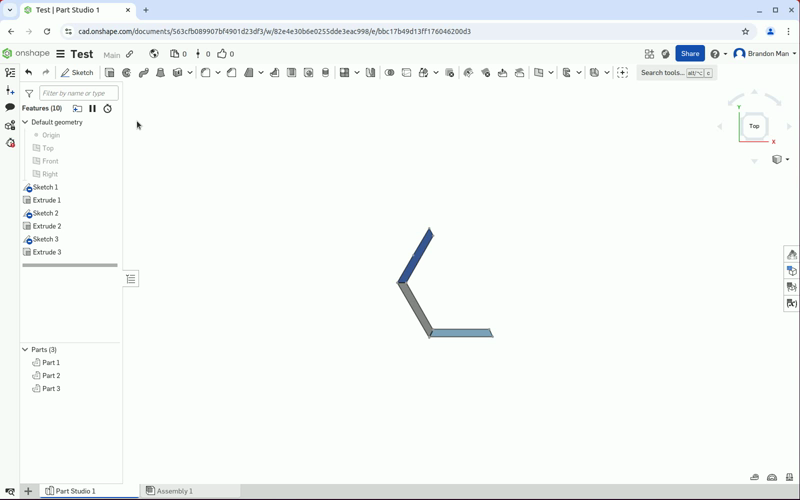
key(shift+h)
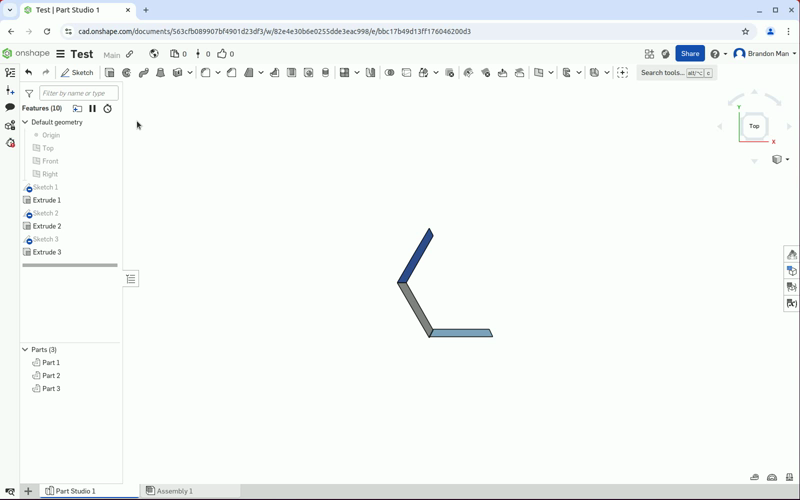
mouse_move(73, 189)
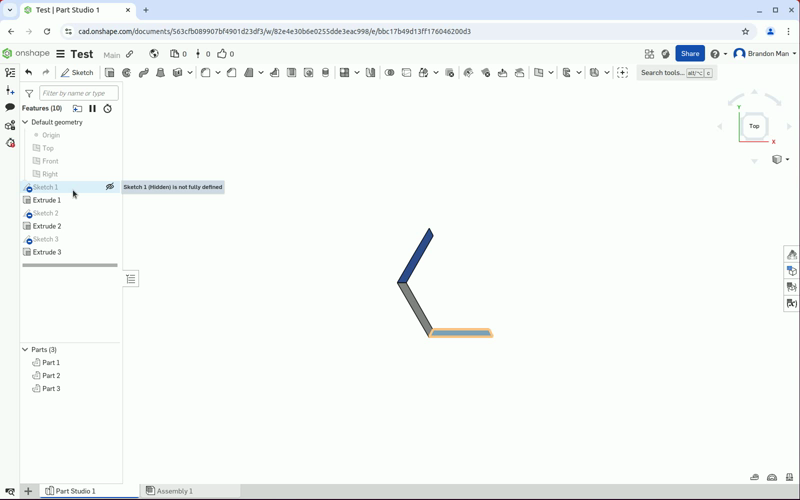
click(73, 189)
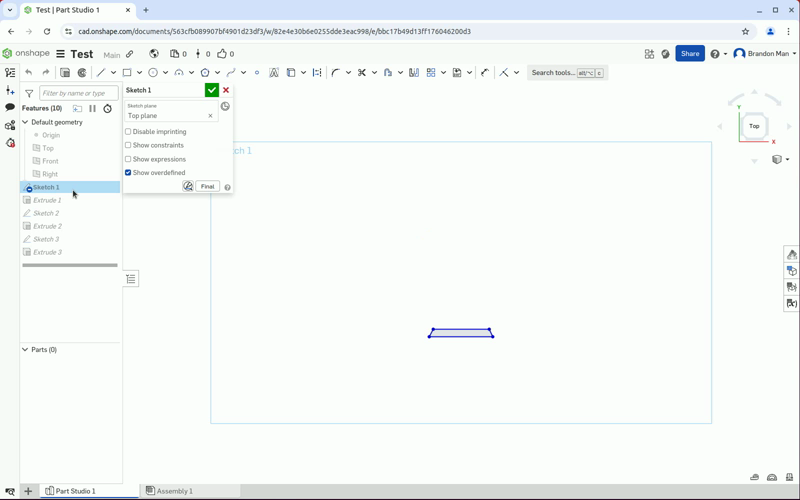
mouse_move(229, 92)
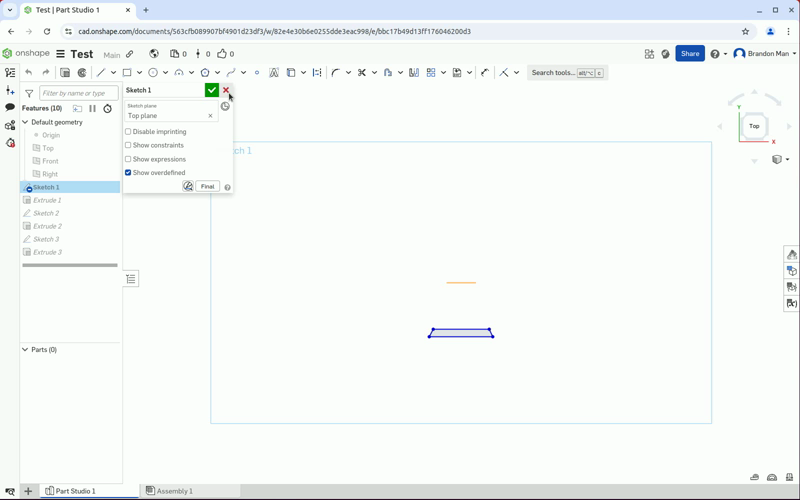
click(229, 92)
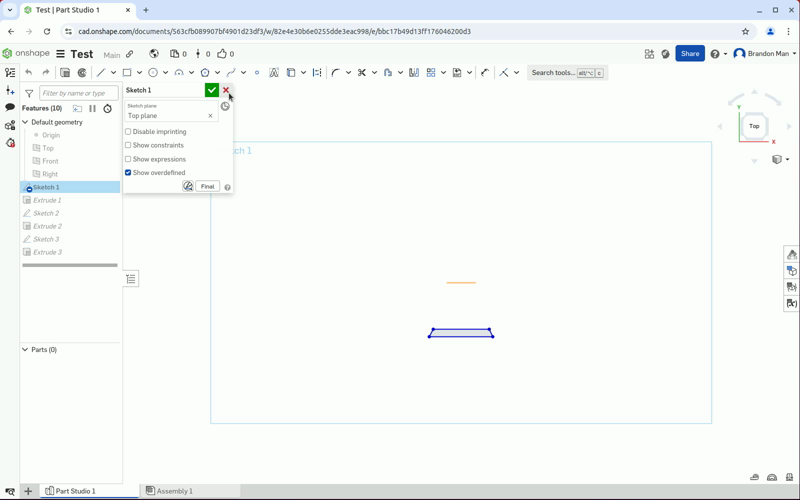
key(shift+s)
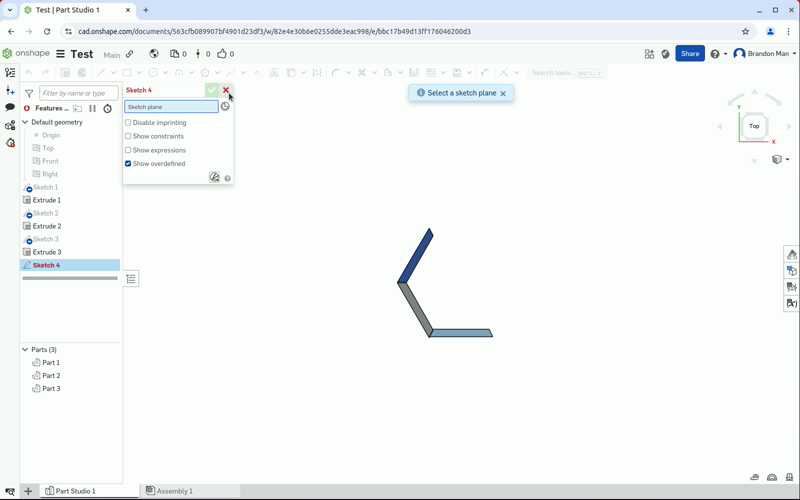
mouse_move(73, 150)
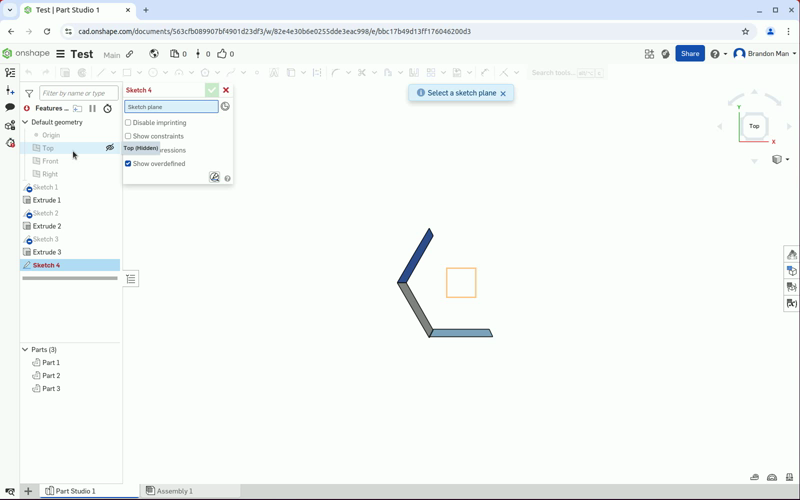
click(73, 150)
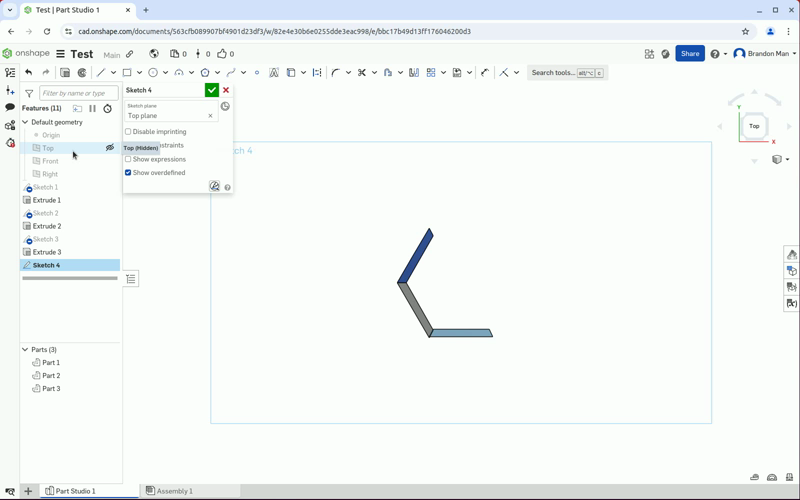
mouse_move(73, 352)
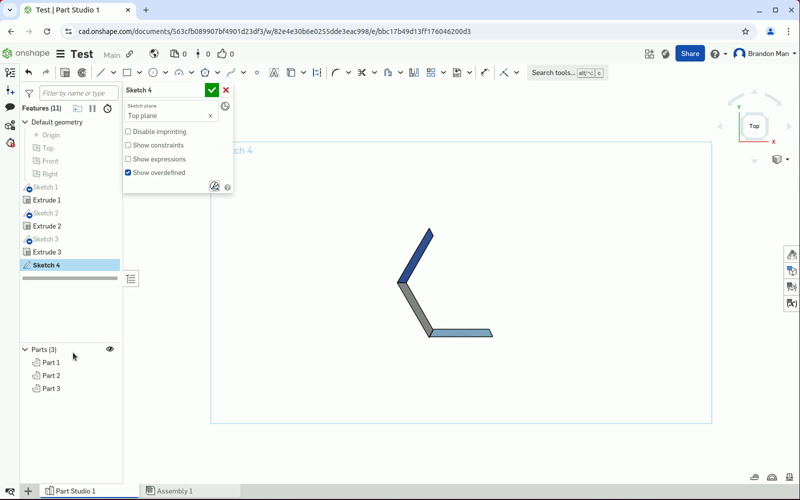
key(y)
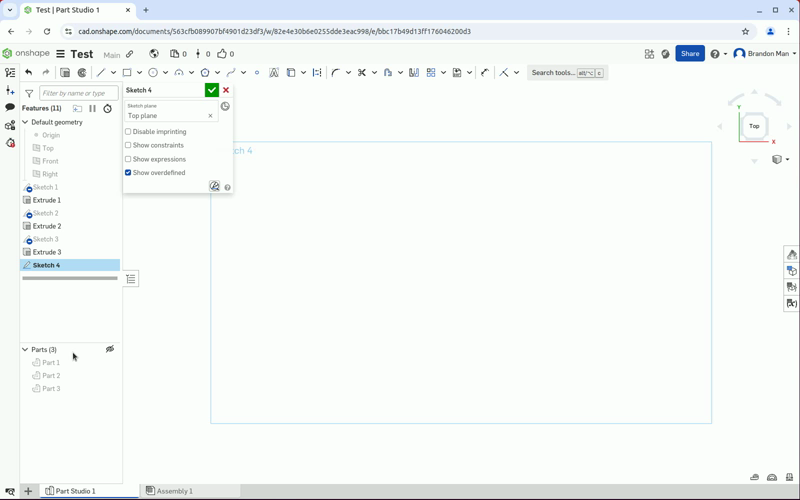
key(l)
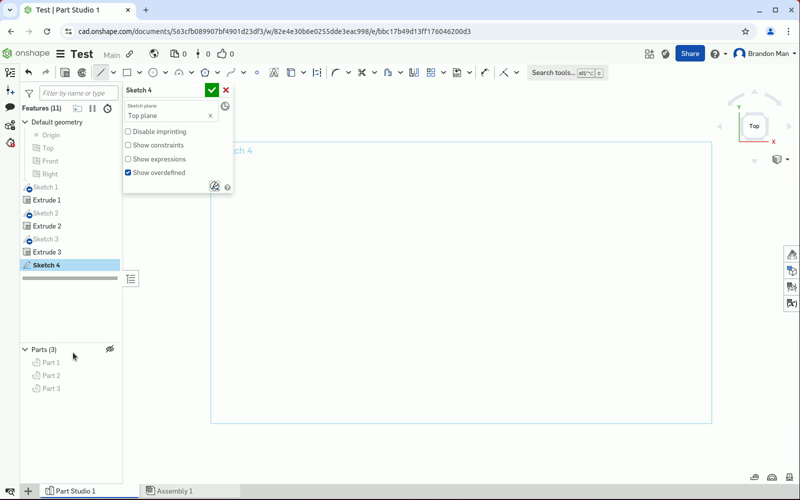
key_down(shift)
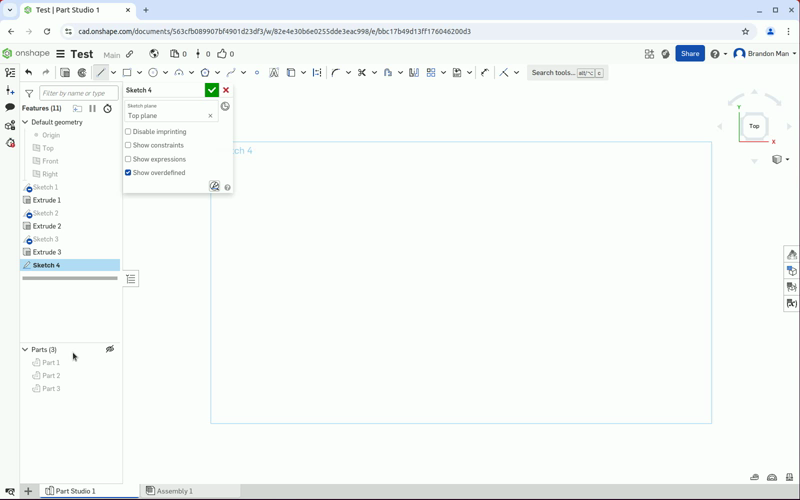
mouse_move(429, 228)
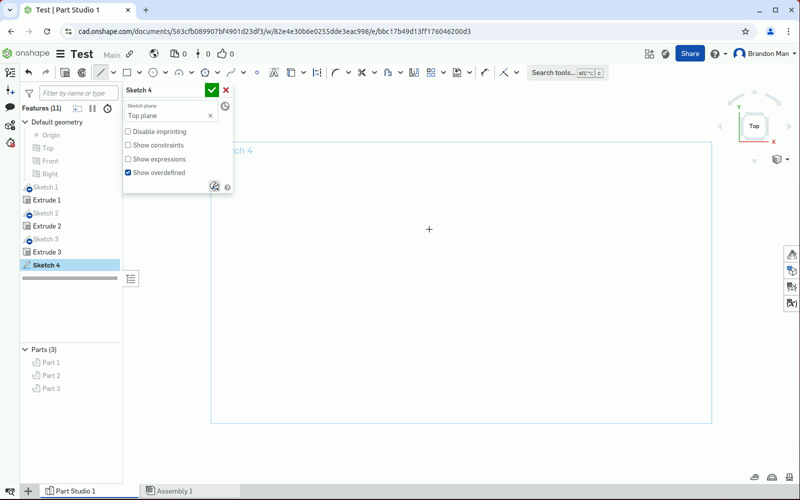
click(429, 228)
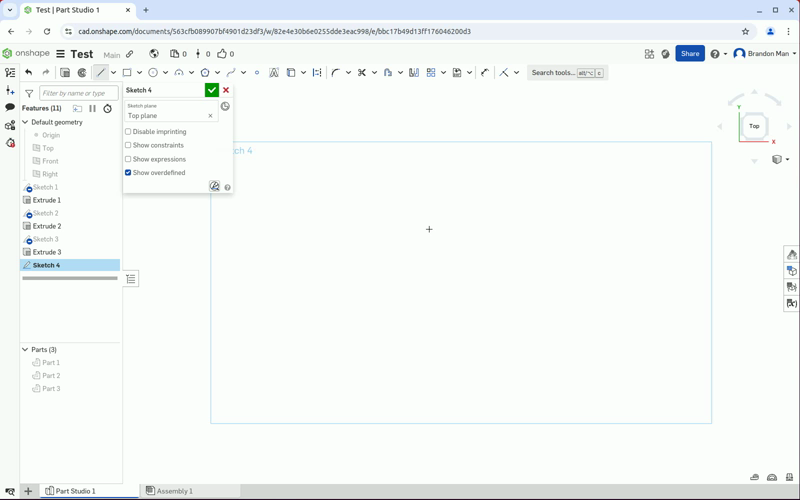
key_up(shift)
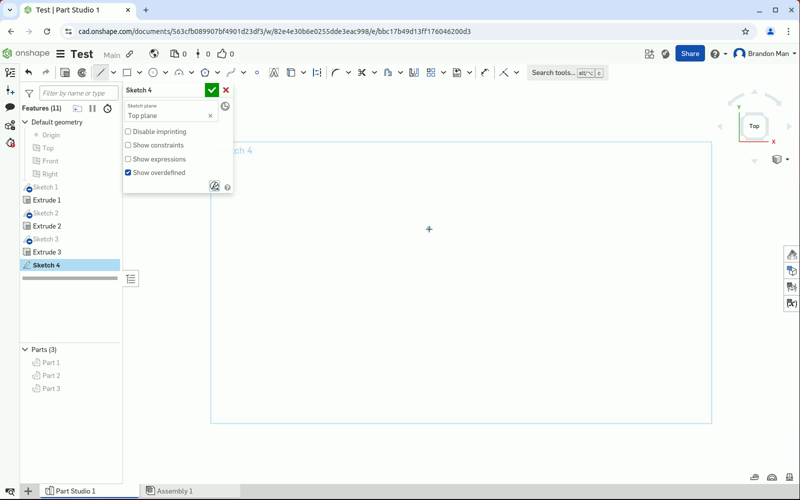
key_down(shift)
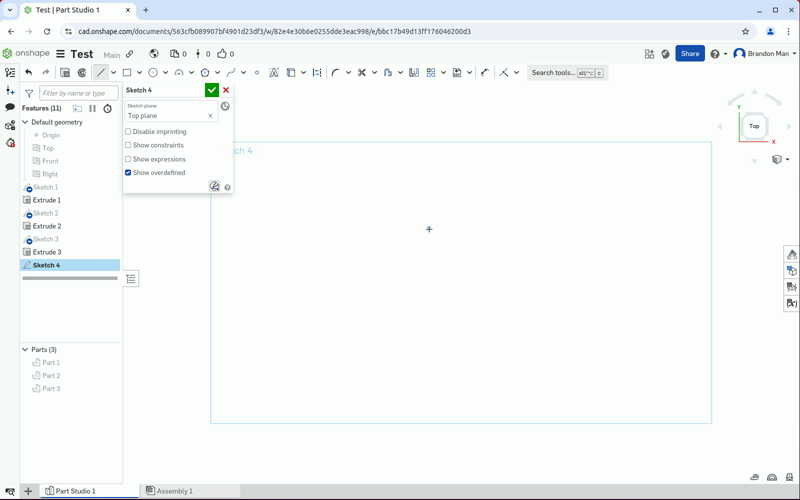
mouse_move(459, 228)
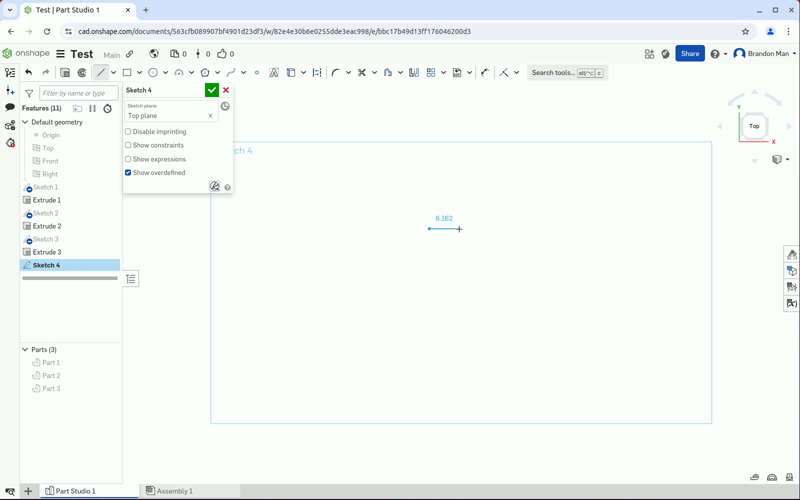
mouse_move(433, 236)
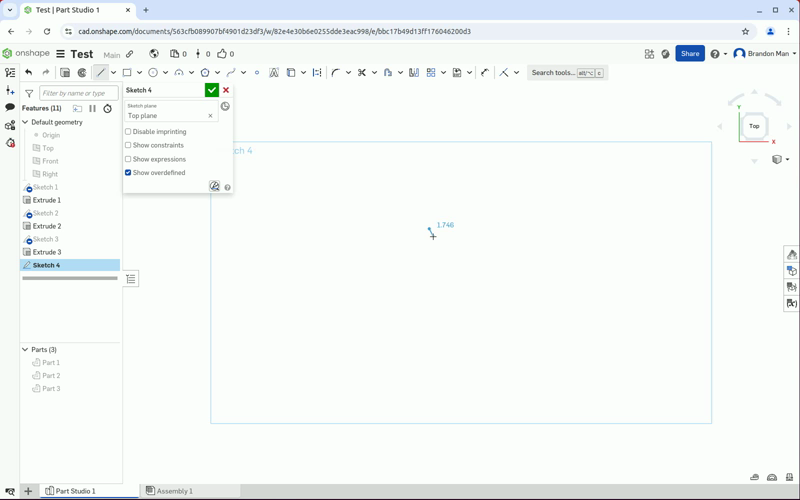
click(433, 236)
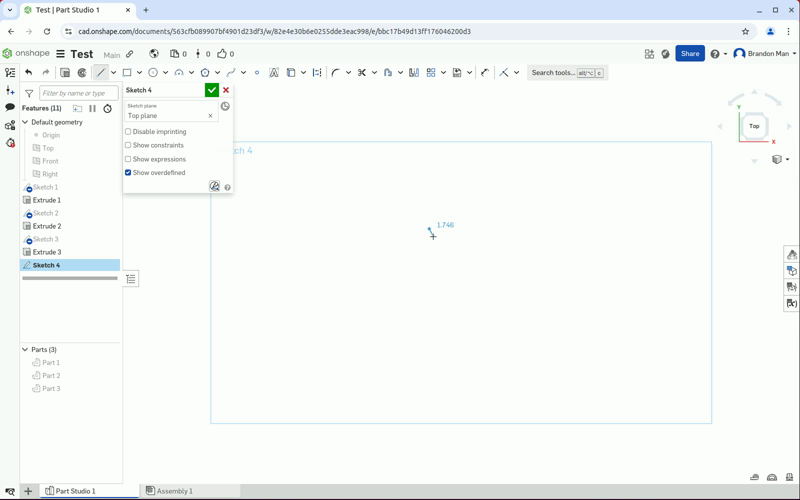
key_up(shift)
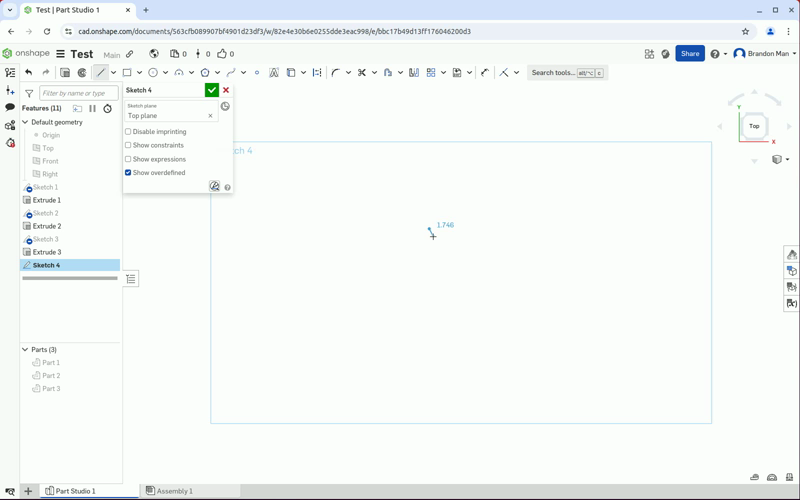
key_down(shift)
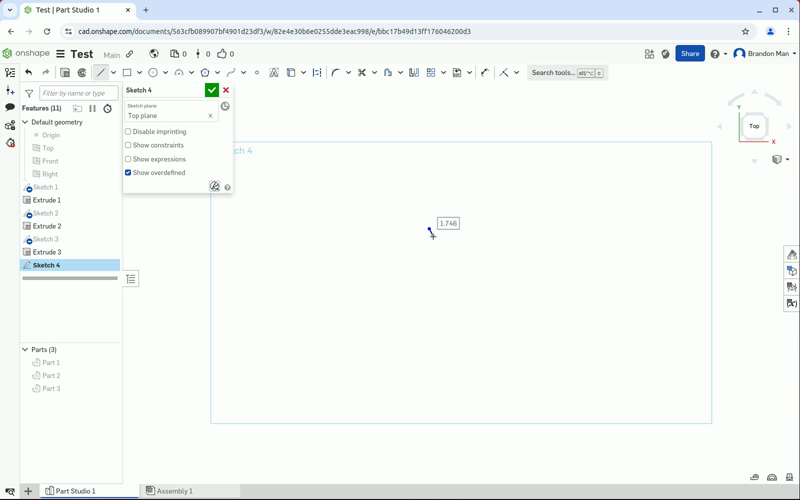
mouse_move(463, 236)
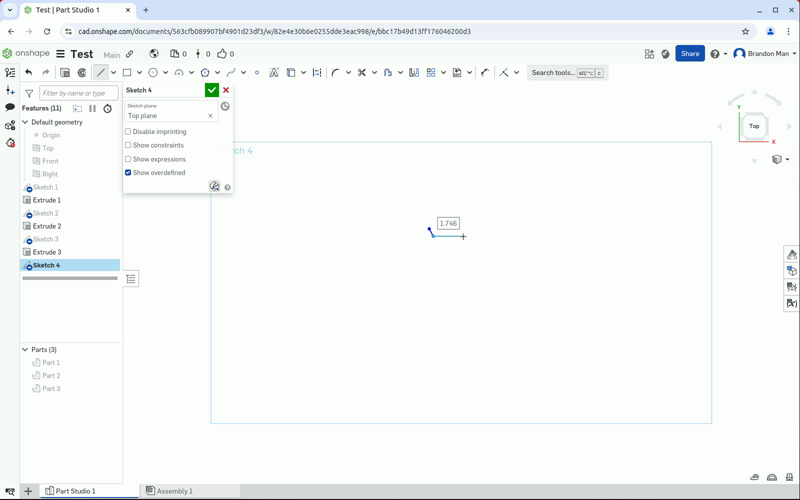
mouse_move(489, 236)
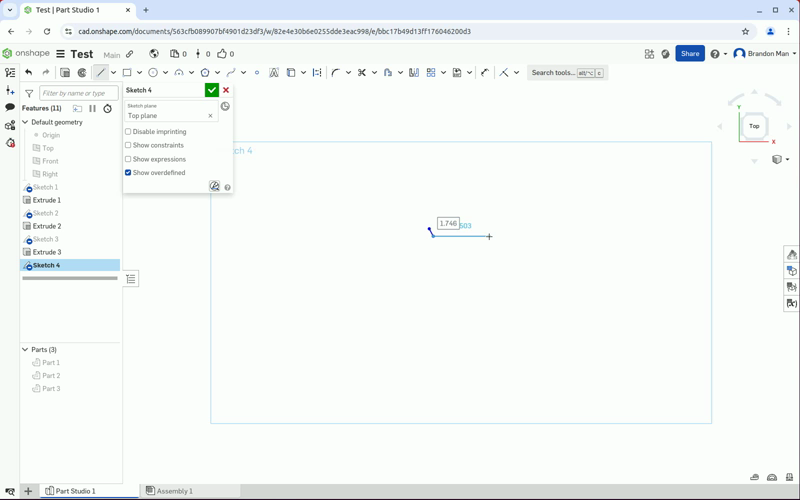
click(489, 236)
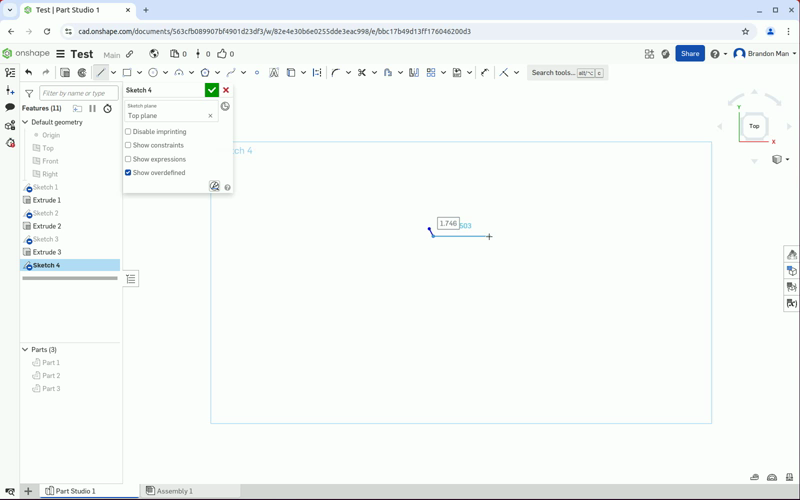
key_up(shift)
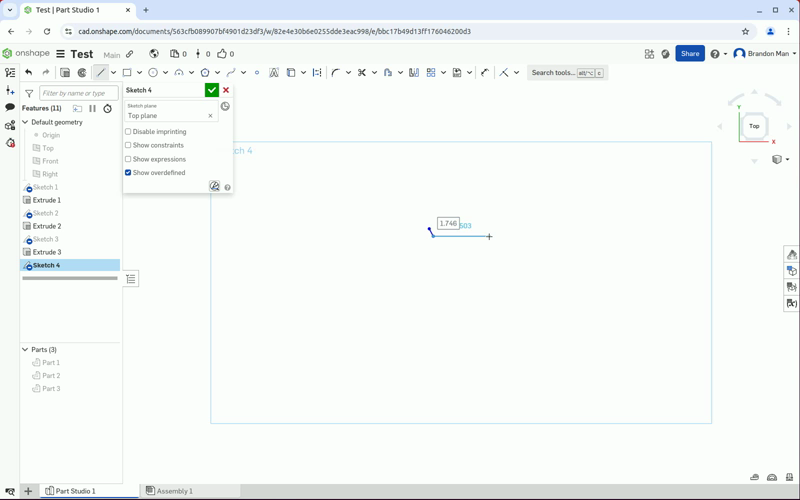
key_down(shift)
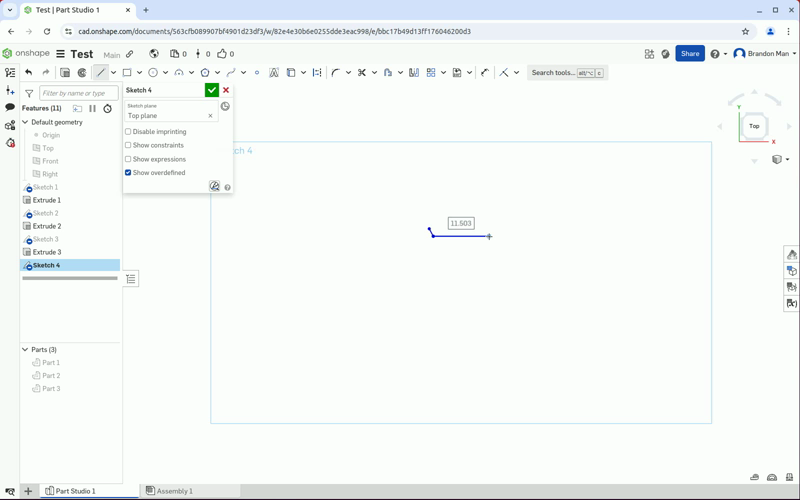
mouse_move(519, 236)
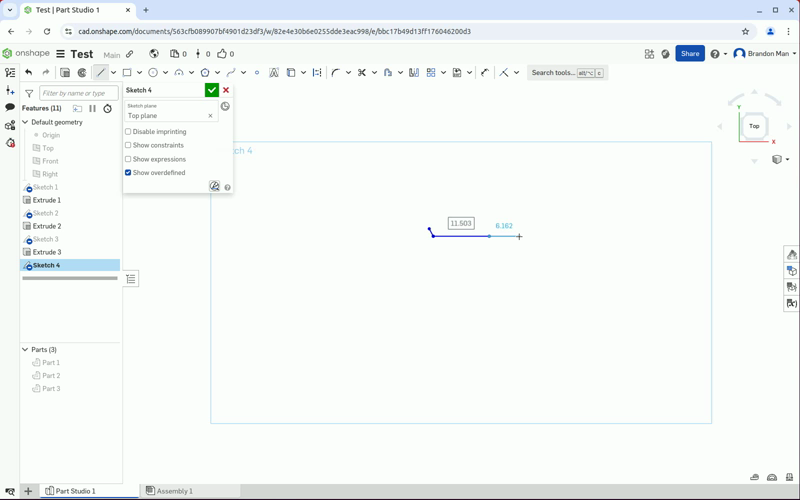
mouse_move(492, 228)
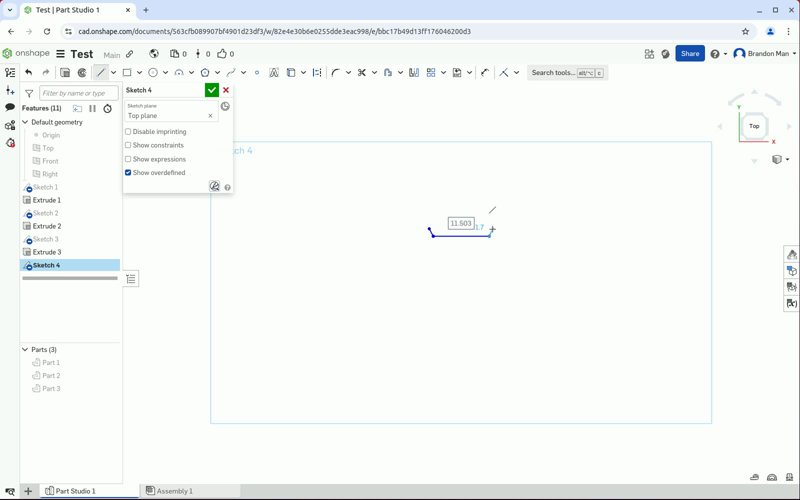
click(492, 228)
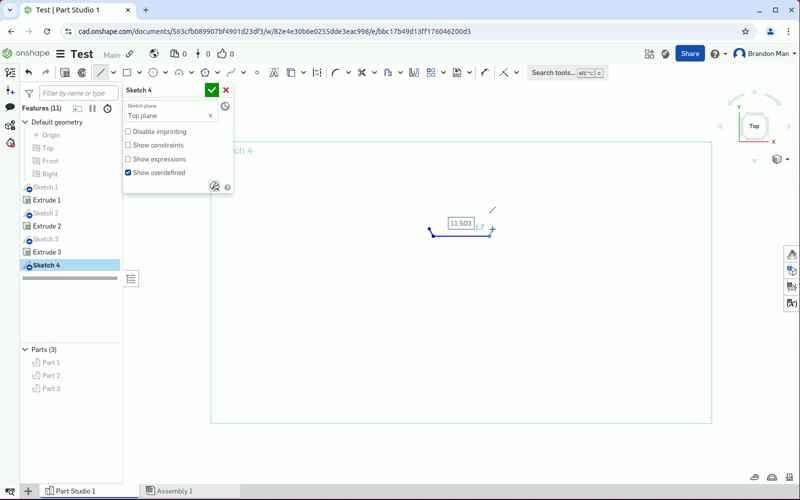
key_up(shift)
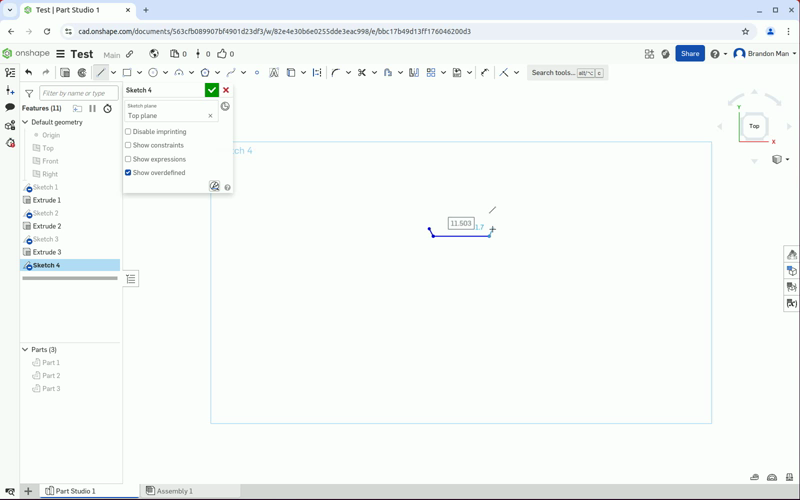
key_down(shift)
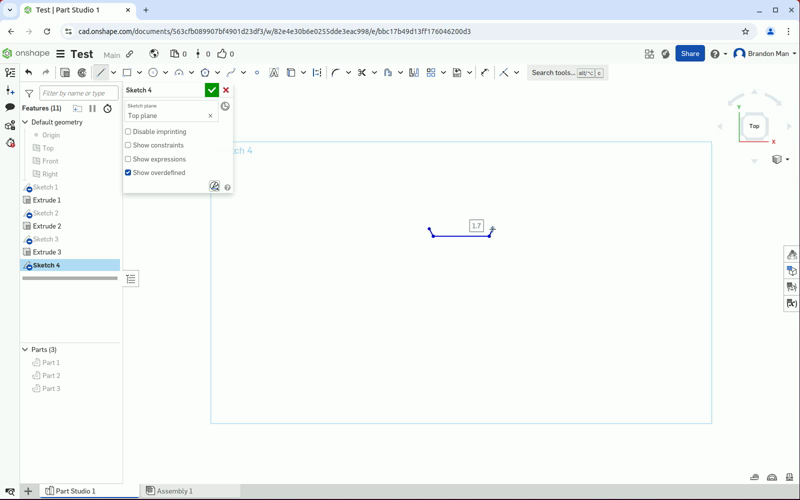
mouse_move(429, 228)
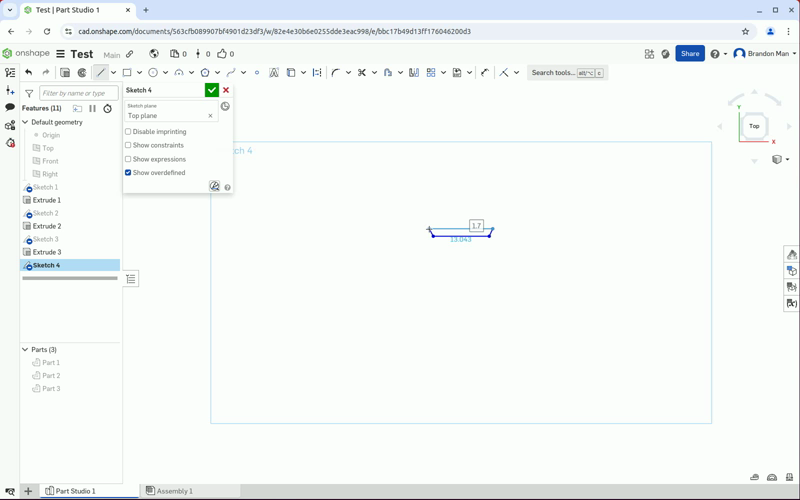
key_up(shift)
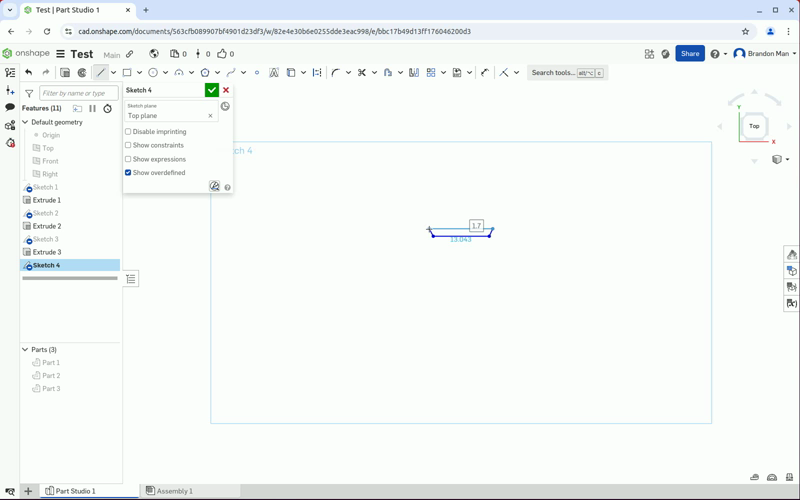
click(429, 228)
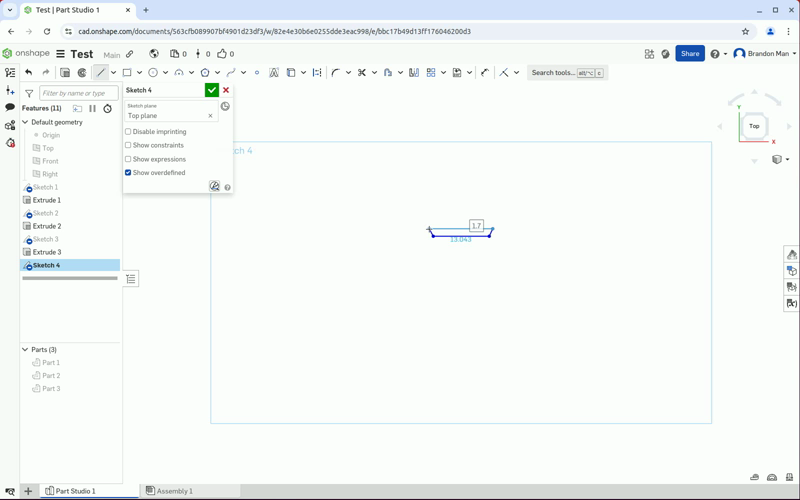
key(esc)
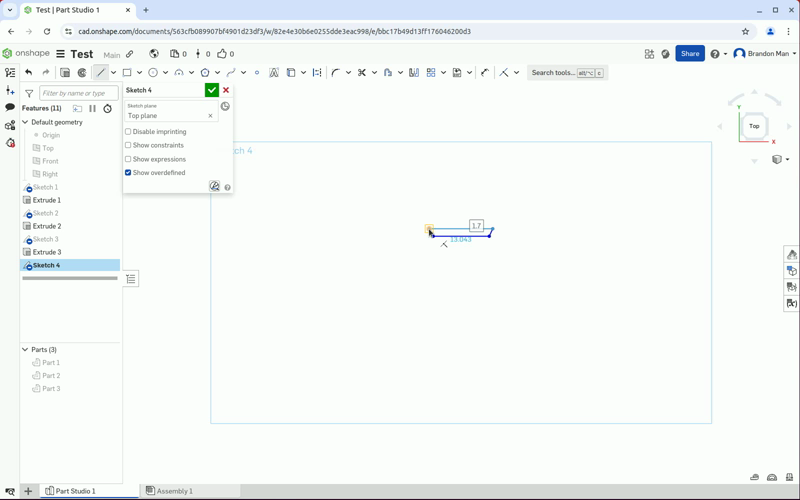
mouse_move(455, 232)
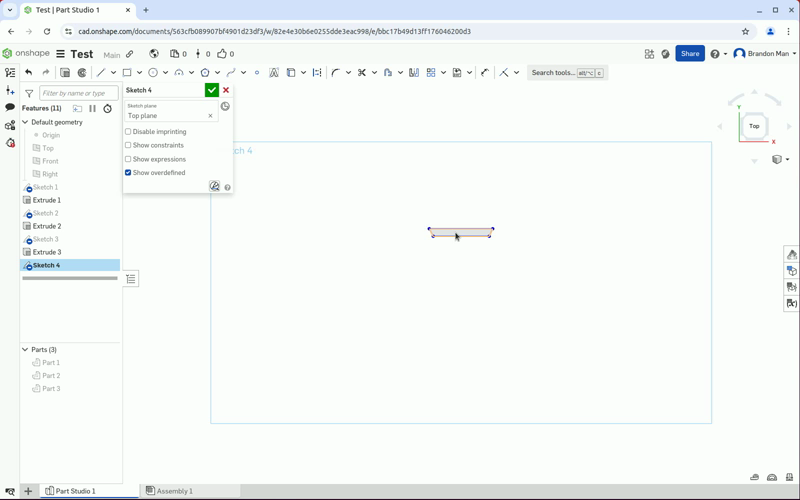
scroll(6)
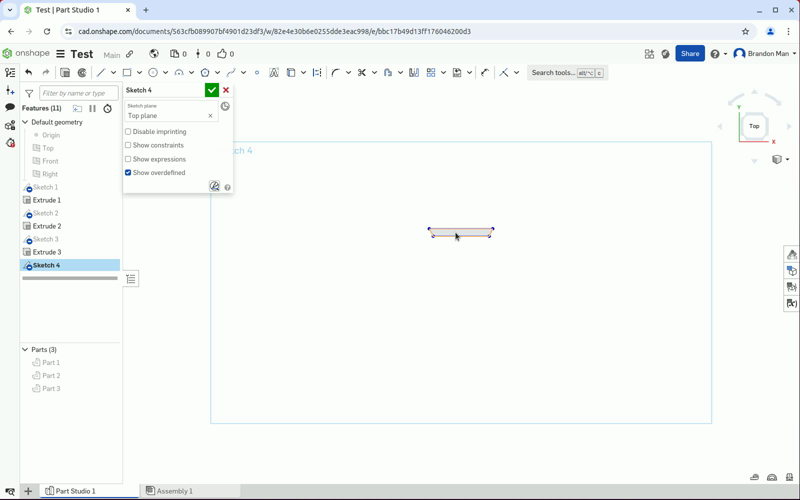
scroll(6)
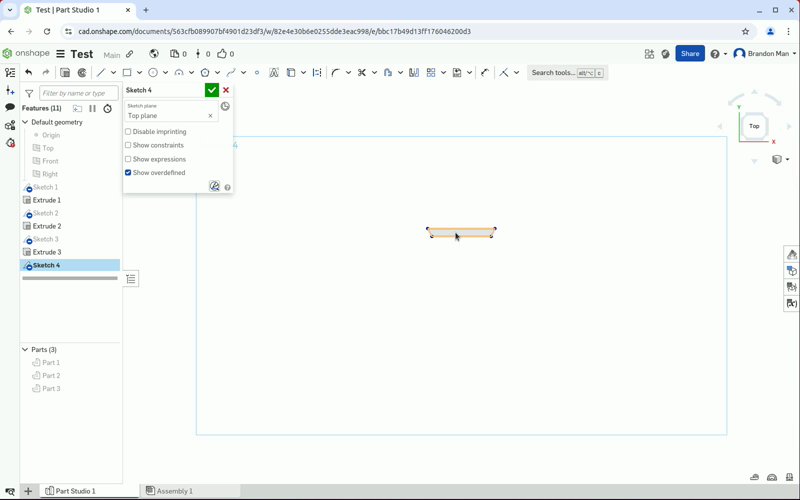
scroll(6)
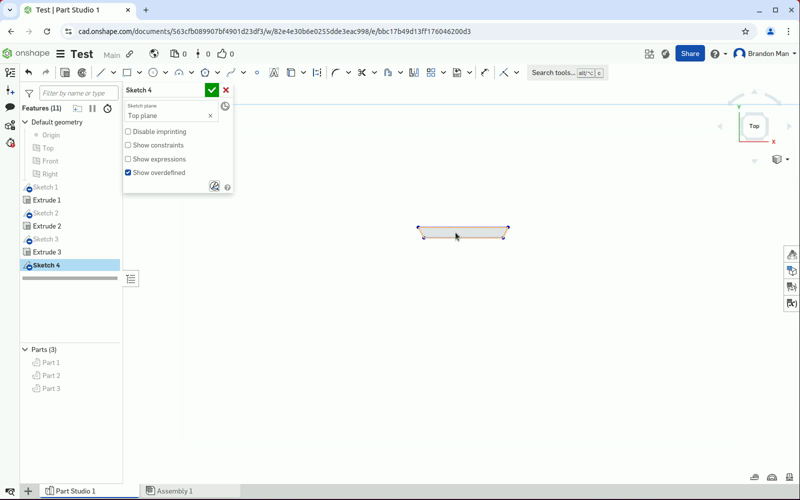
scroll(6)
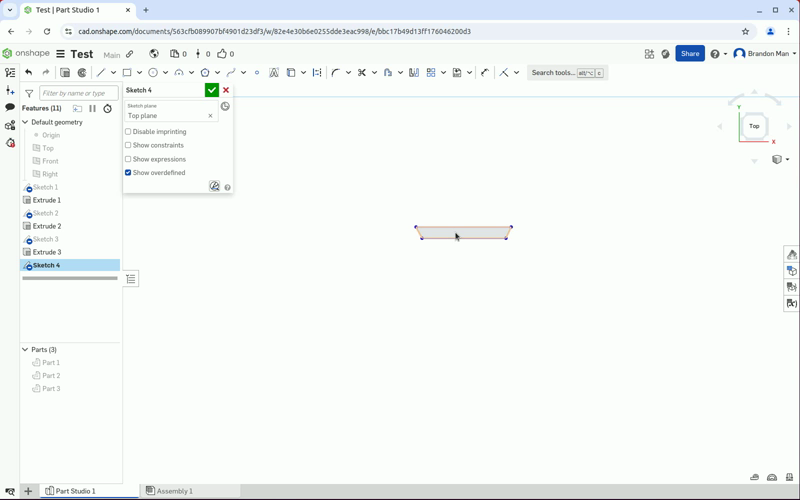
scroll(6)
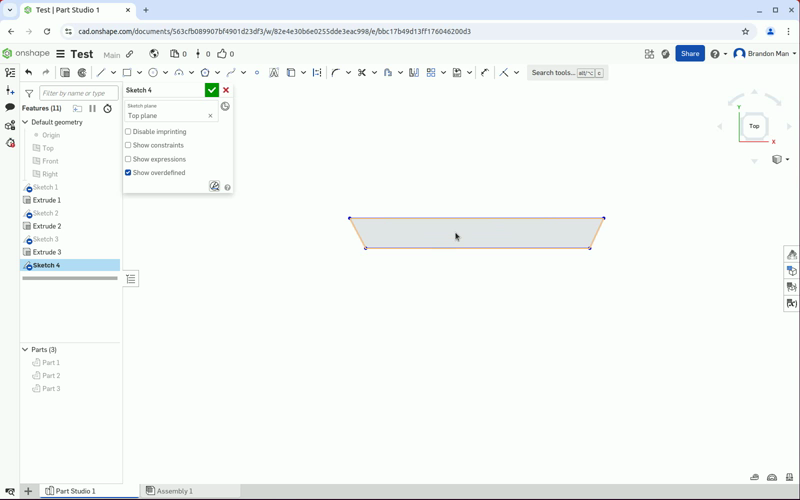
scroll(6)
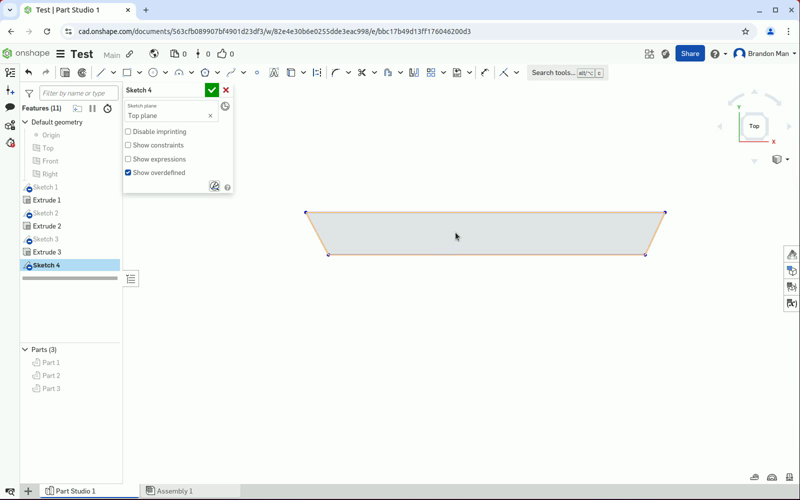
scroll(6)
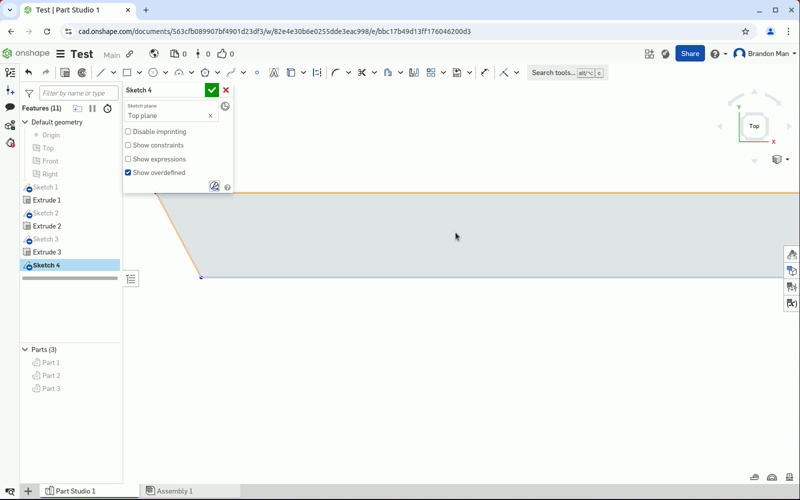
click(455, 232)
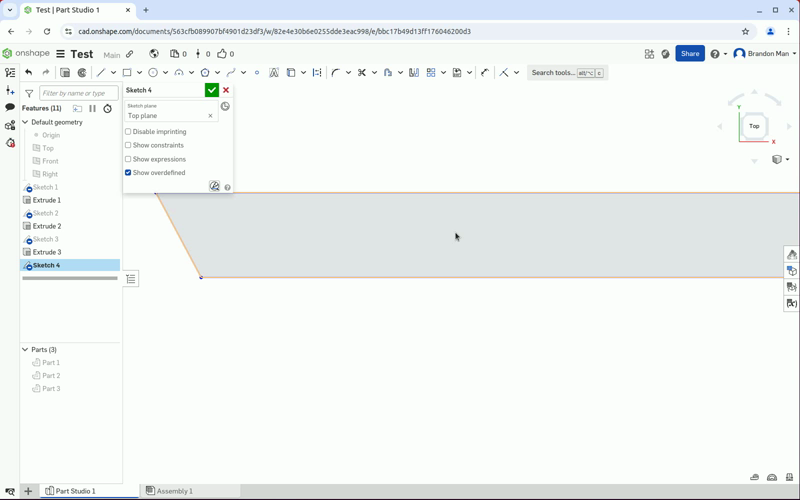
scroll(-6)
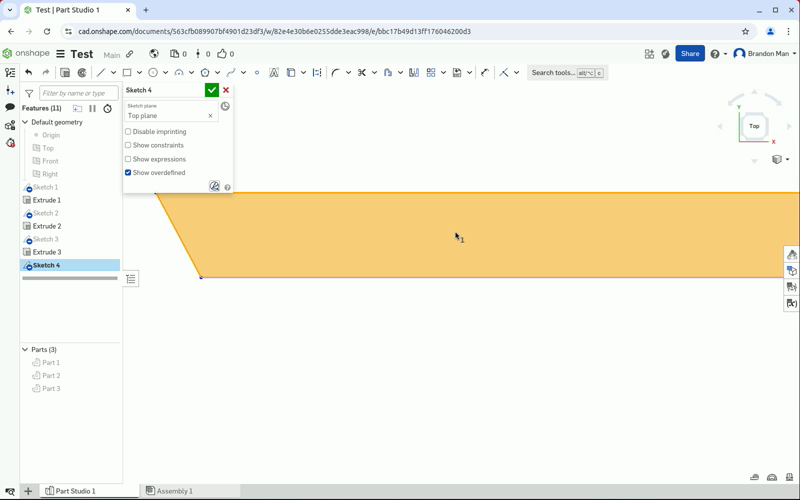
scroll(-6)
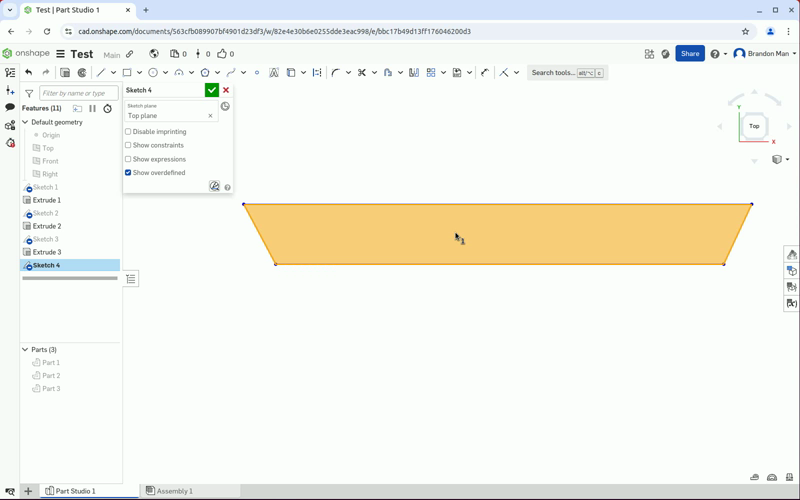
scroll(-6)
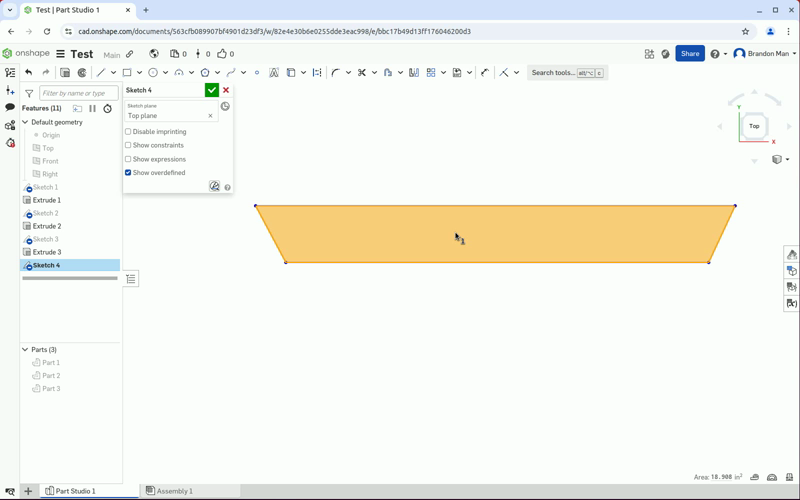
scroll(-6)
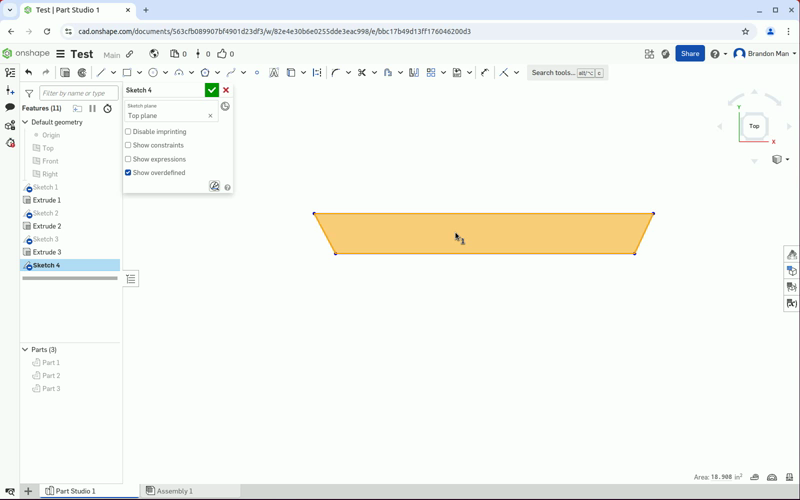
scroll(-6)
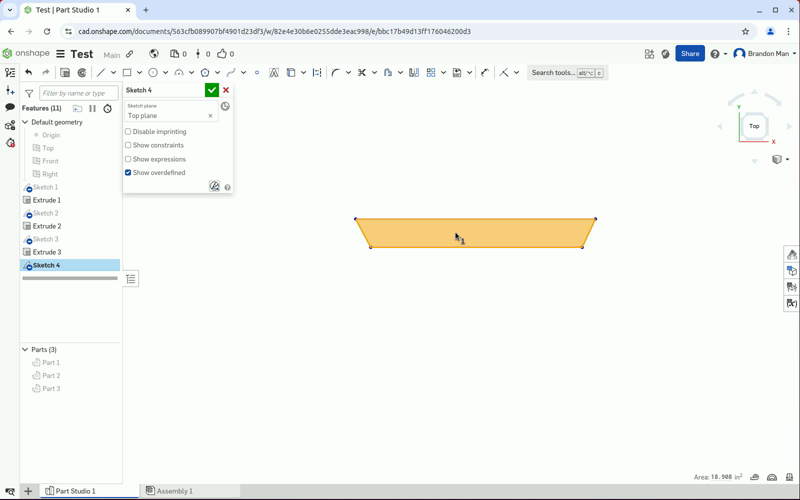
scroll(-6)
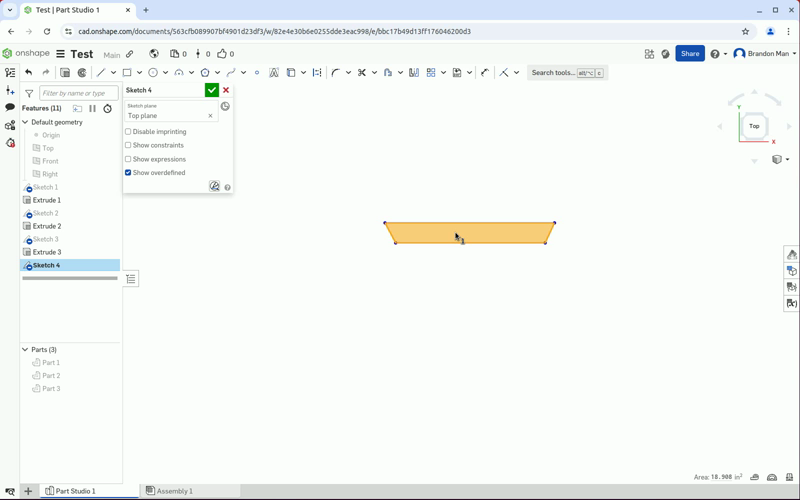
scroll(-6)
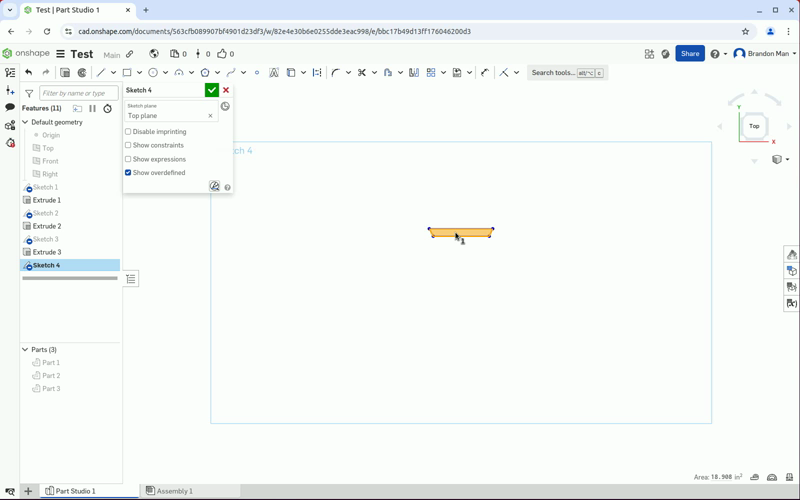
mouse_move(73, 352)
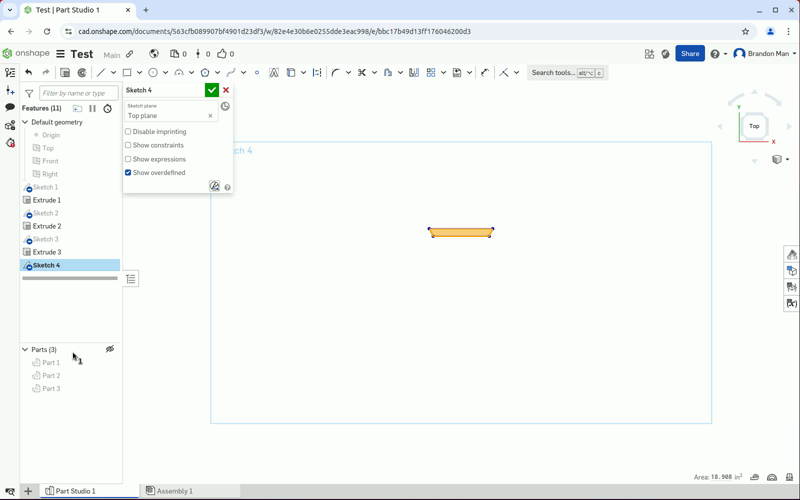
key(shift+y)
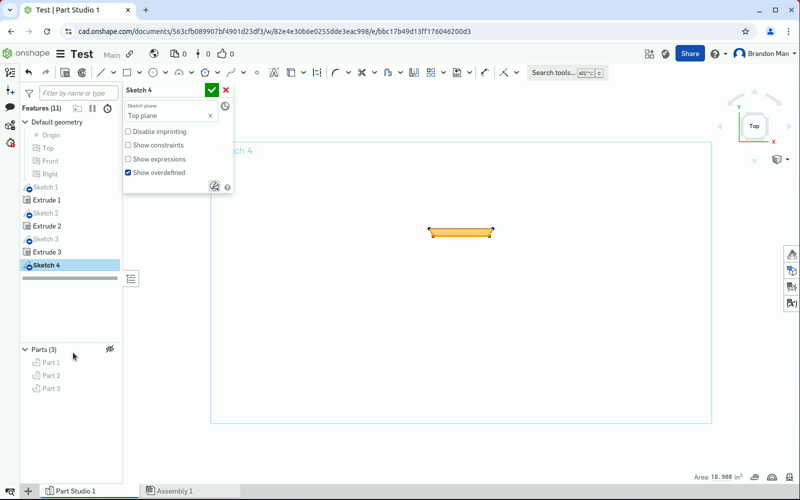
key(shift+e)
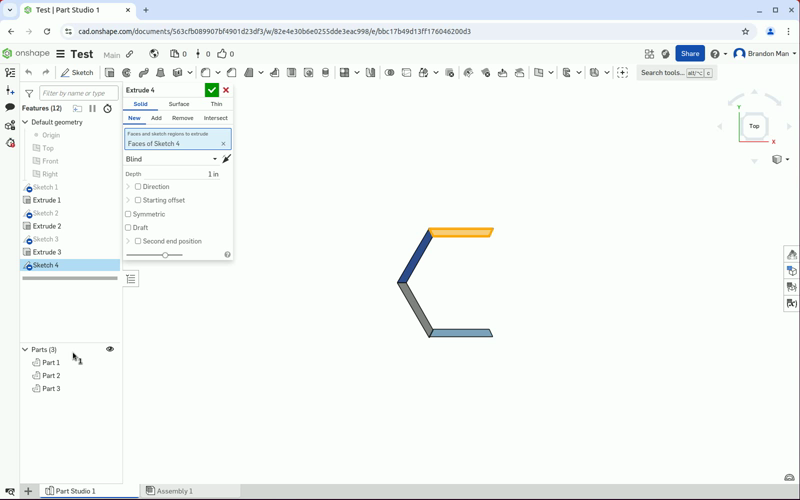
mouse_move(143, 106)
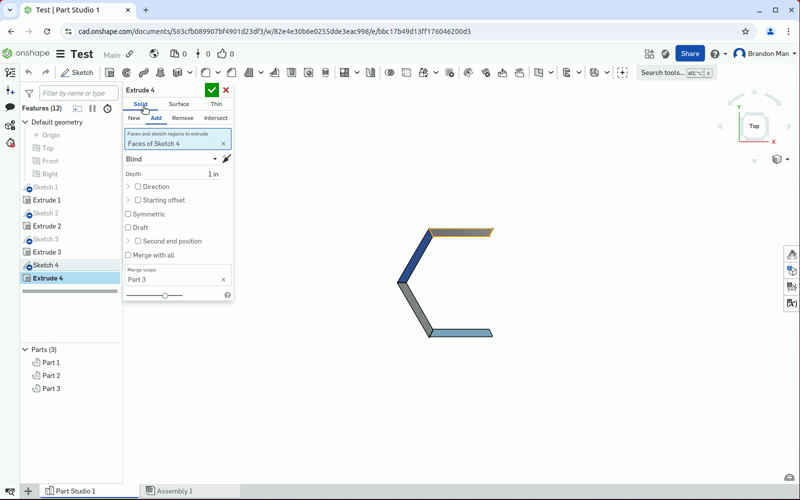
click(143, 106)
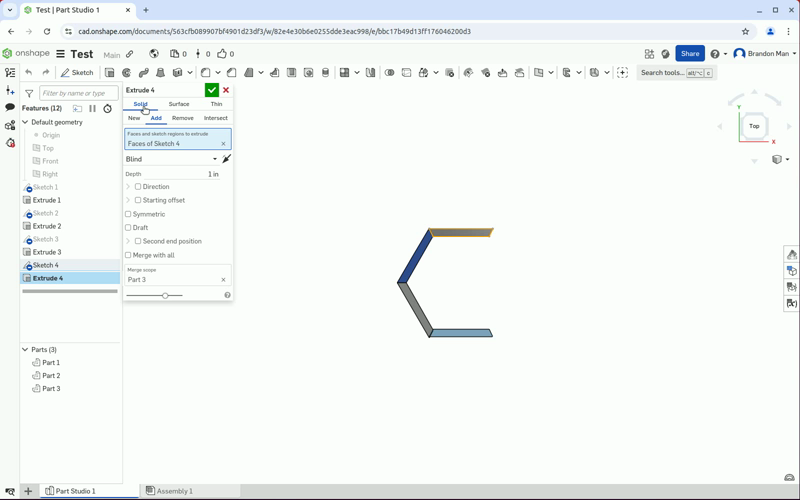
mouse_move(137, 120)
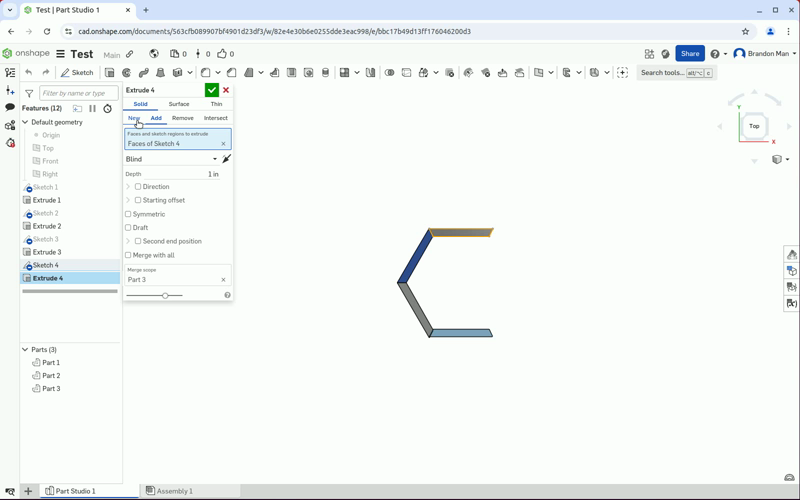
click(137, 120)
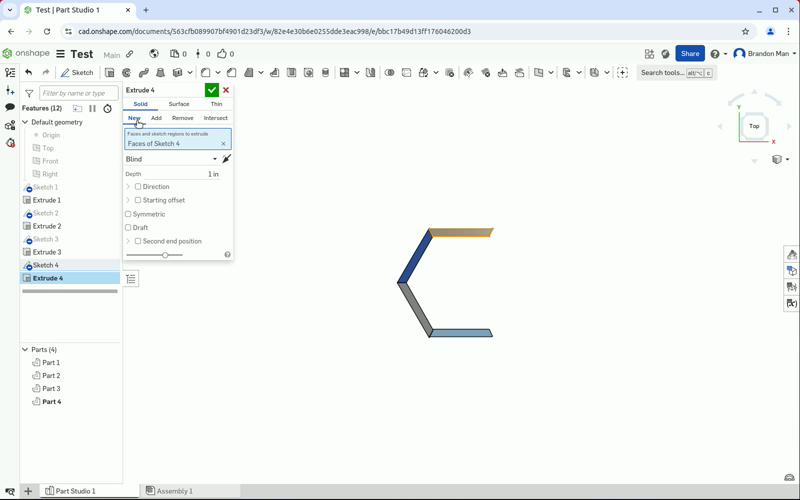
key(tab, 4)
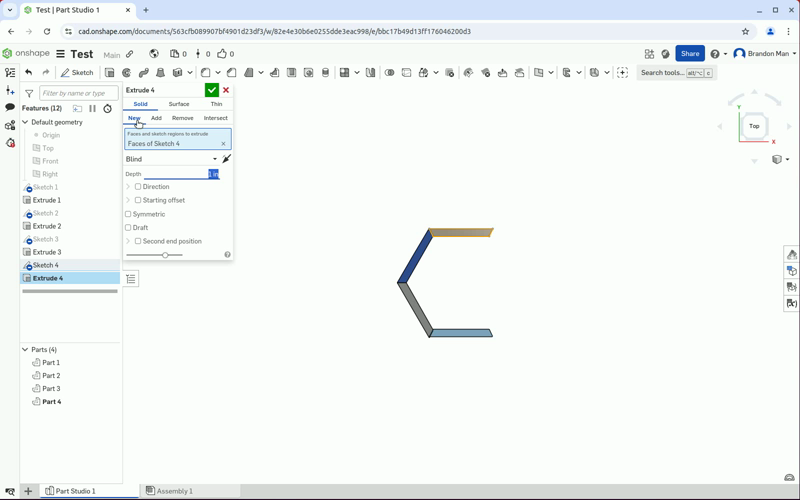
text(23.108)
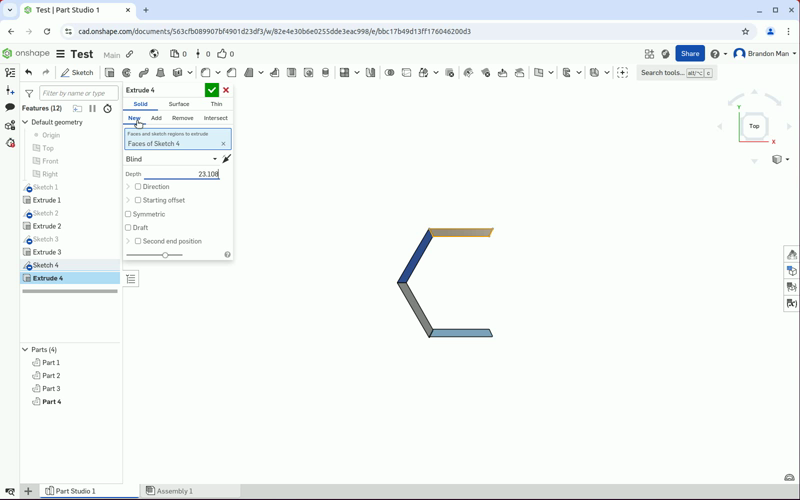
key(enter)
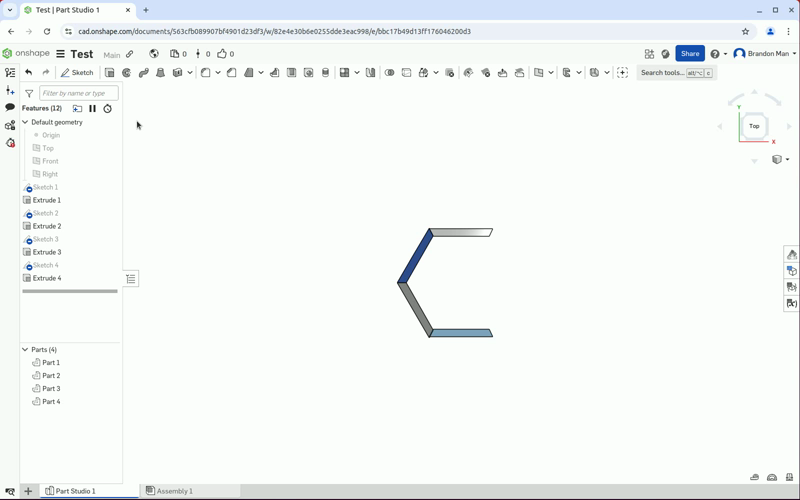
key(shift+h)
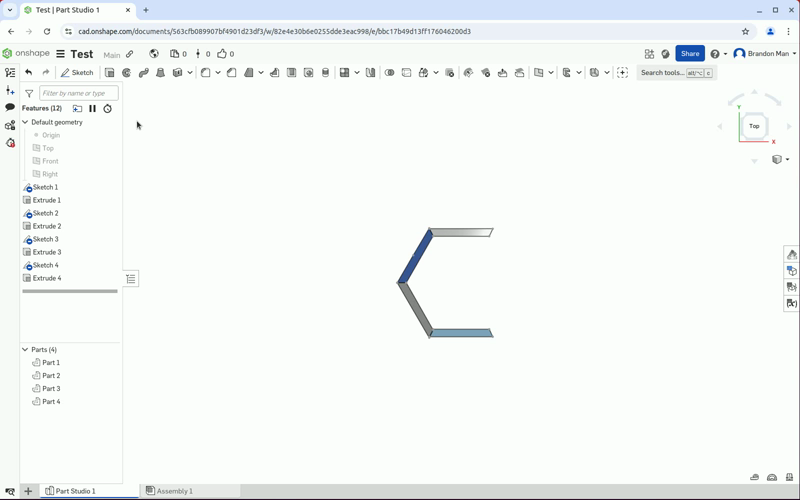
key(shift+h)
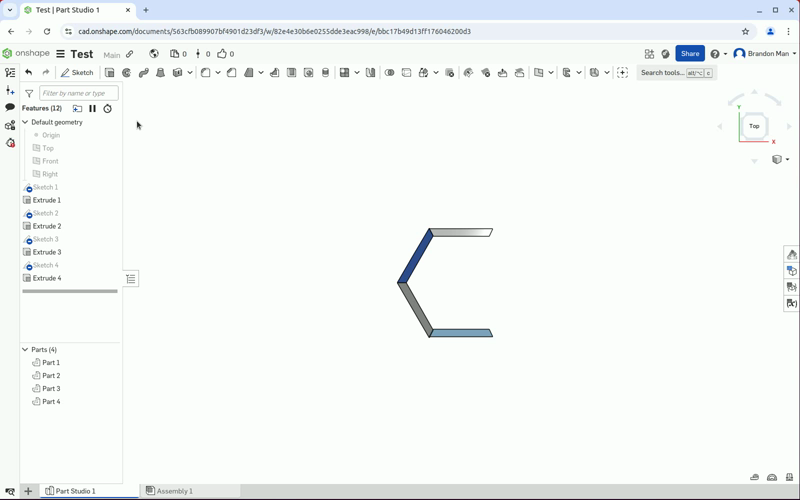
mouse_move(73, 189)
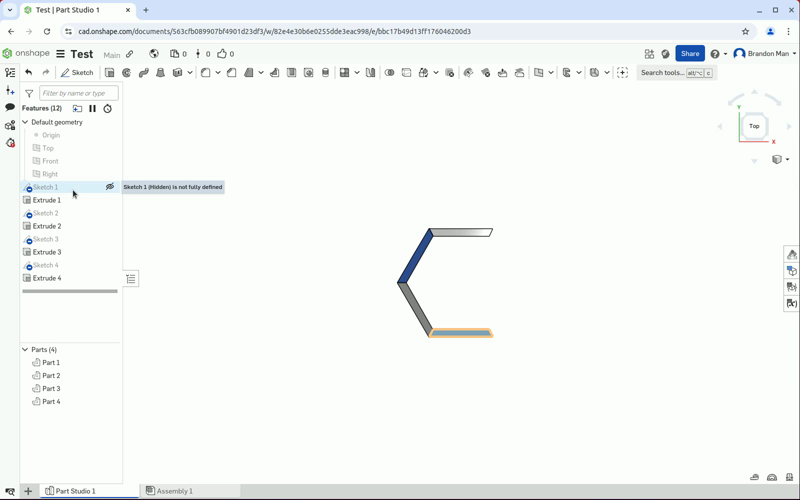
click(73, 189)
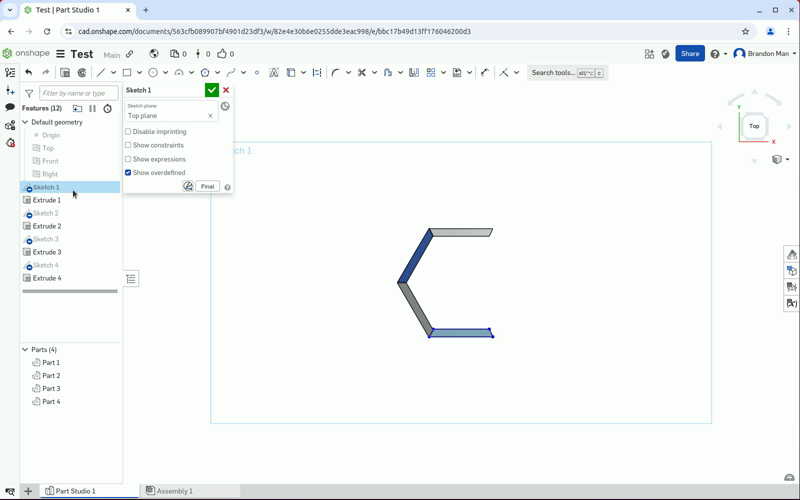
mouse_move(229, 92)
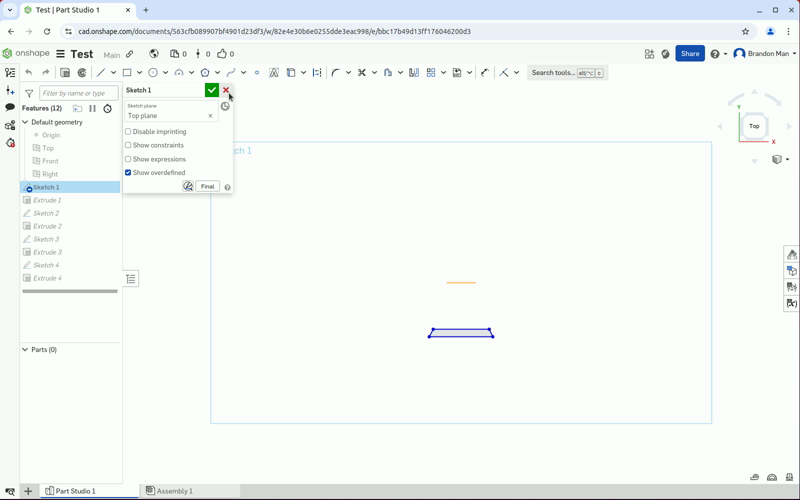
click(229, 92)
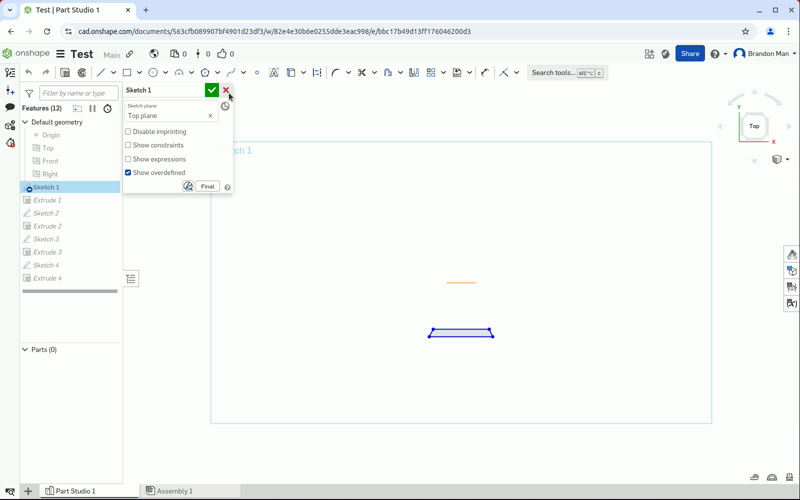
key(shift+s)
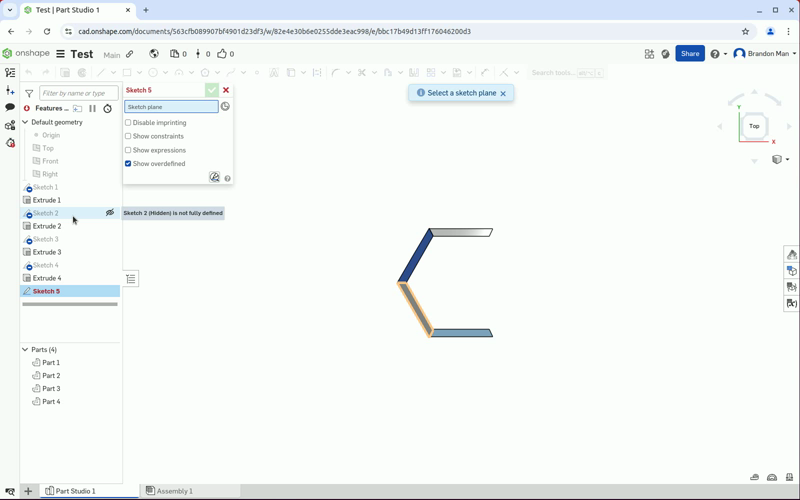
scroll(3)
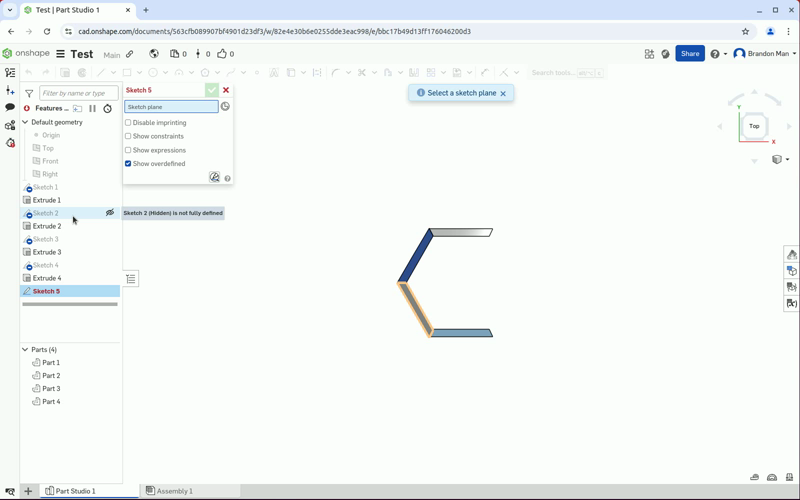
mouse_move(73, 150)
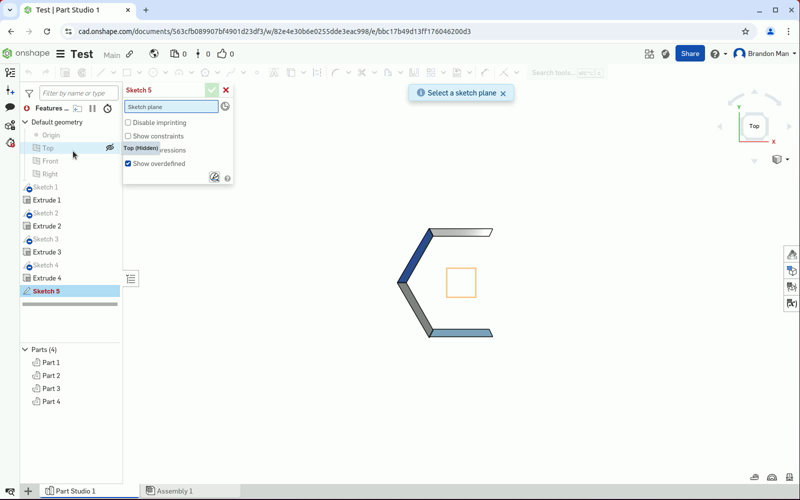
click(73, 150)
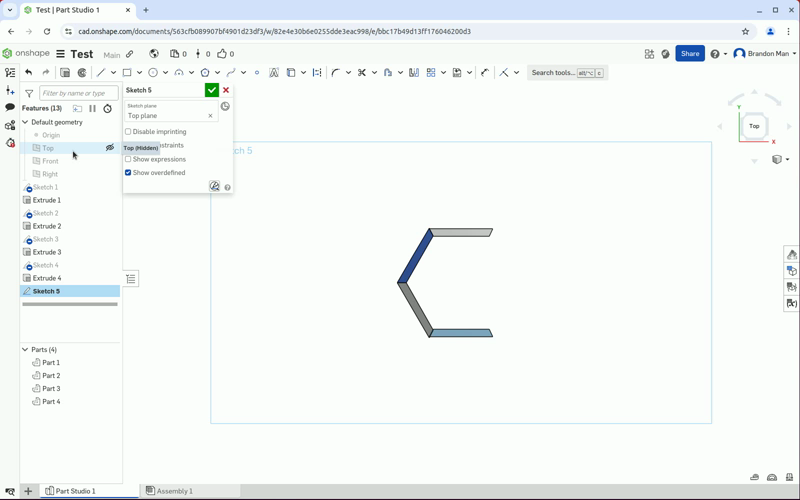
mouse_move(73, 352)
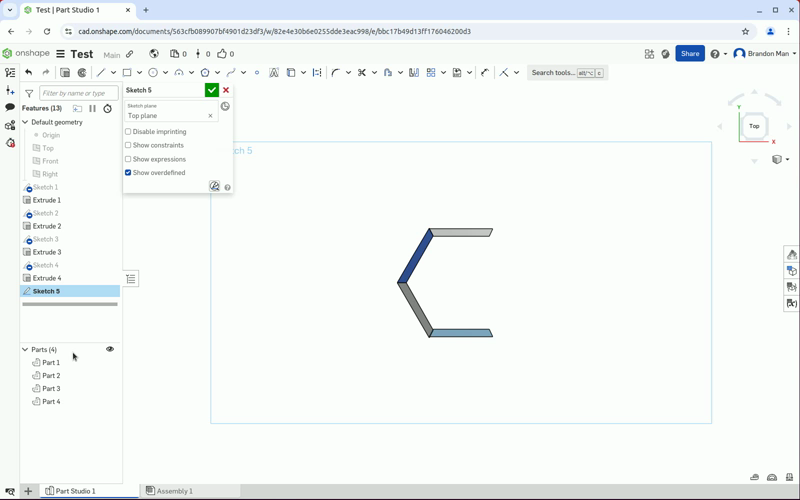
key(y)
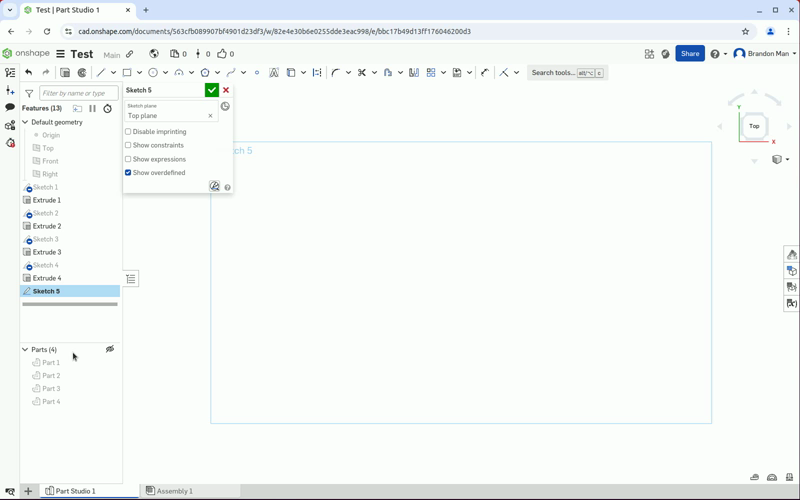
key(l)
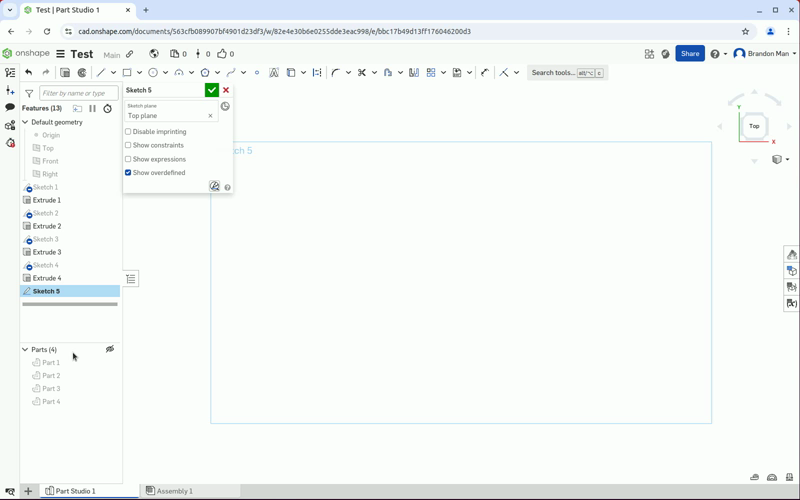
key_down(shift)
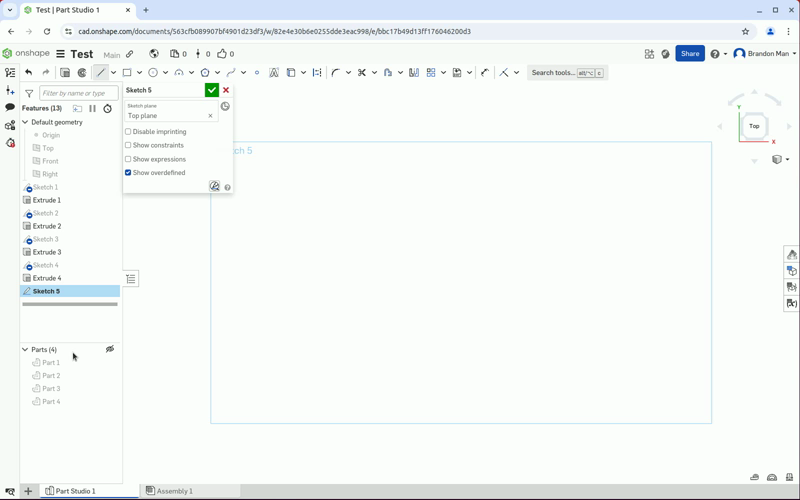
mouse_move(487, 236)
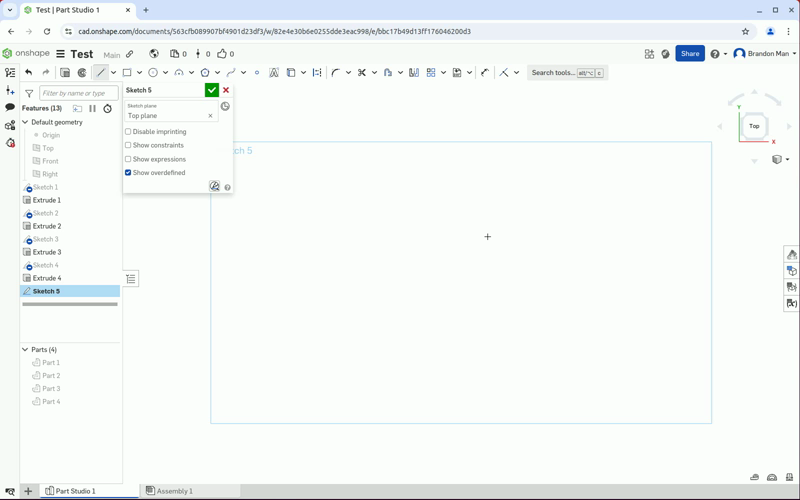
click(487, 236)
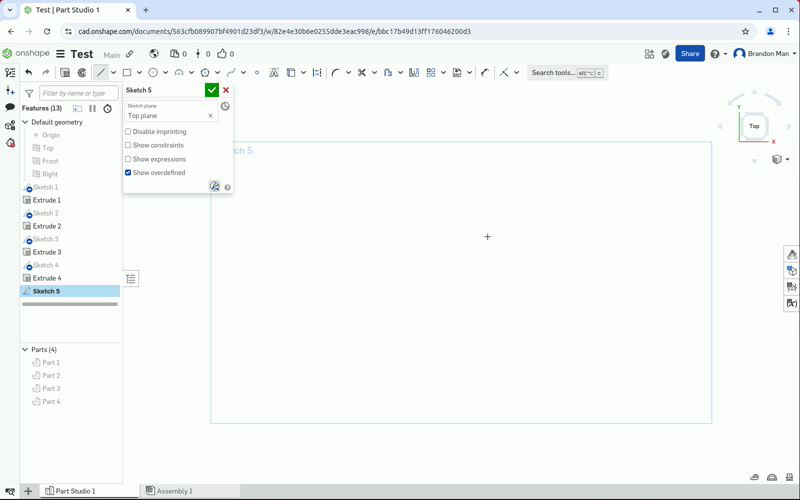
key_up(shift)
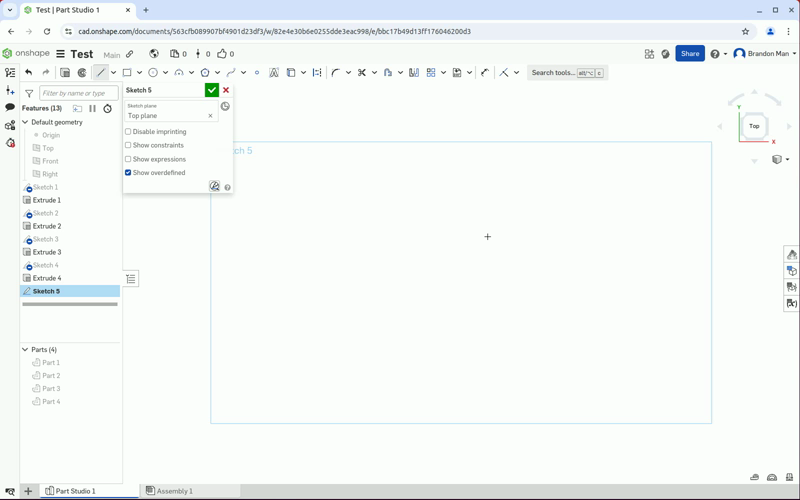
key_down(shift)
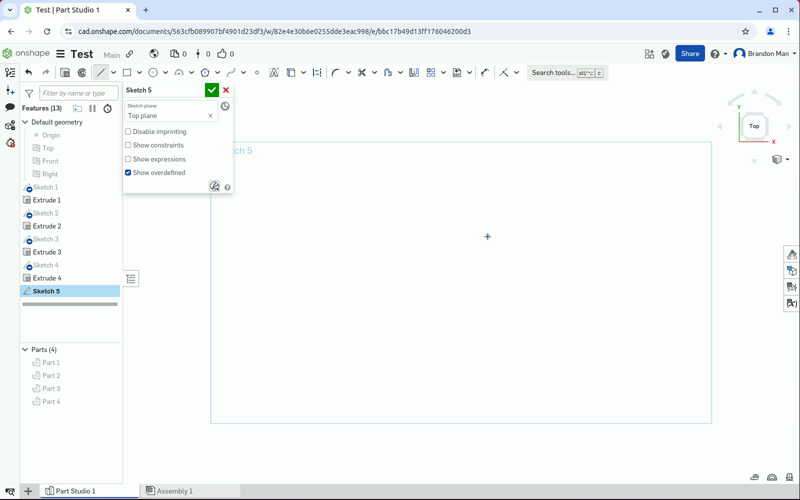
mouse_move(517, 236)
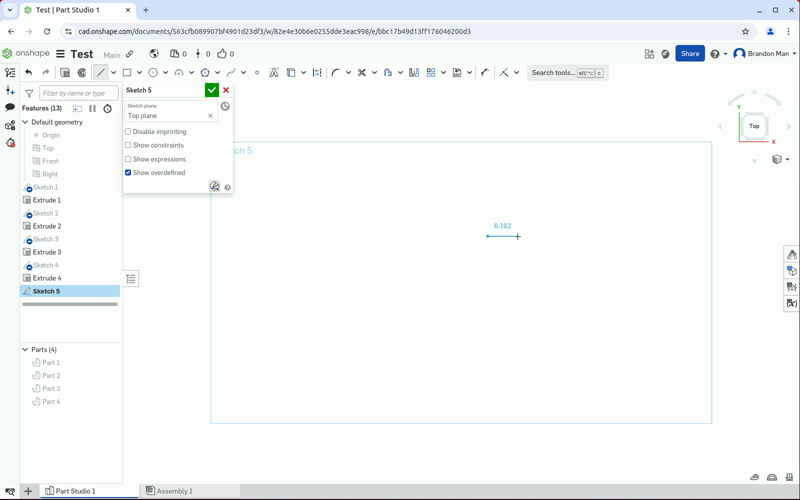
mouse_move(515, 283)
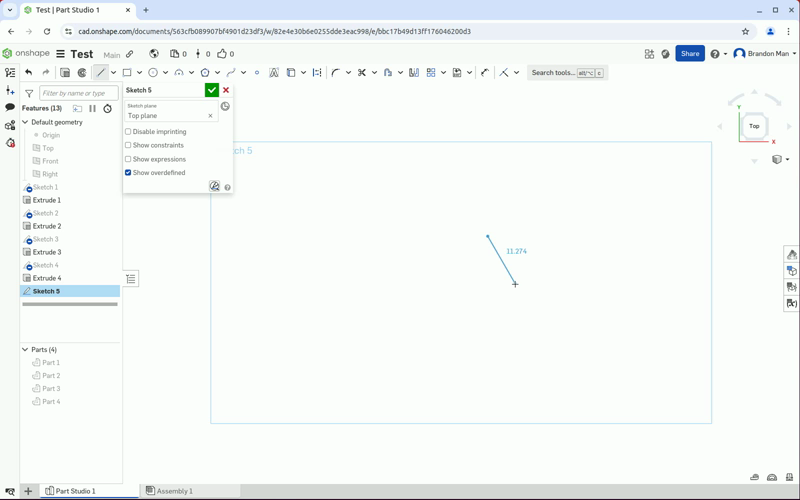
click(515, 283)
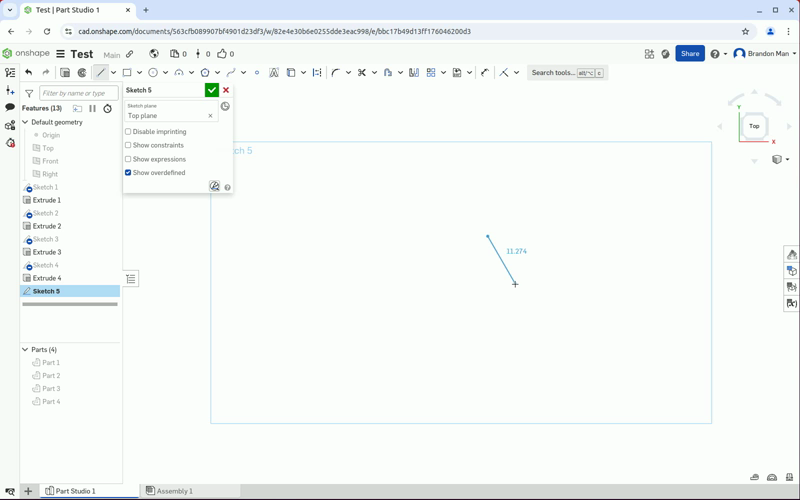
key_up(shift)
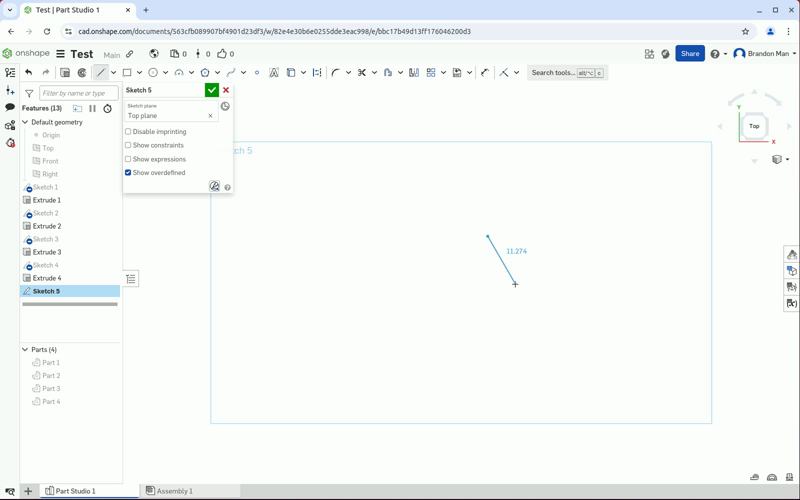
key_down(shift)
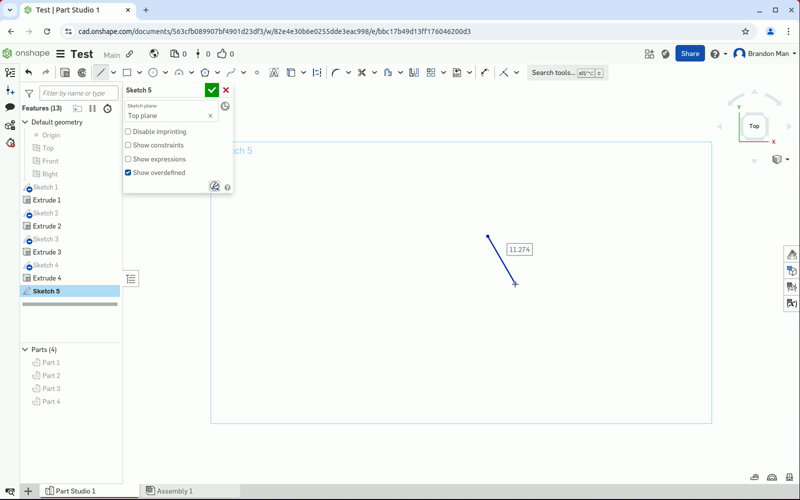
mouse_move(545, 283)
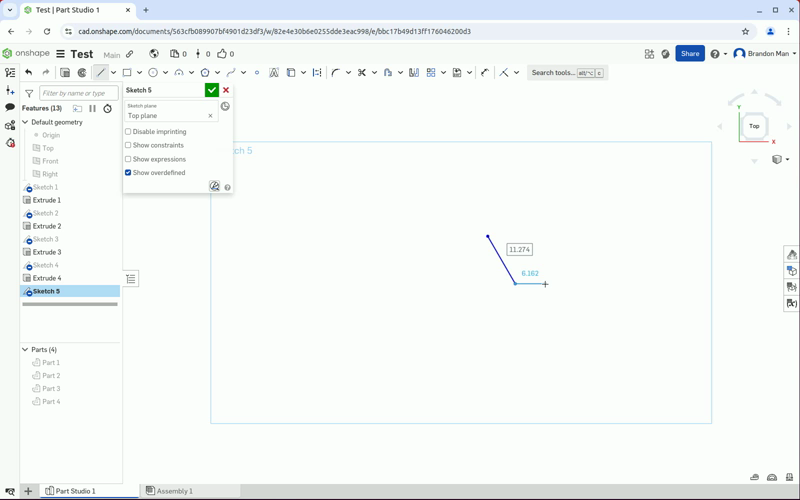
mouse_move(523, 283)
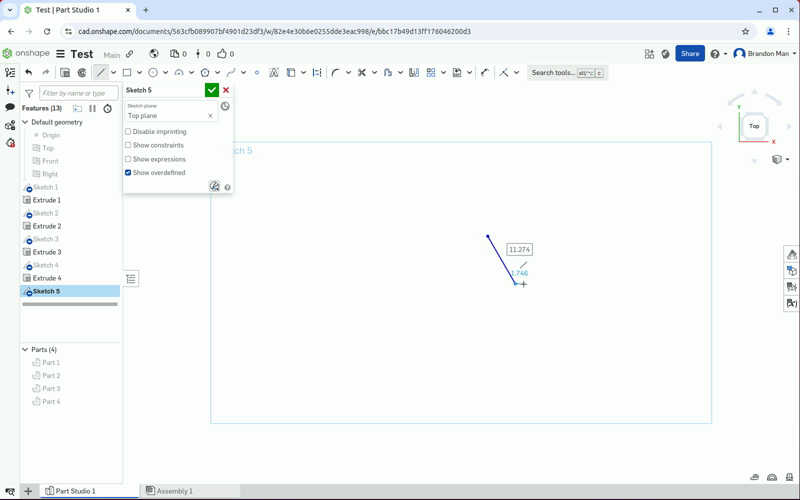
click(523, 283)
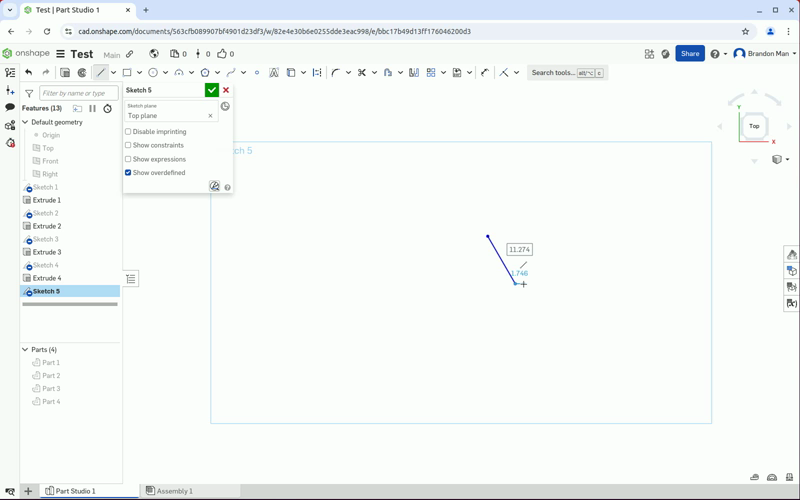
key_up(shift)
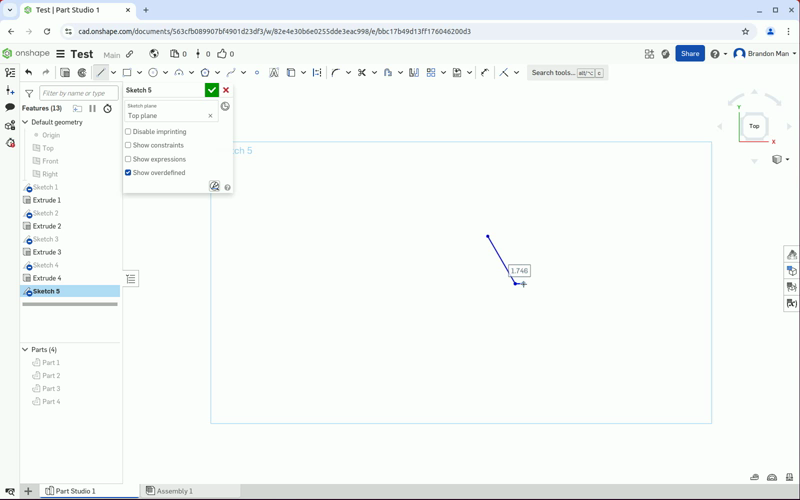
key_down(shift)
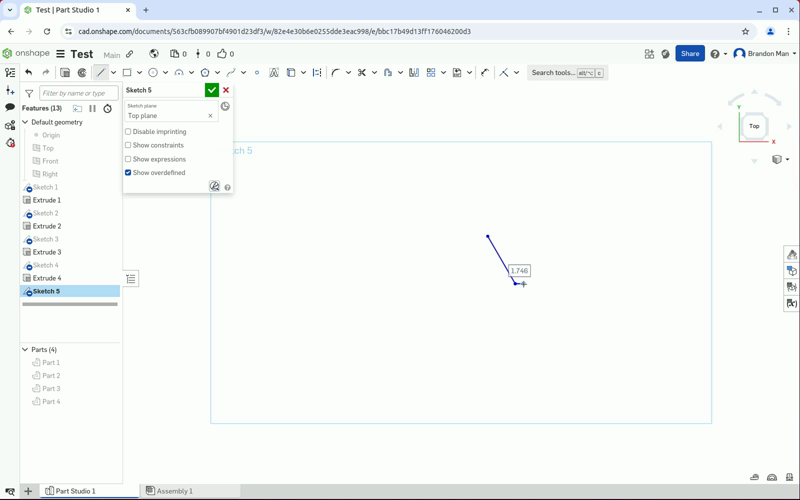
mouse_move(491, 229)
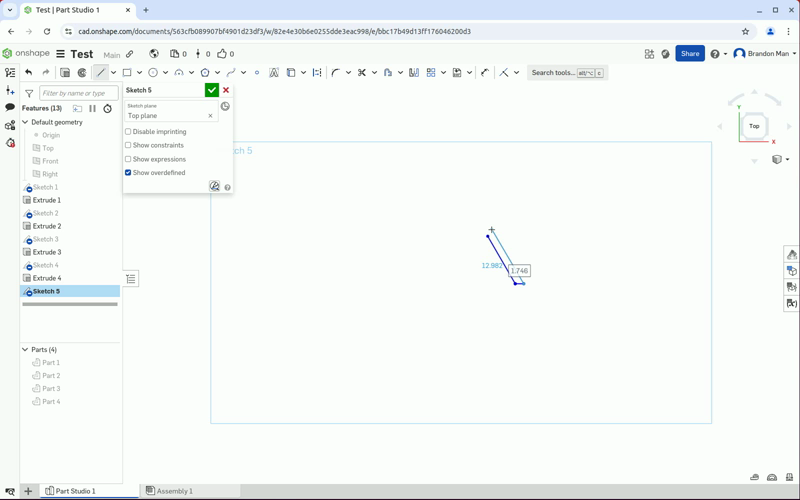
click(491, 229)
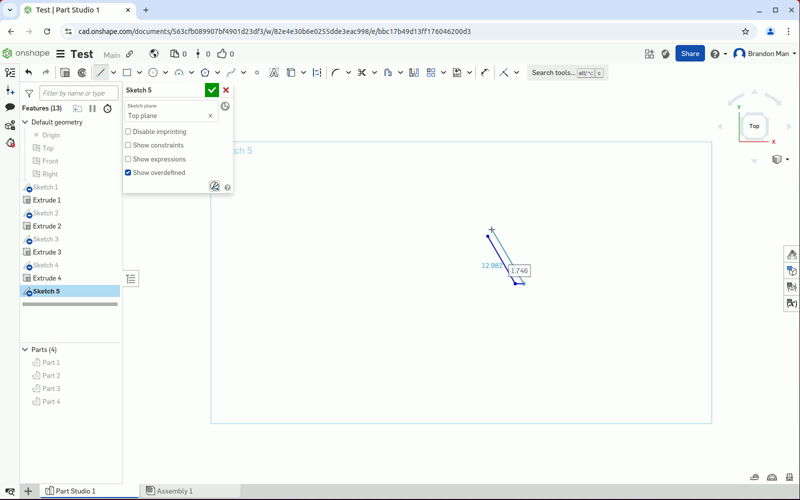
key_up(shift)
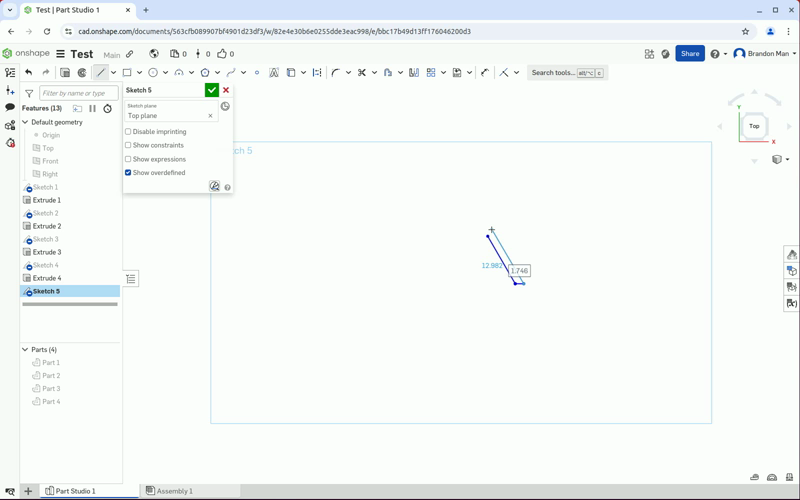
mouse_move(521, 229)
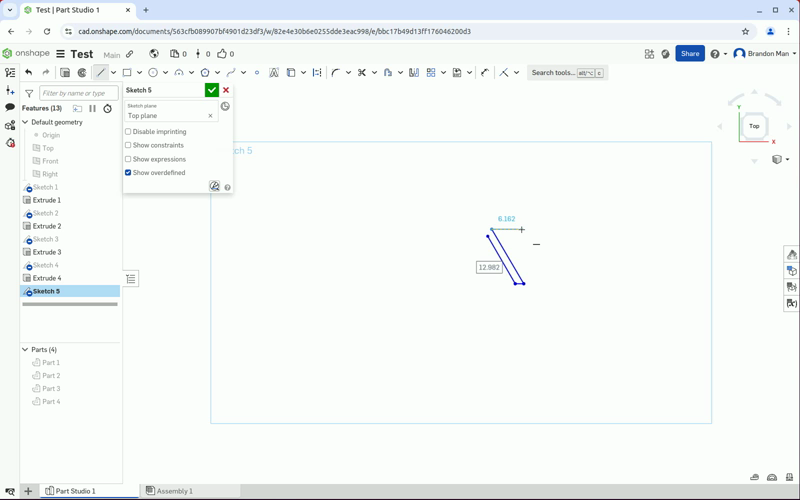
key_down(shift)
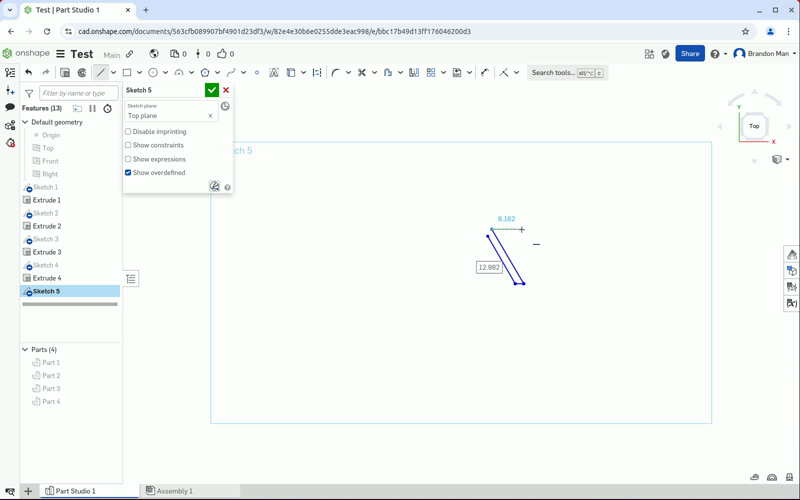
mouse_move(487, 236)
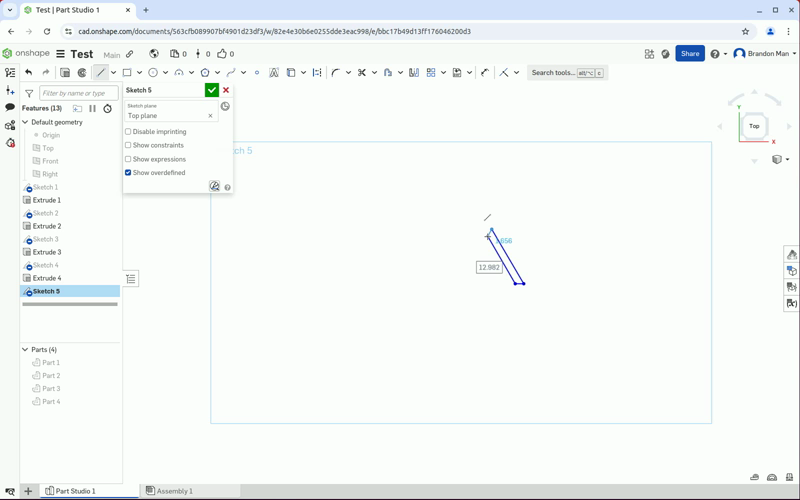
key_up(shift)
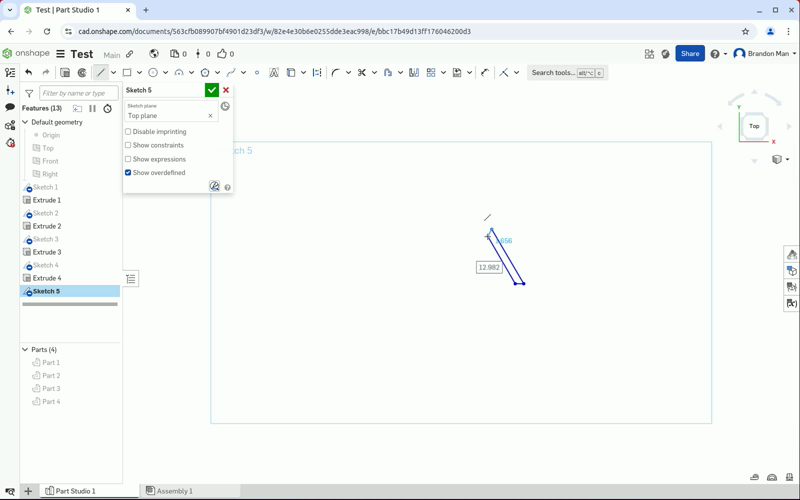
click(487, 236)
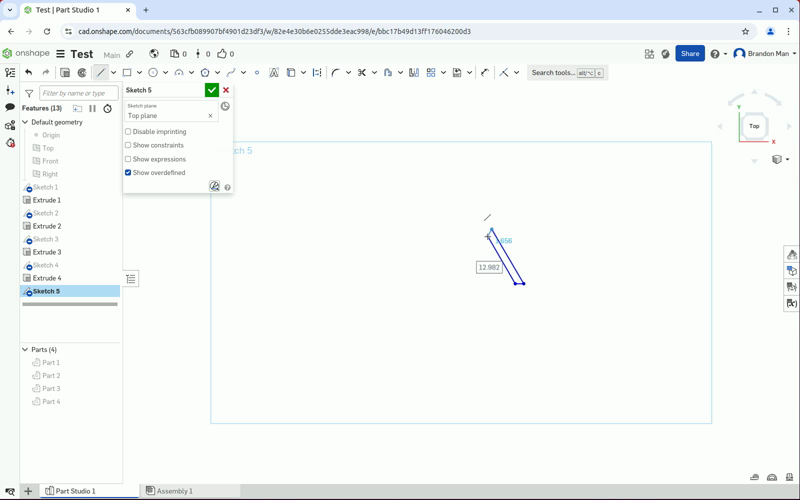
key(esc)
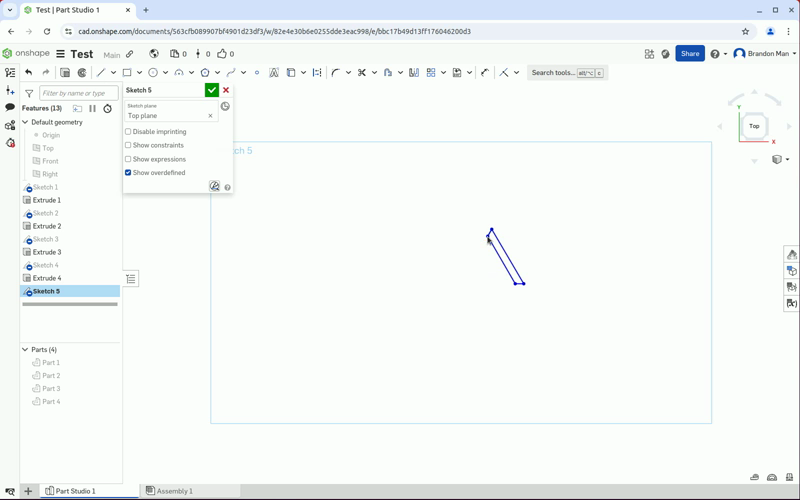
mouse_move(521, 282)
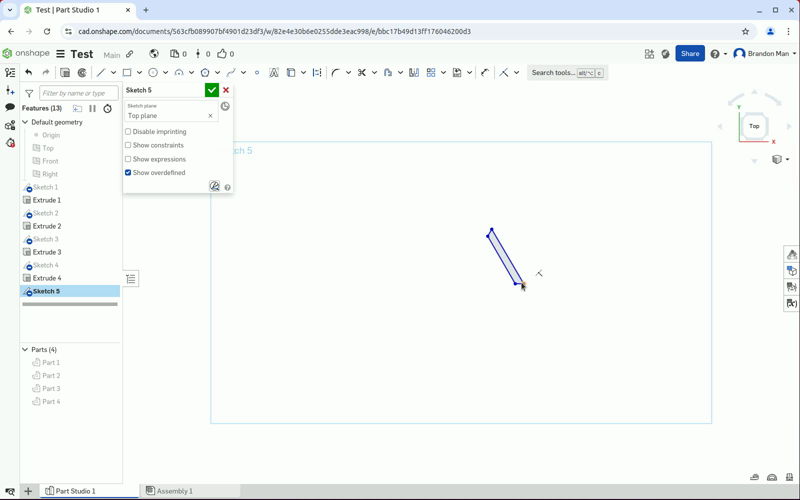
scroll(6)
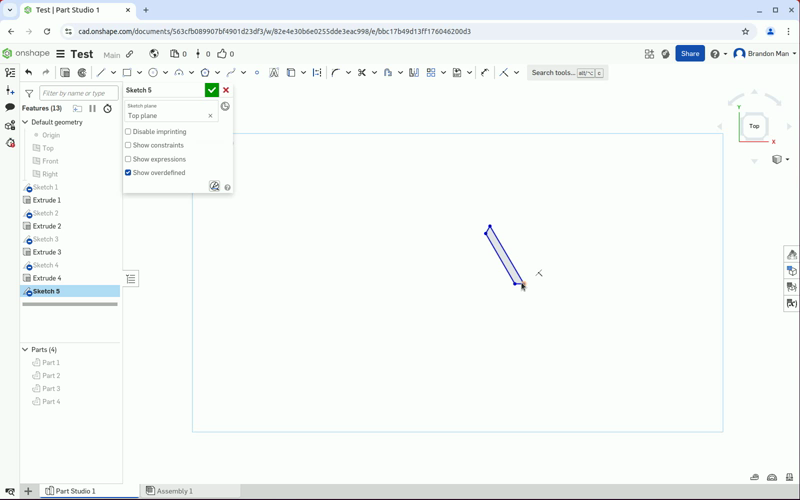
scroll(6)
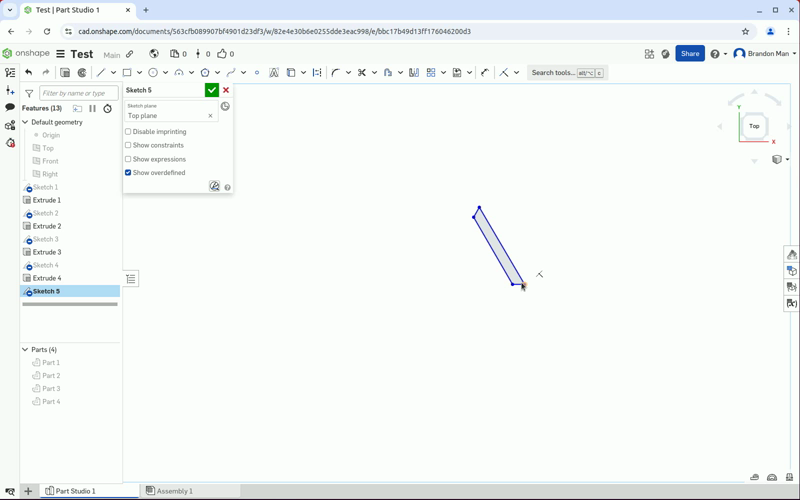
scroll(6)
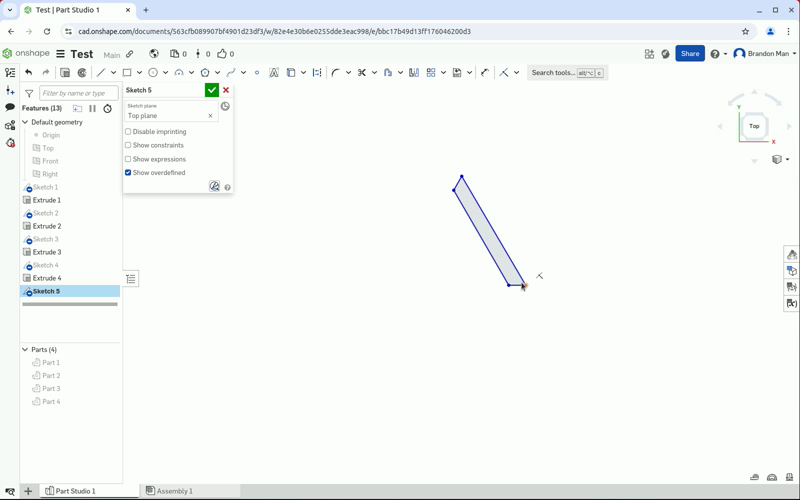
scroll(6)
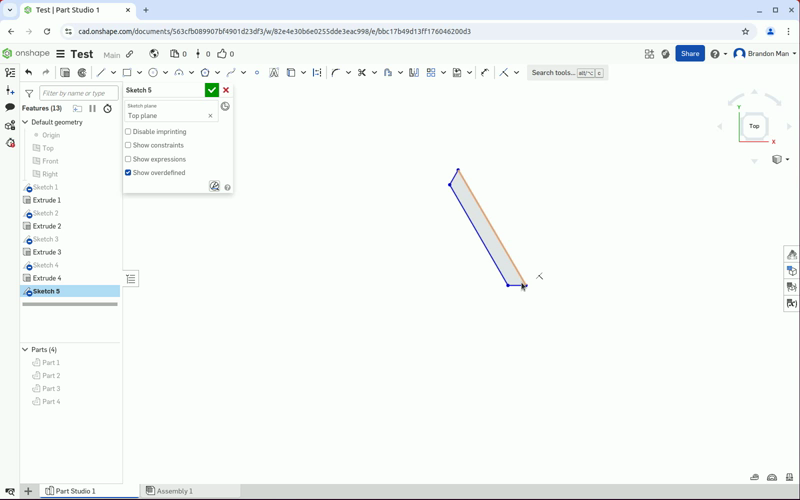
scroll(6)
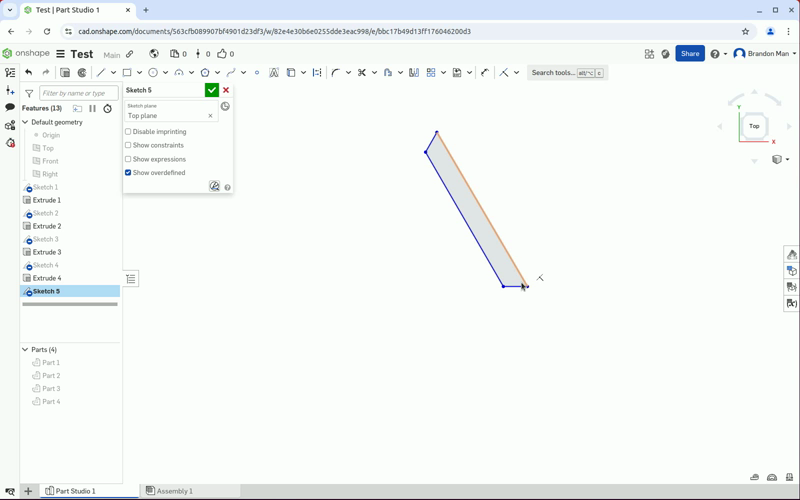
scroll(6)
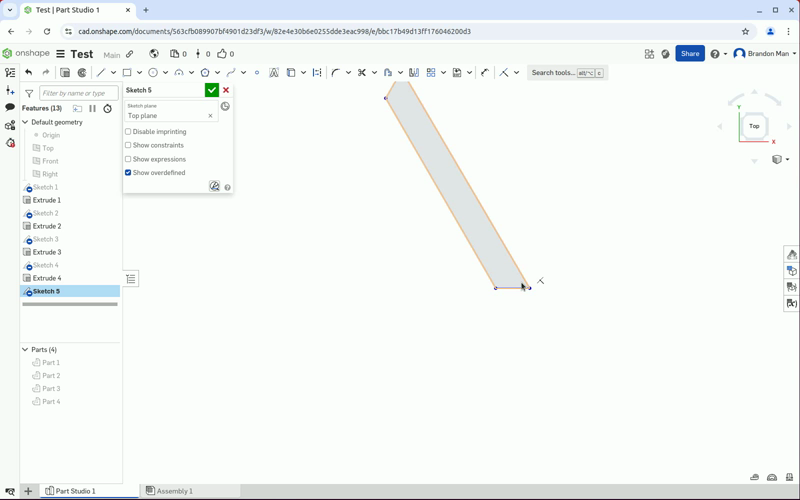
scroll(6)
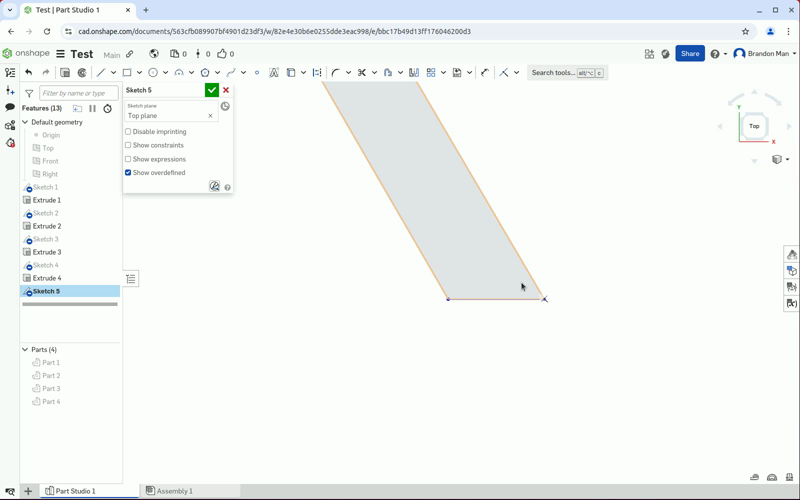
click(521, 282)
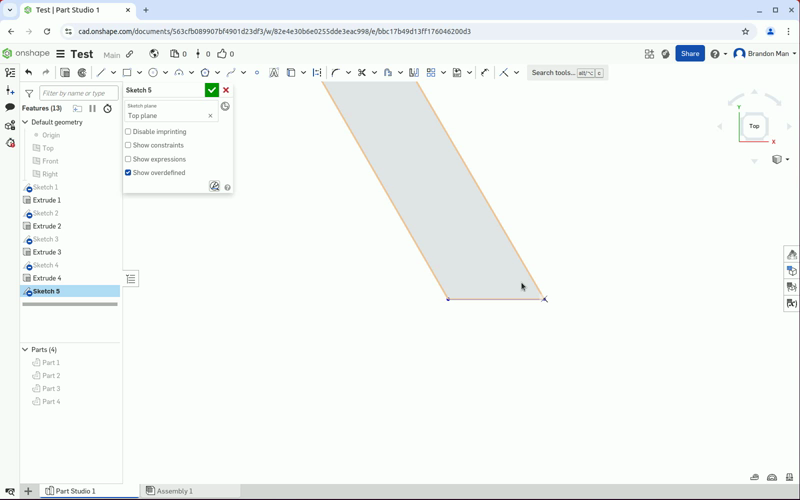
scroll(-6)
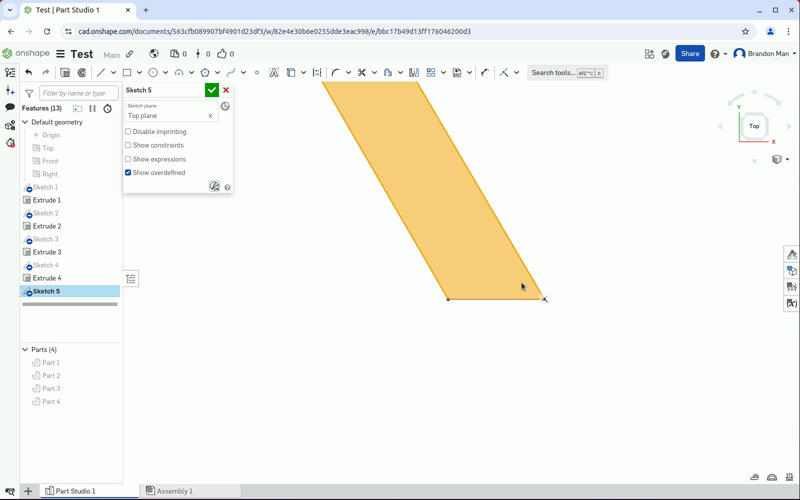
scroll(-6)
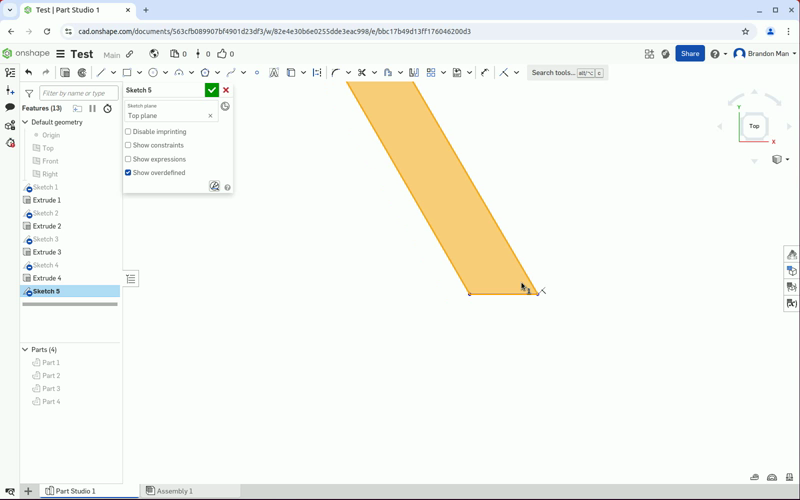
scroll(-6)
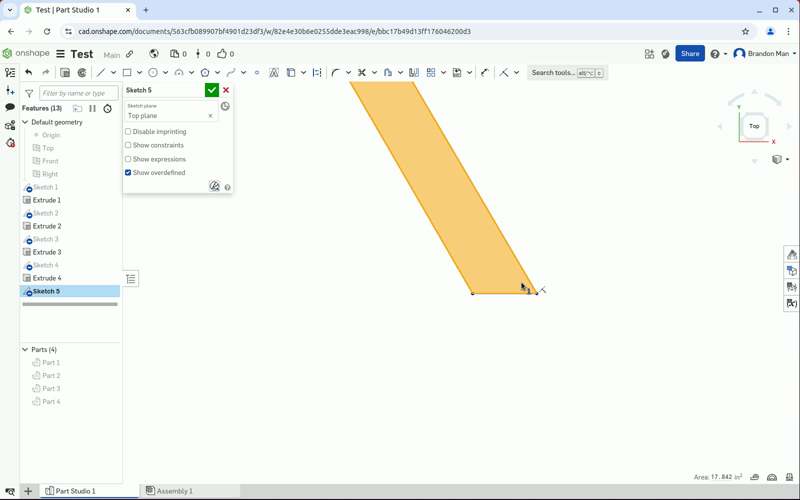
scroll(-6)
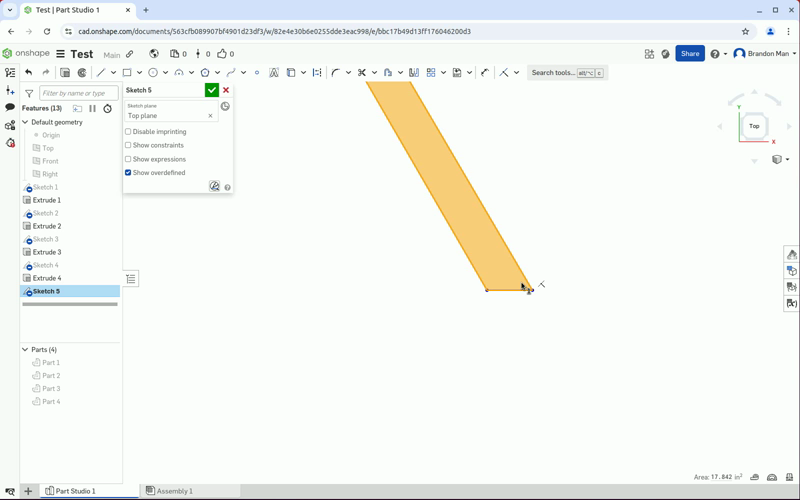
scroll(-6)
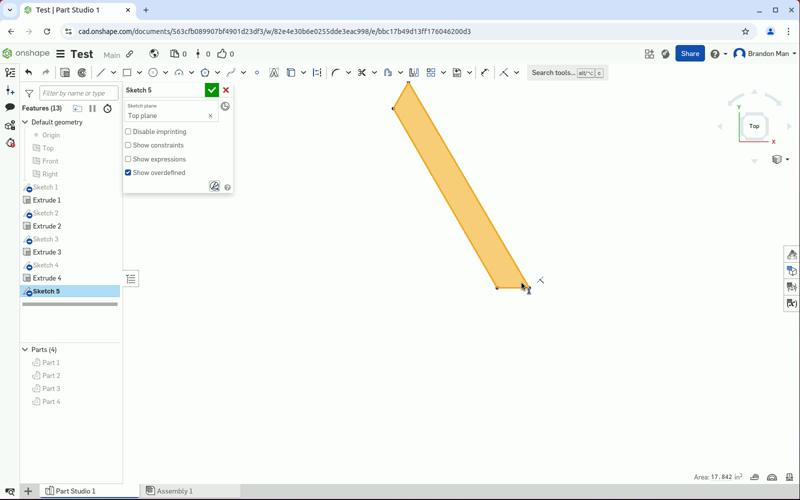
scroll(-6)
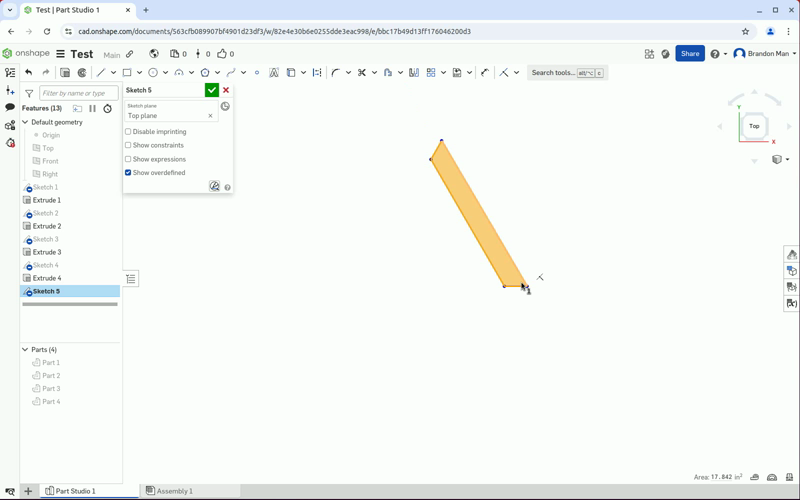
scroll(-6)
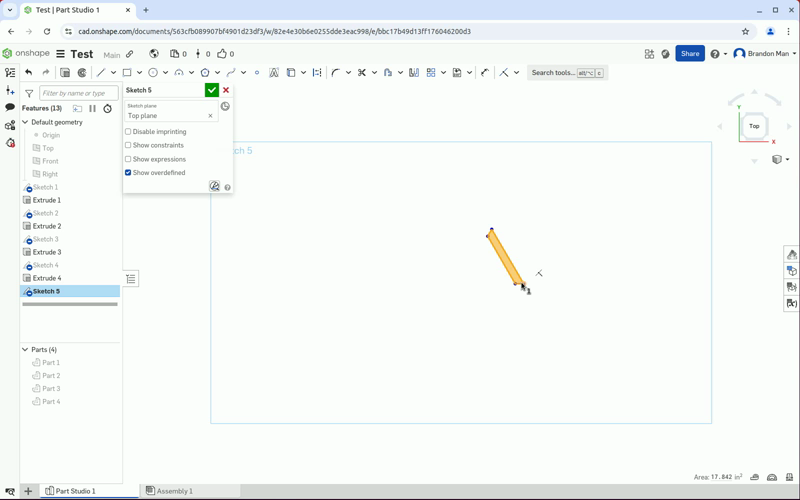
mouse_move(73, 352)
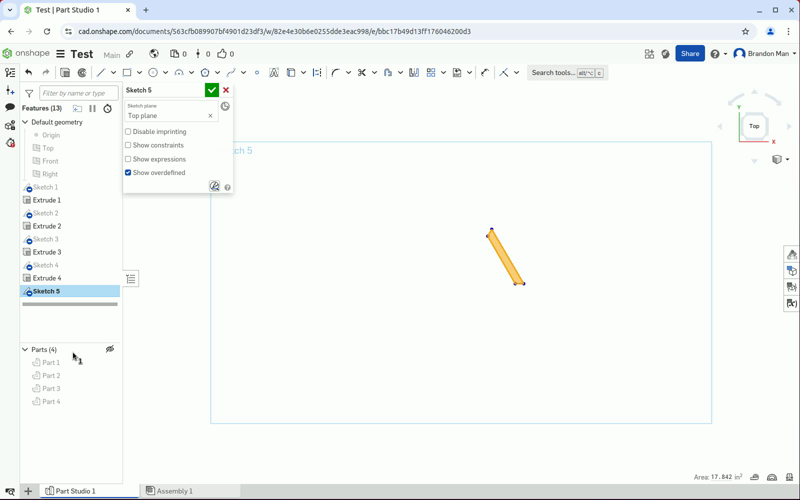
key(shift+y)
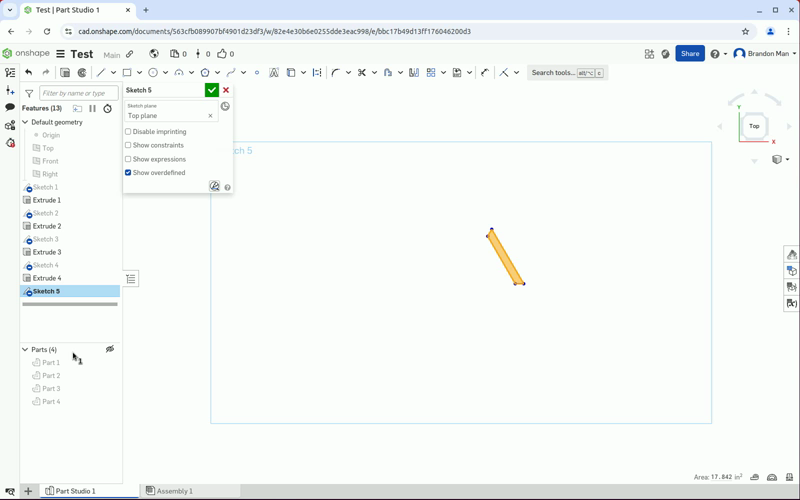
key(shift+e)
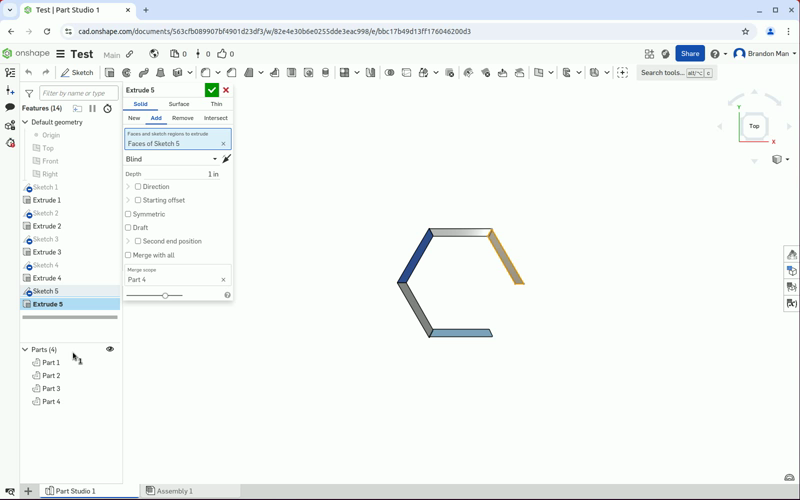
mouse_move(143, 106)
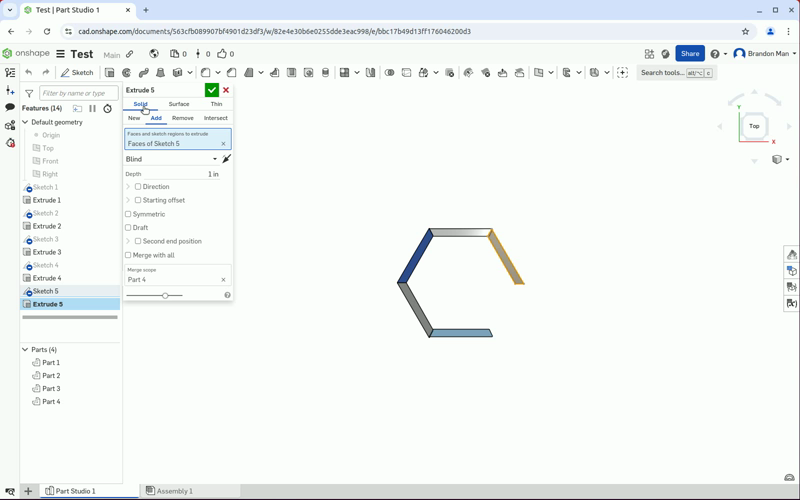
click(143, 106)
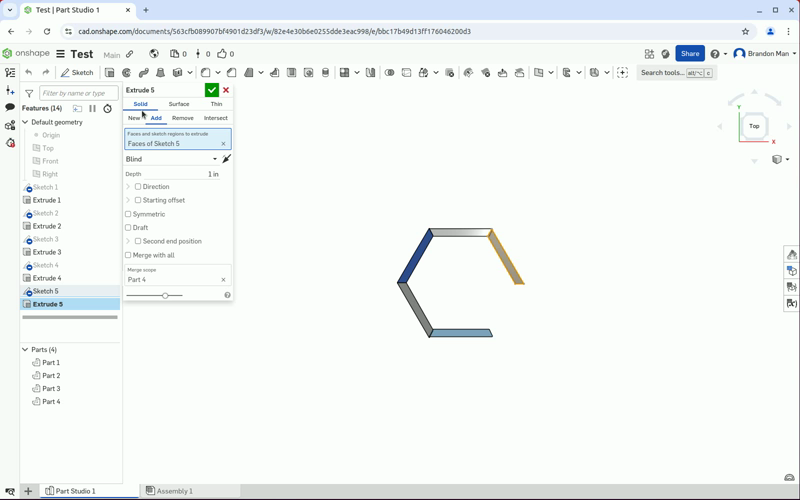
mouse_move(137, 120)
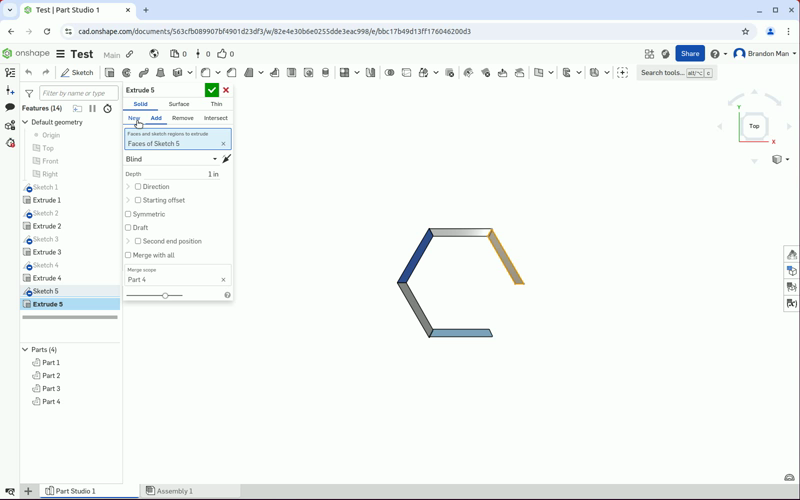
click(137, 120)
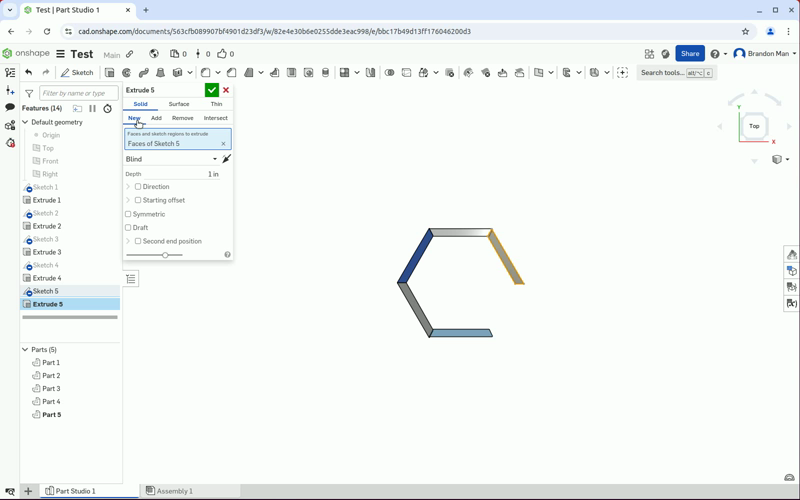
key(tab, 4)
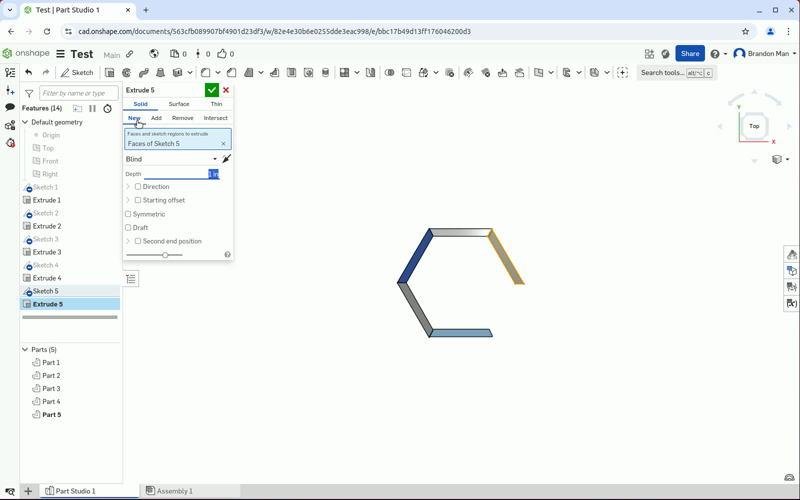
text(23.108)
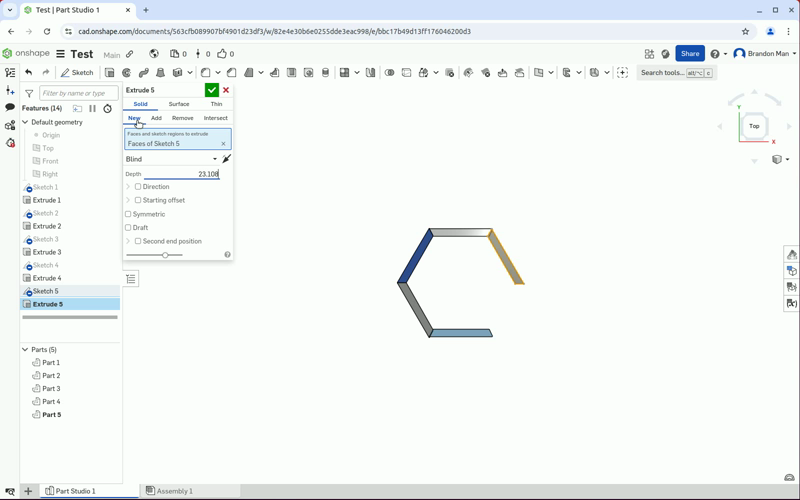
key(enter)
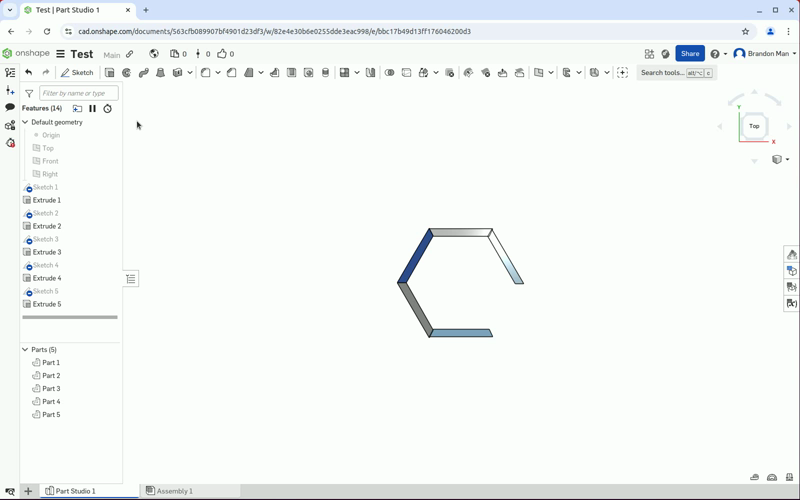
key(shift+h)
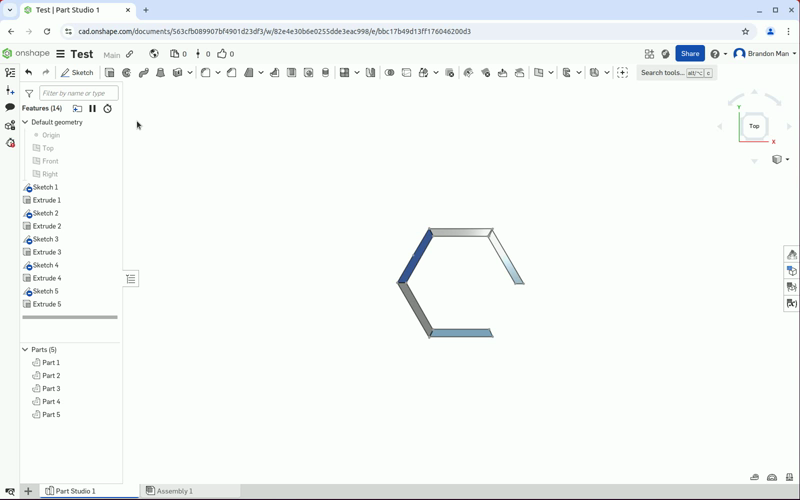
key(shift+h)
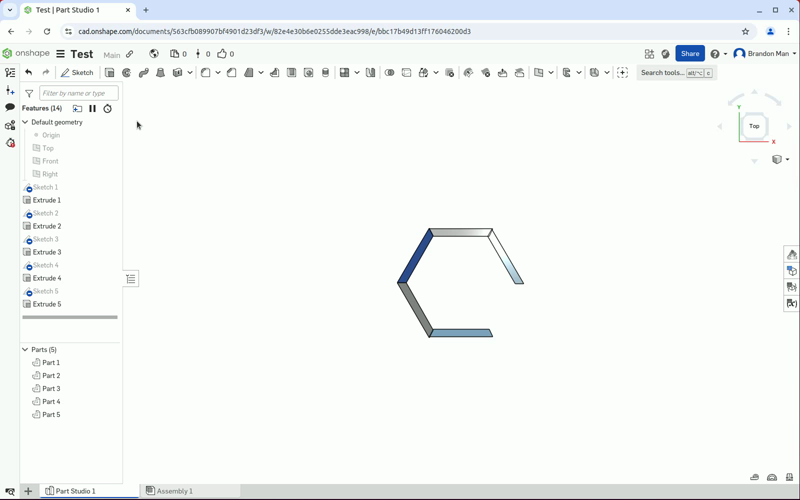
mouse_move(73, 189)
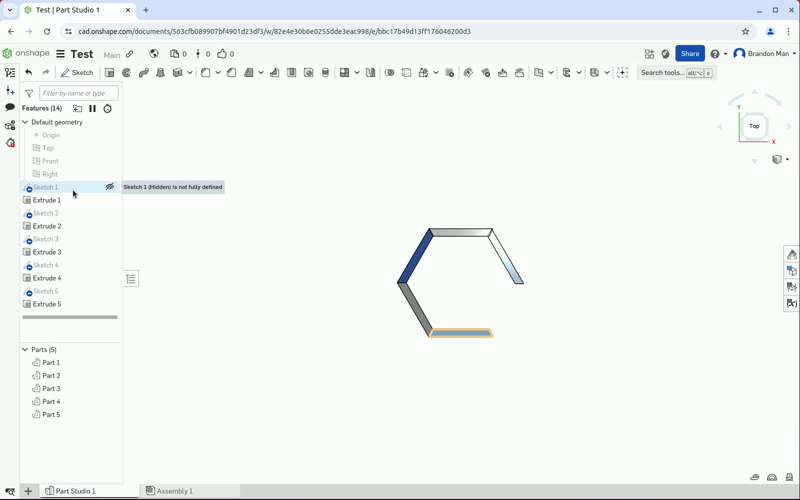
click(73, 189)
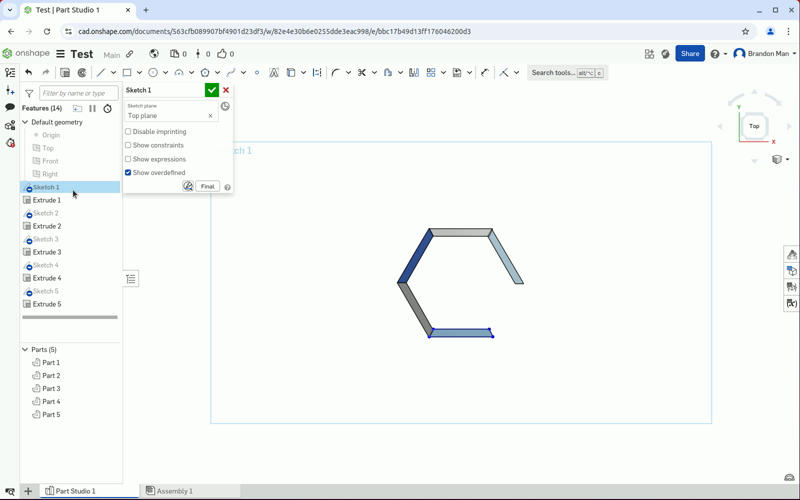
mouse_move(229, 92)
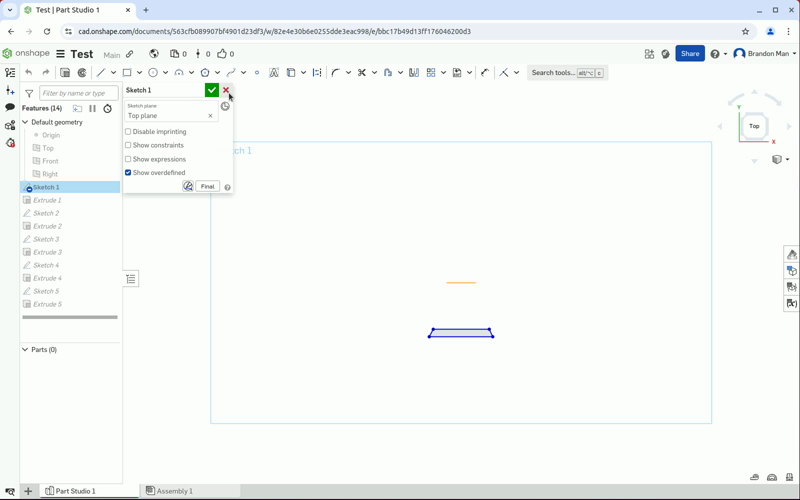
click(229, 92)
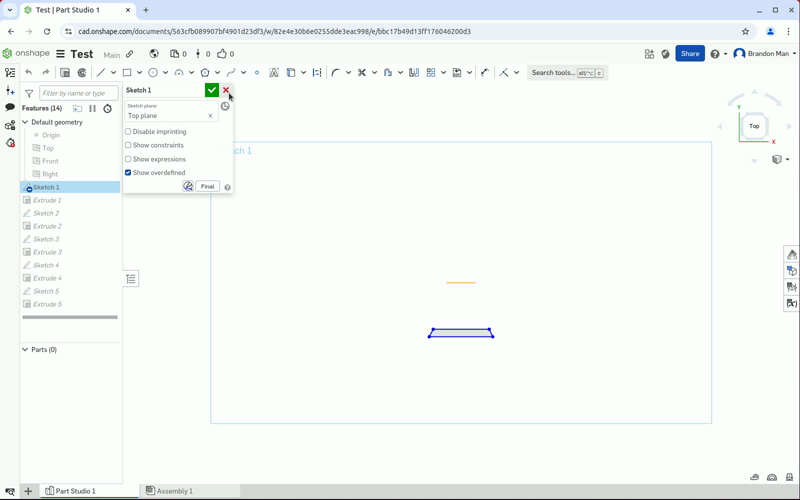
key(shift+s)
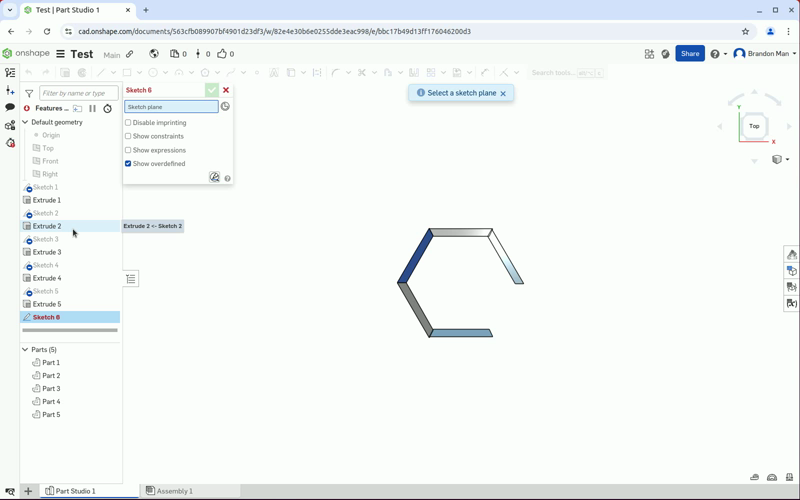
scroll(3)
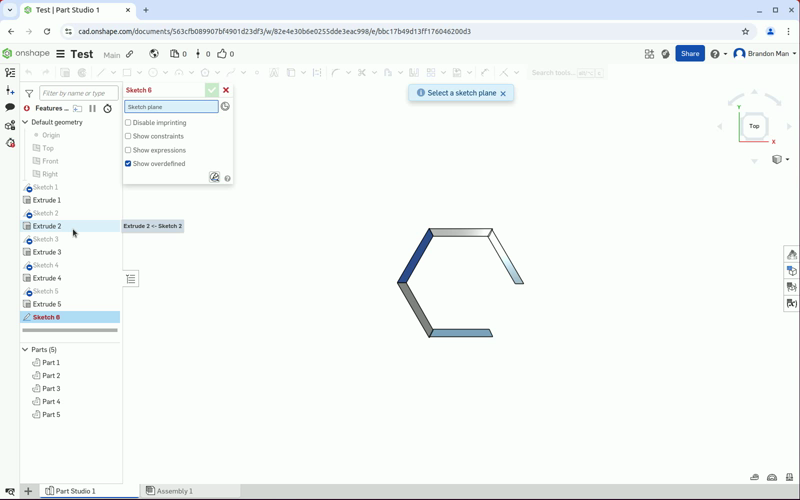
mouse_move(73, 150)
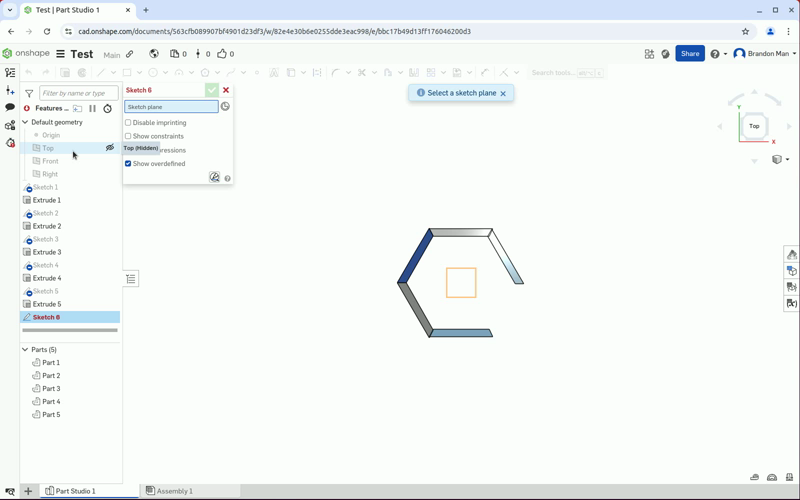
click(73, 150)
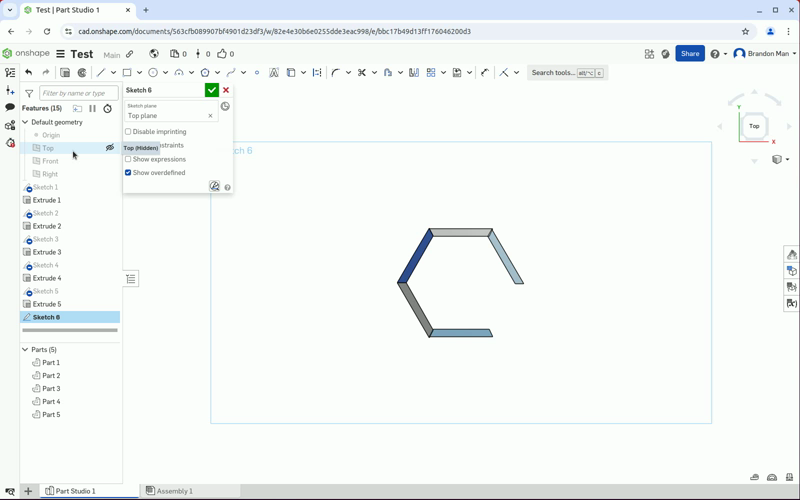
mouse_move(73, 352)
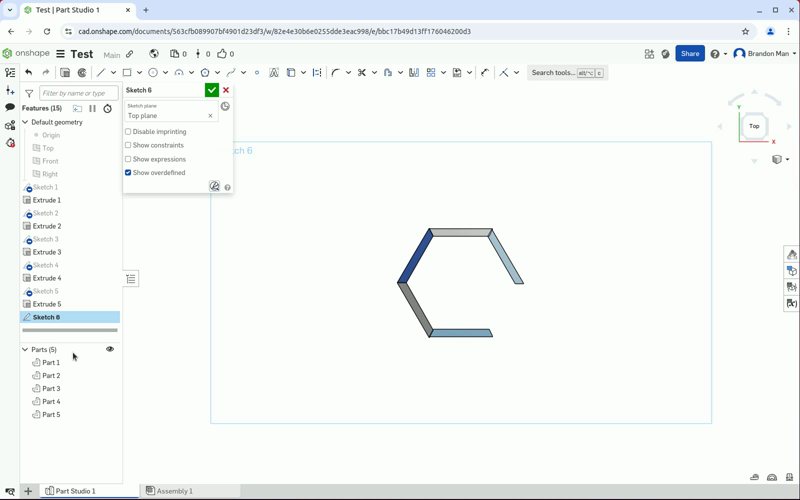
key(y)
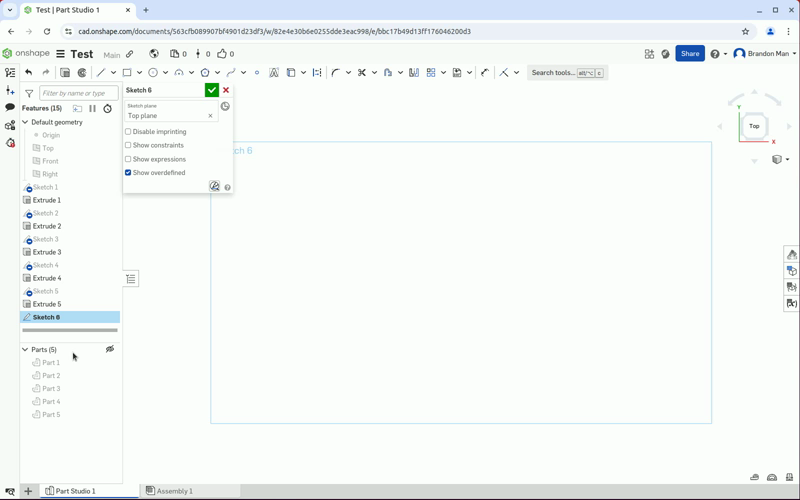
key(l)
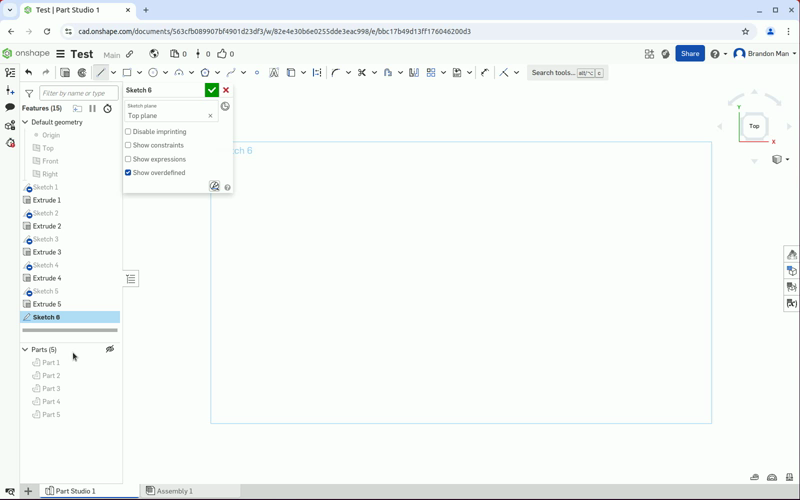
key_down(shift)
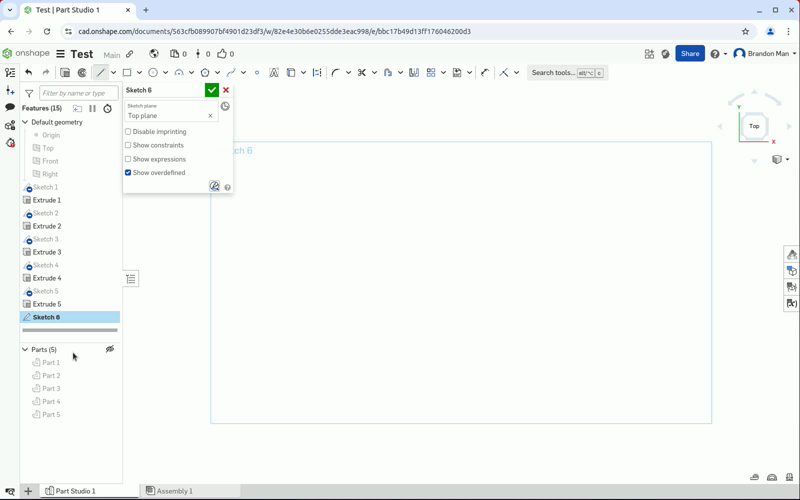
mouse_move(487, 329)
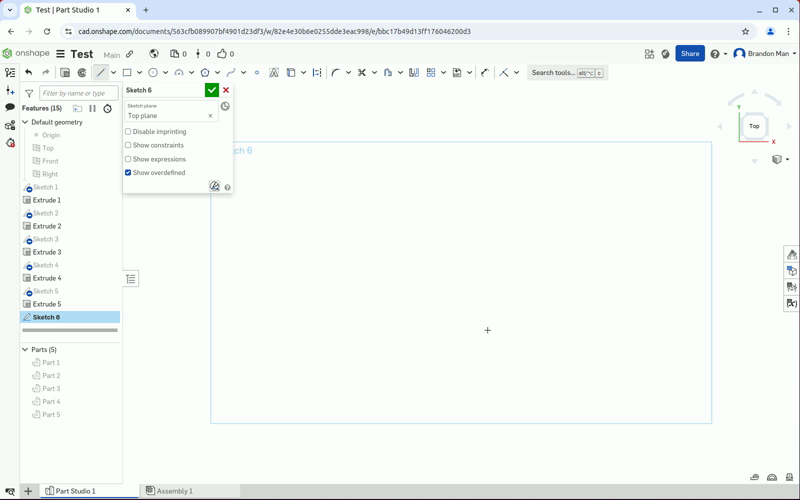
click(487, 329)
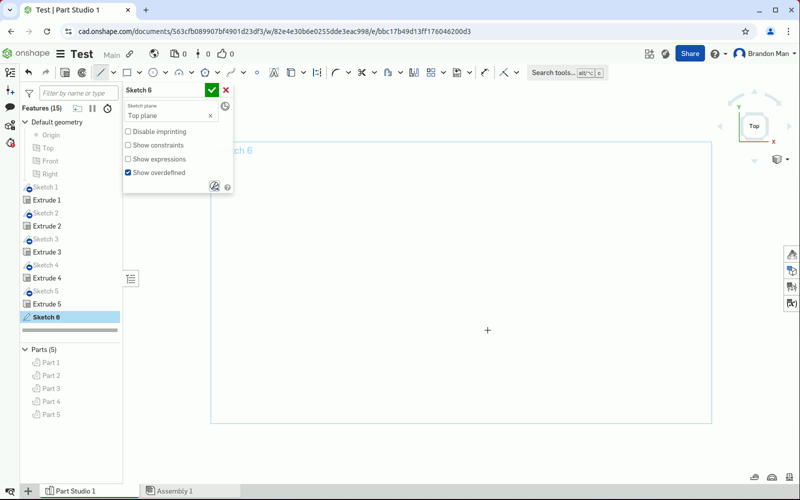
key_up(shift)
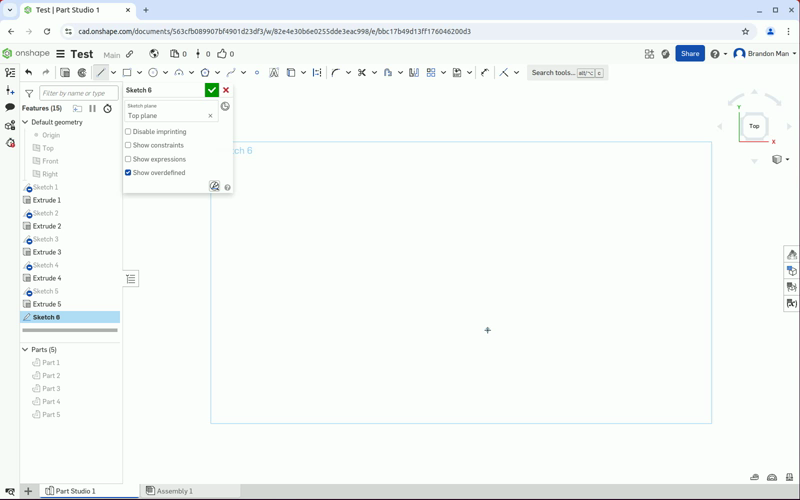
key_down(shift)
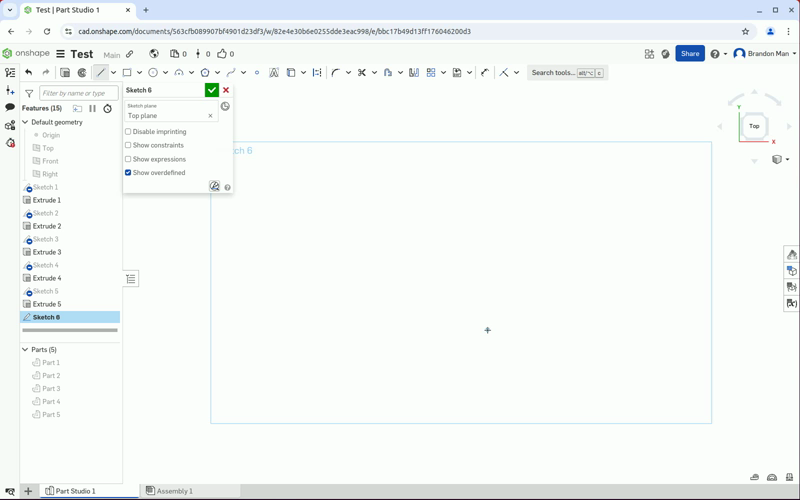
mouse_move(517, 329)
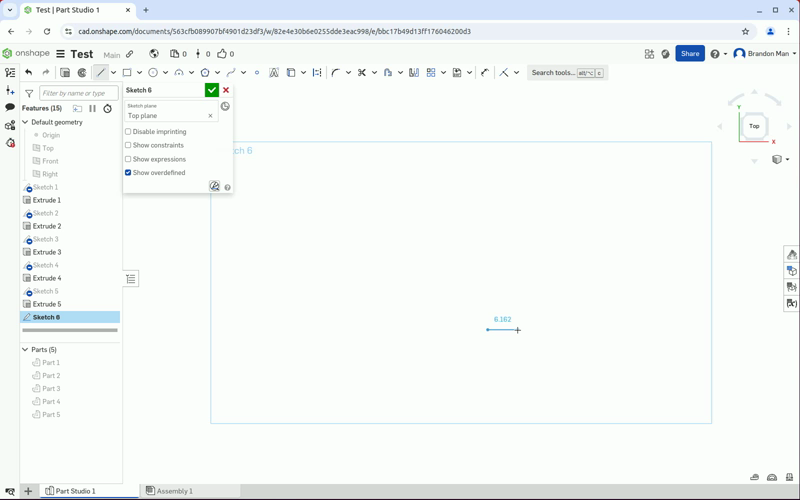
mouse_move(491, 336)
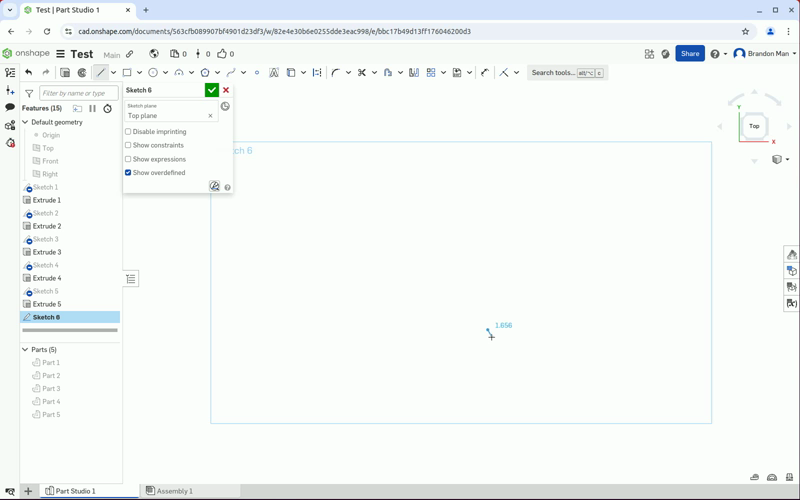
click(491, 336)
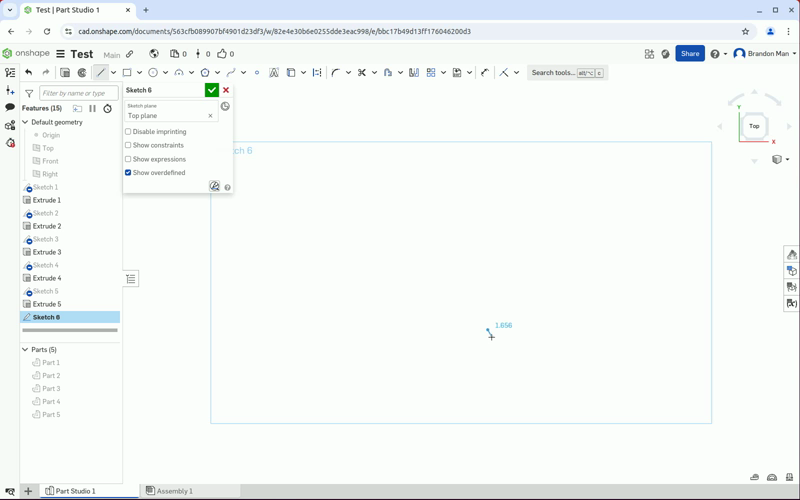
key_up(shift)
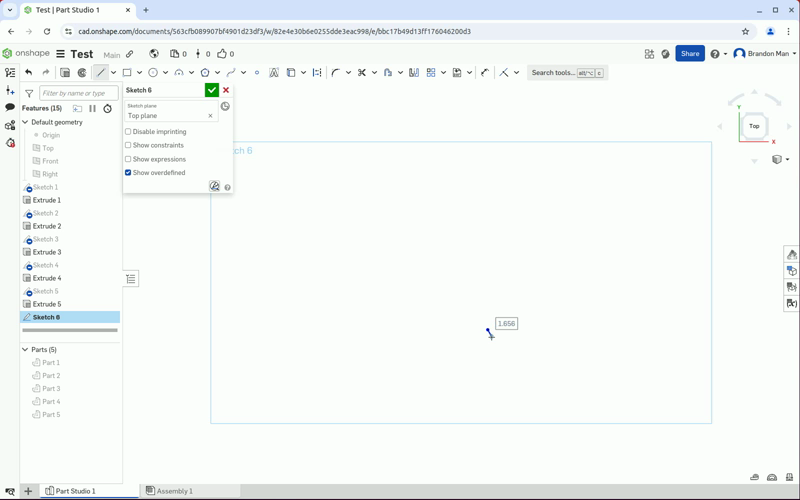
key_down(shift)
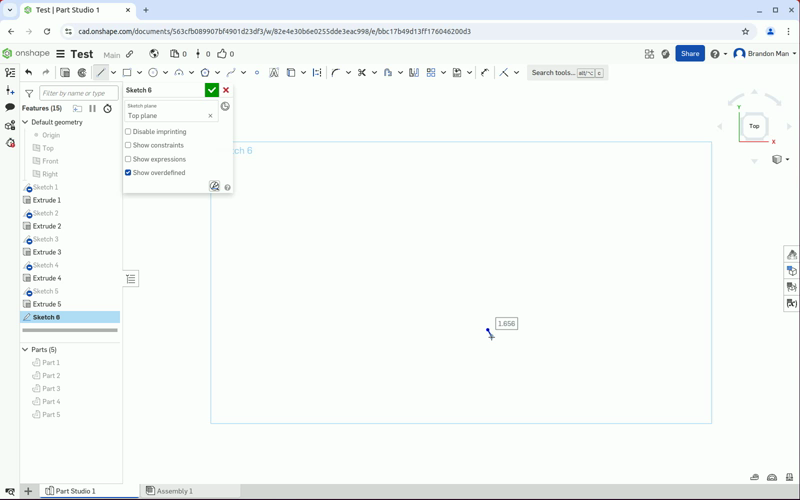
mouse_move(523, 282)
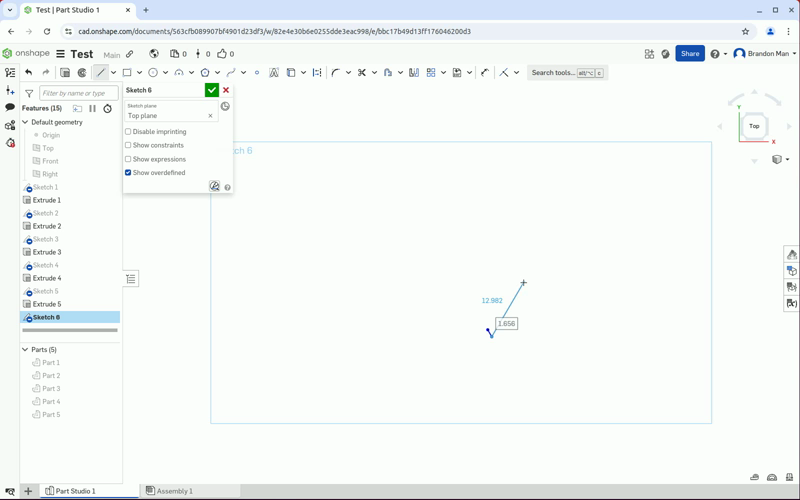
click(523, 282)
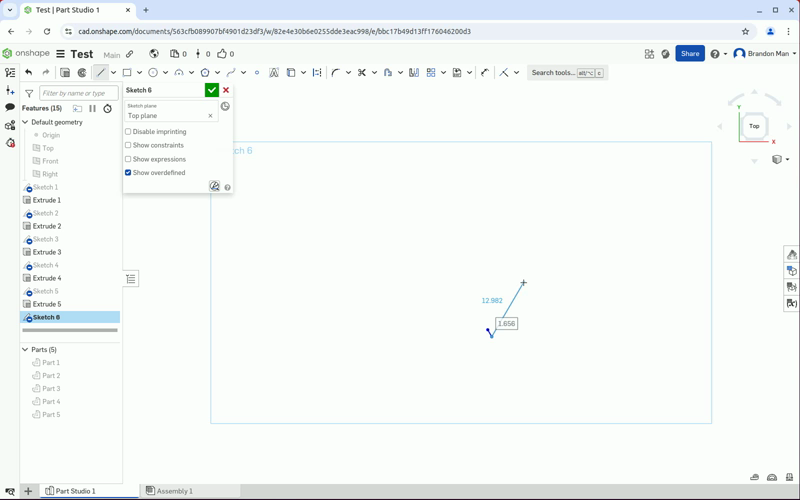
key_up(shift)
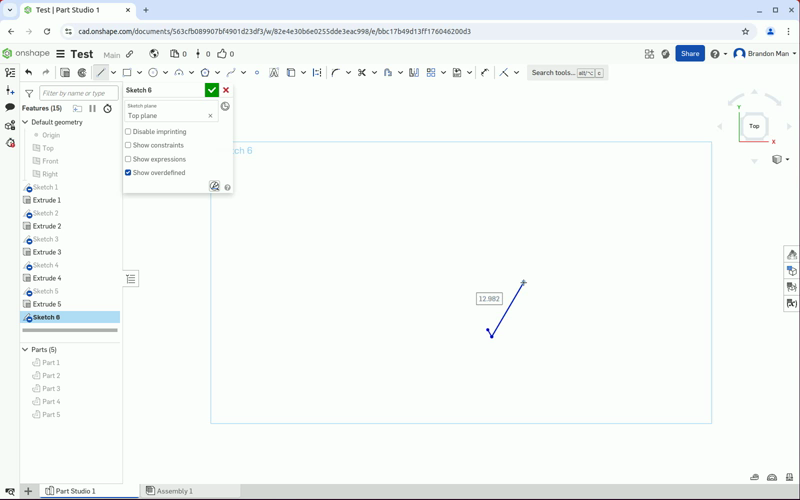
key_down(shift)
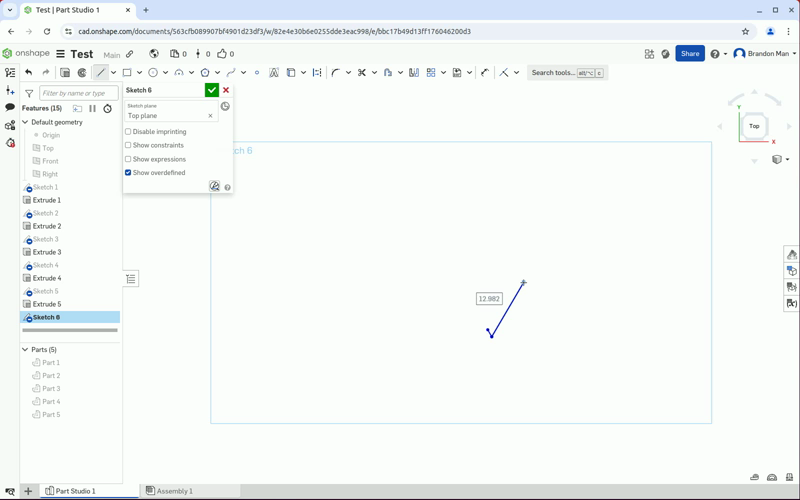
mouse_move(553, 282)
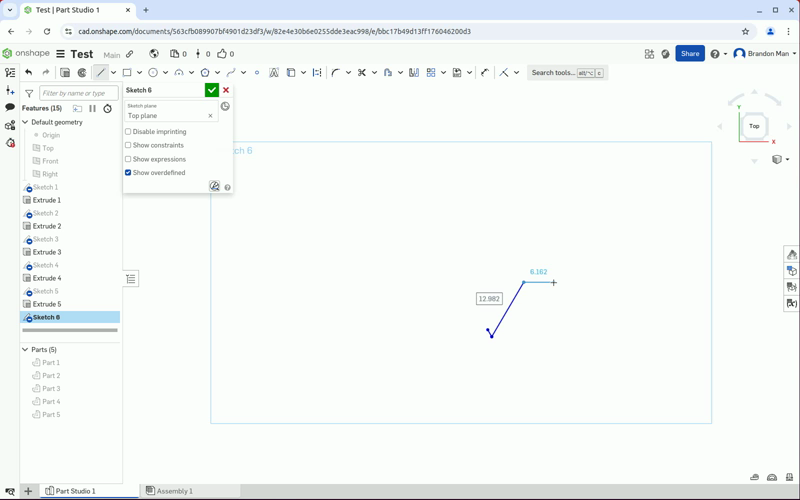
mouse_move(515, 282)
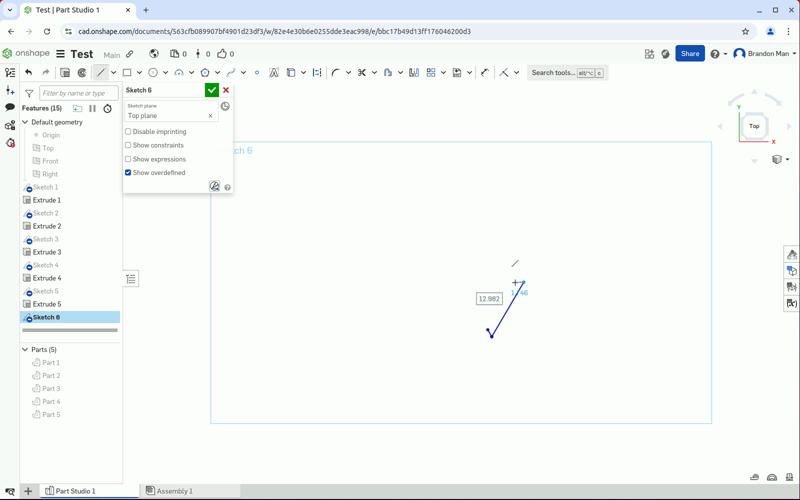
click(515, 282)
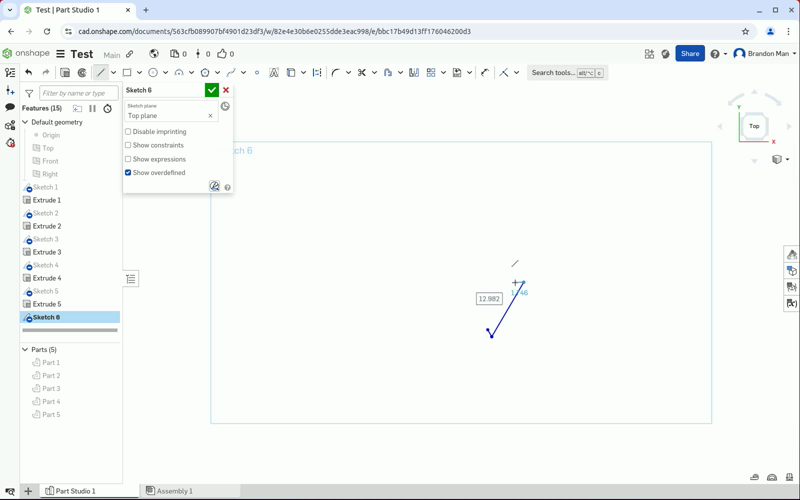
key_up(shift)
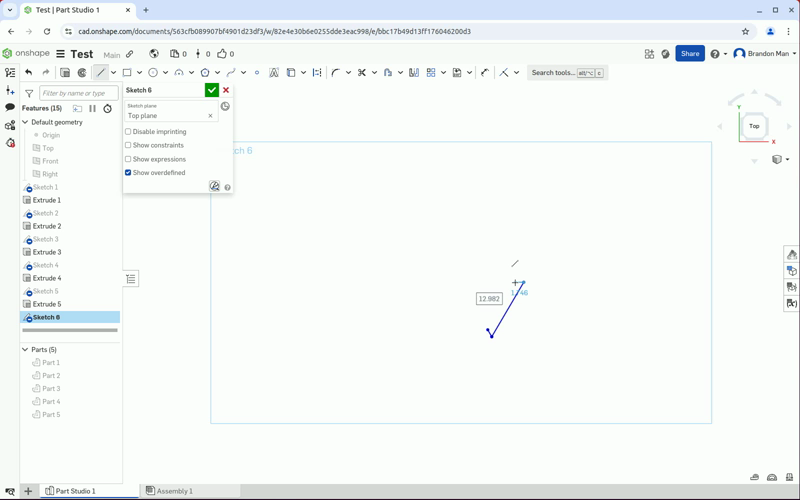
mouse_move(545, 282)
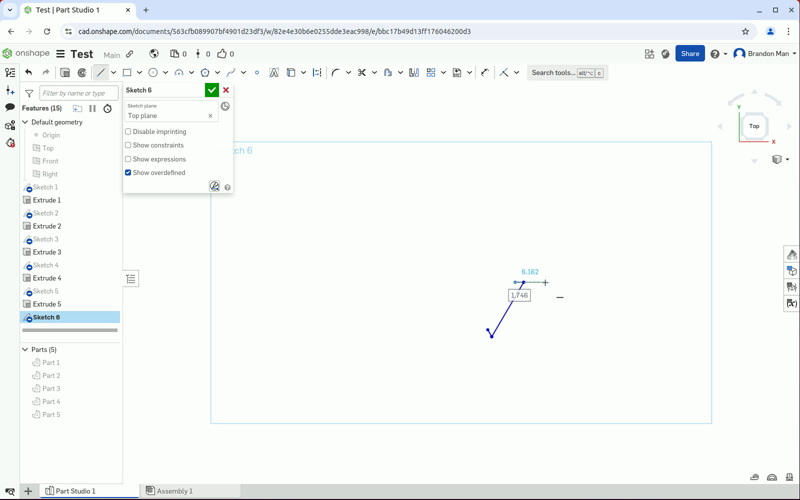
key_down(shift)
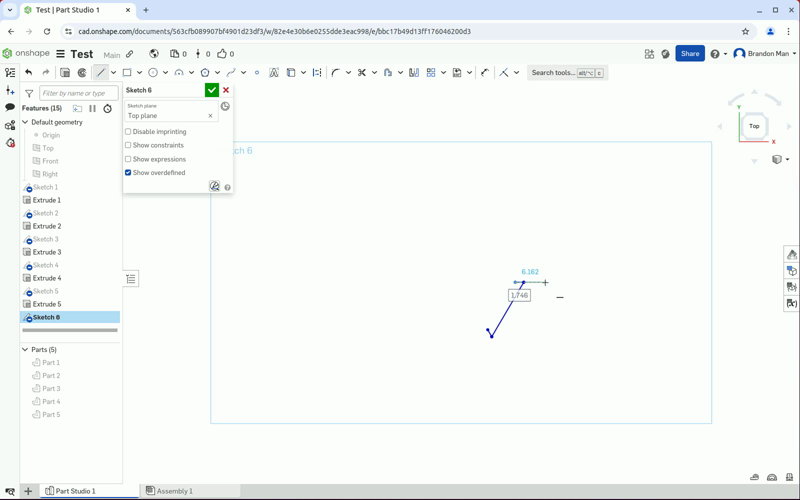
mouse_move(487, 329)
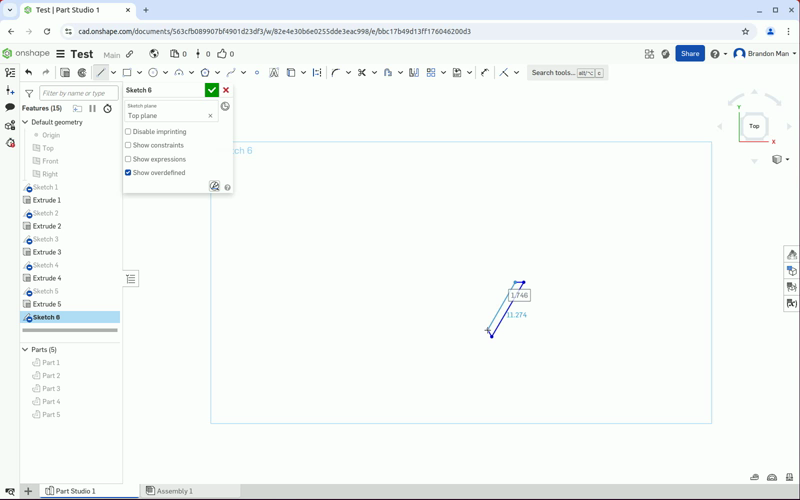
key_up(shift)
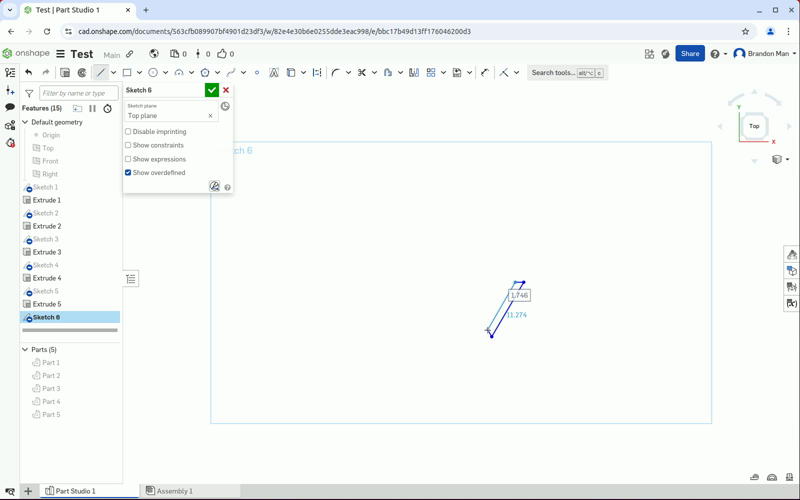
click(487, 329)
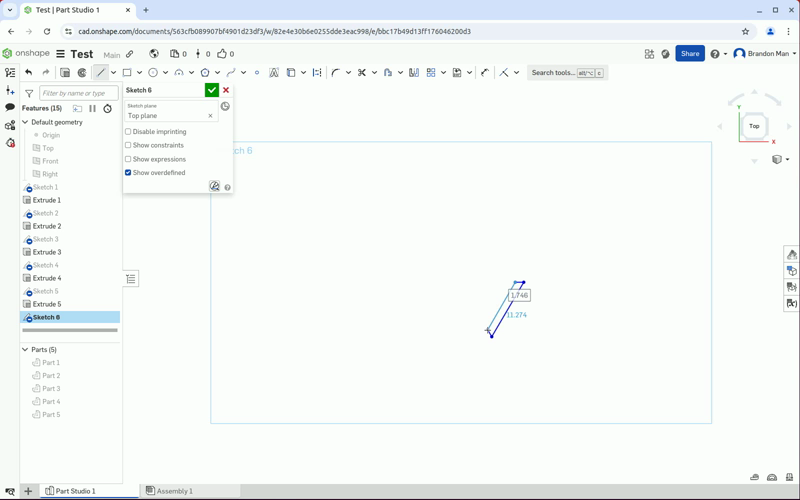
key(esc)
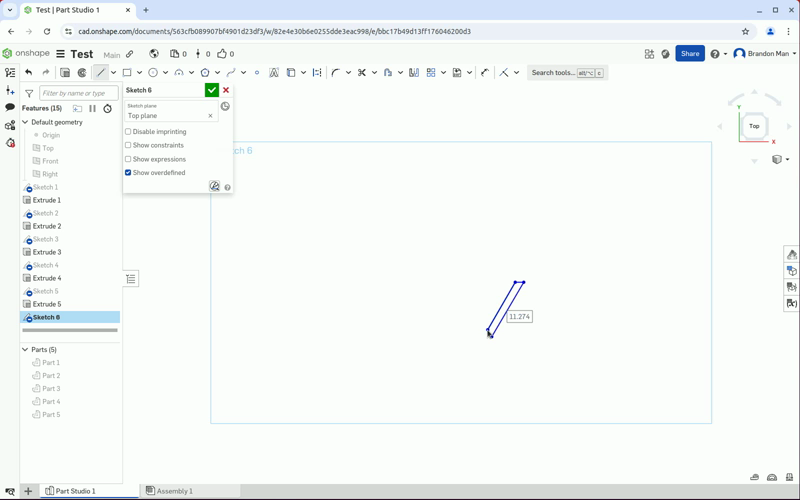
mouse_move(492, 327)
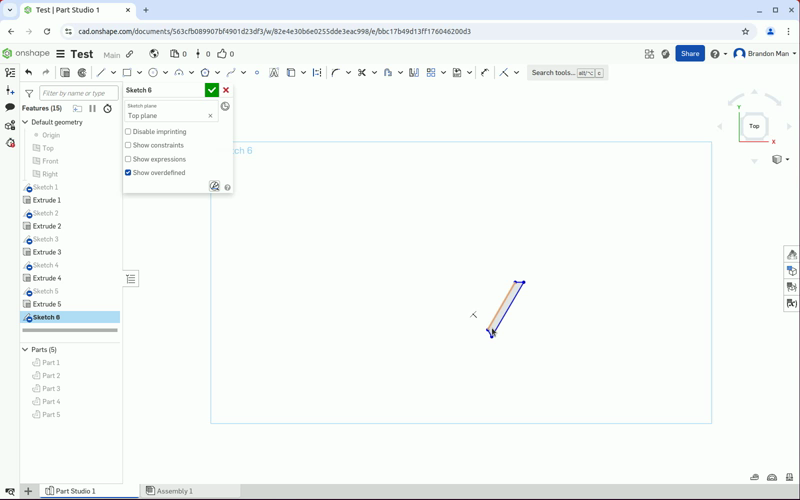
scroll(6)
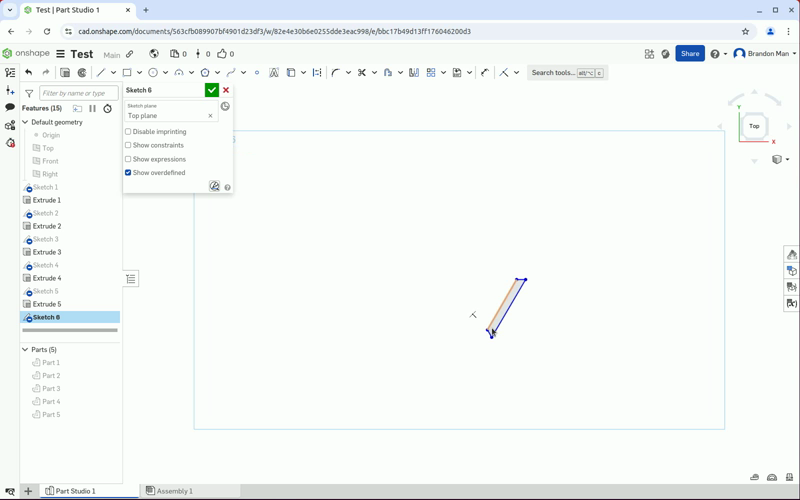
scroll(6)
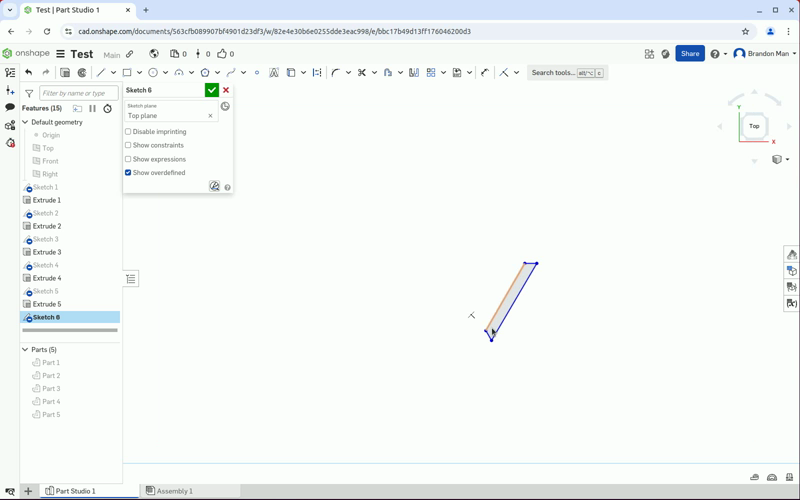
scroll(6)
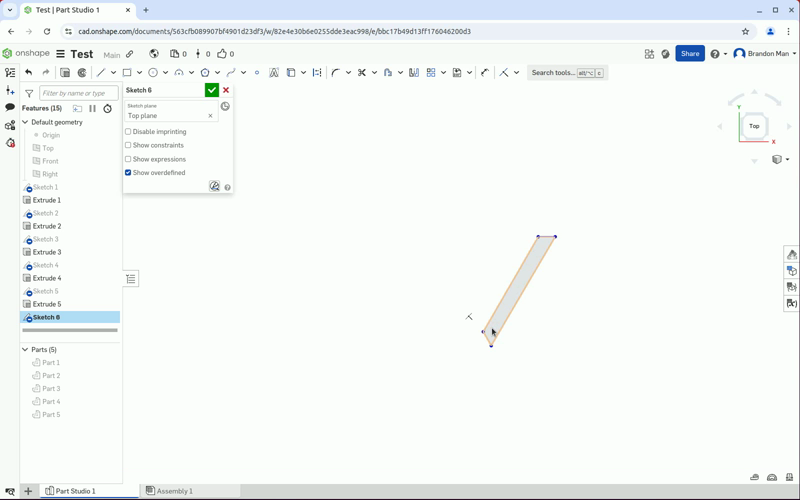
scroll(6)
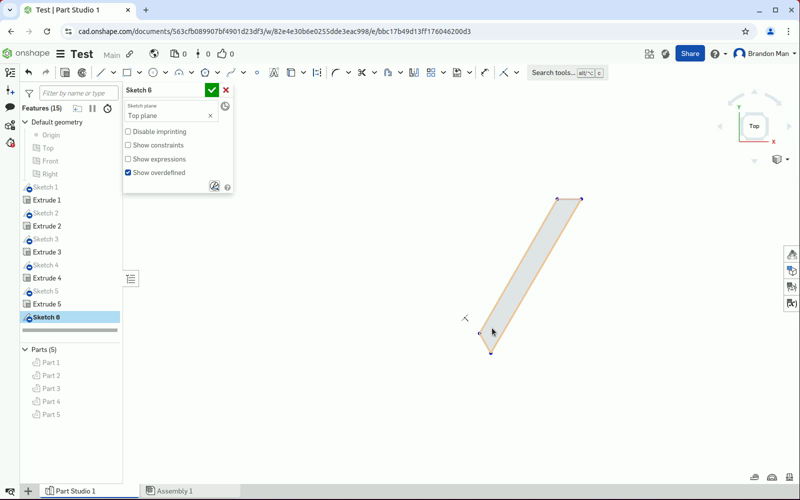
scroll(6)
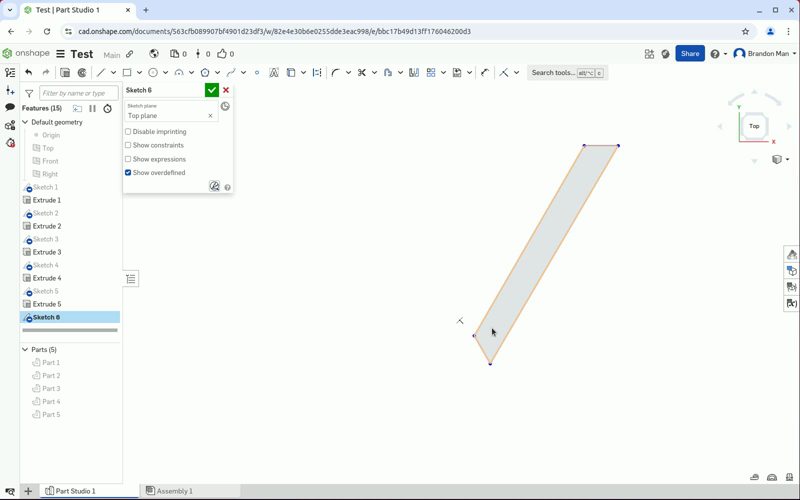
scroll(6)
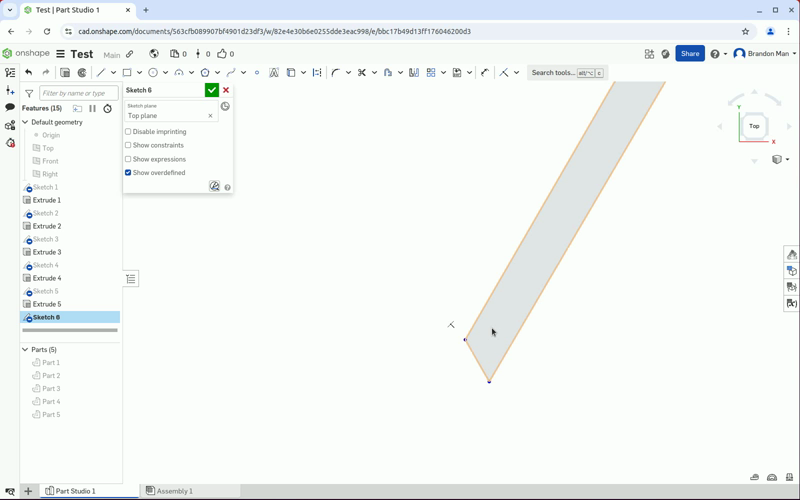
scroll(6)
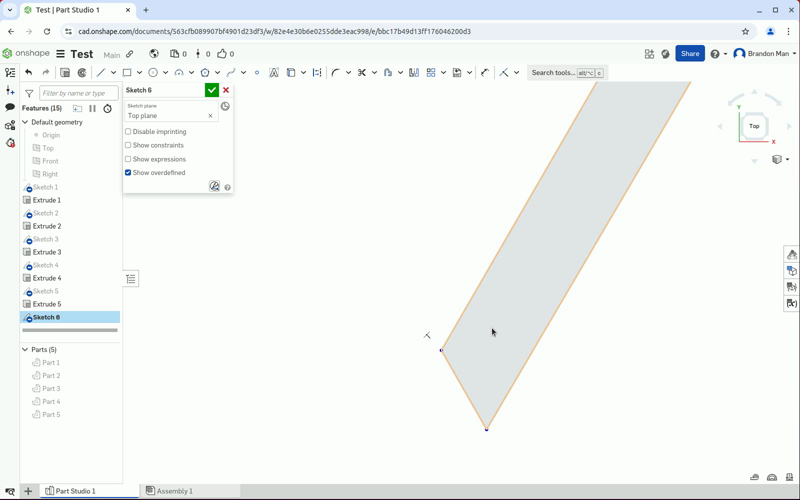
click(492, 327)
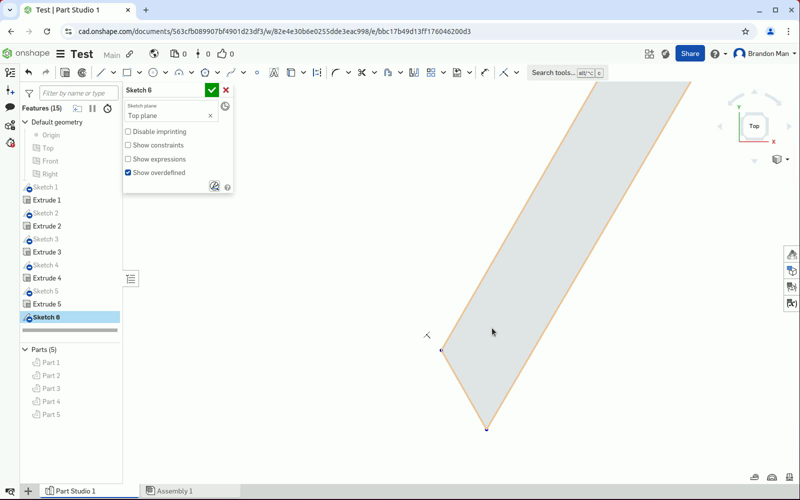
scroll(-6)
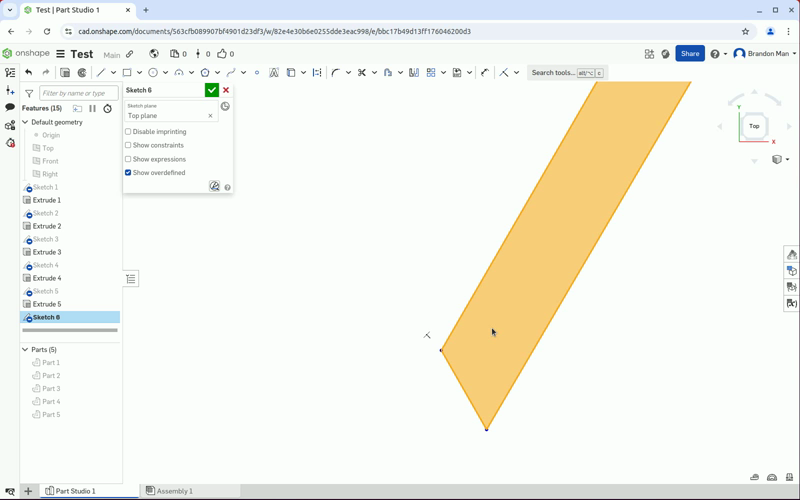
scroll(-6)
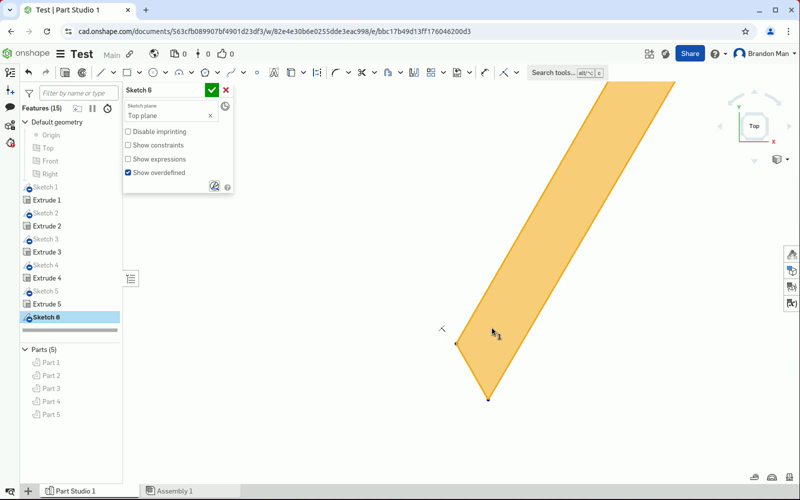
scroll(-6)
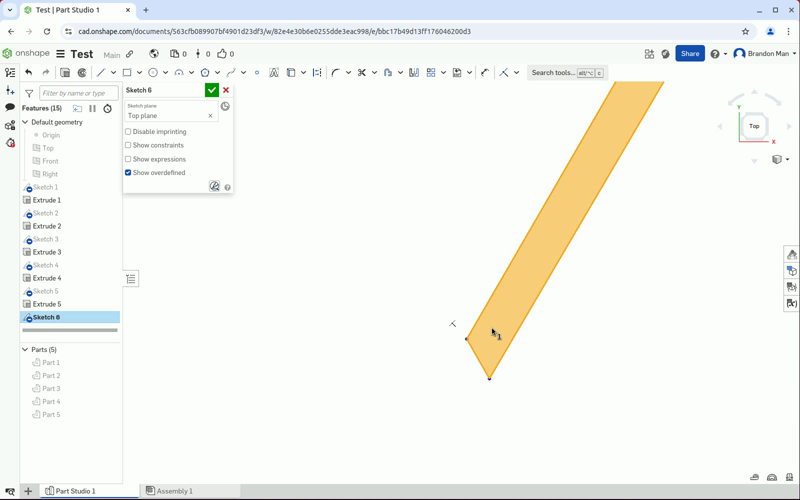
scroll(-6)
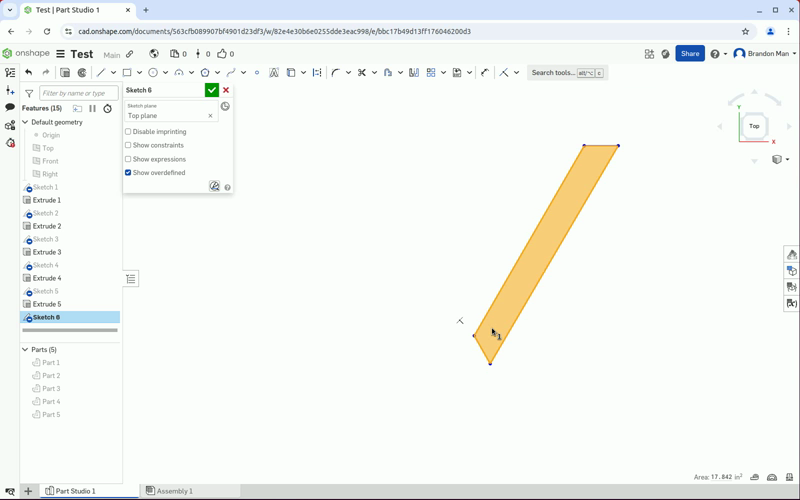
scroll(-6)
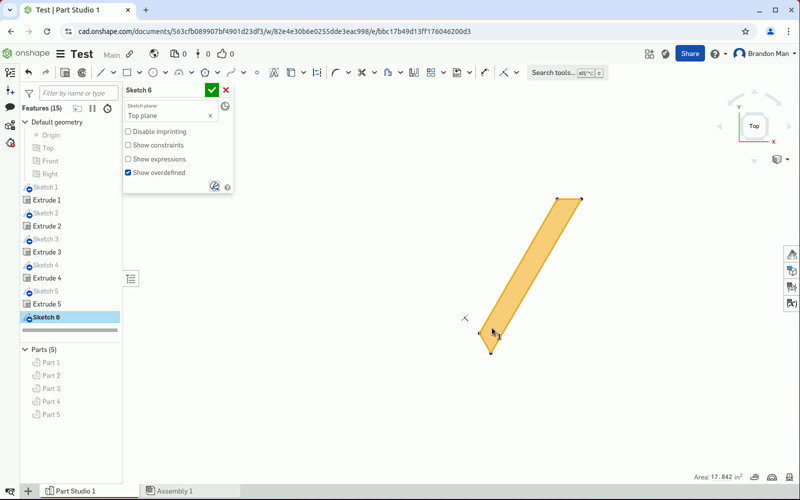
scroll(-6)
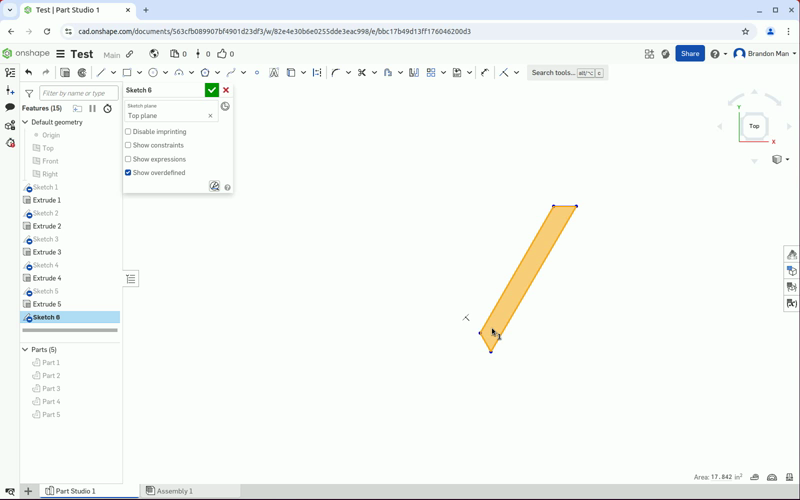
scroll(-6)
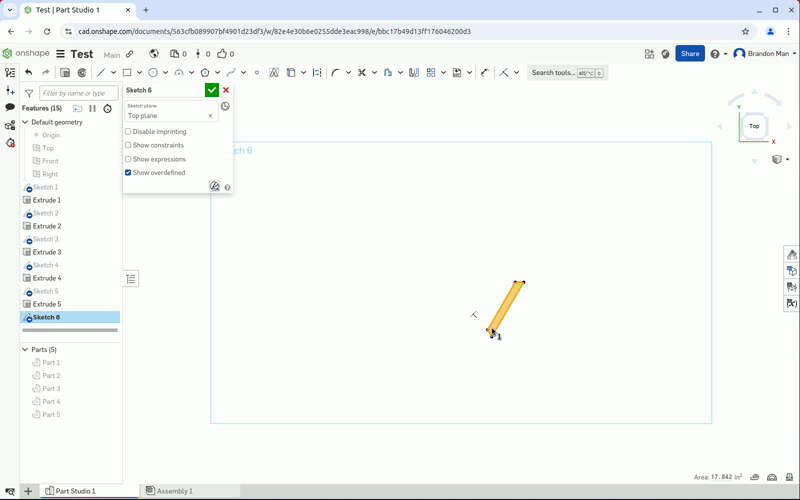
mouse_move(73, 352)
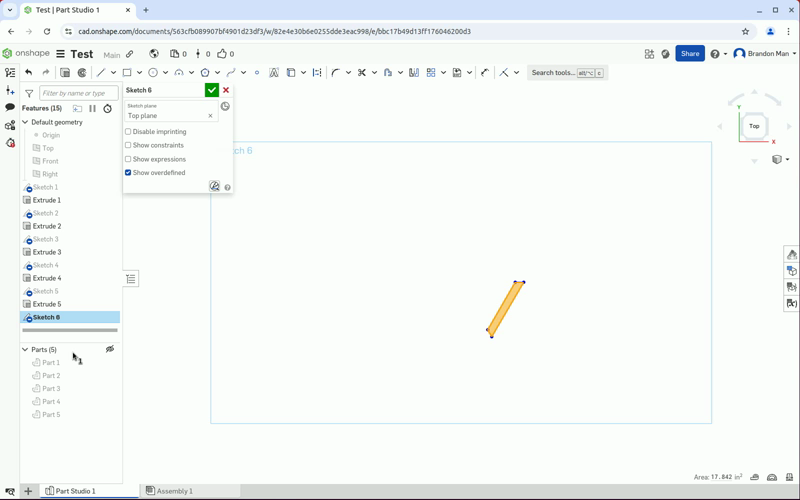
key(shift+y)
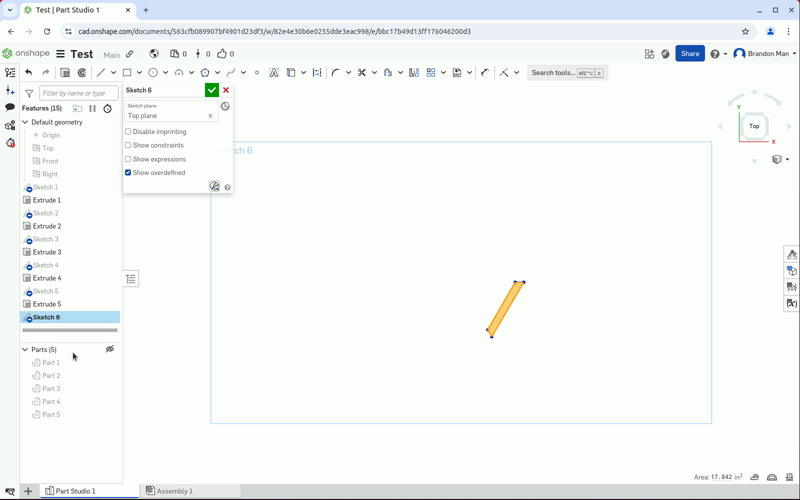
key(shift+e)
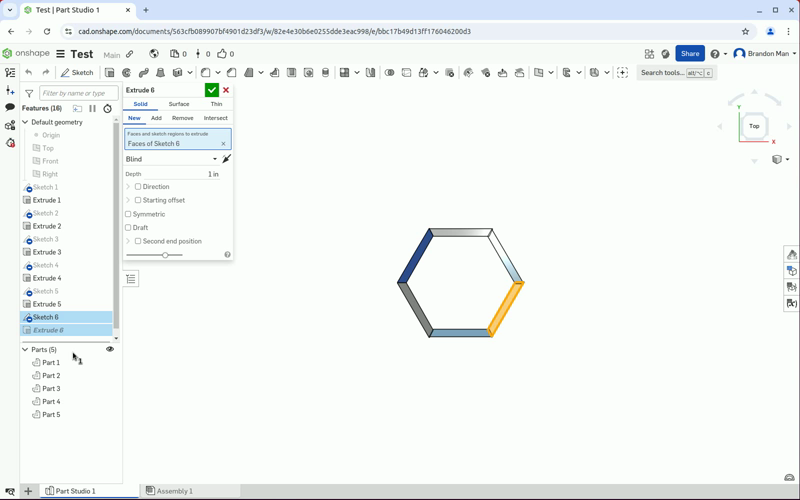
mouse_move(143, 106)
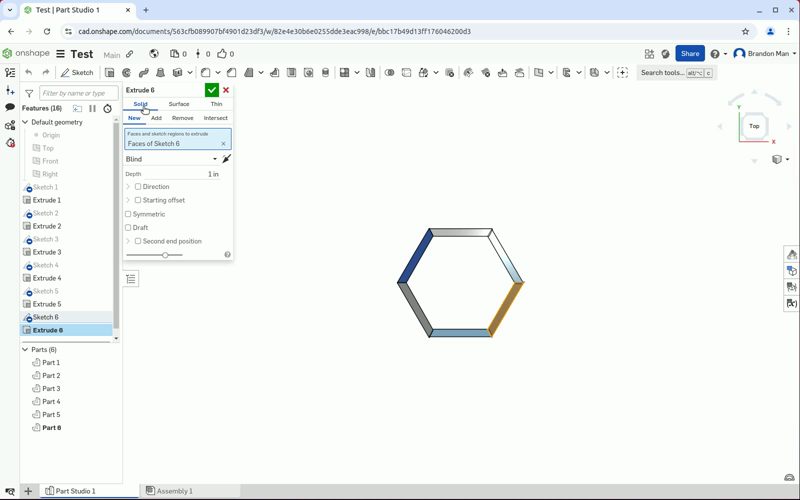
click(143, 106)
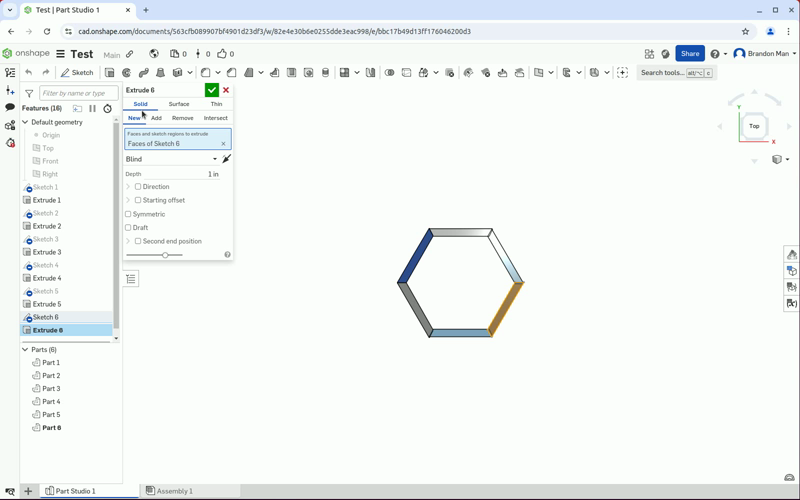
mouse_move(137, 120)
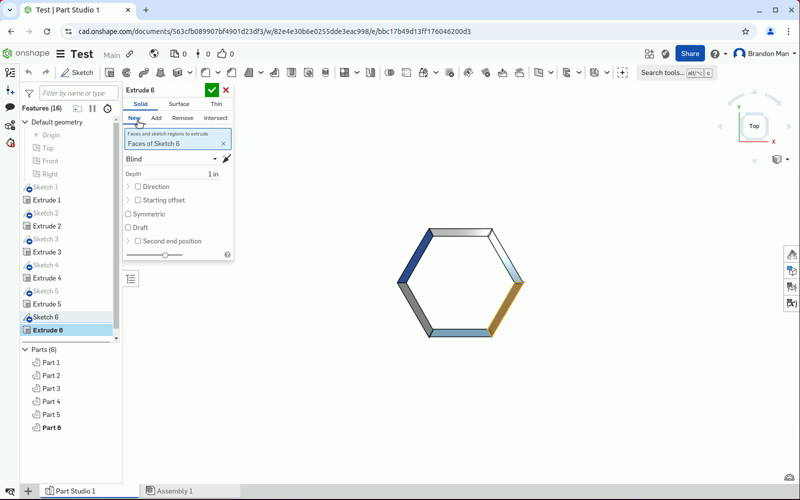
click(137, 120)
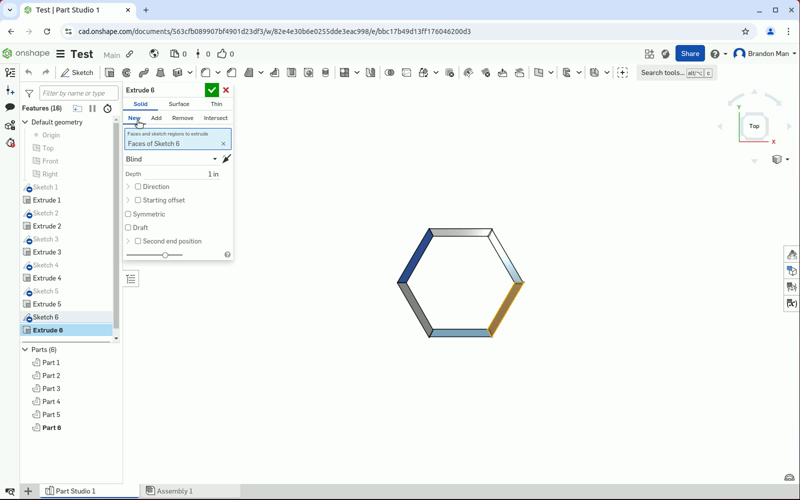
key(tab, 4)
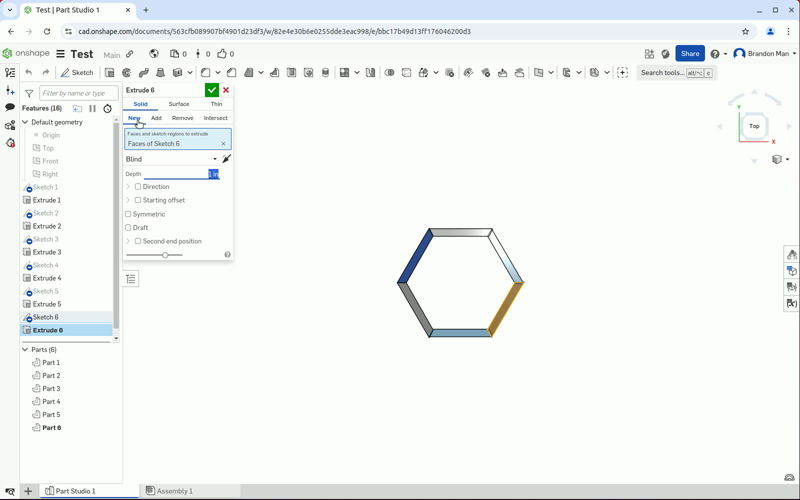
text(23.108)
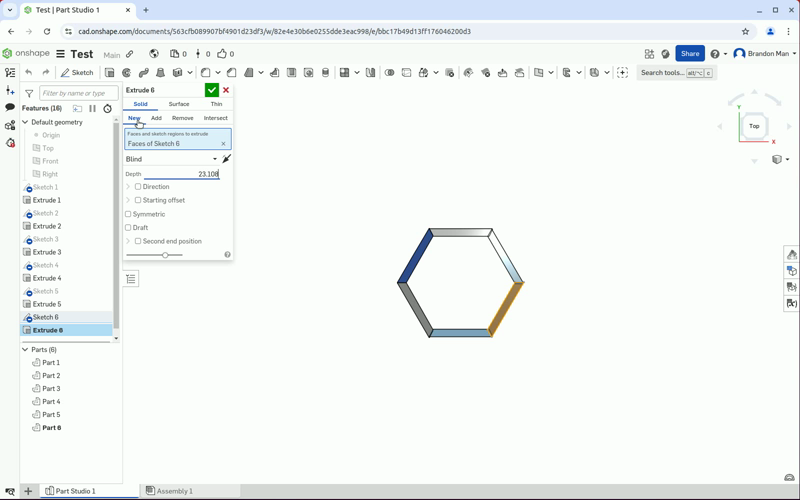
key(enter)
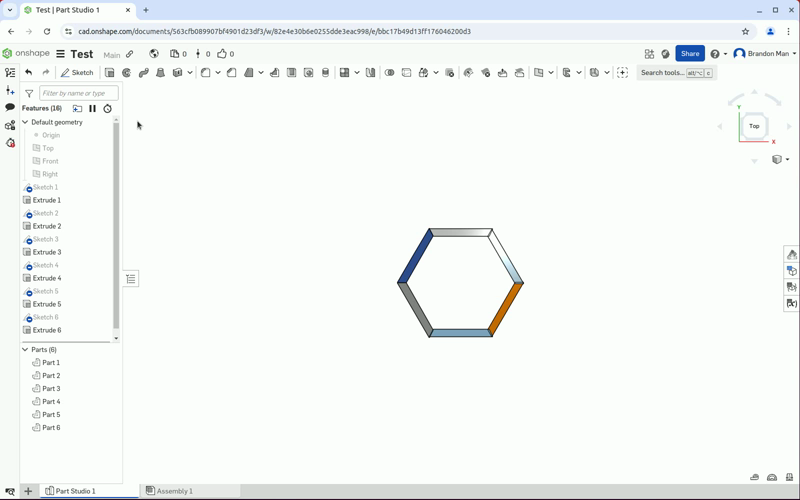
key(shift+h)
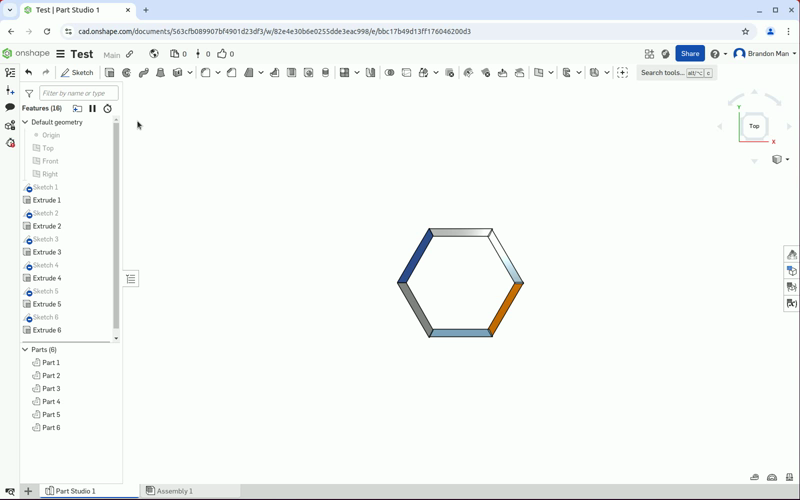
key(shift+h)
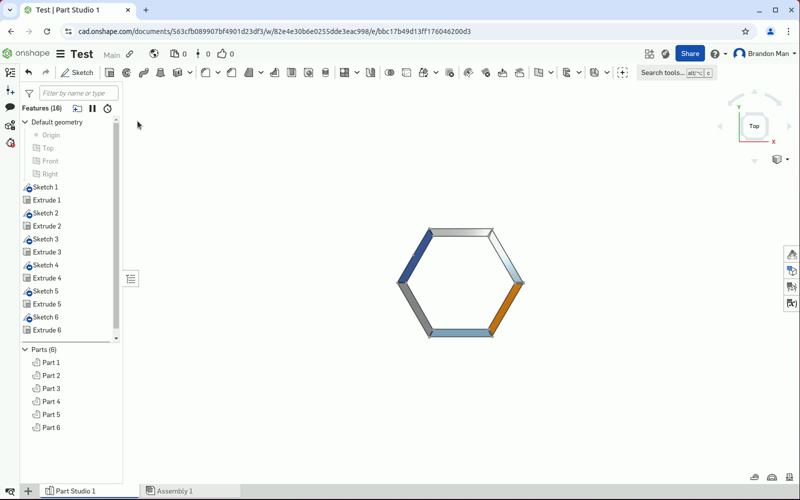
key(shift+7)
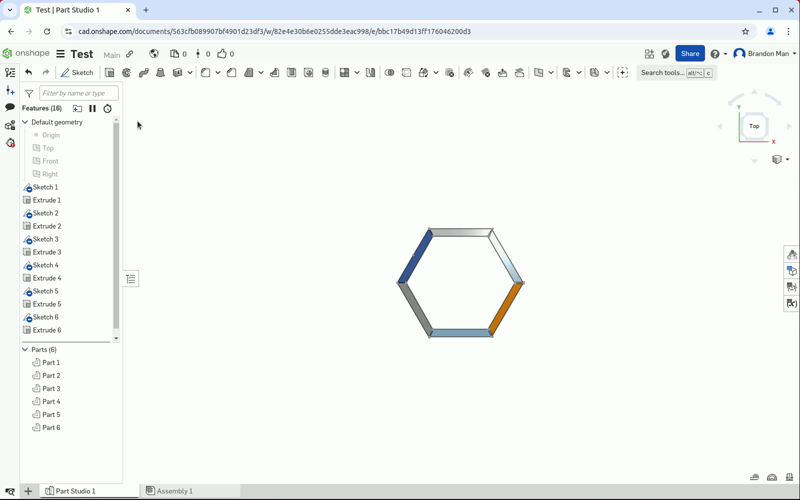
key(up, 3)
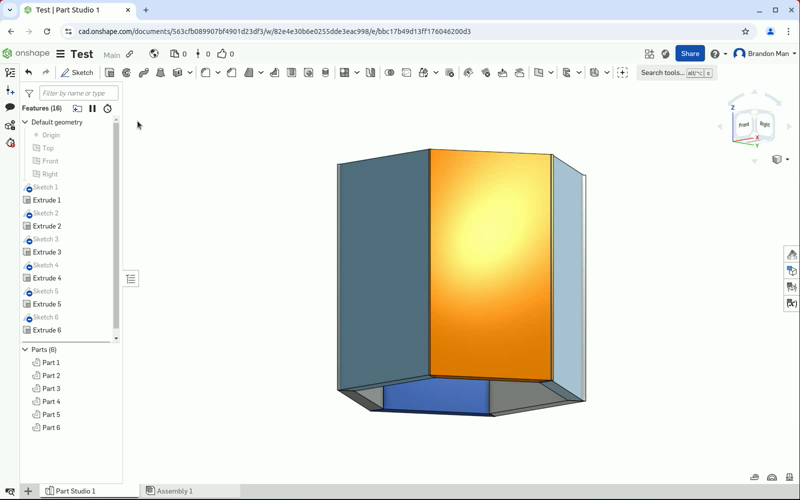
key(left, 3)
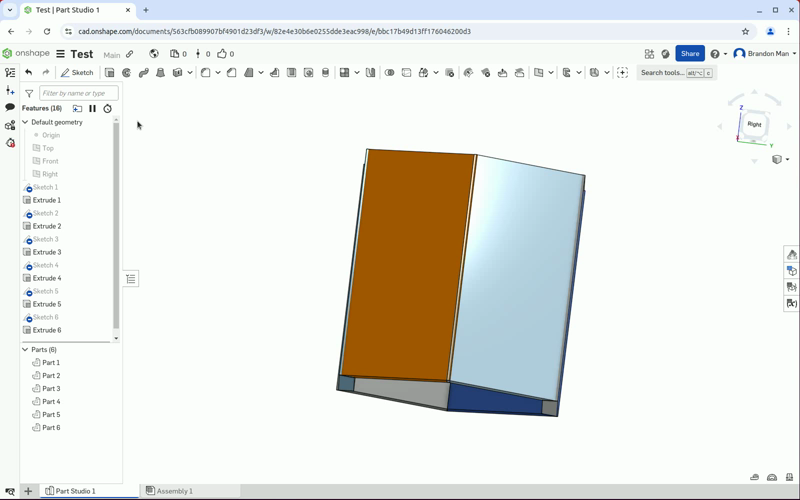
key(right, 3)
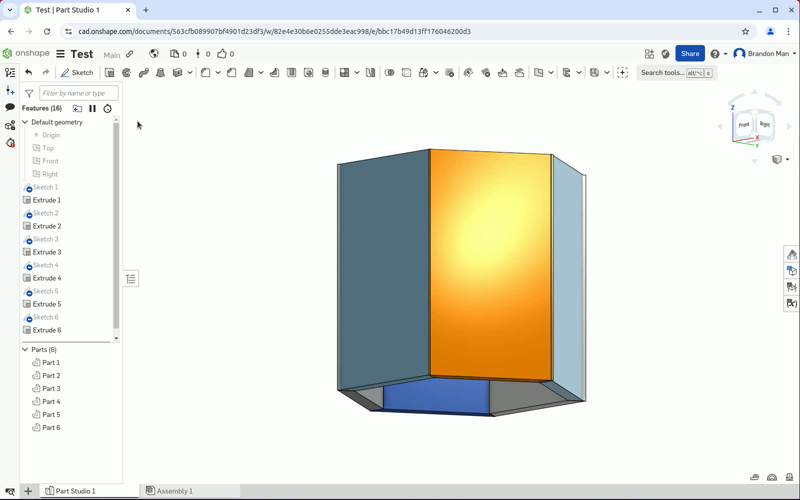
key(down, 3)
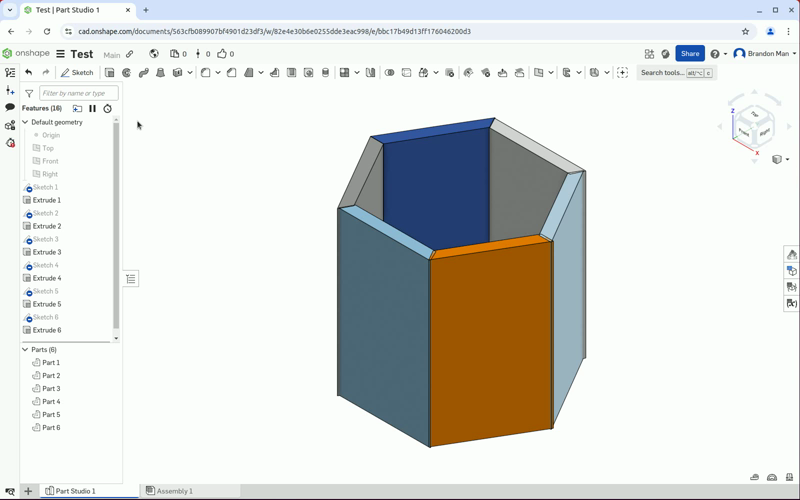
mouse_move(69, 189)
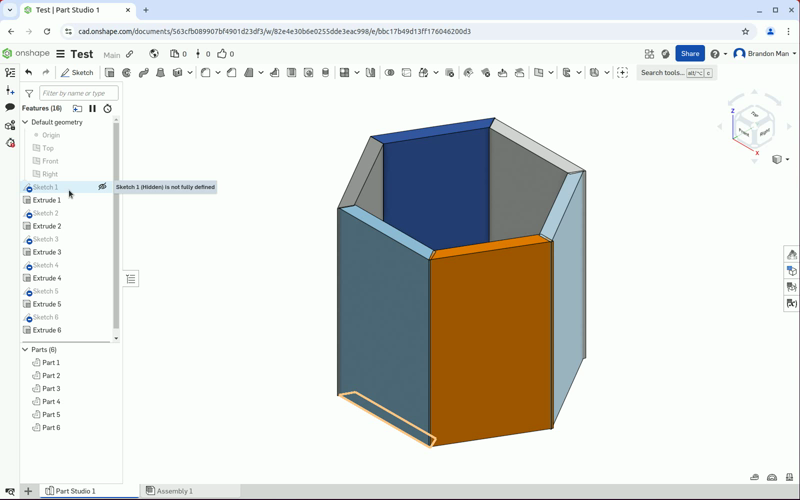
click(69, 189)